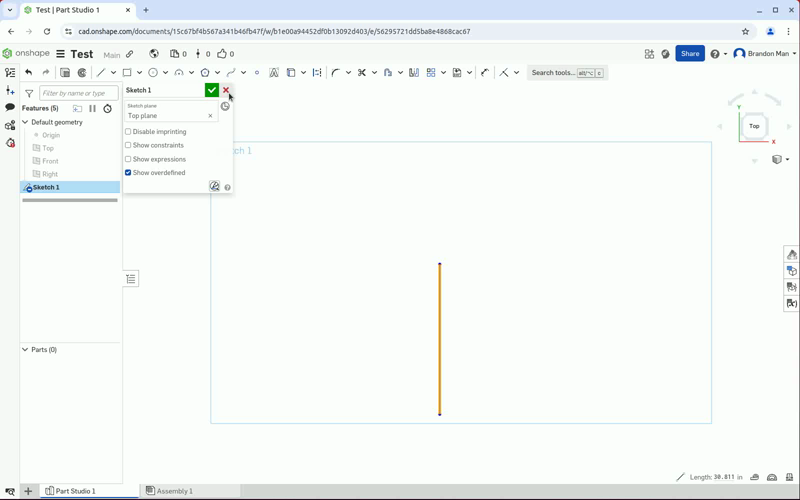
key(shift+h)
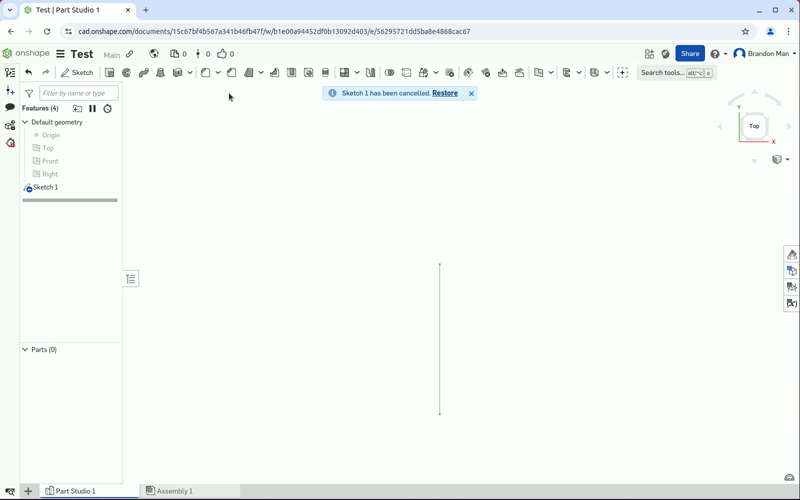
mouse_move(73, 352)
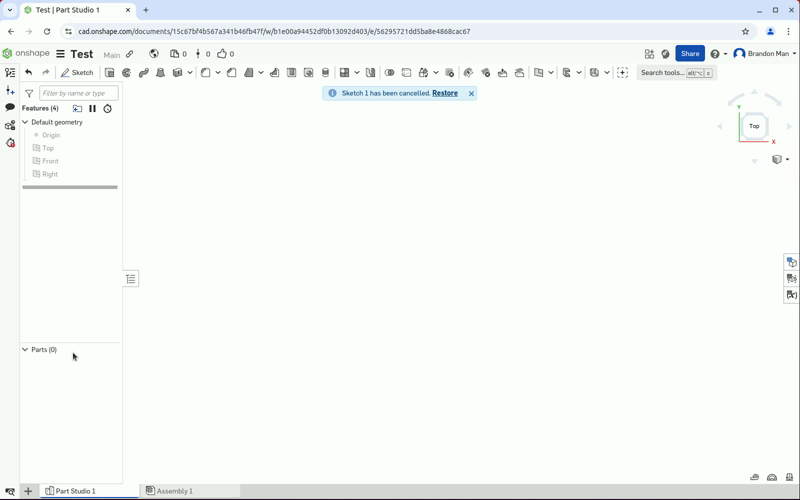
key(y)
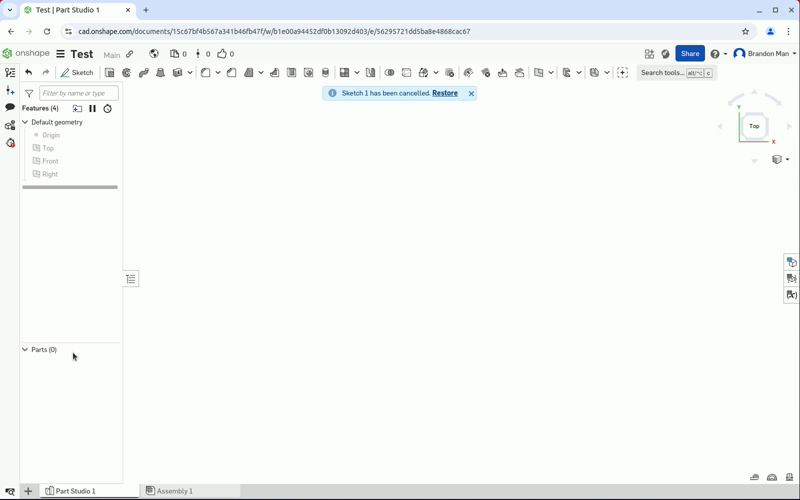
key(shift+p)
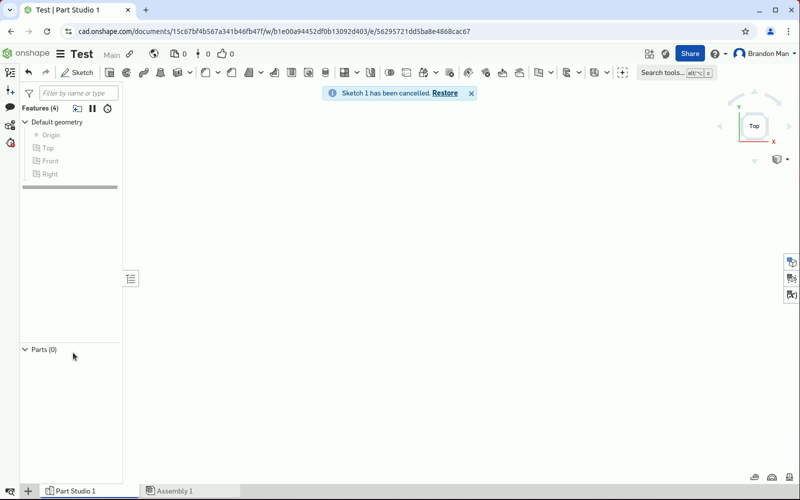
key(space)
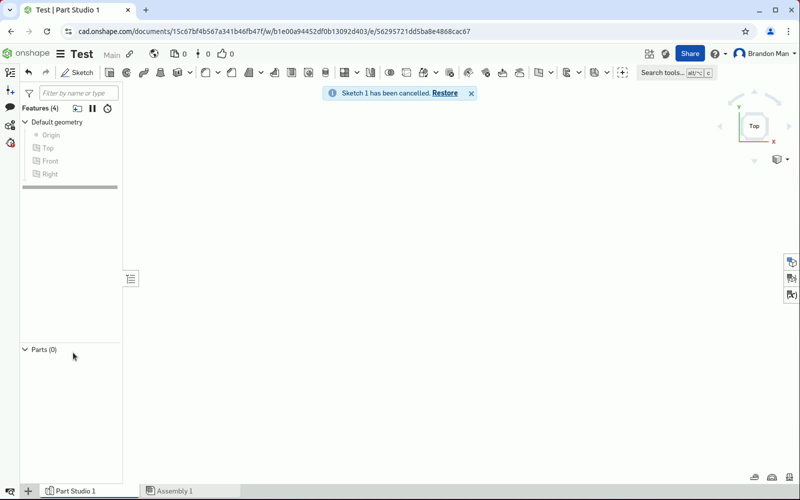
key_down(shift)
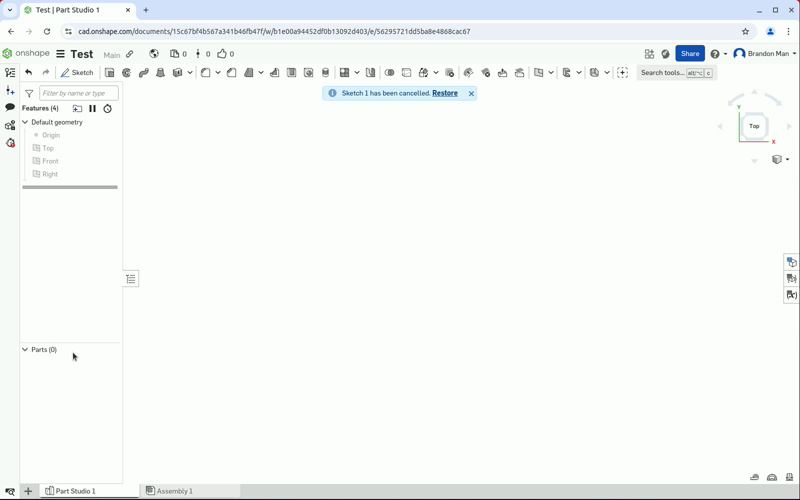
key(up)
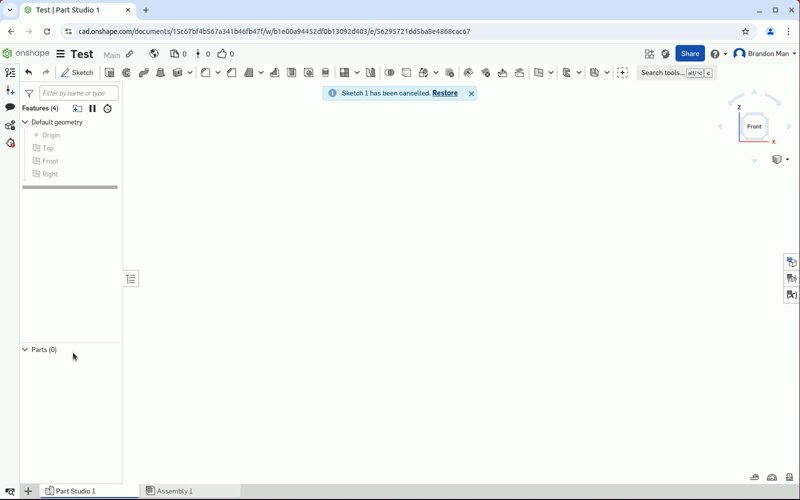
key_up(shift)
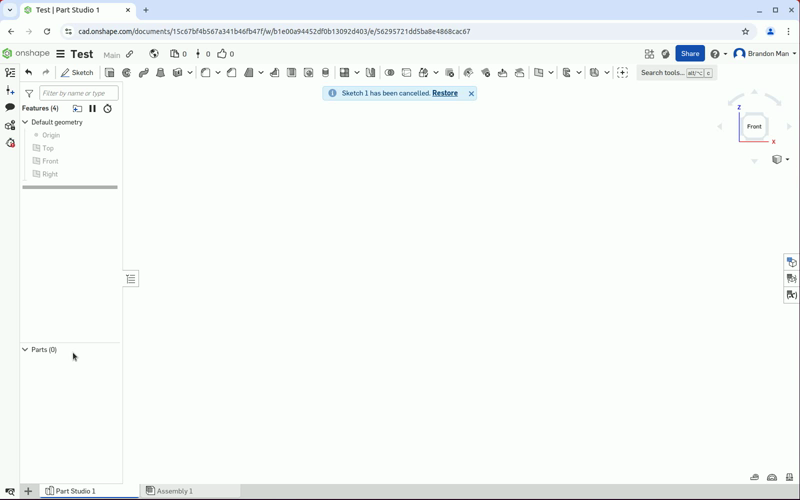
mouse_move(73, 352)
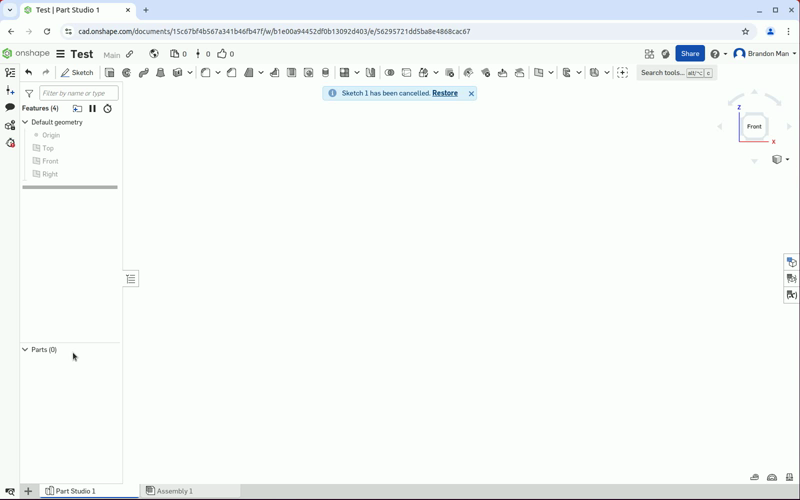
key(shift+y)
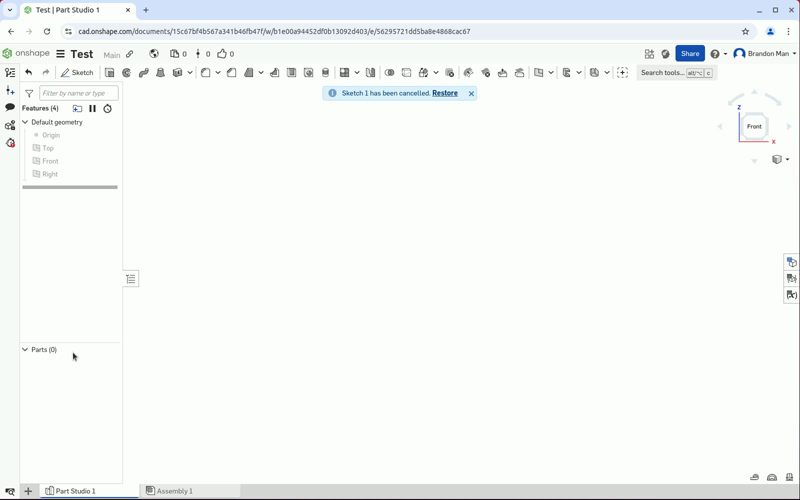
key(shift+s)
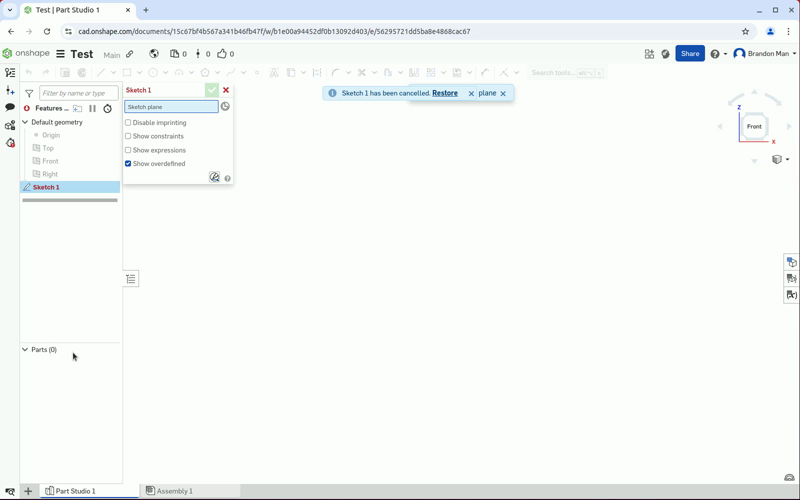
mouse_move(73, 163)
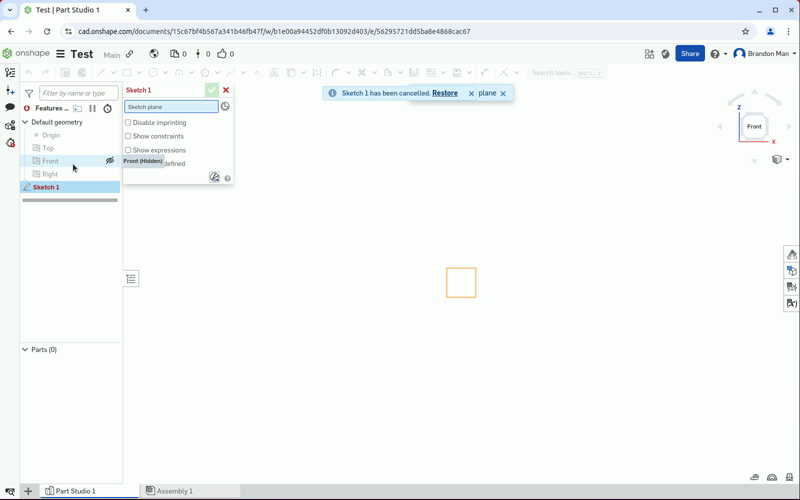
click(73, 163)
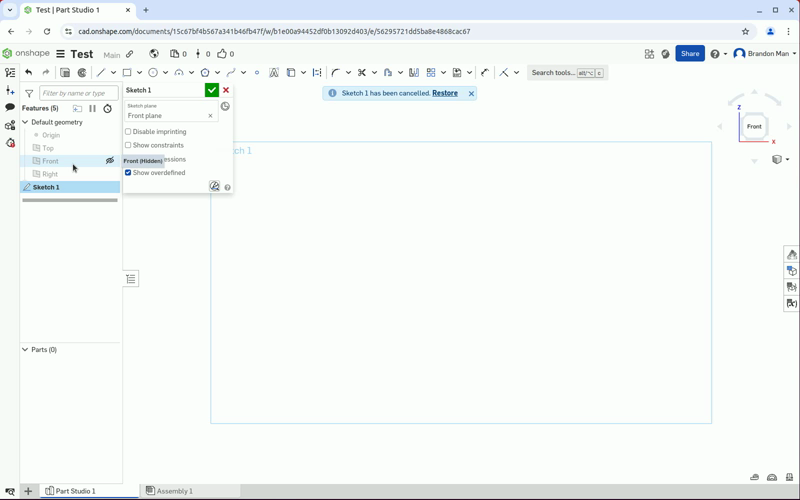
mouse_move(73, 352)
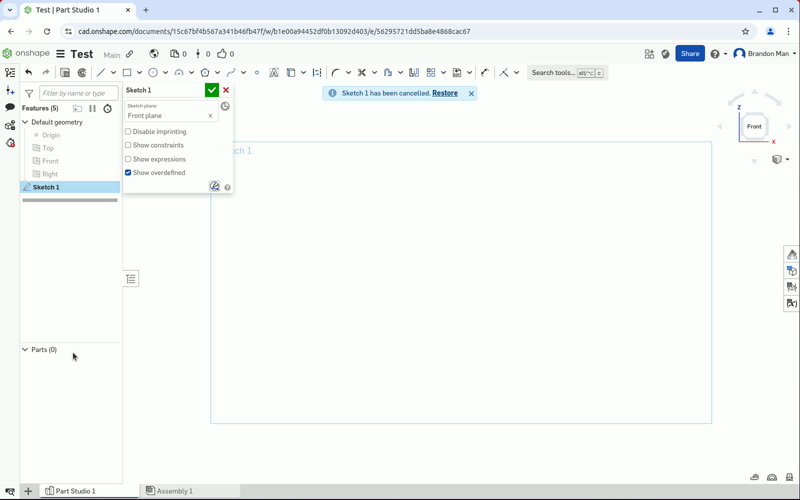
key(y)
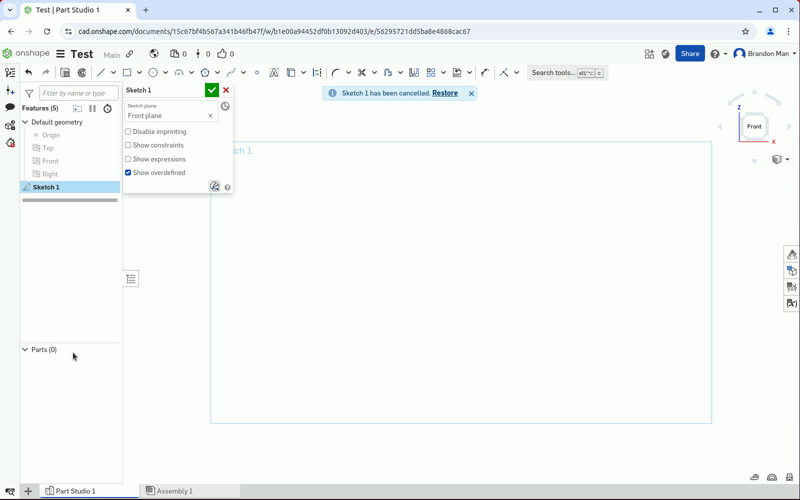
key(l)
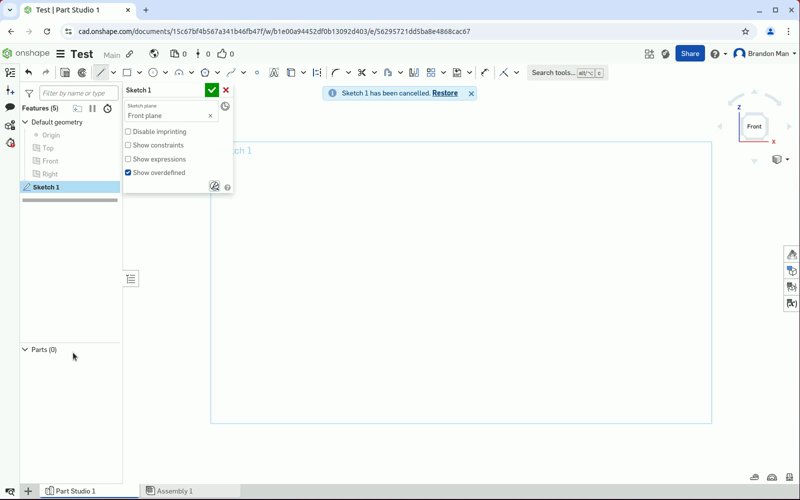
key_down(shift)
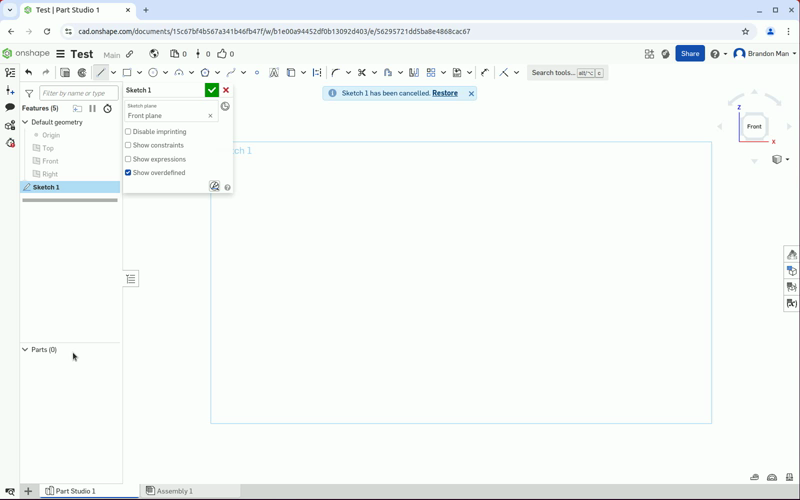
mouse_move(348, 282)
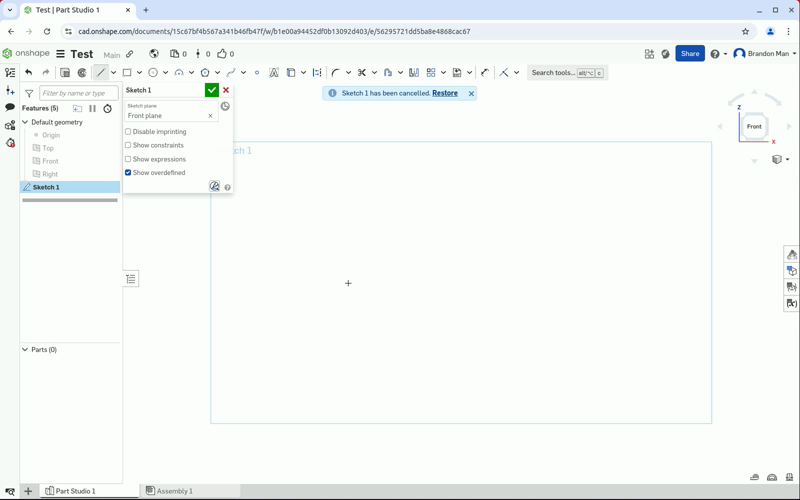
click(348, 282)
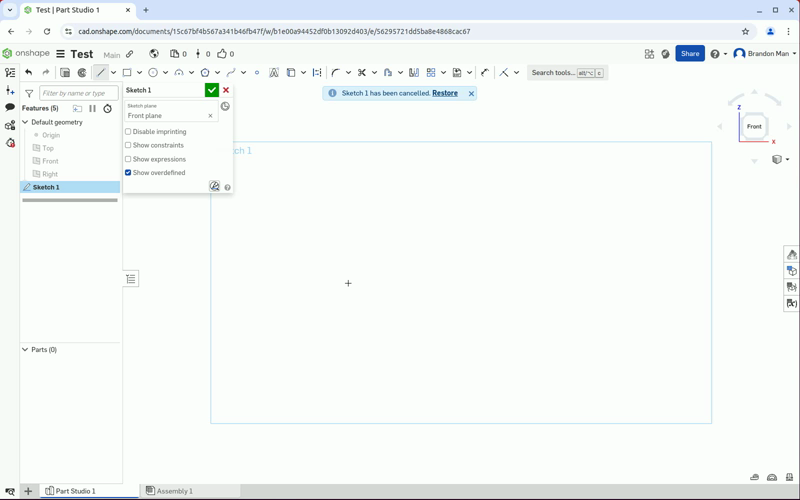
key_up(shift)
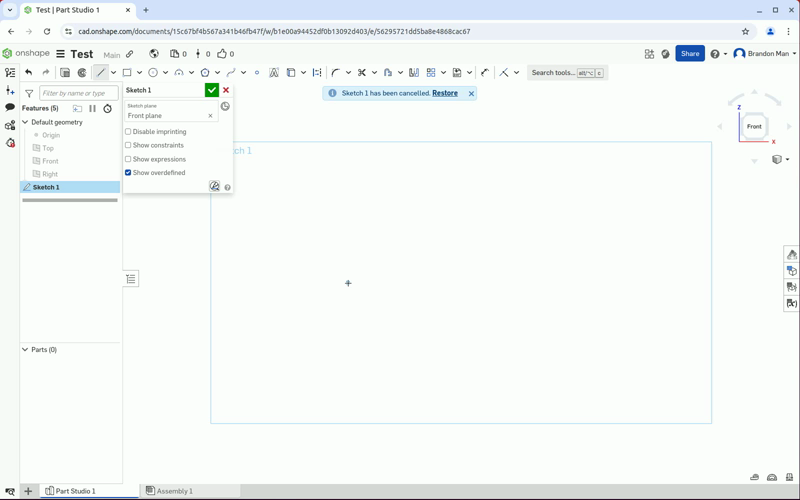
key_down(shift)
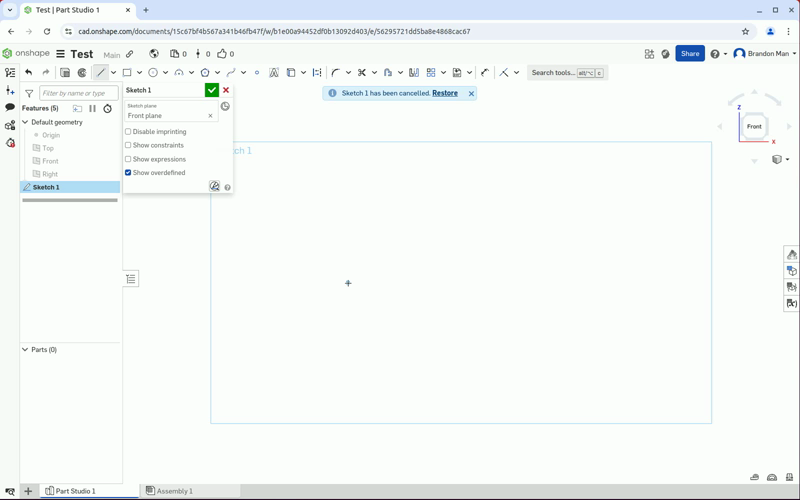
mouse_move(378, 282)
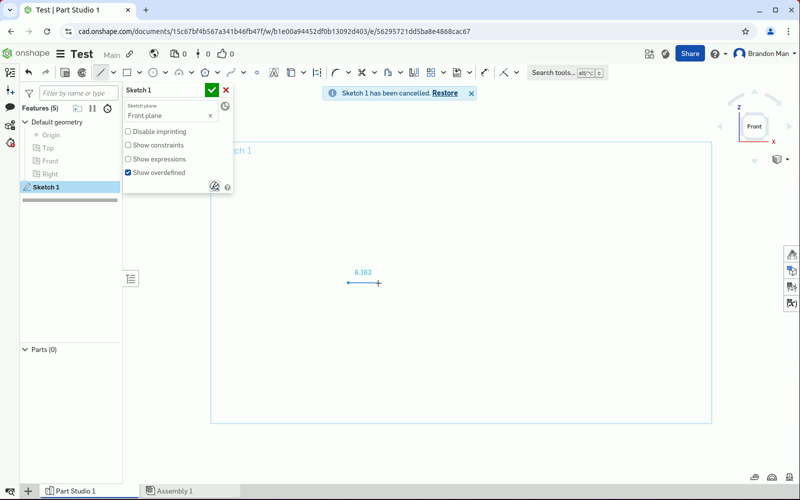
mouse_move(402, 282)
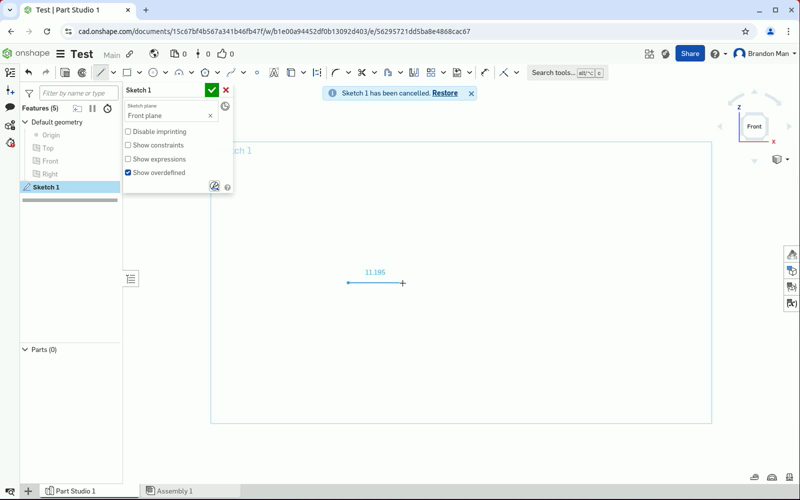
click(402, 282)
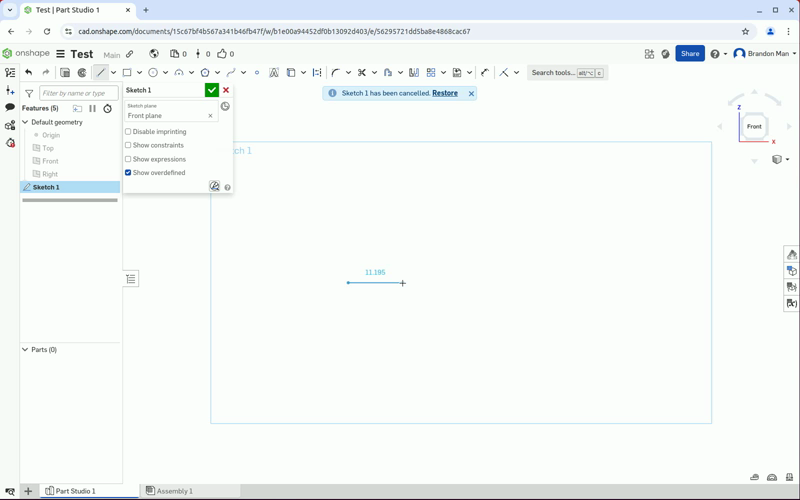
key_up(shift)
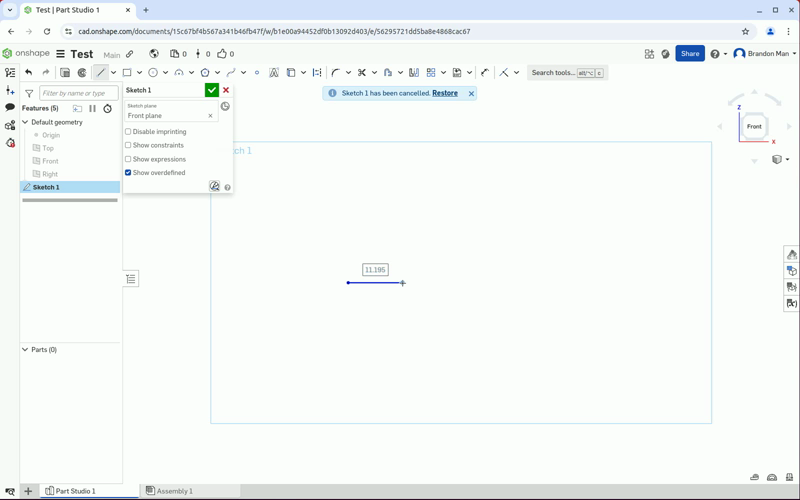
key(esc)
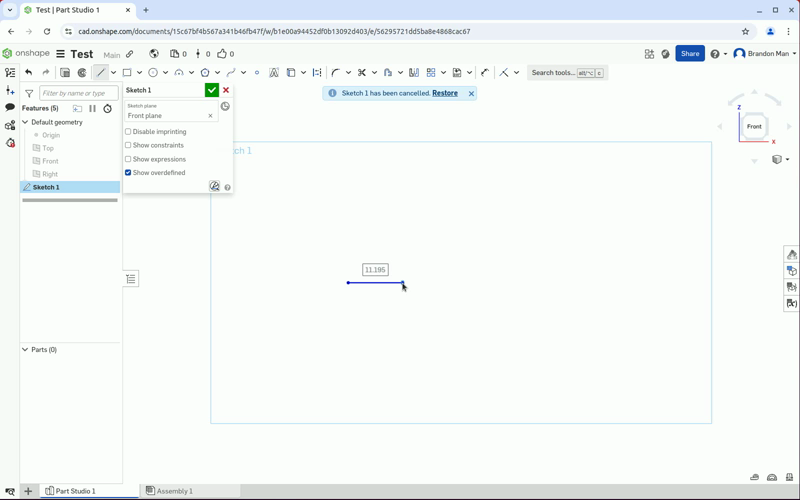
key(a)
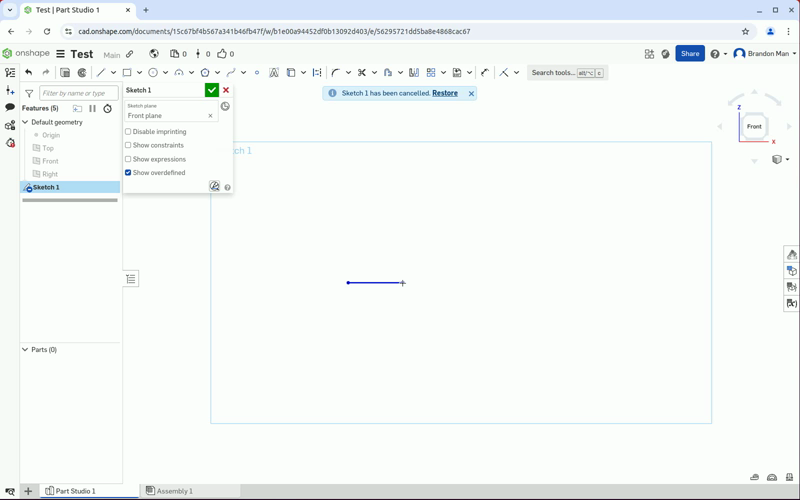
mouse_move(402, 282)
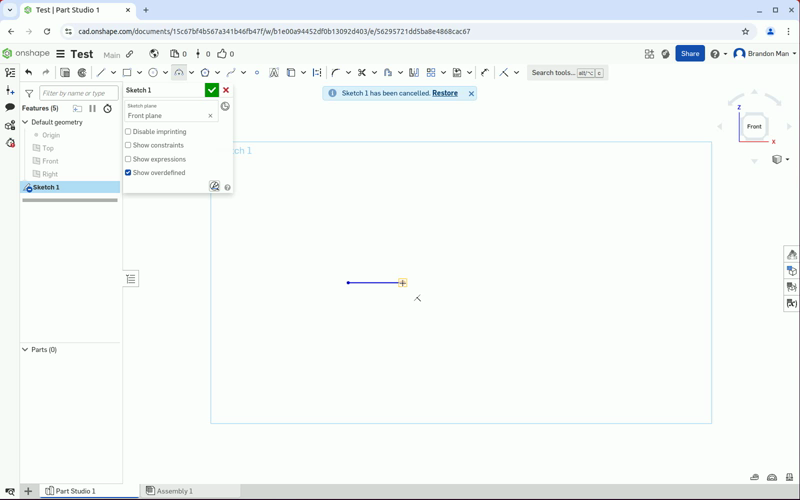
click(402, 282)
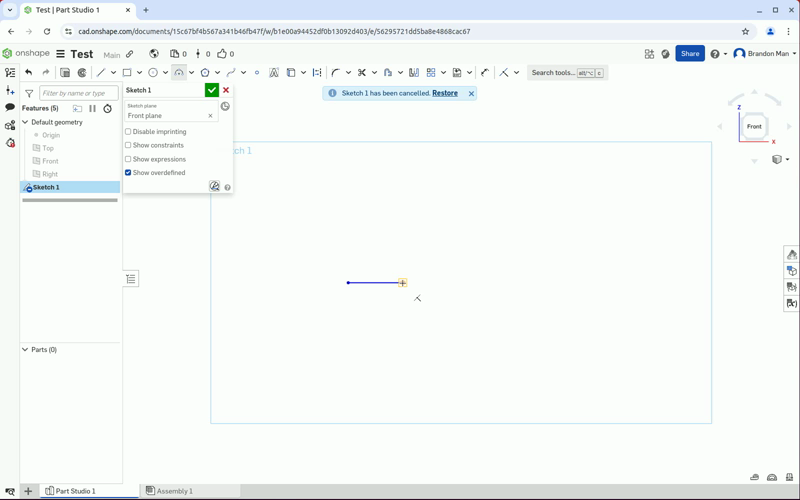
key_down(shift)
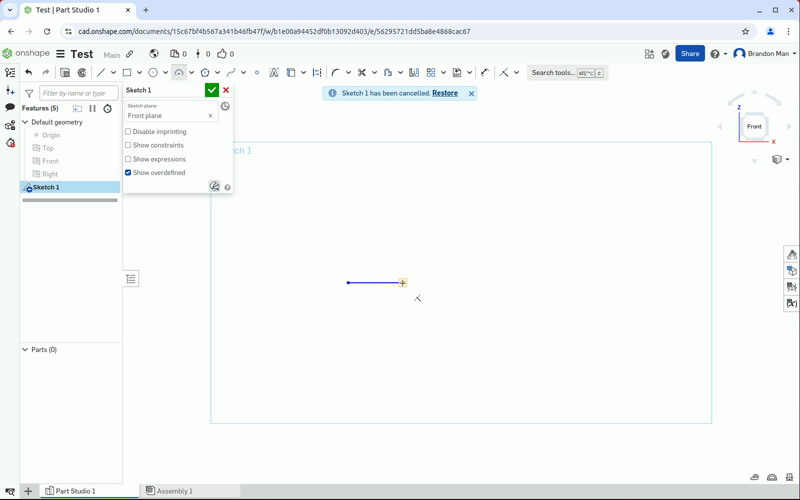
mouse_move(407, 282)
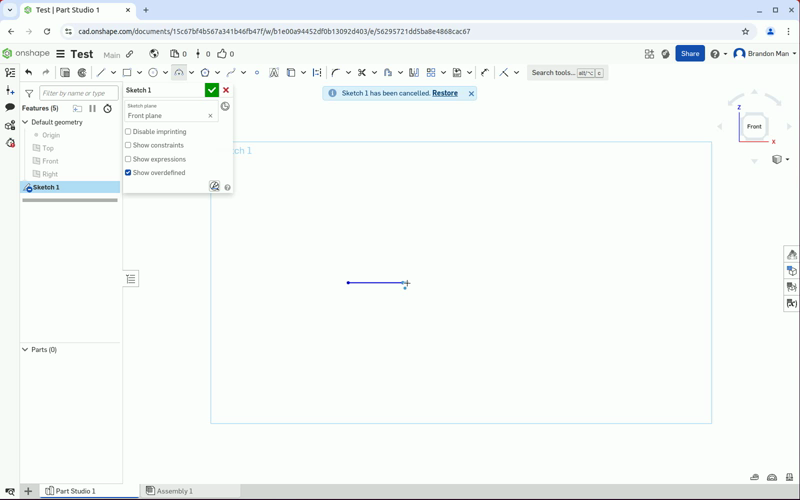
scroll(6)
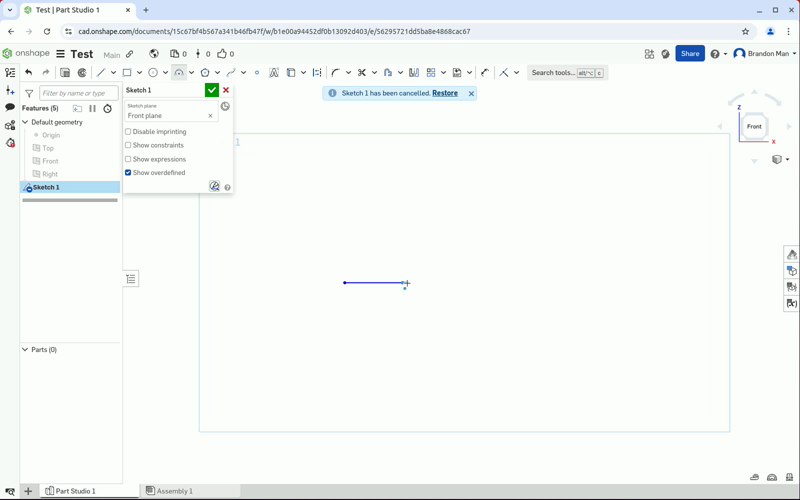
scroll(6)
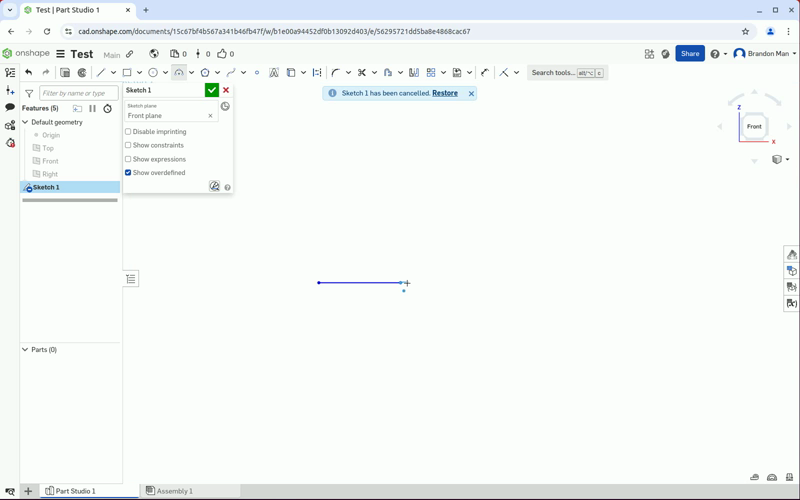
scroll(6)
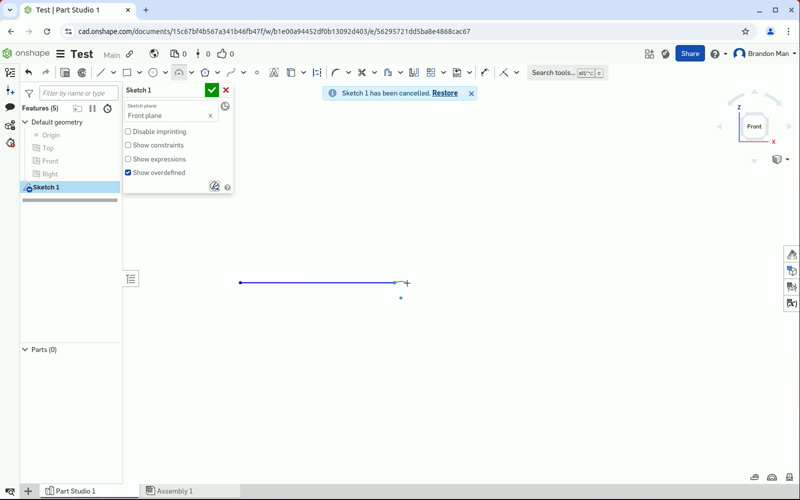
scroll(6)
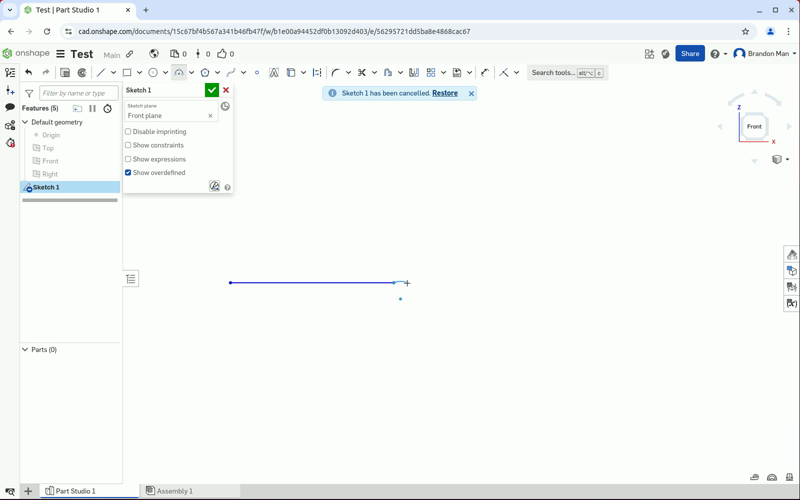
scroll(6)
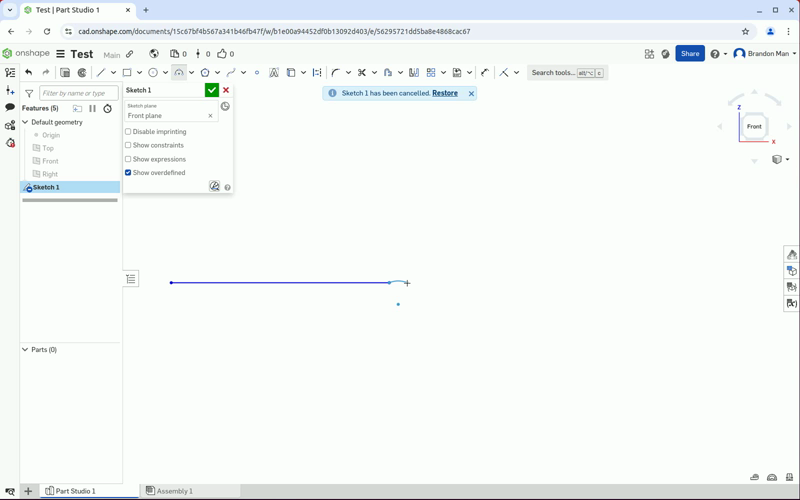
scroll(6)
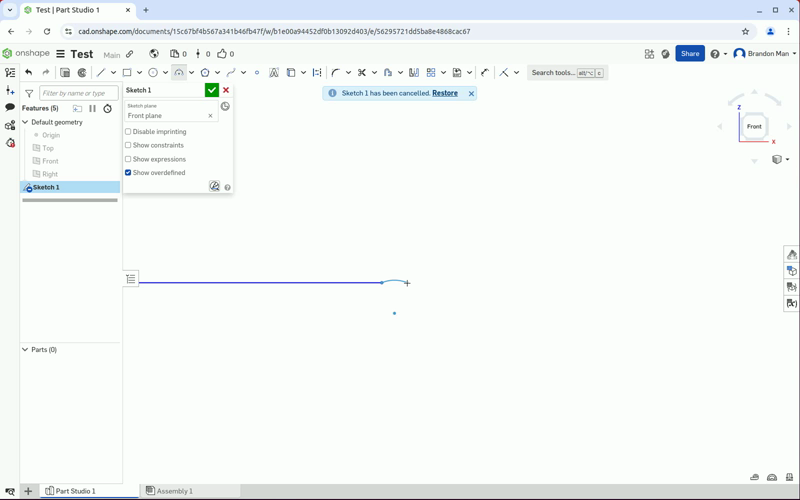
scroll(6)
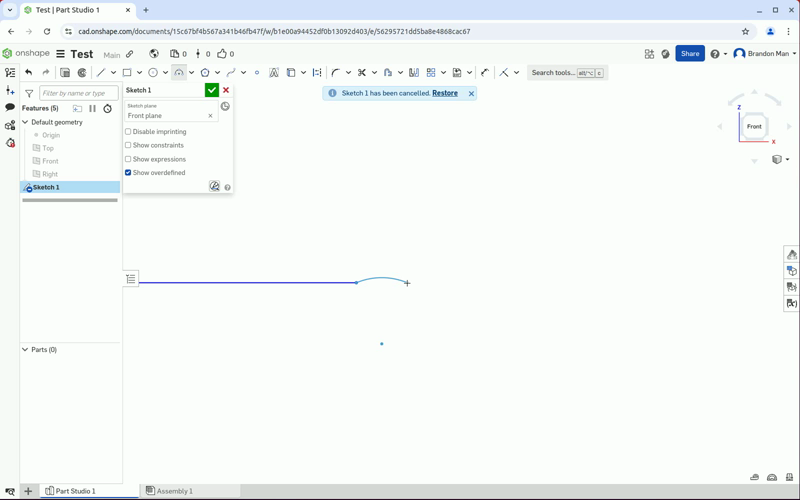
click(407, 282)
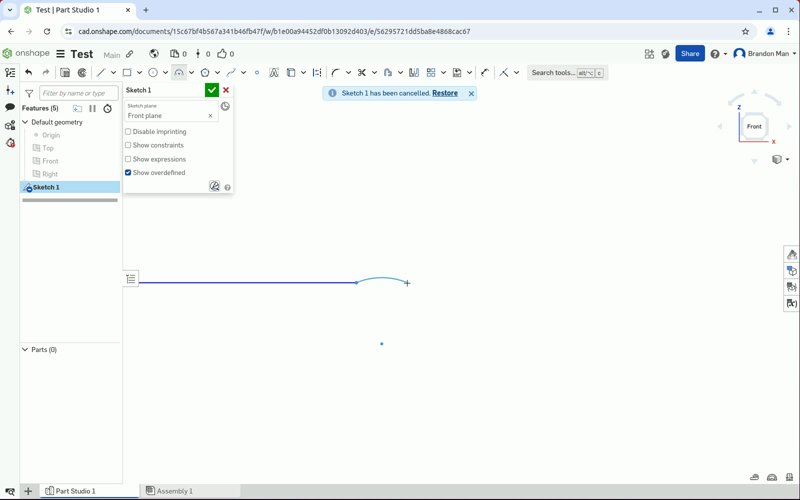
scroll(-6)
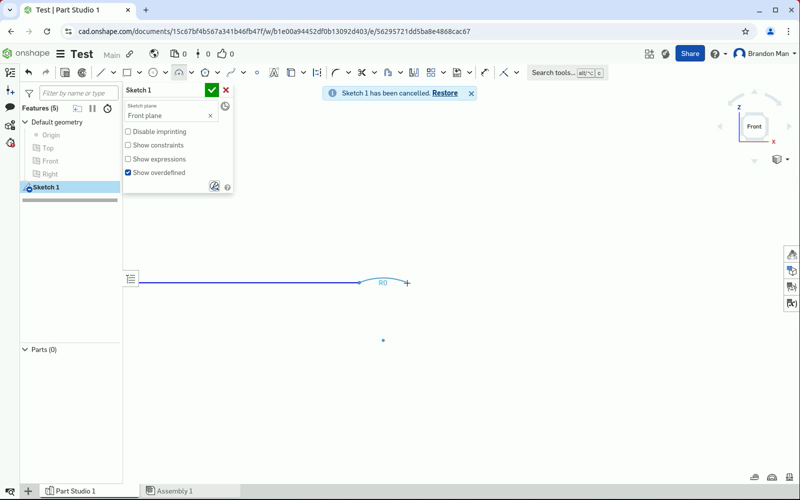
scroll(-6)
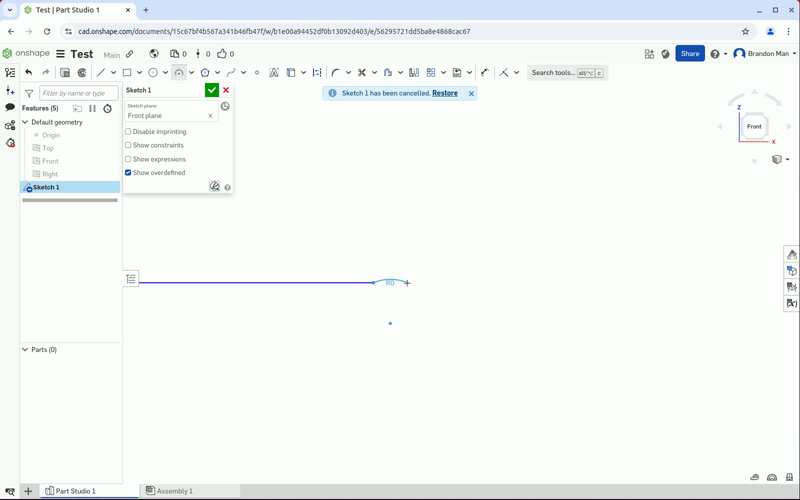
scroll(-6)
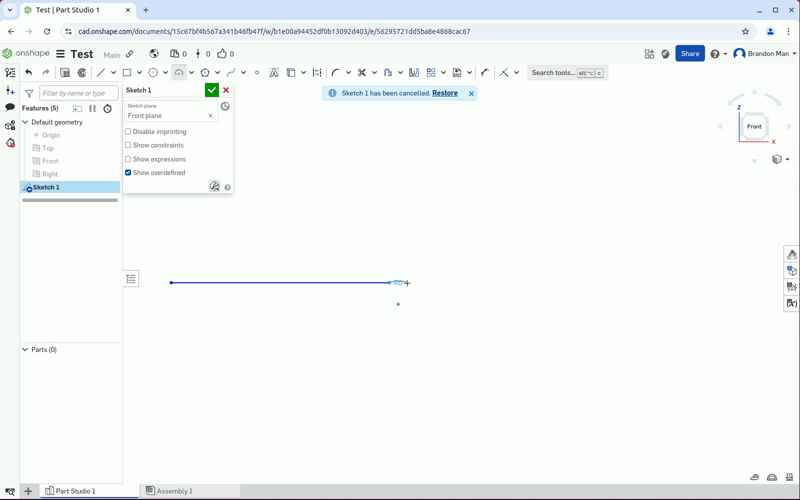
scroll(-6)
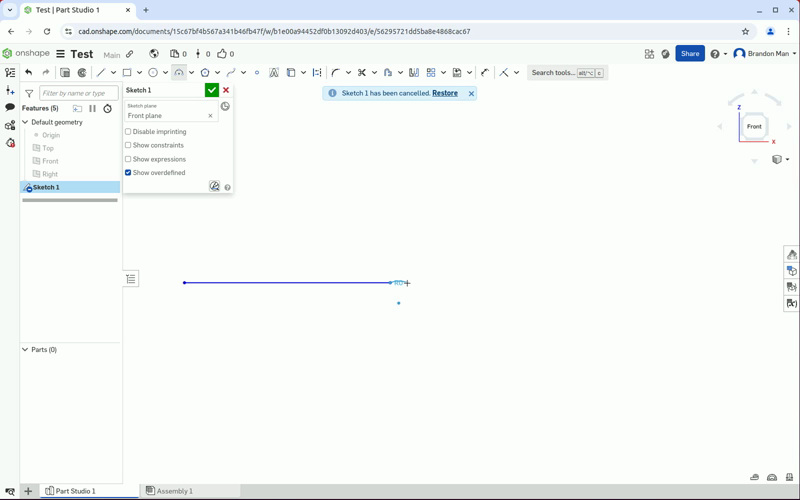
scroll(-6)
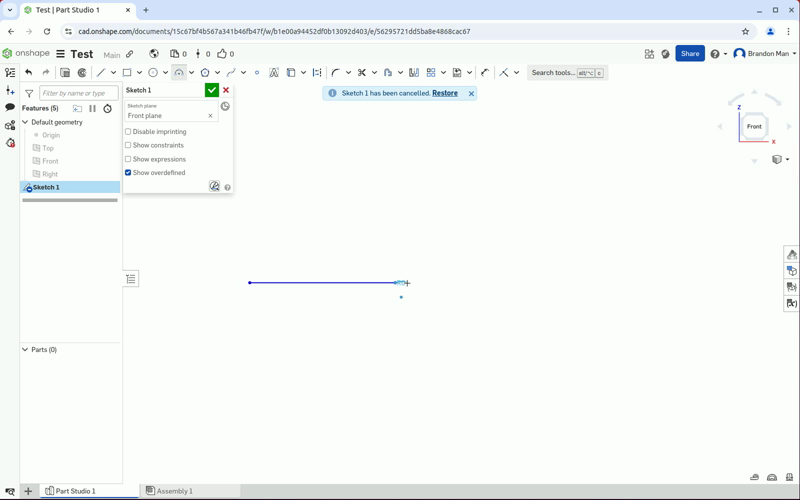
scroll(-6)
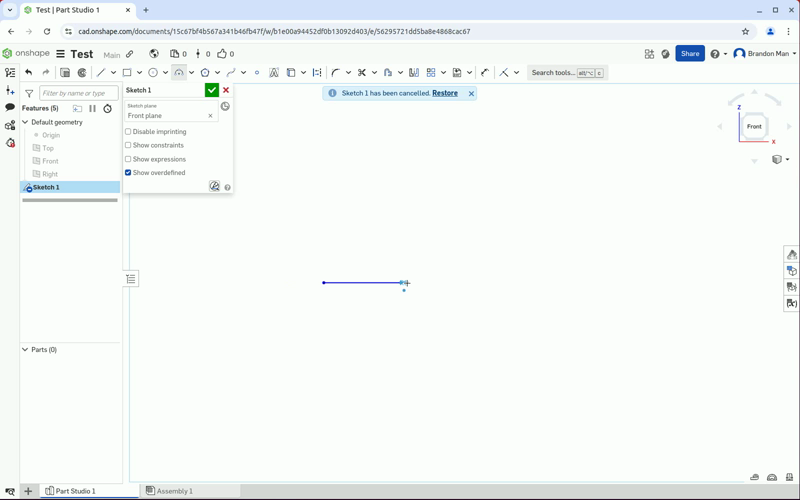
scroll(-6)
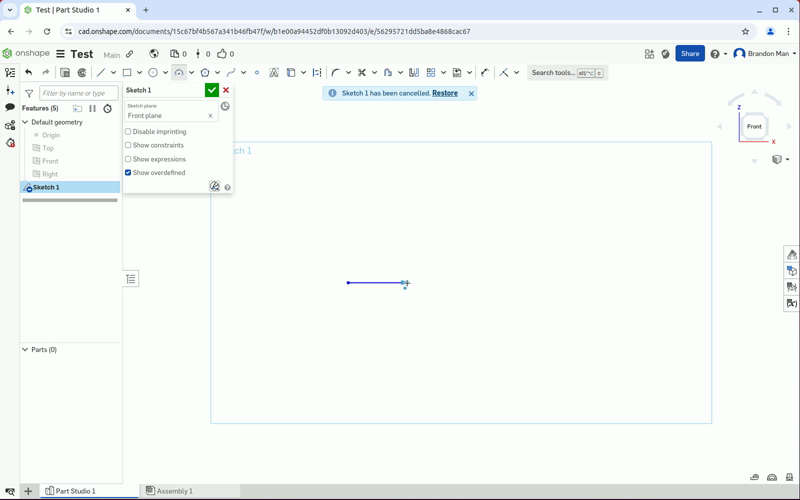
mouse_move(404, 280)
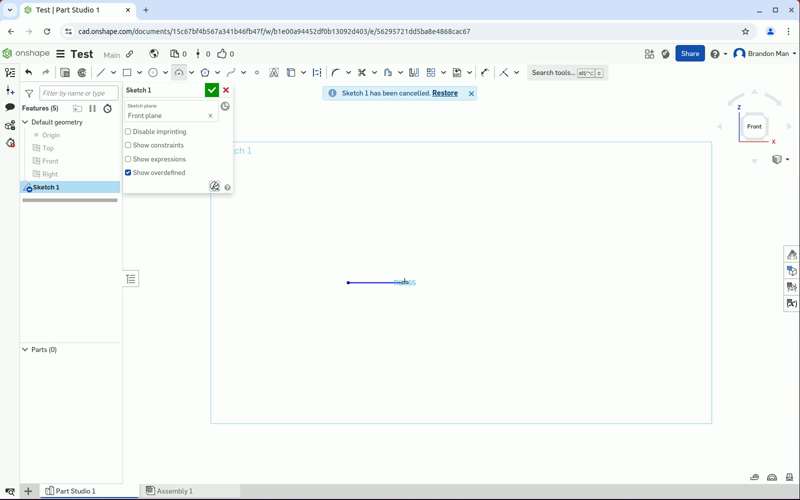
scroll(6)
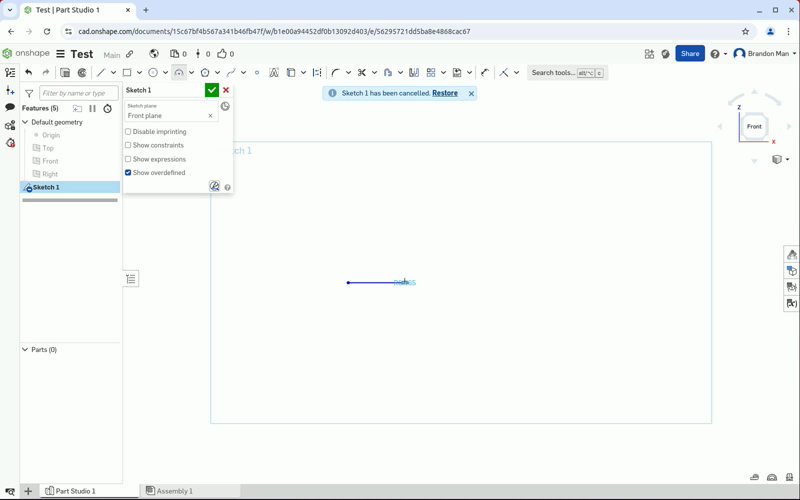
scroll(6)
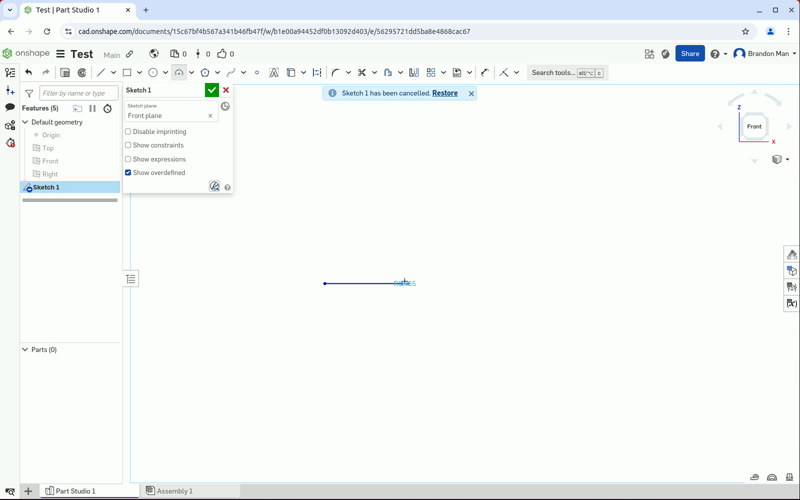
scroll(6)
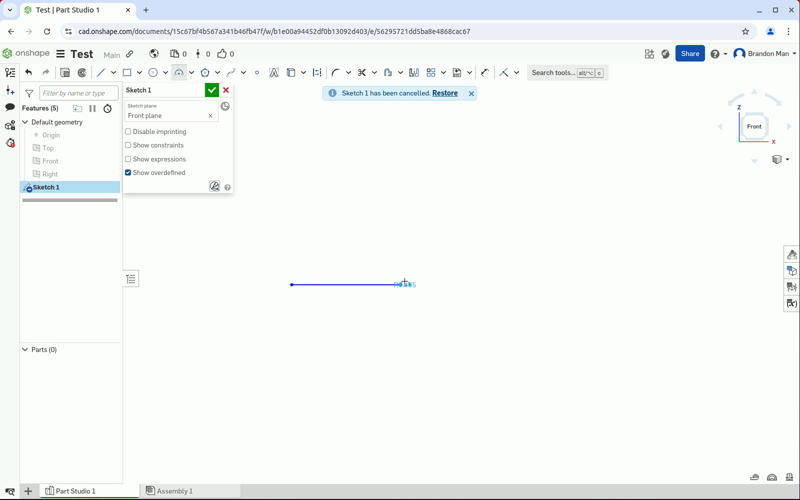
scroll(6)
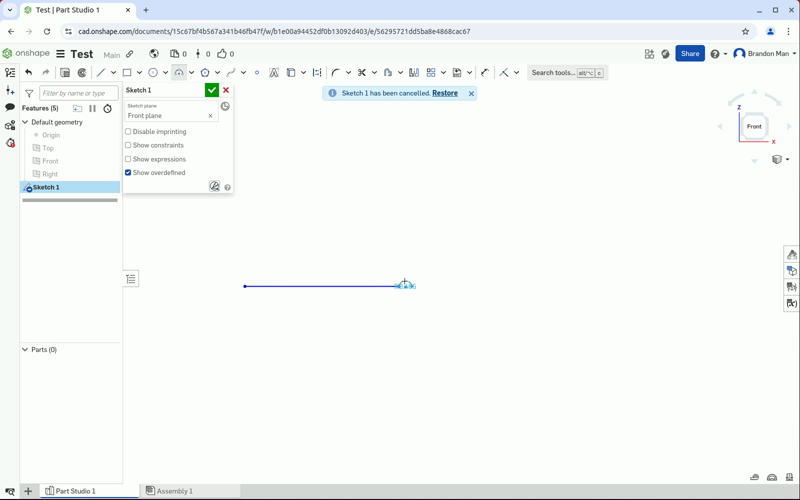
scroll(6)
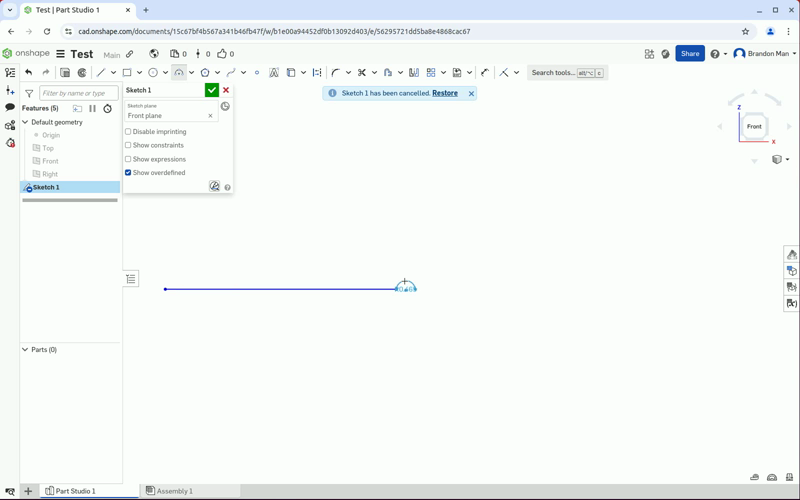
scroll(6)
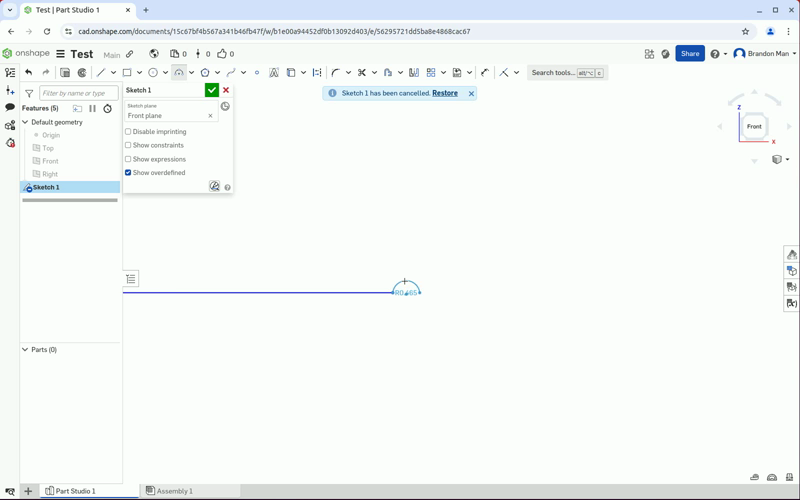
scroll(6)
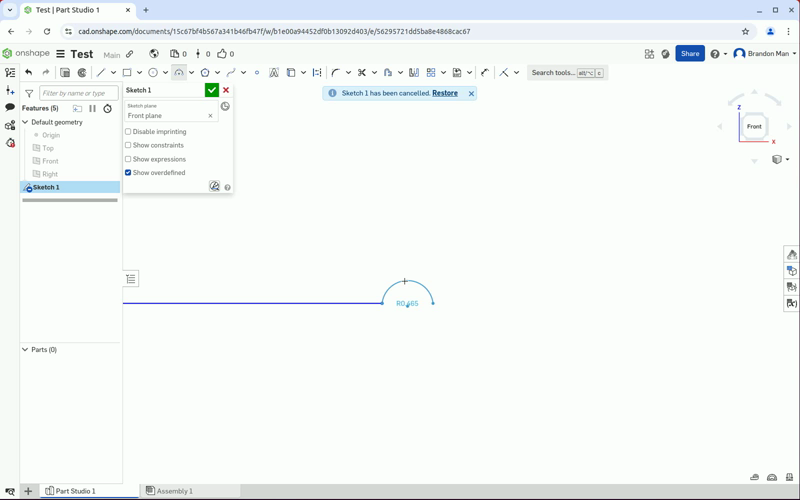
click(404, 280)
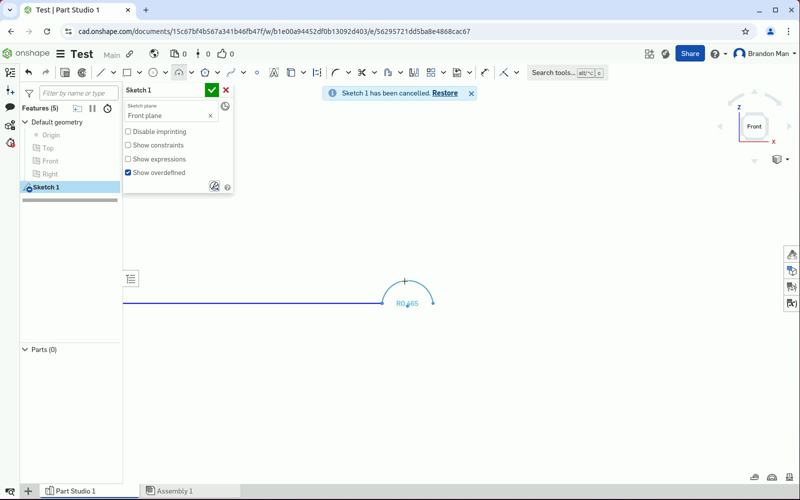
scroll(-6)
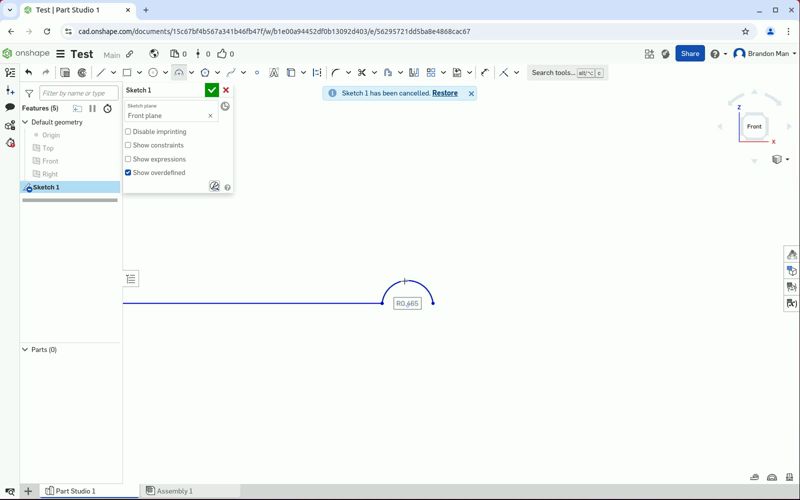
scroll(-6)
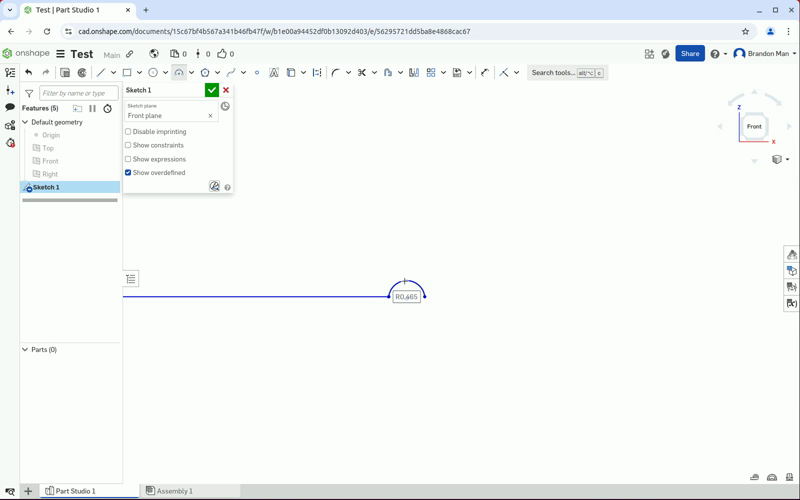
scroll(-6)
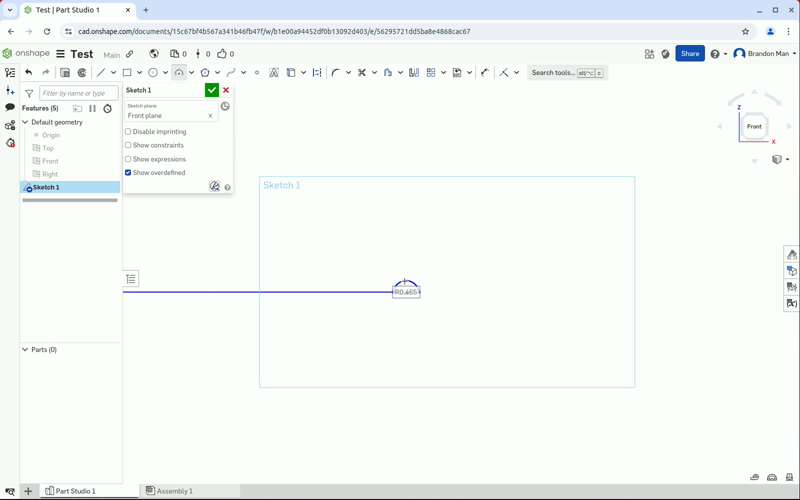
scroll(-6)
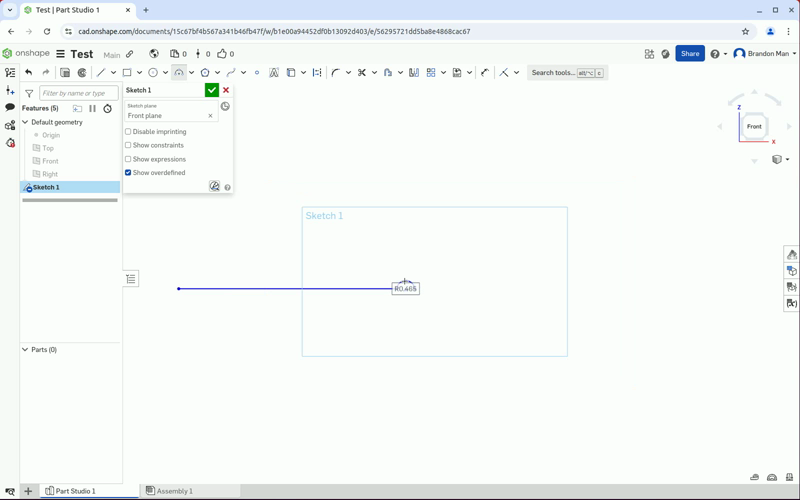
scroll(-6)
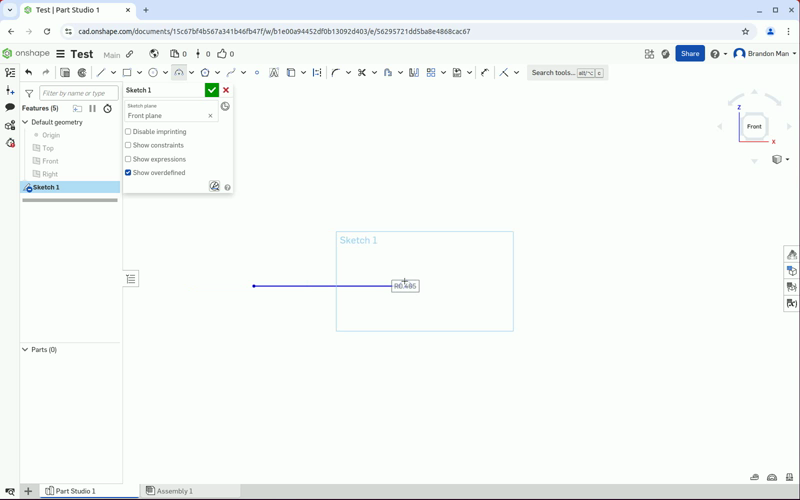
scroll(-6)
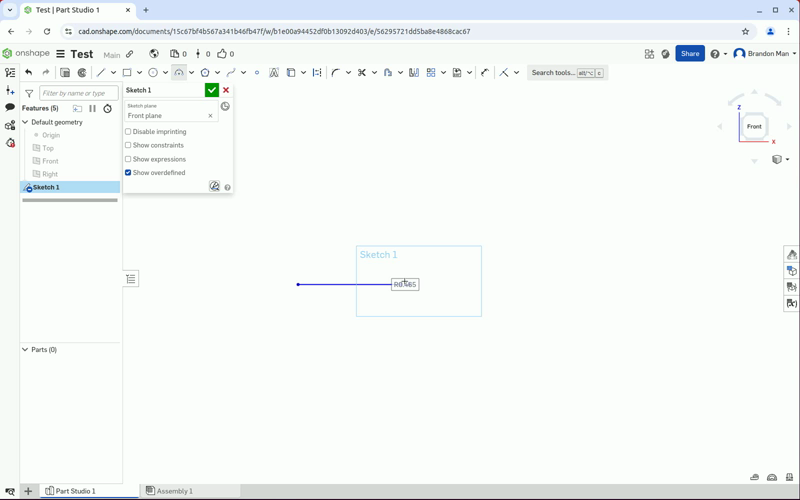
scroll(-6)
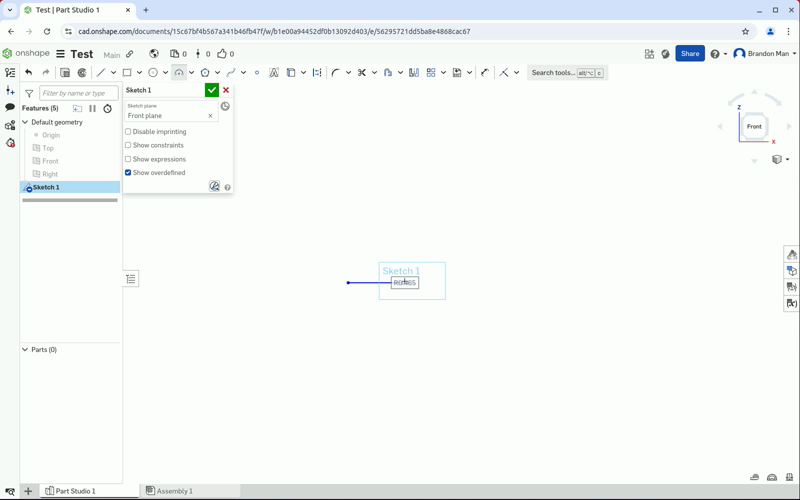
key_up(shift)
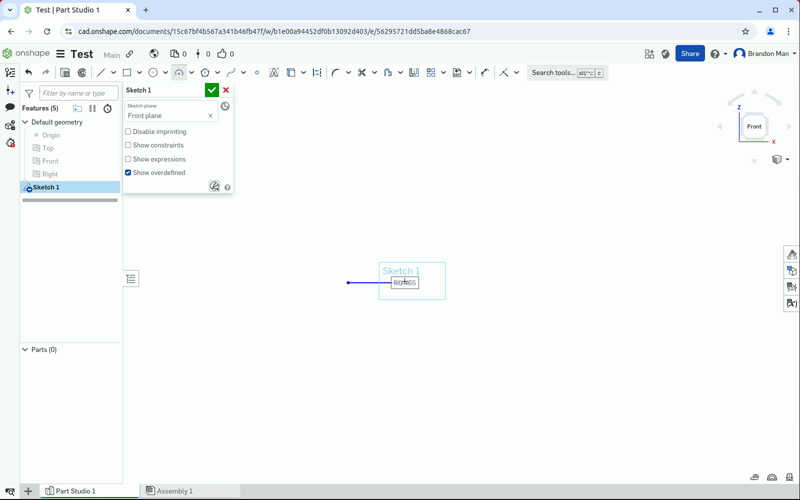
key(esc)
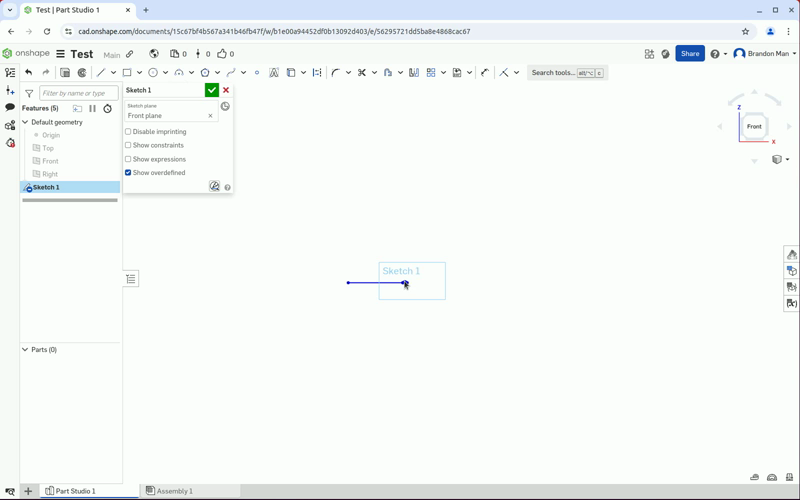
key(l)
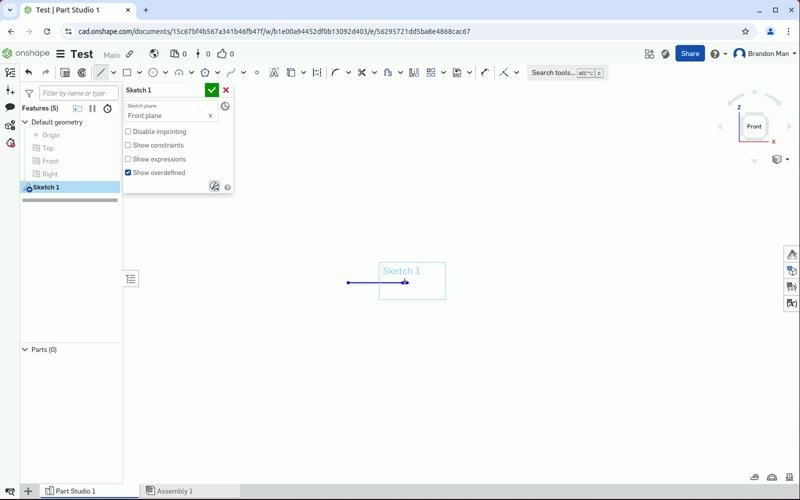
mouse_move(407, 282)
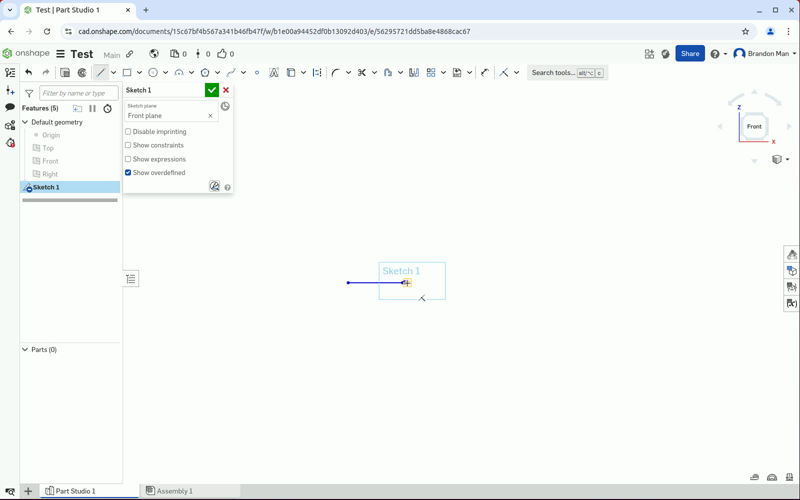
scroll(6)
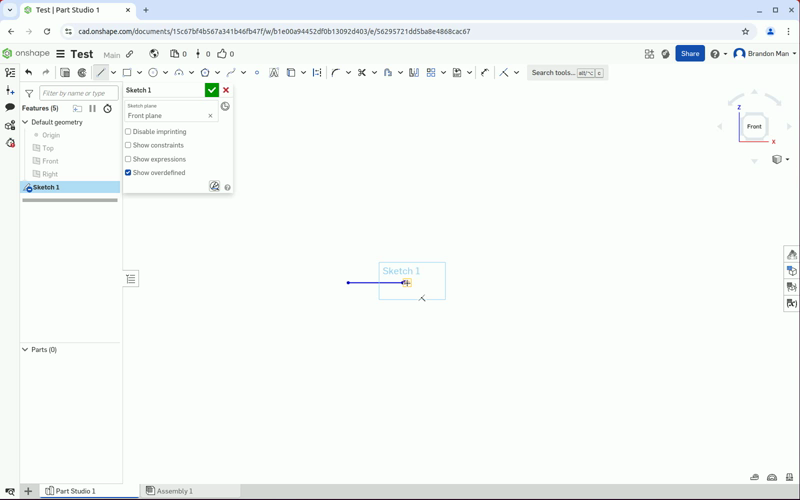
scroll(6)
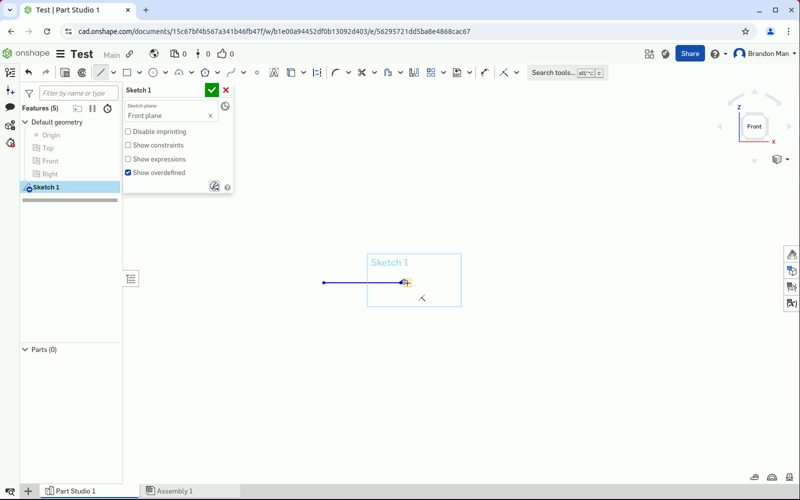
scroll(6)
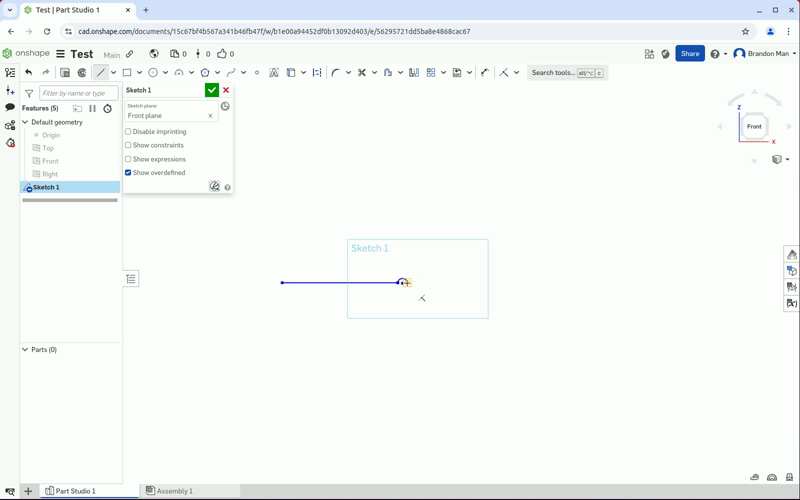
scroll(6)
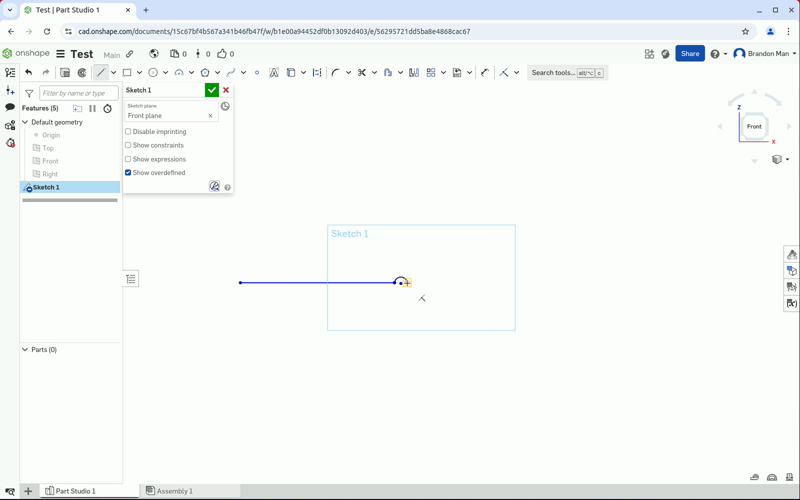
scroll(6)
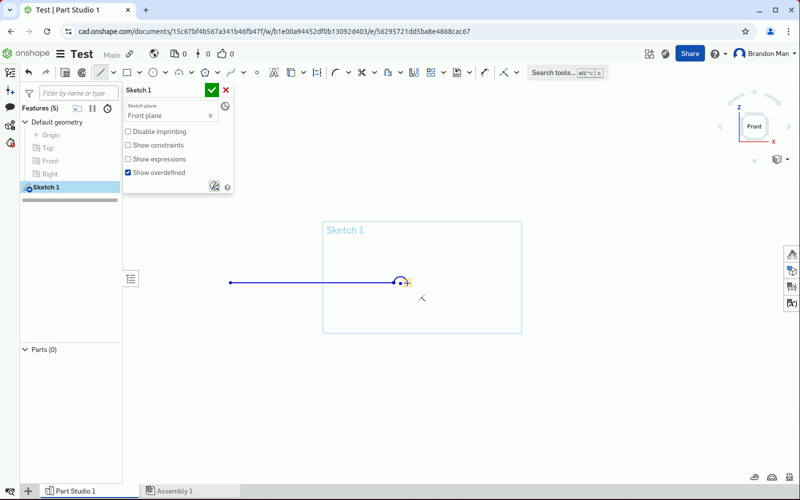
scroll(6)
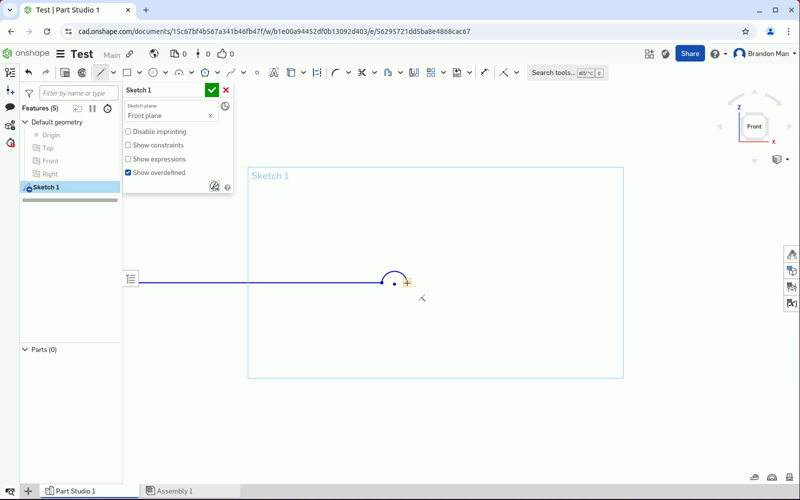
scroll(6)
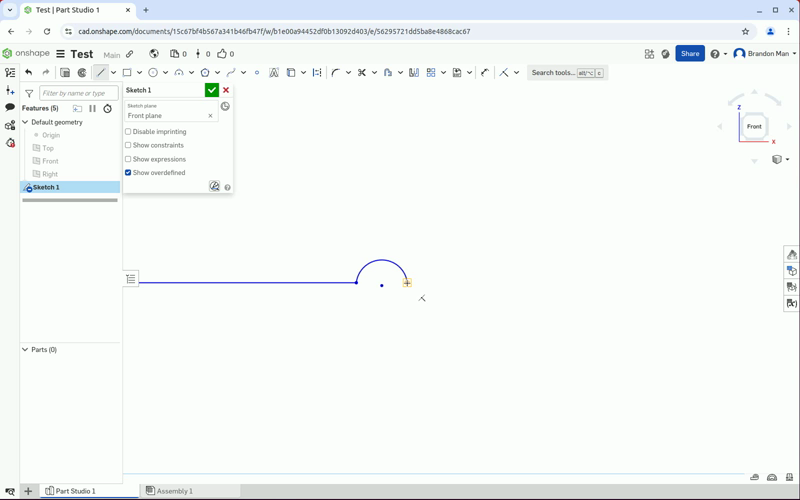
click(407, 282)
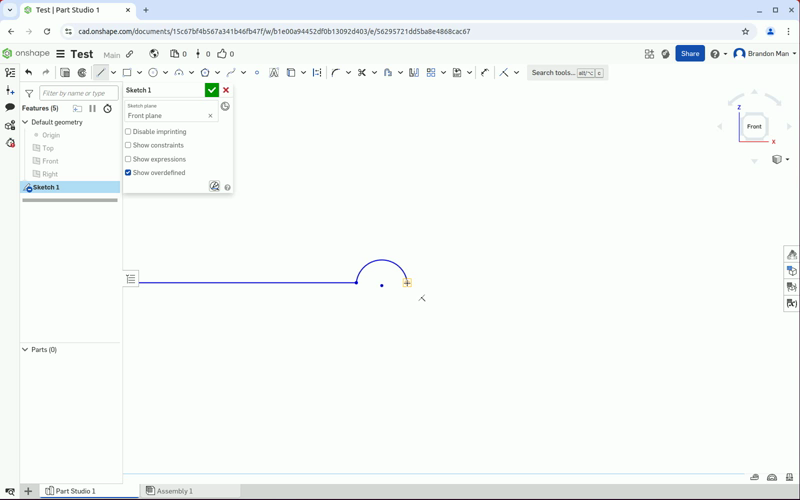
scroll(-6)
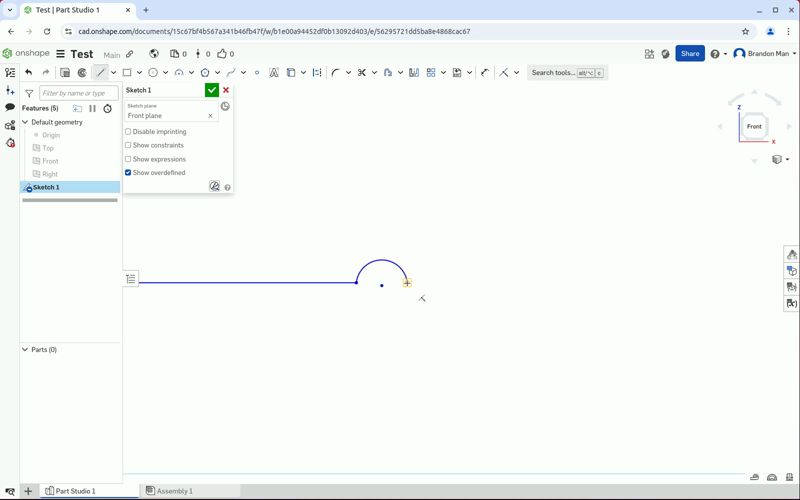
scroll(-6)
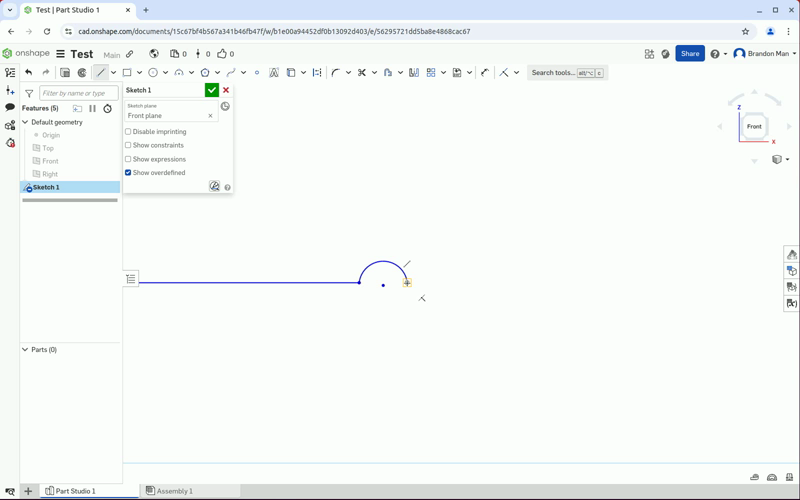
scroll(-6)
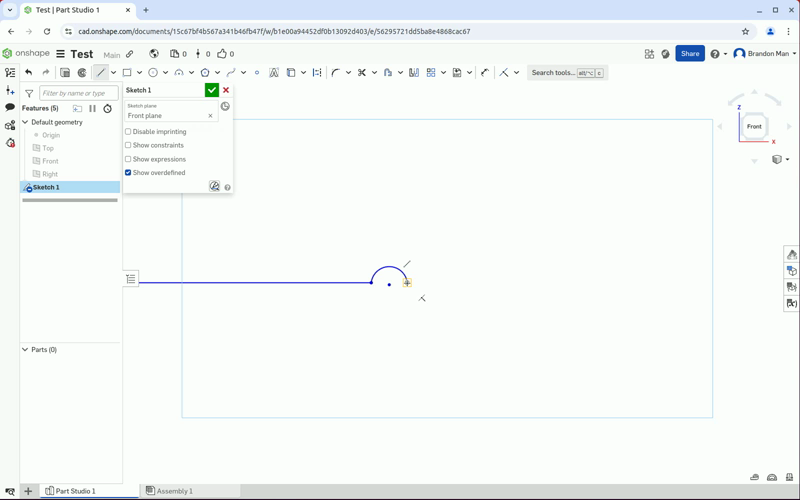
scroll(-6)
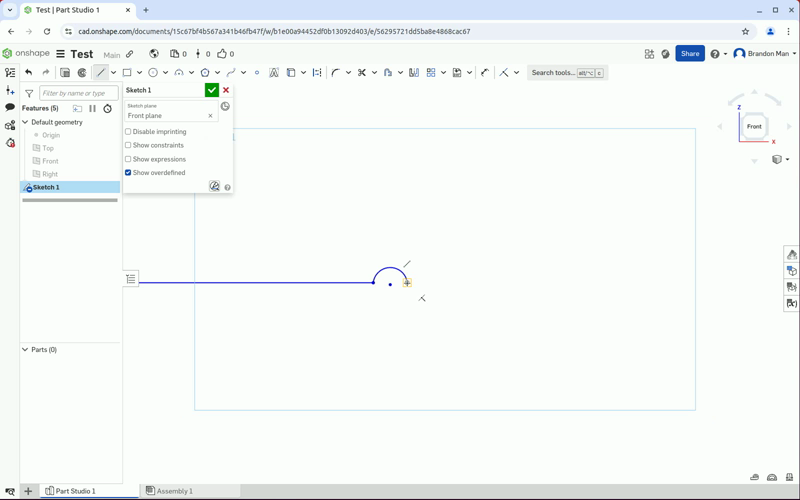
scroll(-6)
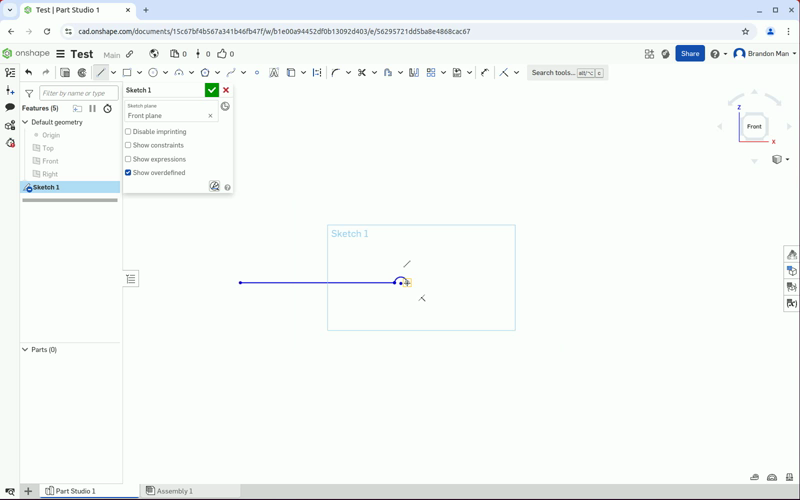
scroll(-6)
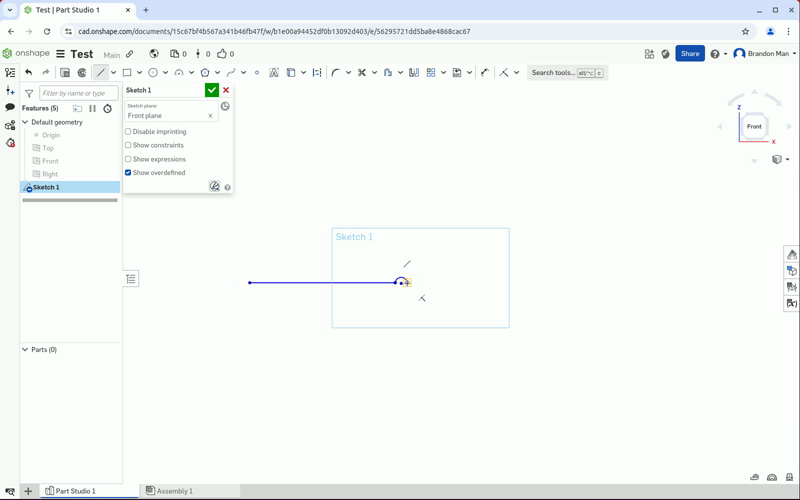
scroll(-6)
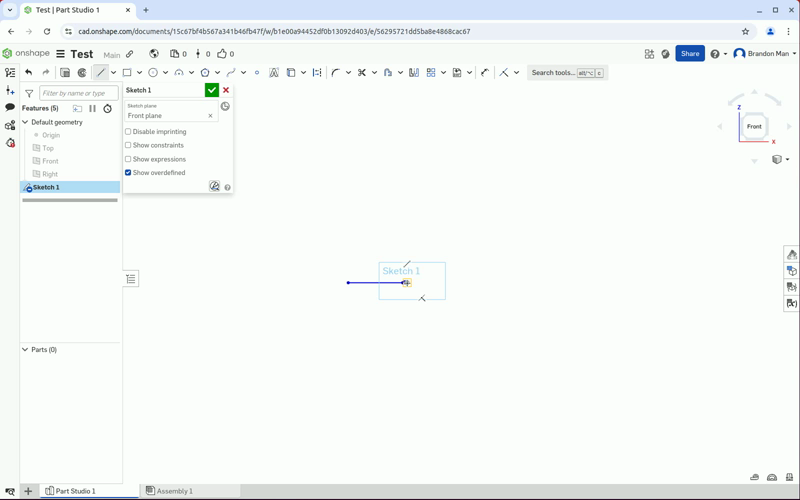
key_down(shift)
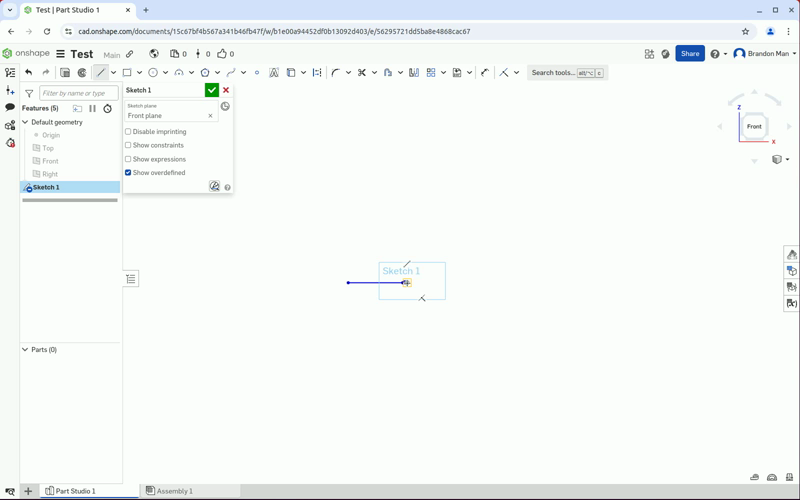
mouse_move(437, 282)
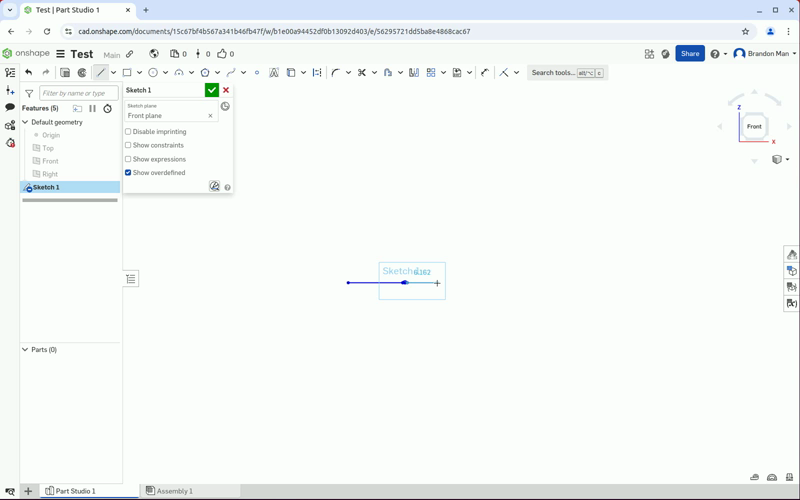
mouse_move(456, 282)
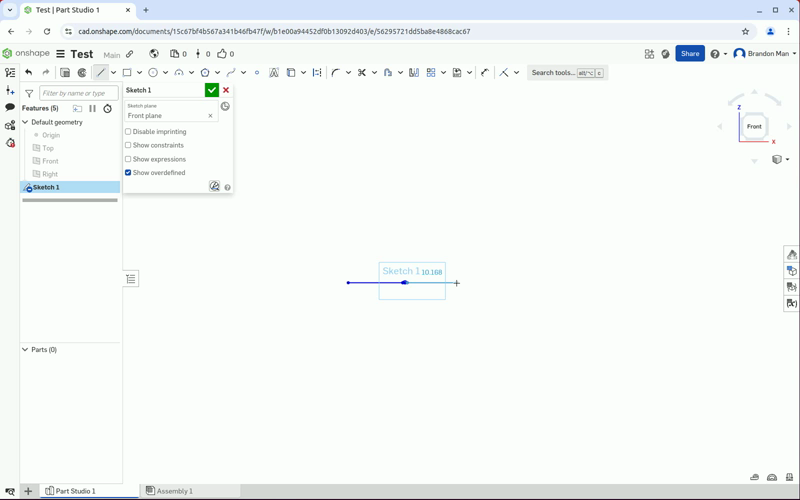
click(456, 282)
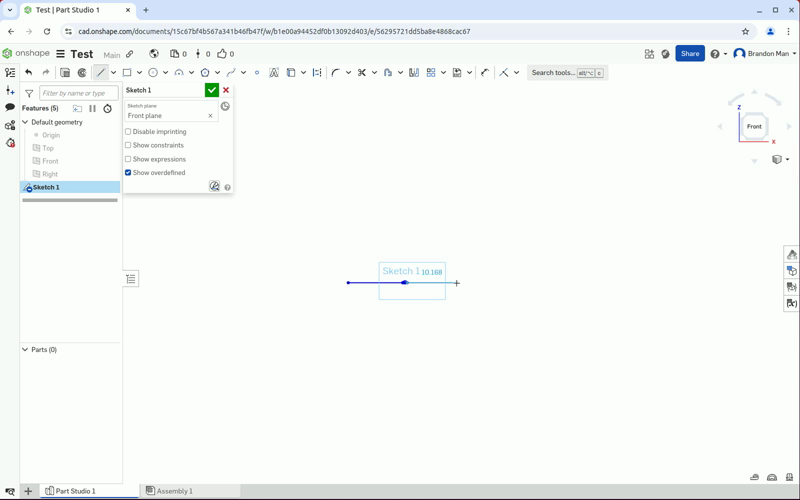
key_up(shift)
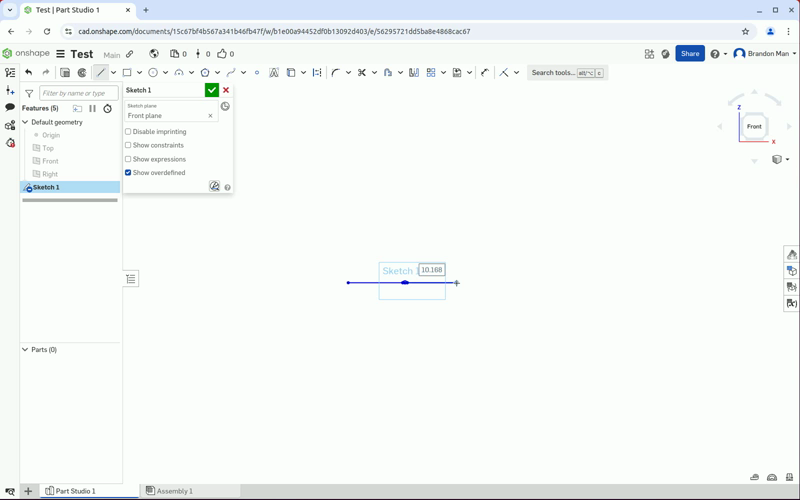
key(esc)
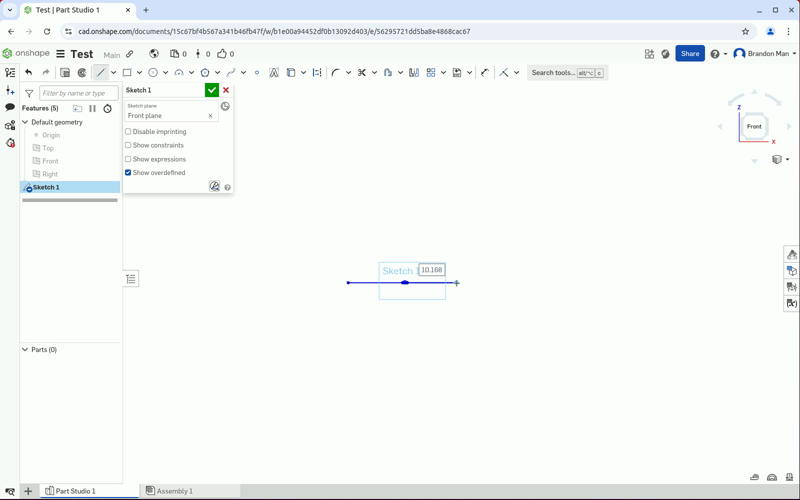
key(a)
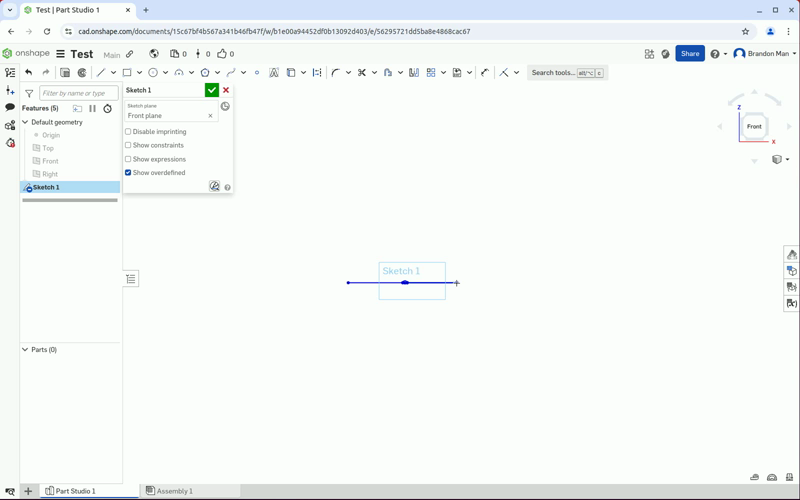
mouse_move(456, 282)
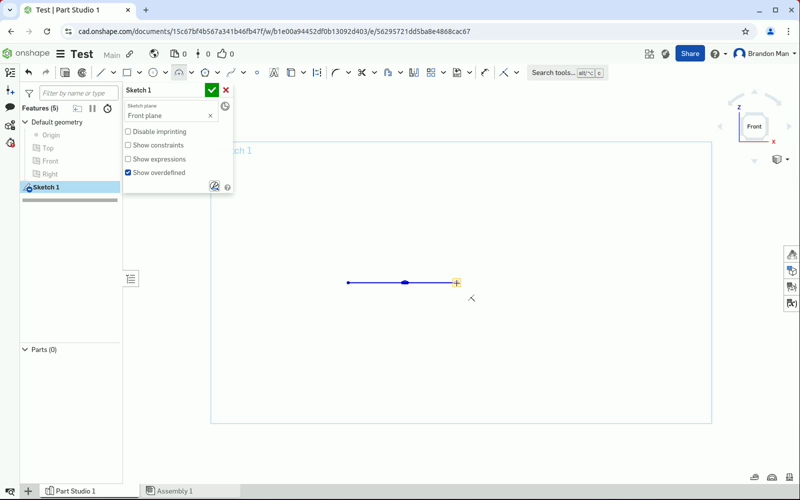
click(456, 282)
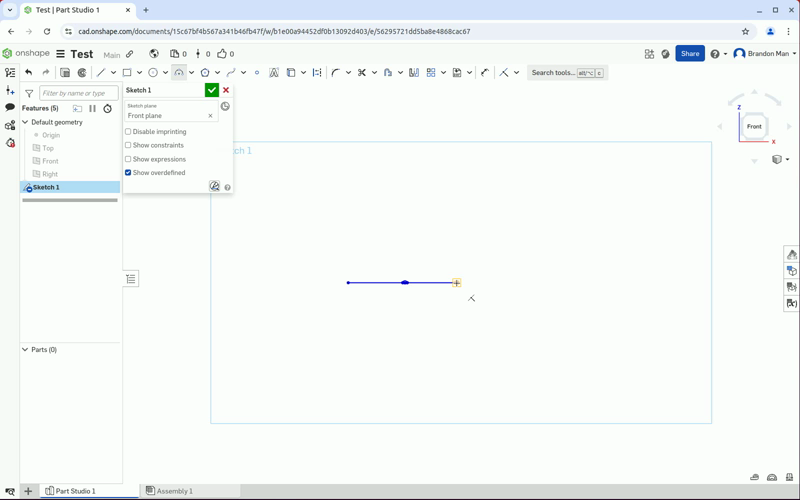
key_down(shift)
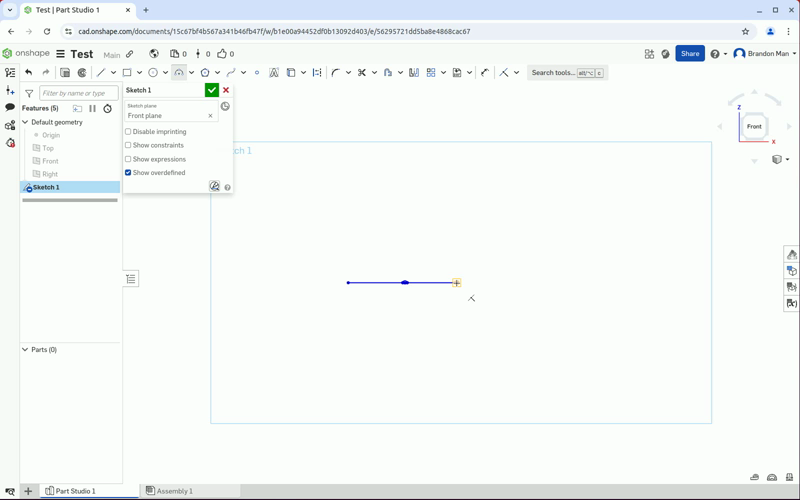
mouse_move(463, 282)
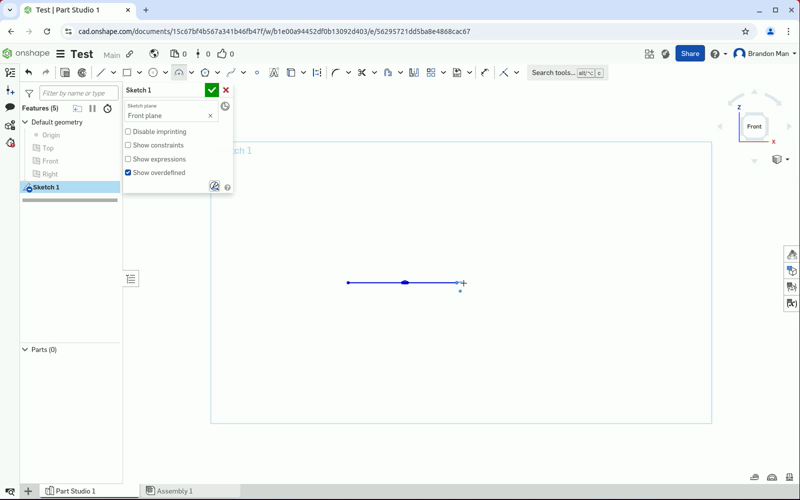
scroll(6)
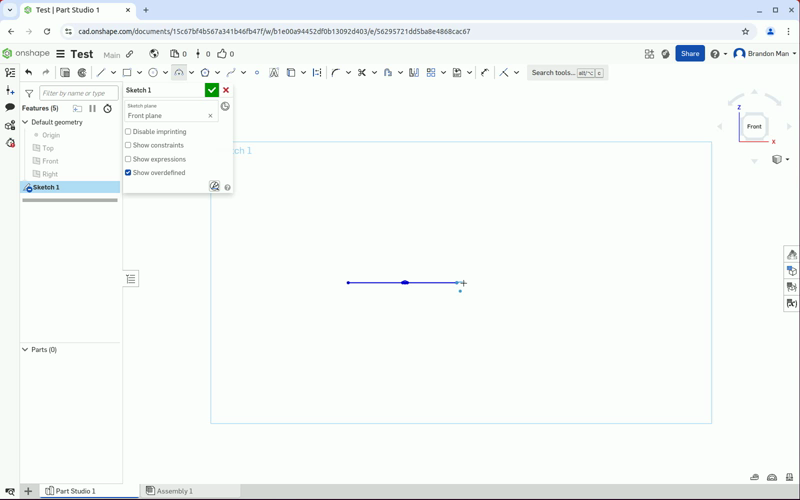
scroll(6)
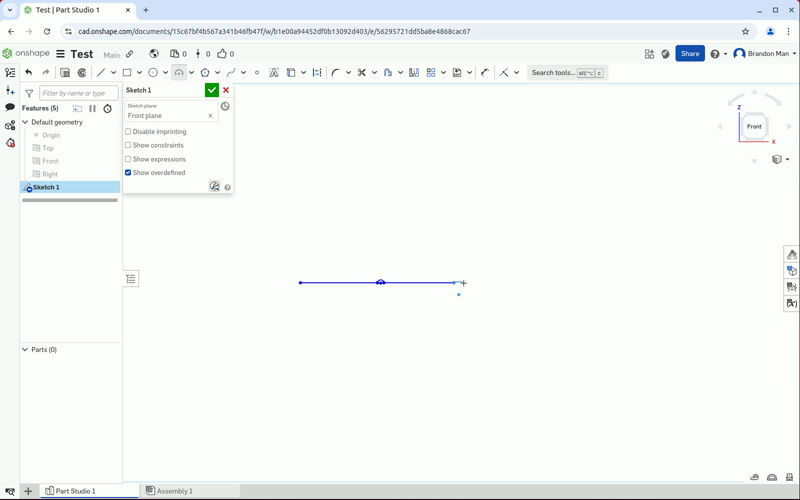
scroll(6)
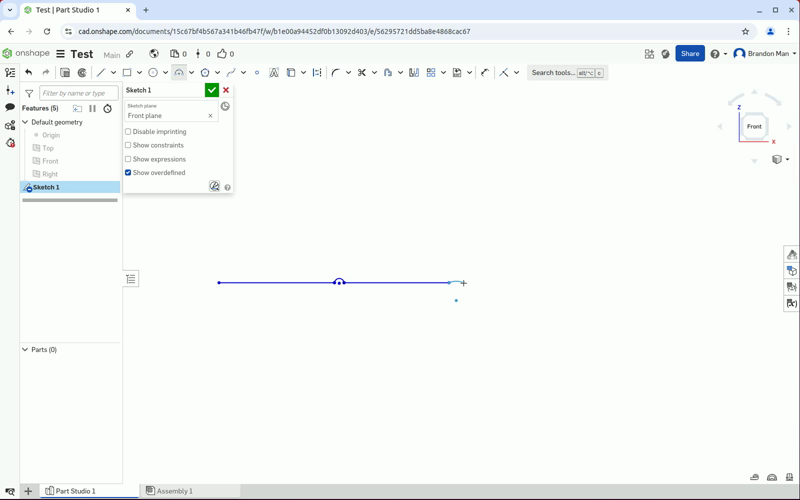
scroll(6)
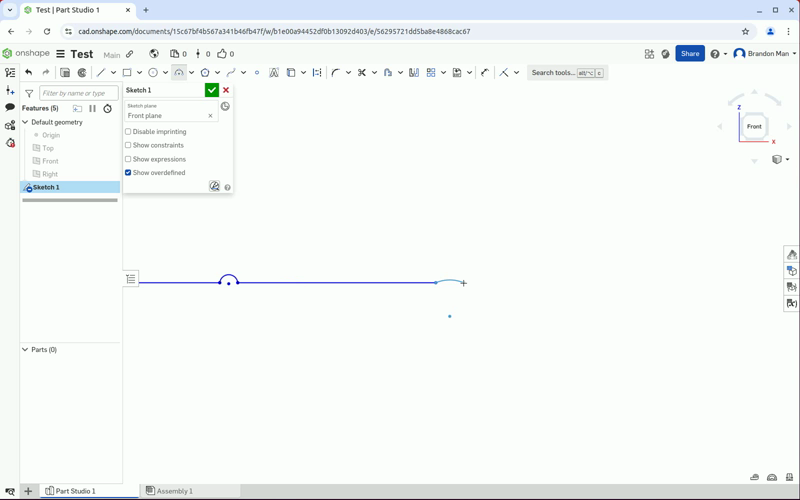
scroll(6)
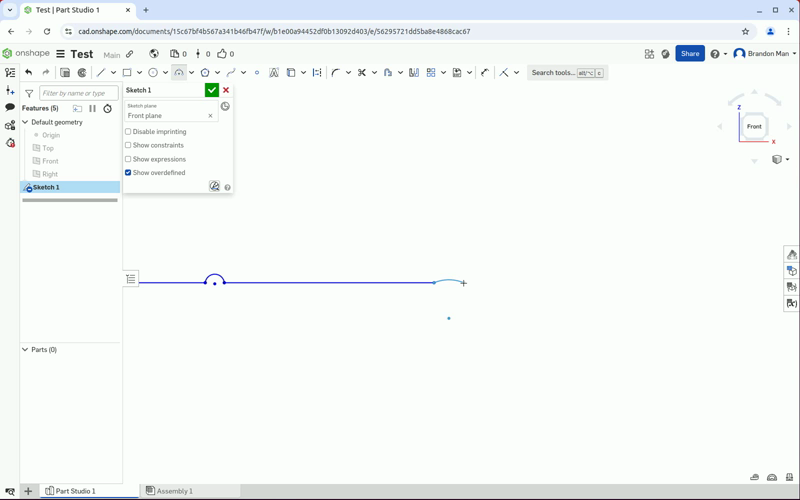
scroll(6)
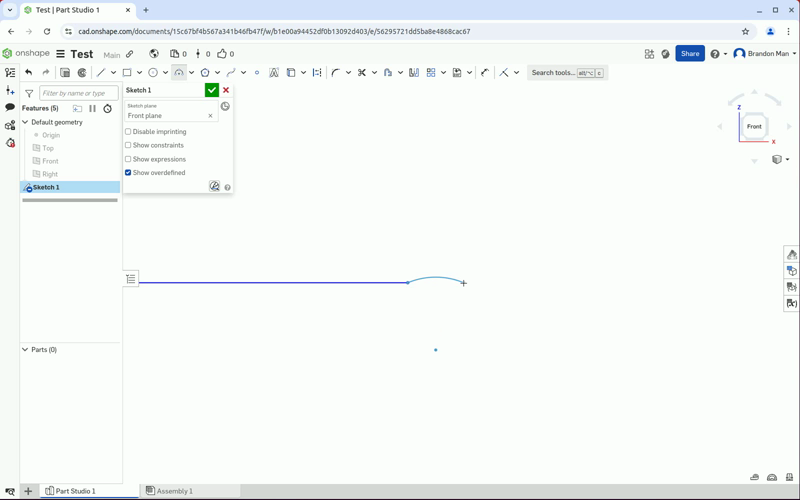
scroll(6)
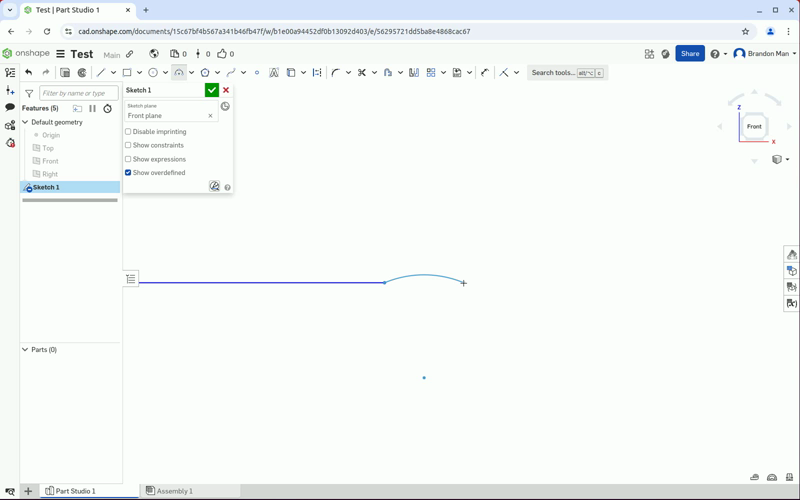
click(463, 282)
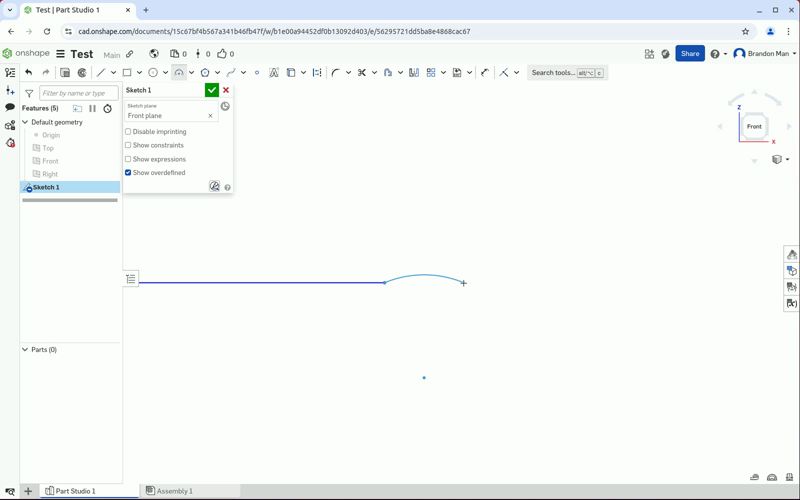
scroll(-6)
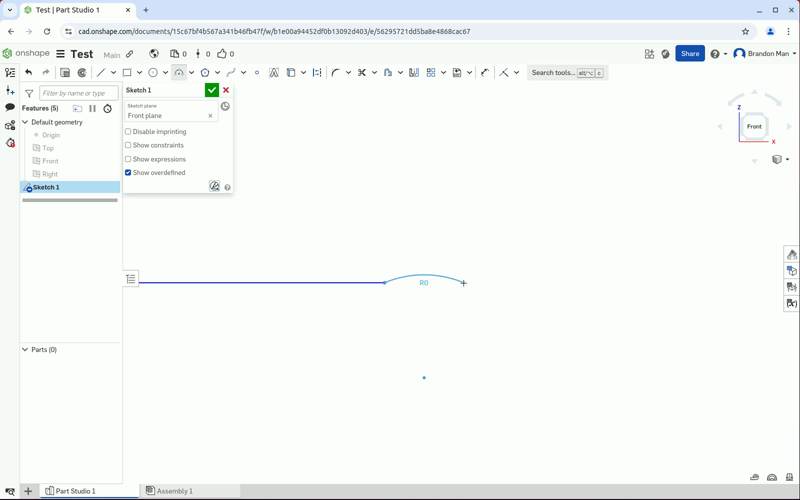
scroll(-6)
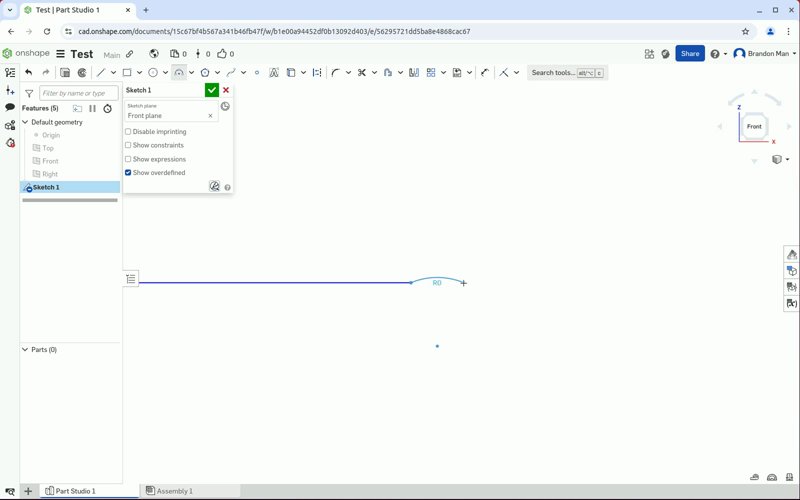
scroll(-6)
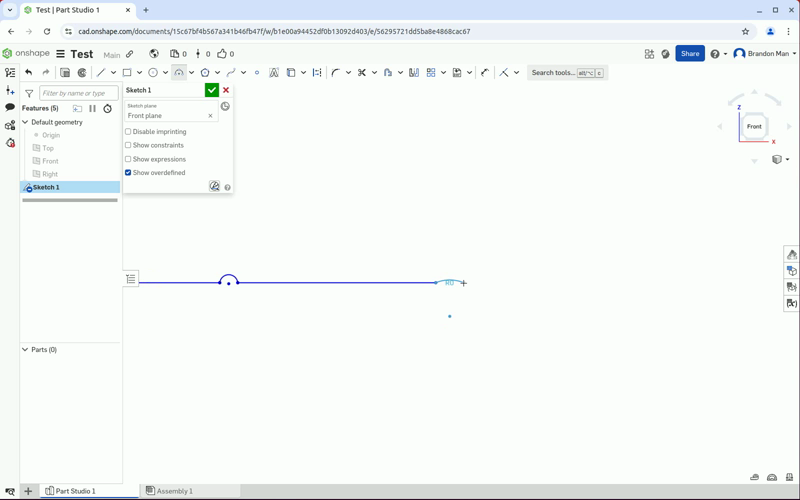
scroll(-6)
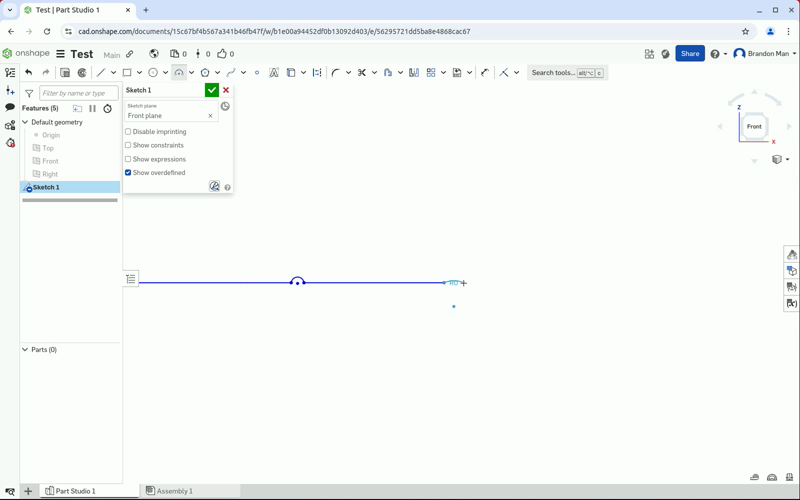
scroll(-6)
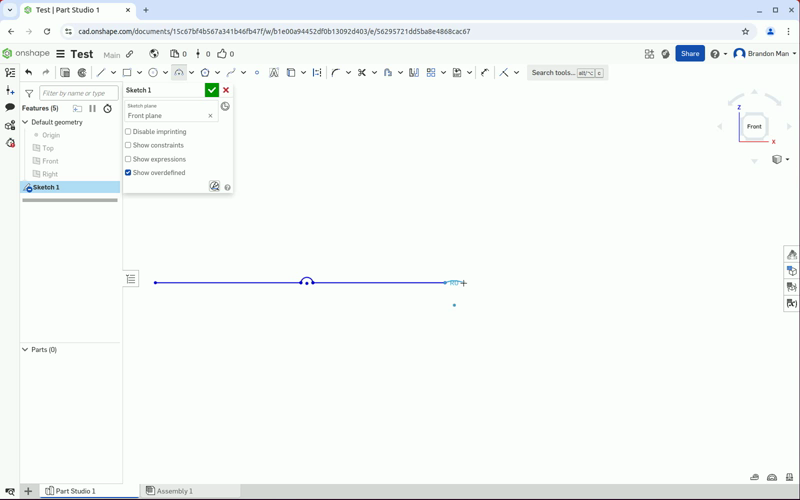
scroll(-6)
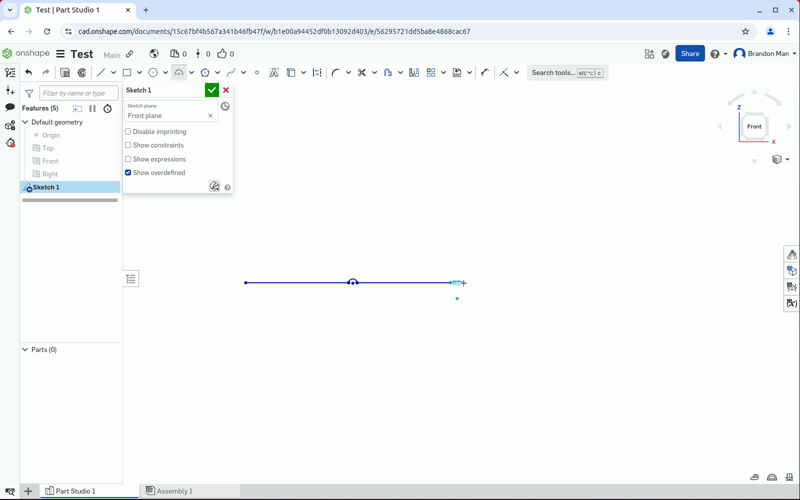
scroll(-6)
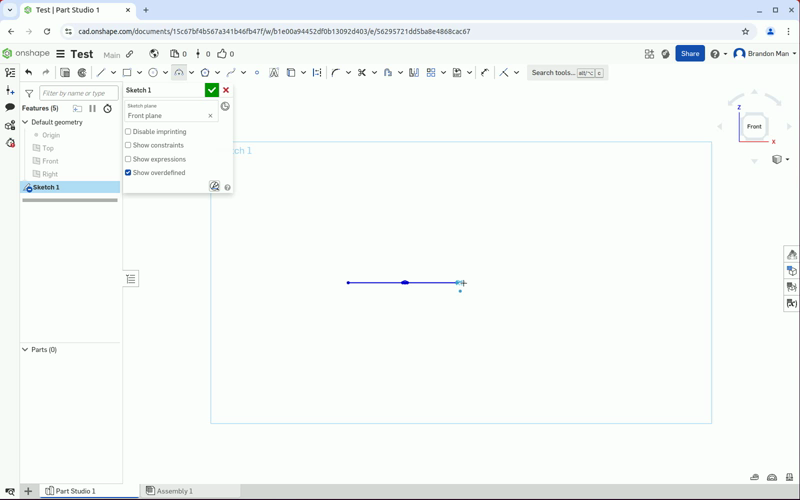
mouse_move(460, 279)
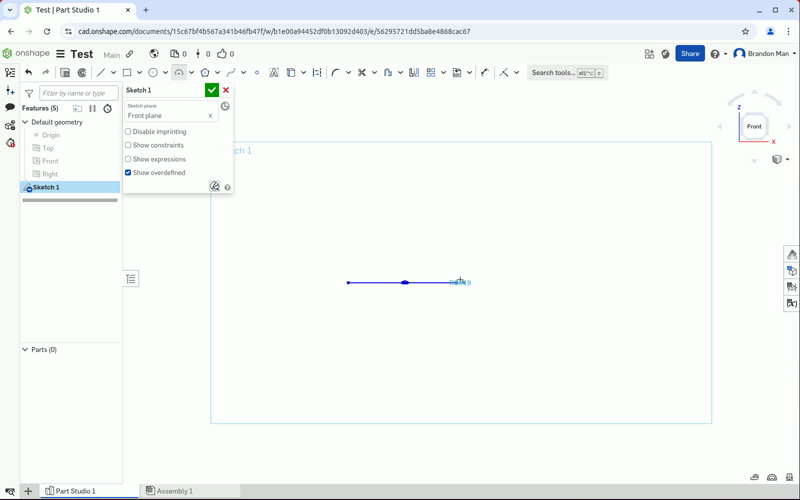
scroll(6)
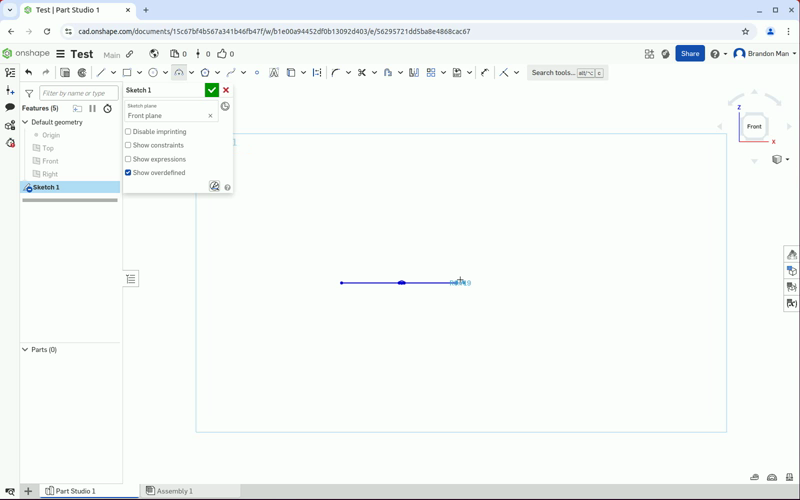
scroll(6)
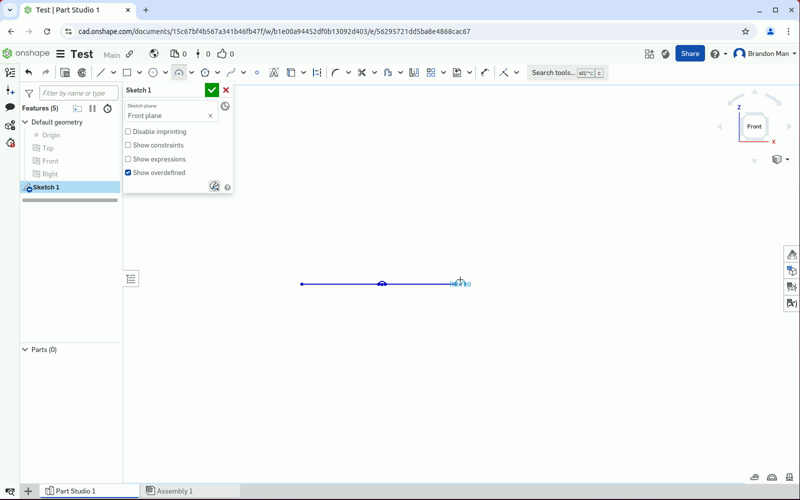
scroll(6)
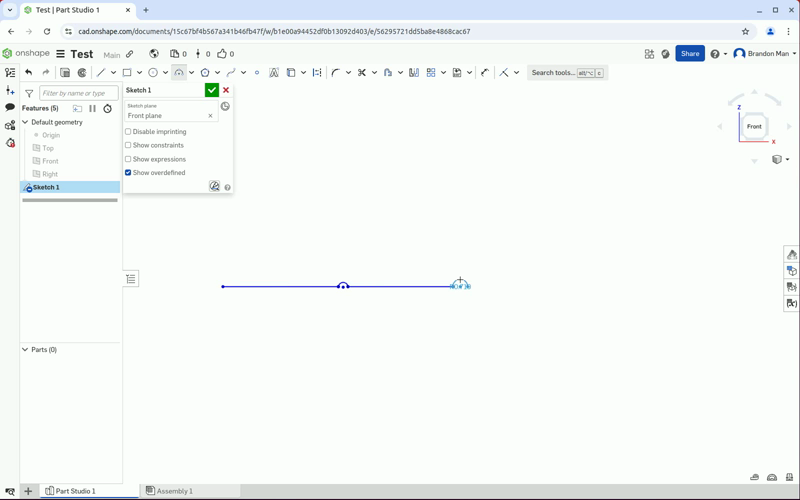
scroll(6)
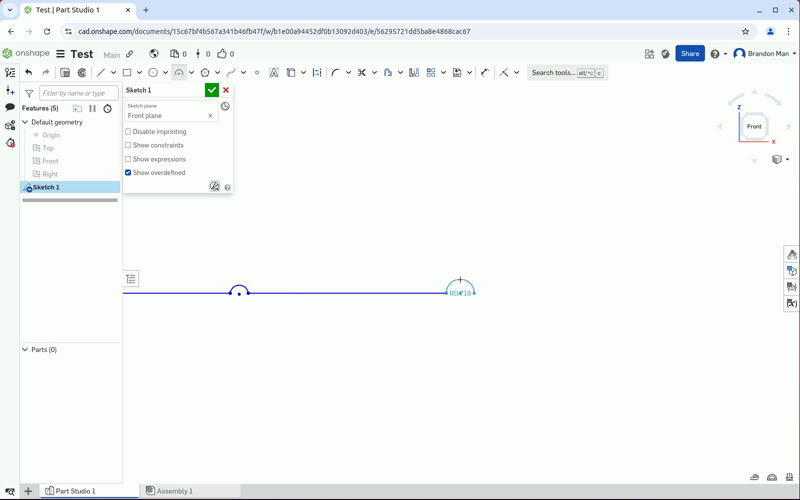
scroll(6)
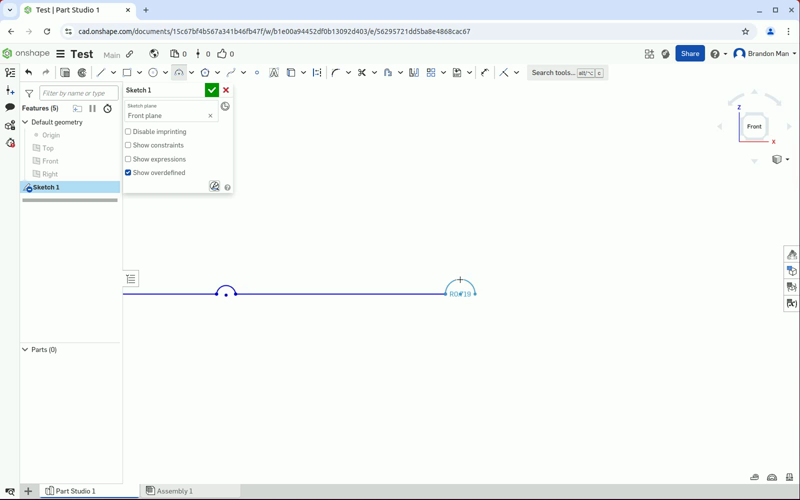
scroll(6)
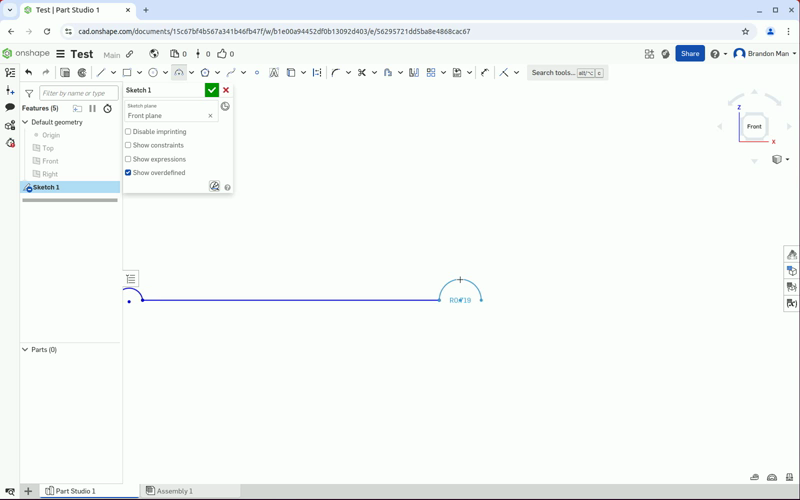
scroll(6)
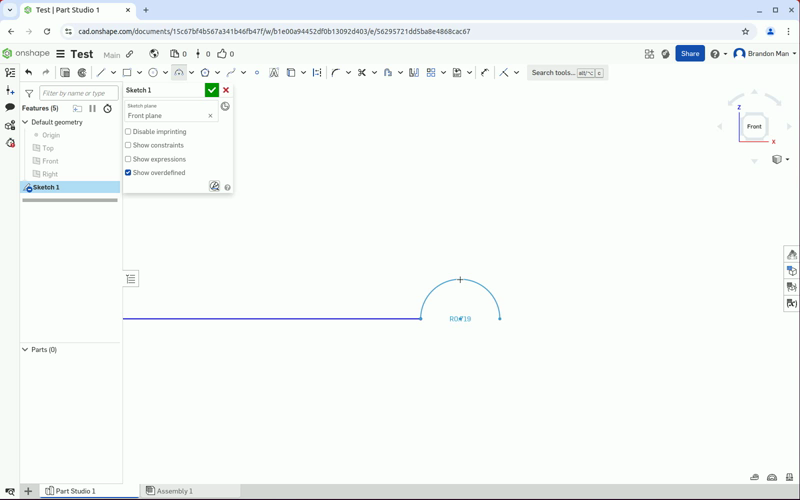
click(460, 279)
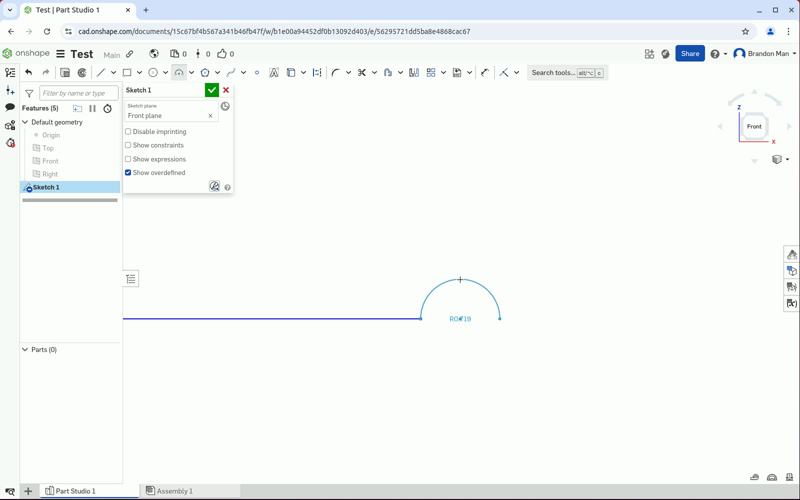
scroll(-6)
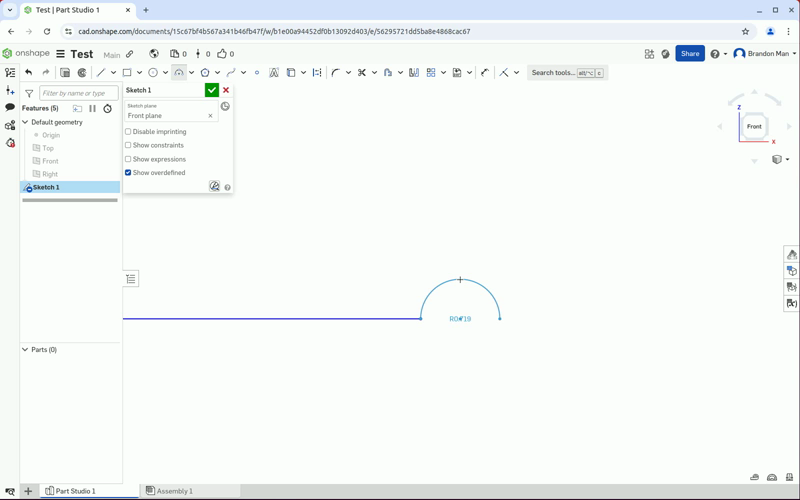
scroll(-6)
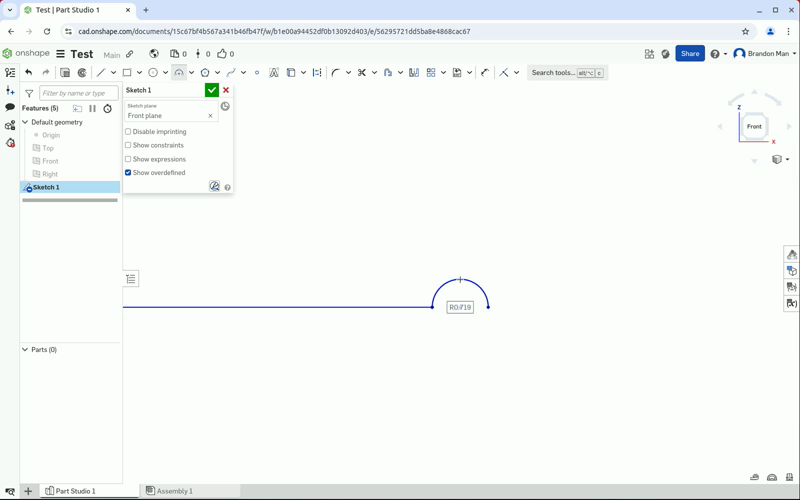
scroll(-6)
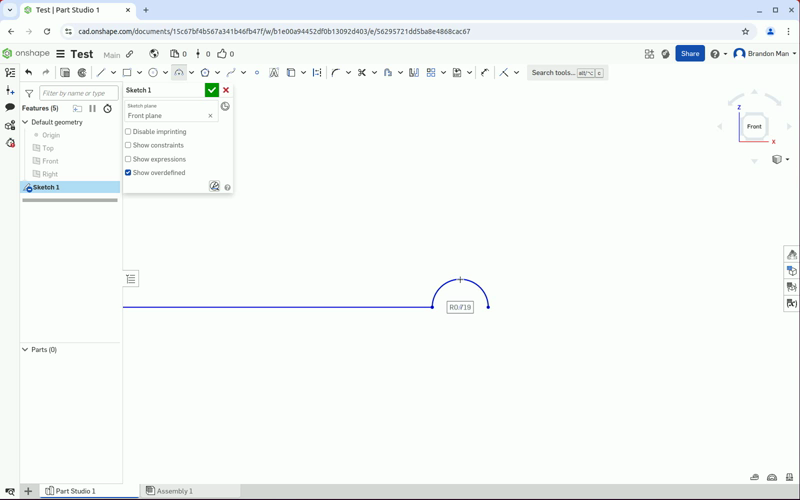
scroll(-6)
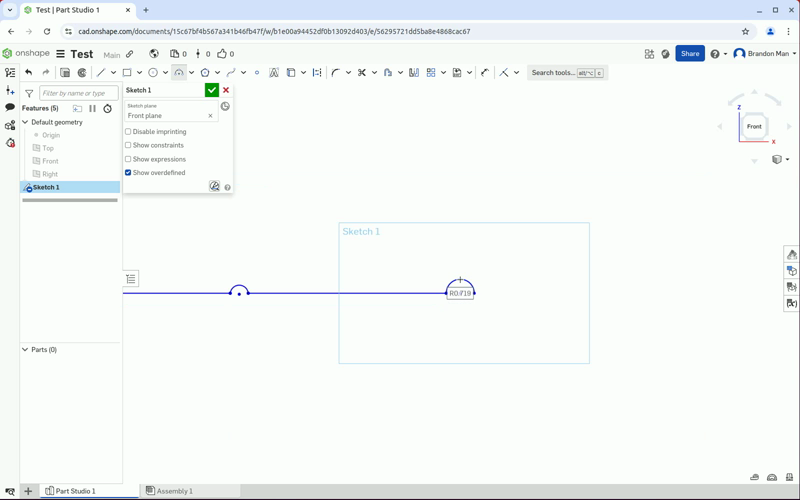
scroll(-6)
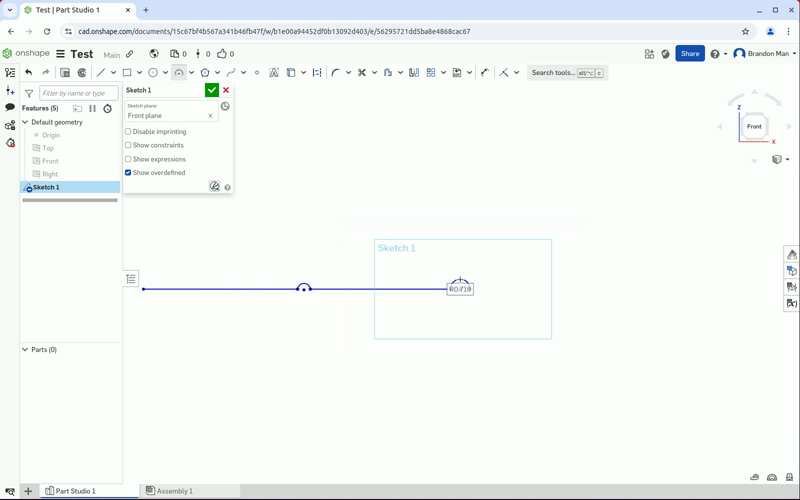
scroll(-6)
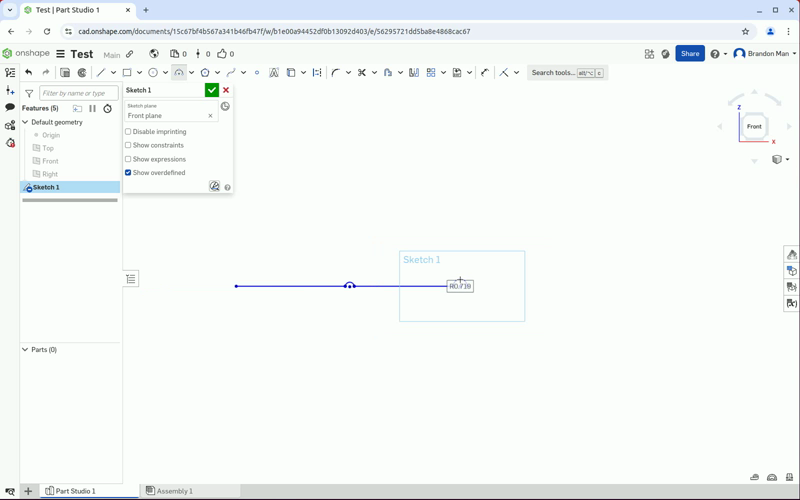
scroll(-6)
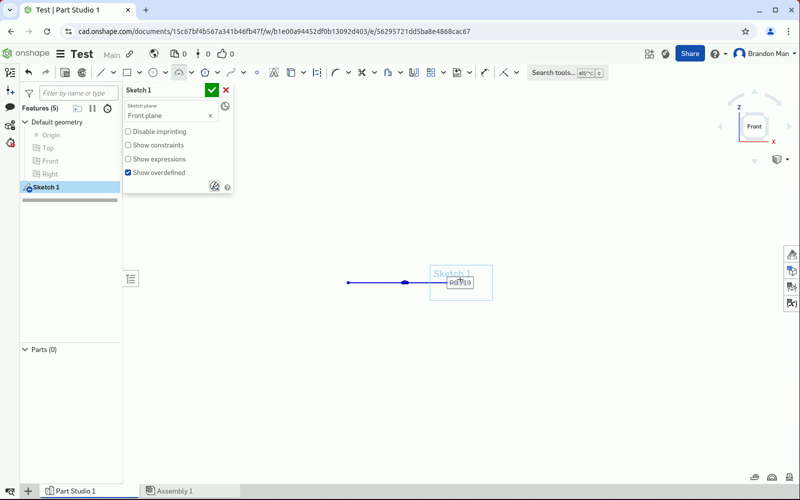
key_up(shift)
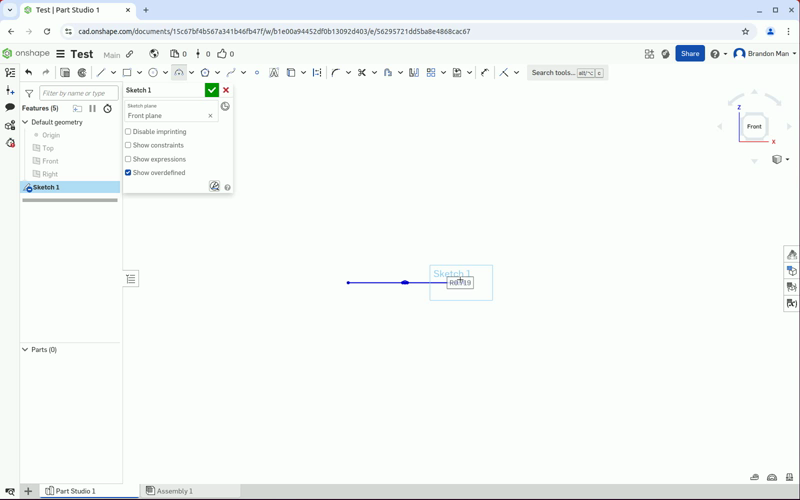
key(esc)
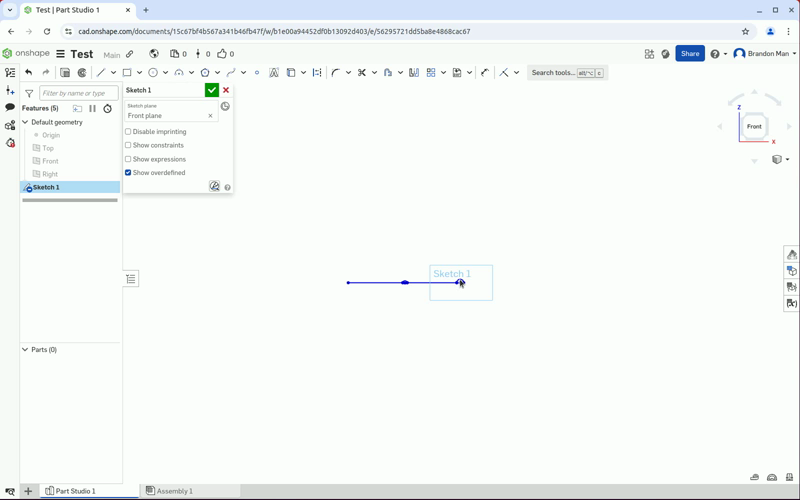
key(l)
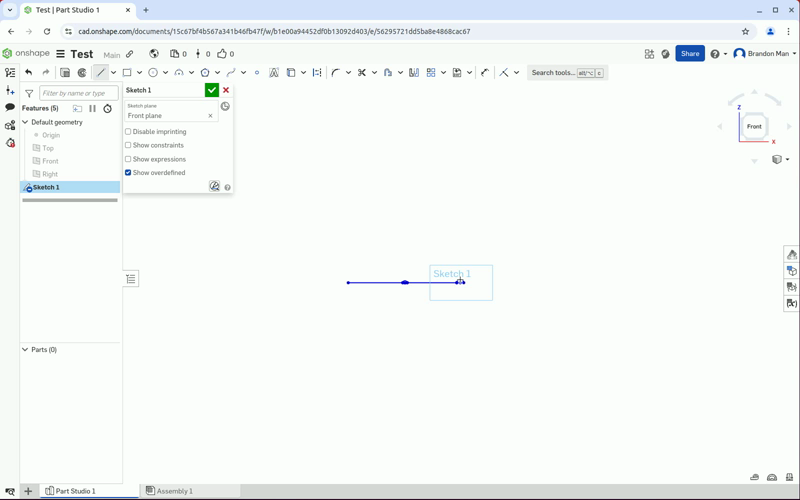
mouse_move(463, 282)
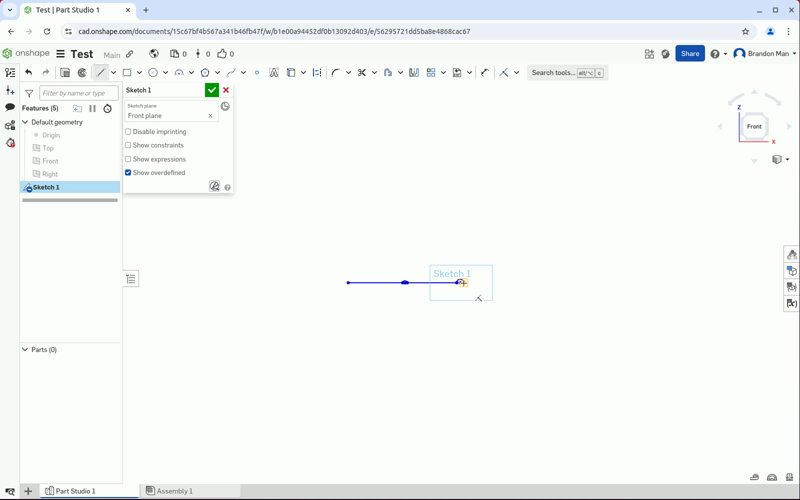
scroll(6)
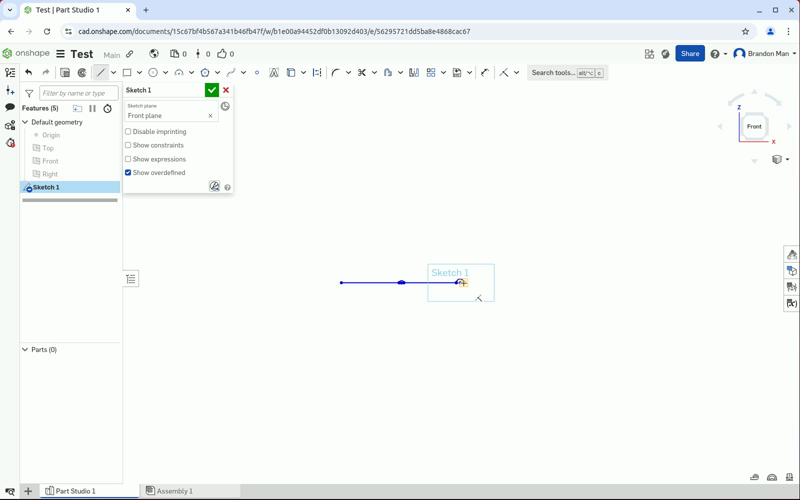
scroll(6)
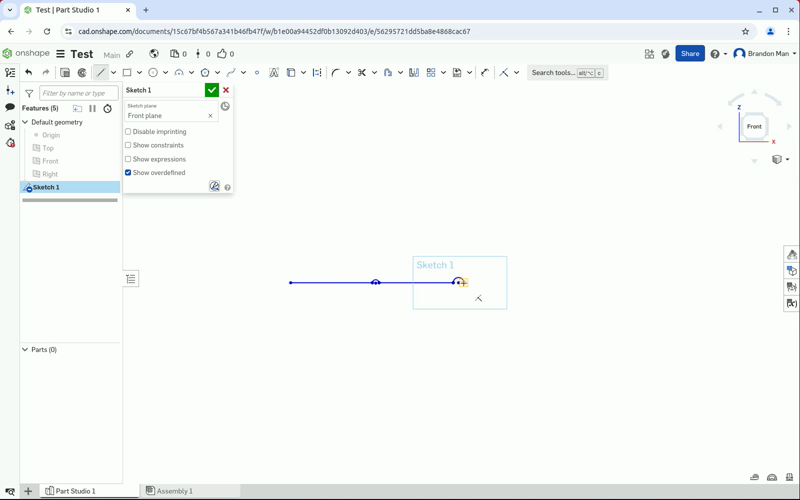
scroll(6)
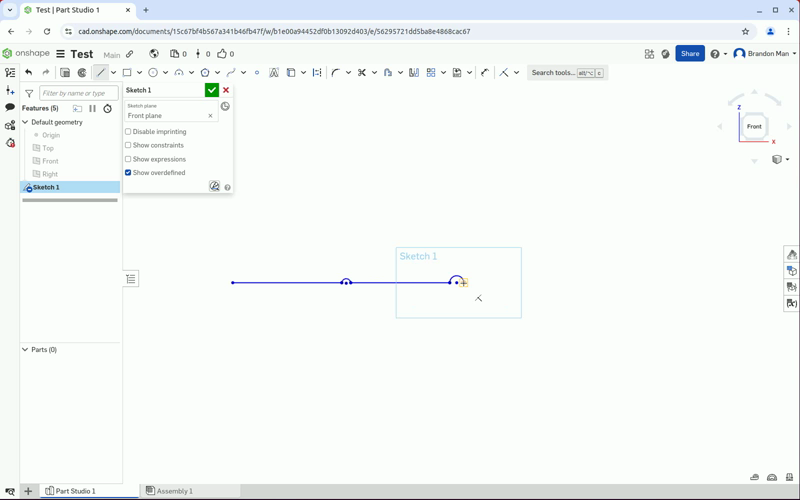
scroll(6)
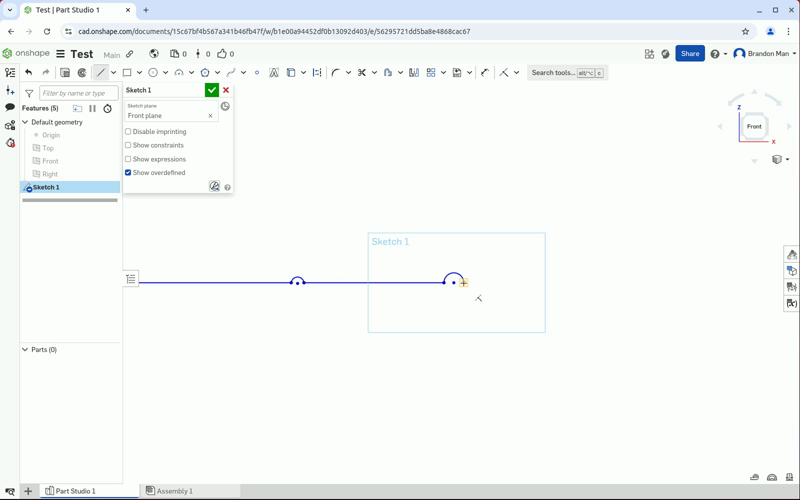
scroll(6)
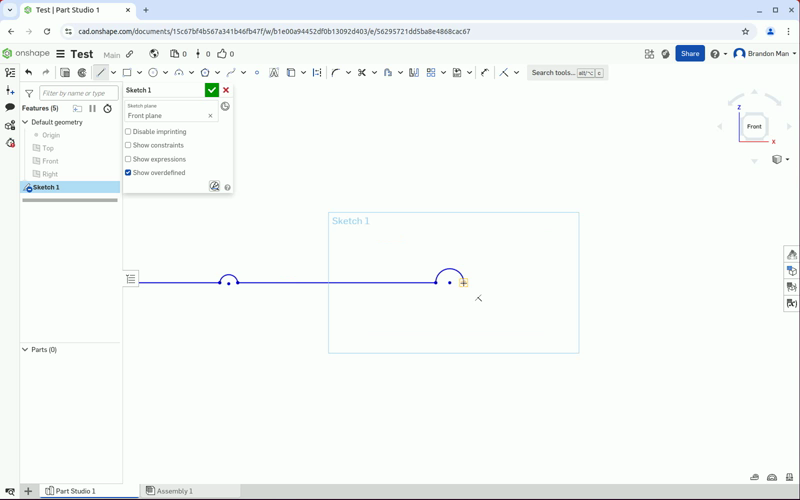
scroll(6)
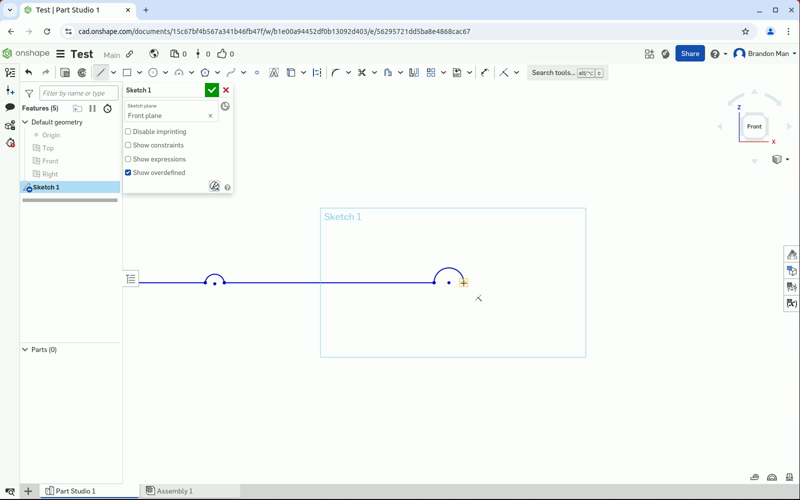
scroll(6)
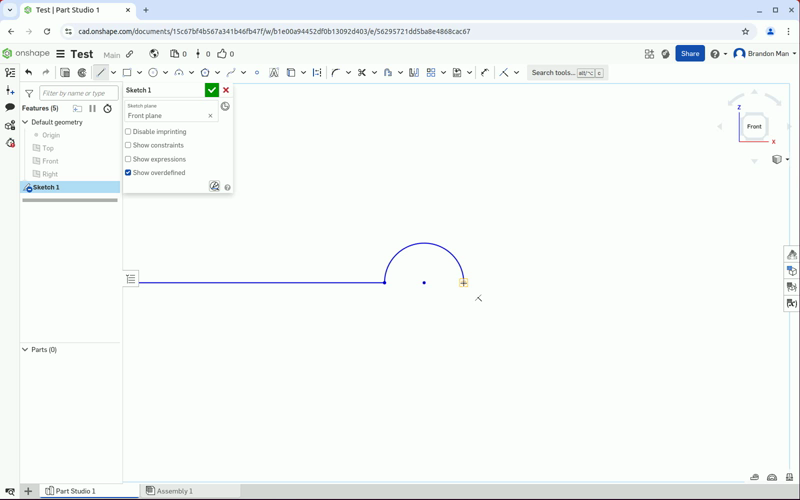
click(463, 282)
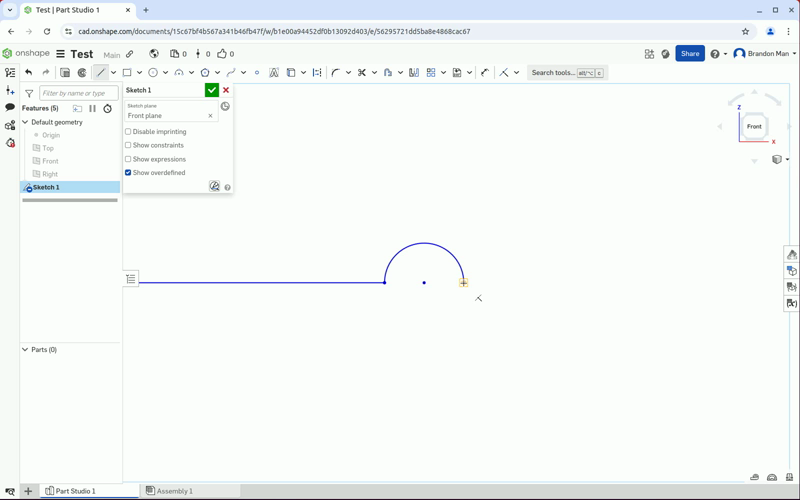
scroll(-6)
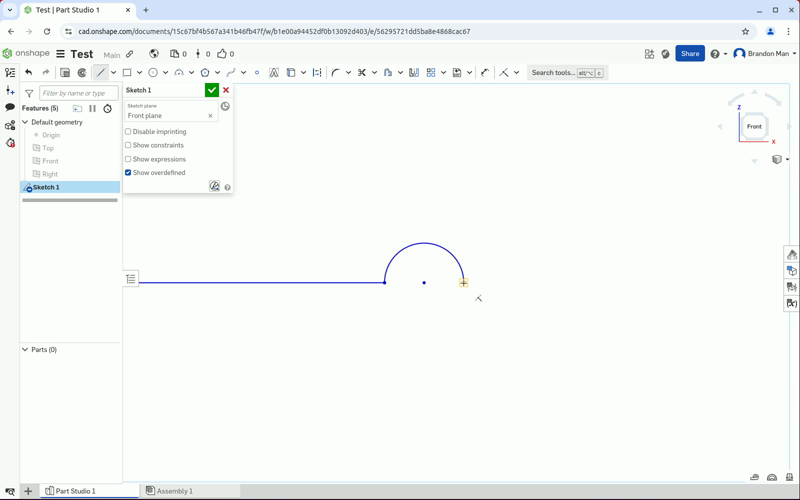
scroll(-6)
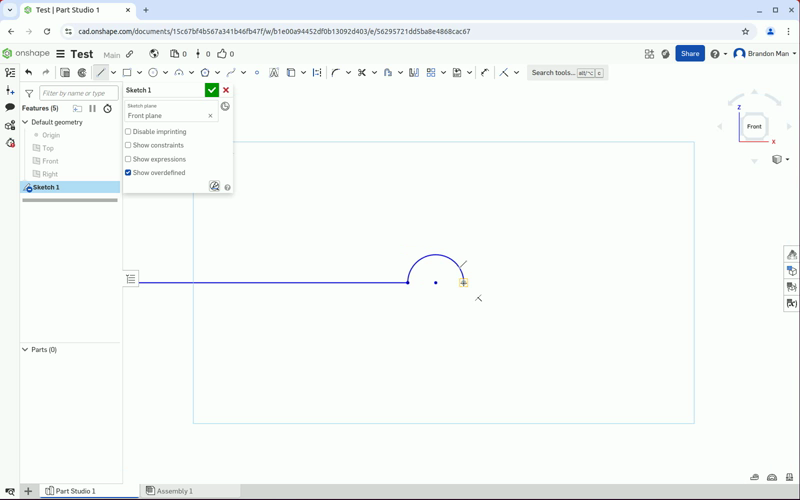
scroll(-6)
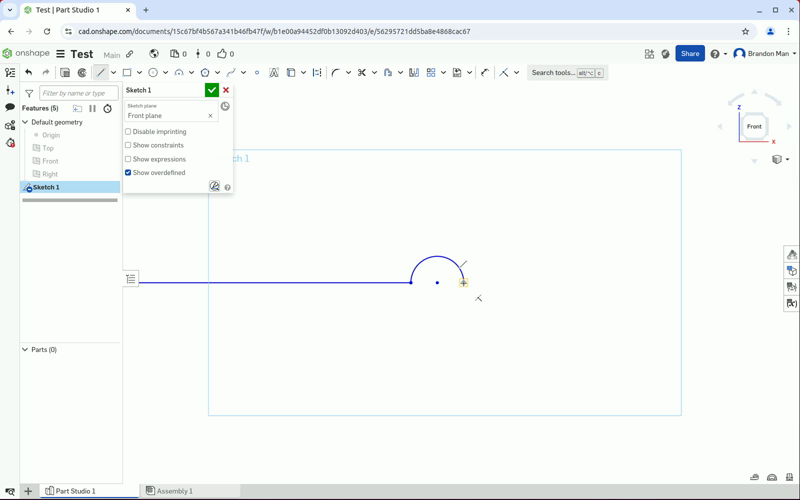
scroll(-6)
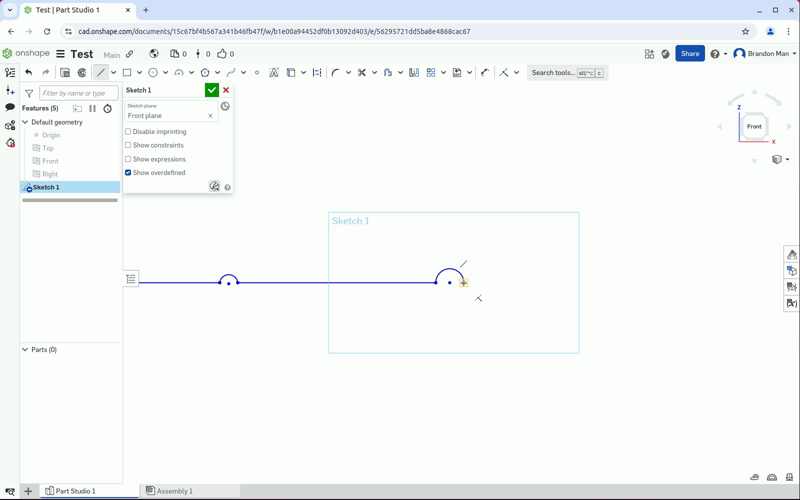
scroll(-6)
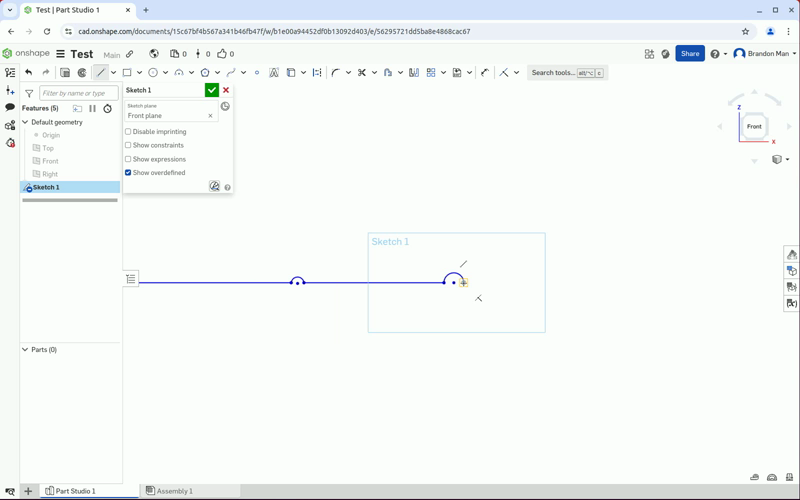
scroll(-6)
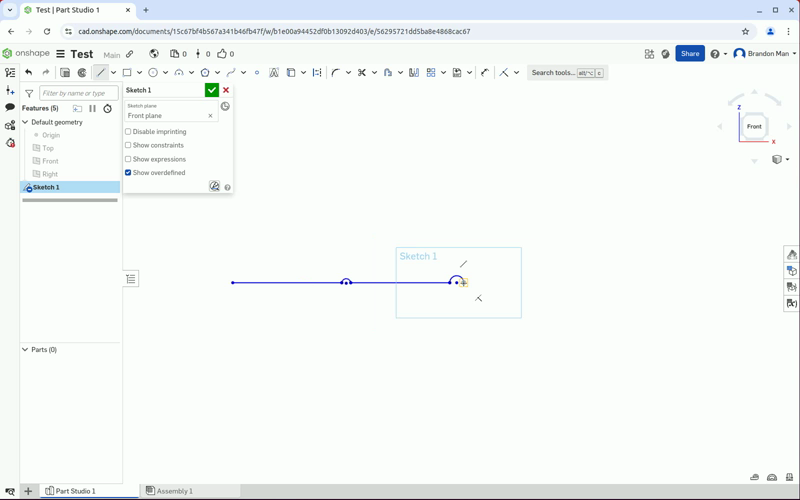
scroll(-6)
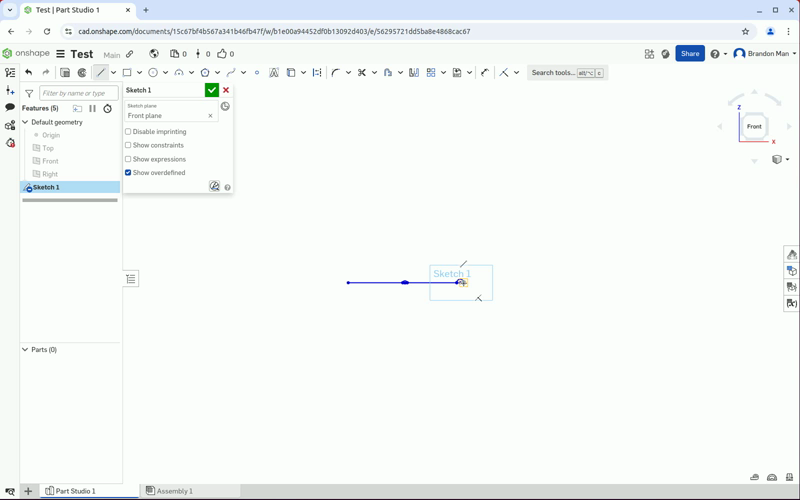
key_down(shift)
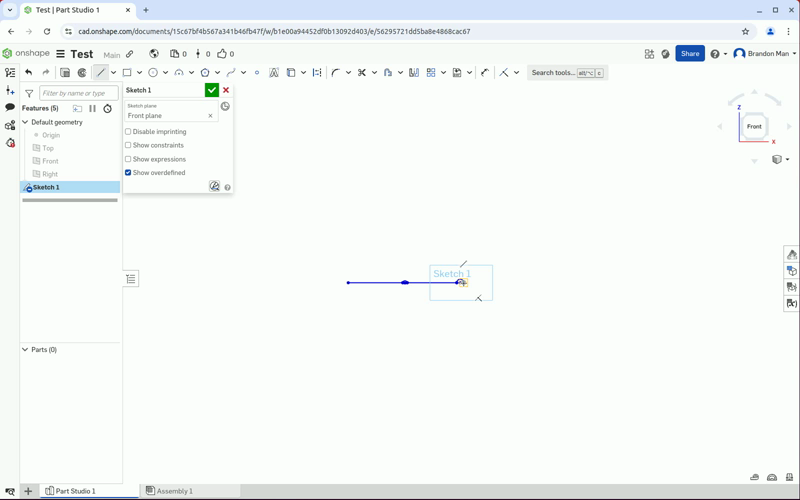
mouse_move(493, 282)
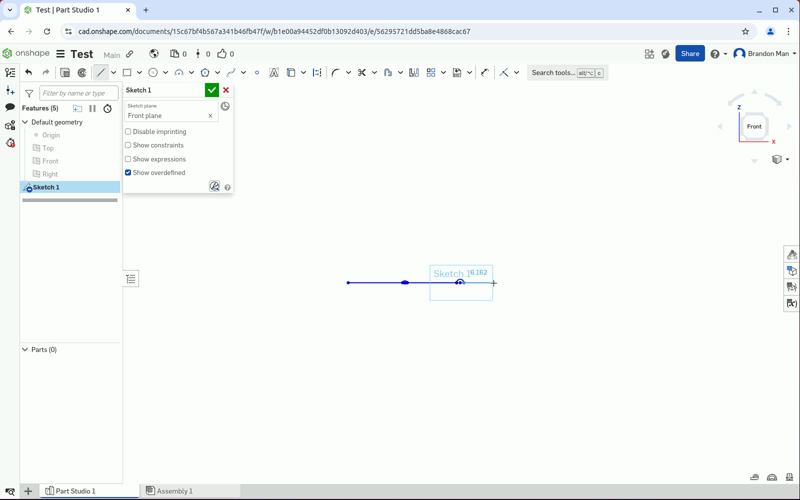
mouse_move(513, 282)
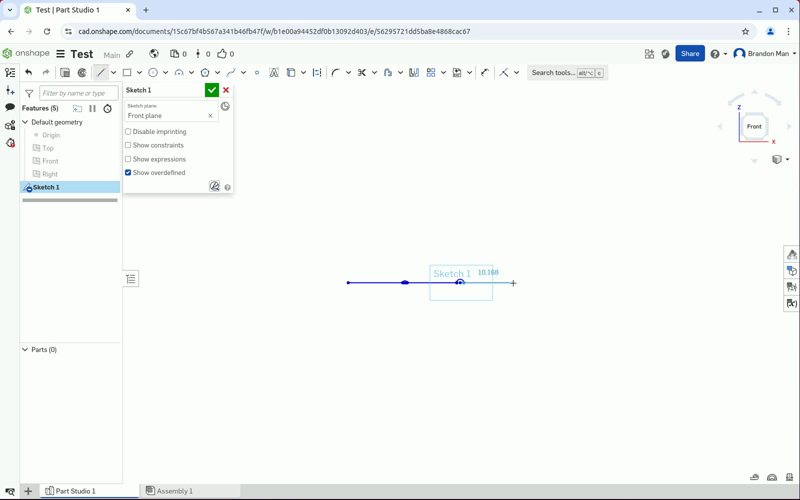
click(513, 282)
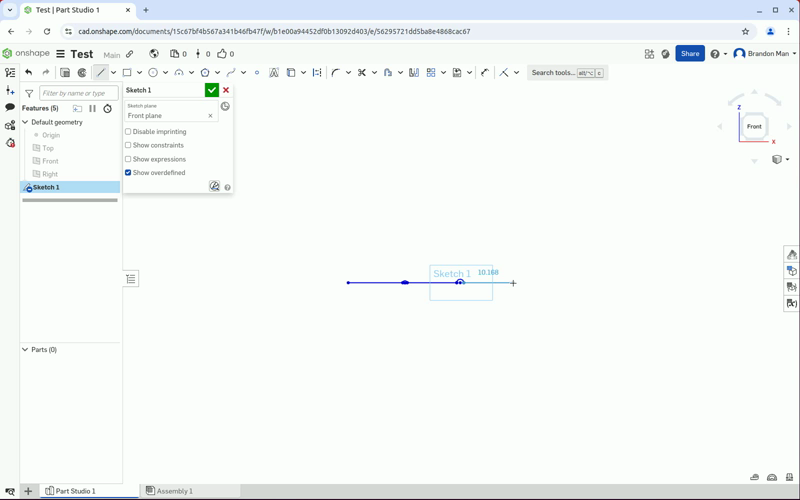
key_up(shift)
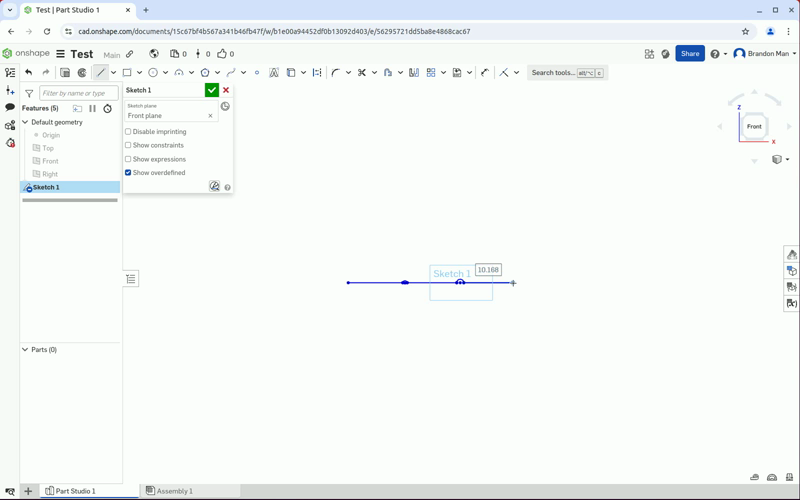
key(esc)
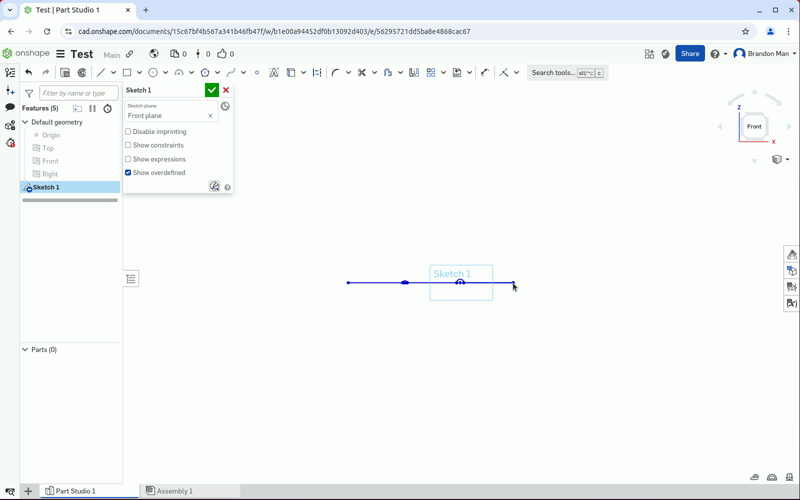
key(a)
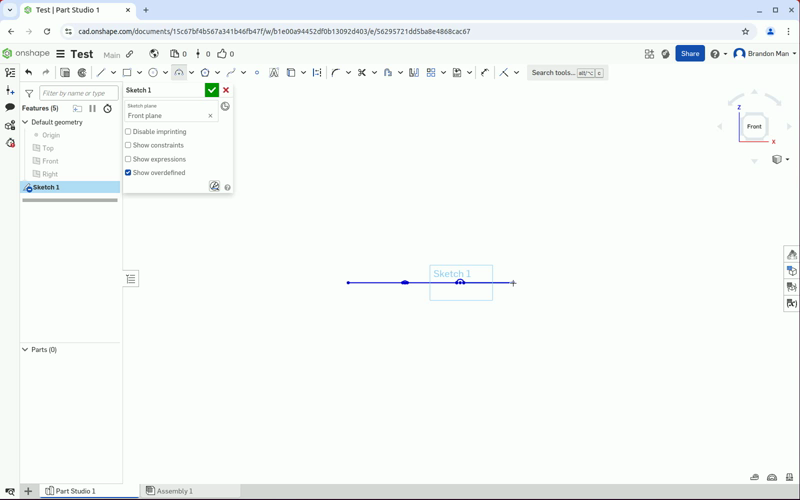
mouse_move(513, 282)
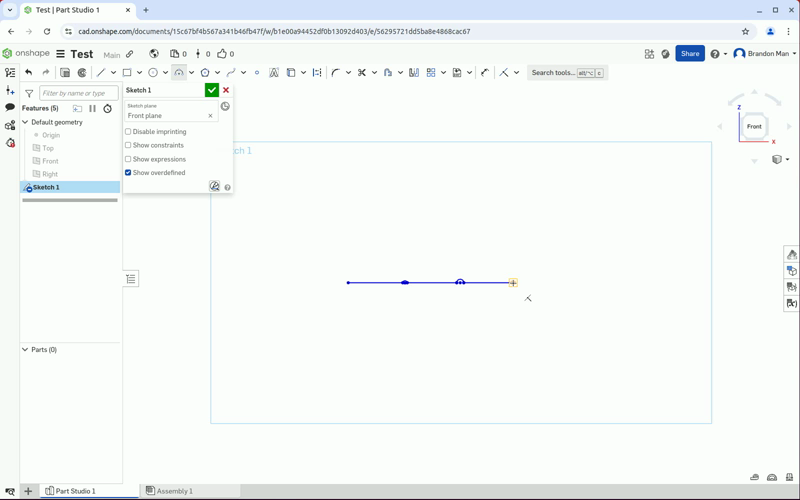
click(513, 282)
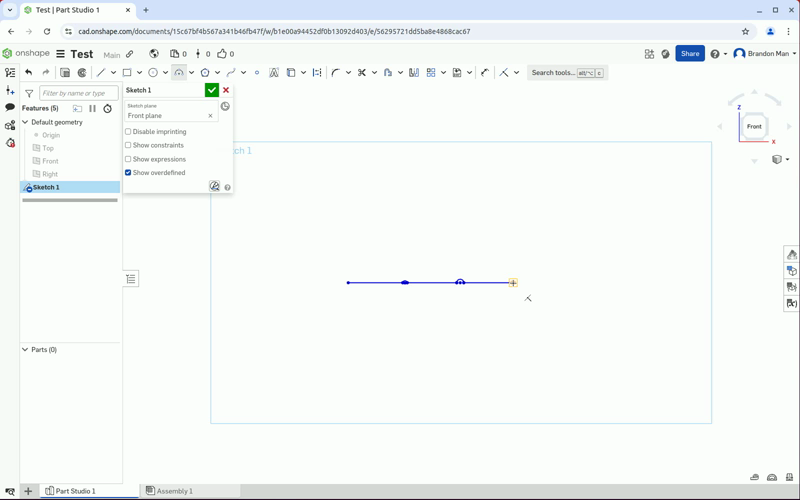
key_down(shift)
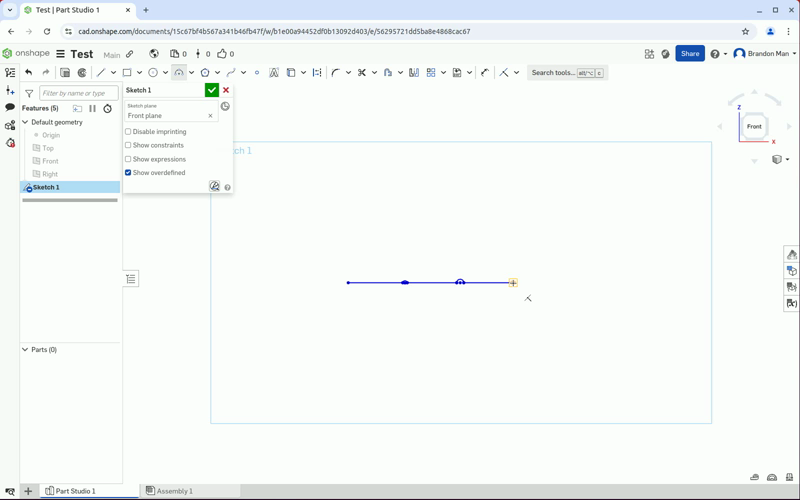
mouse_move(517, 282)
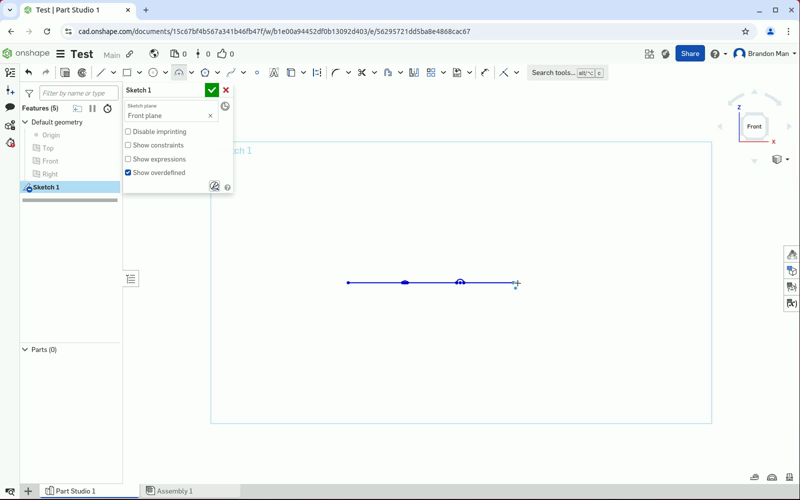
scroll(6)
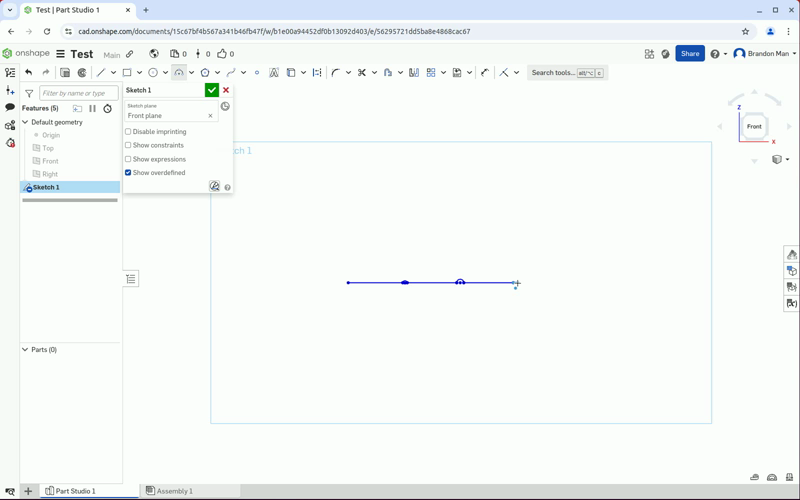
scroll(6)
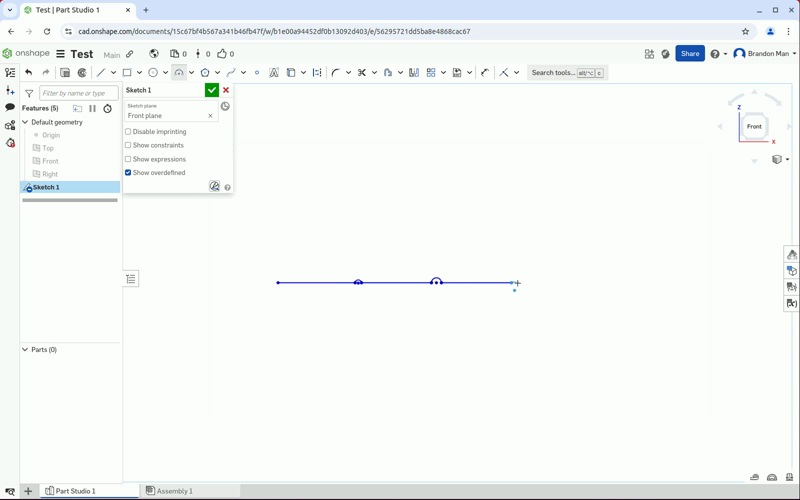
scroll(6)
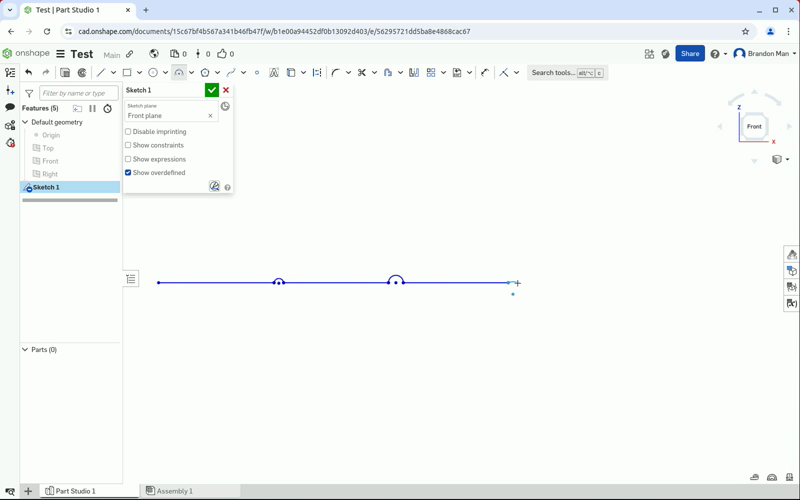
scroll(6)
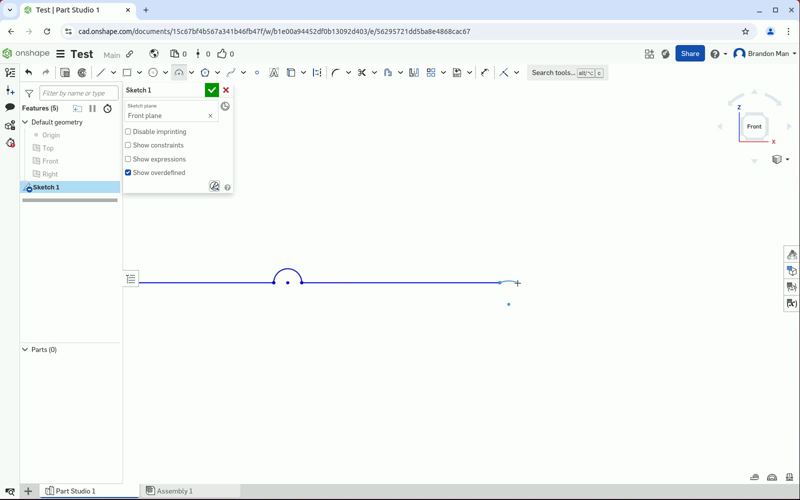
scroll(6)
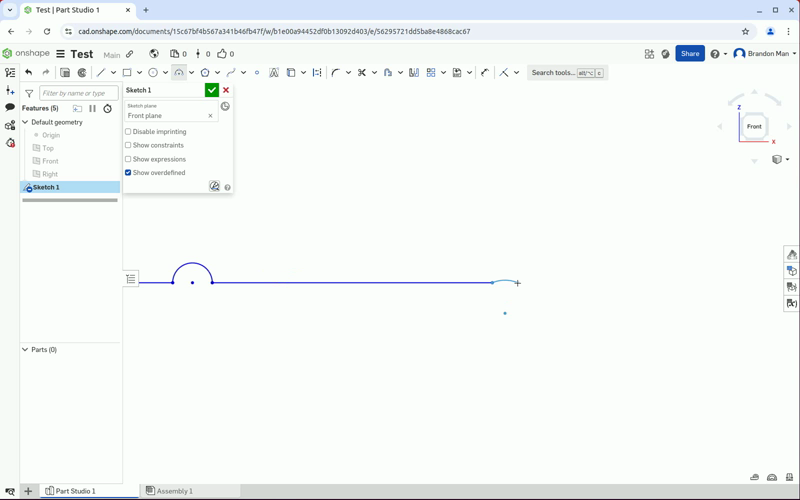
scroll(6)
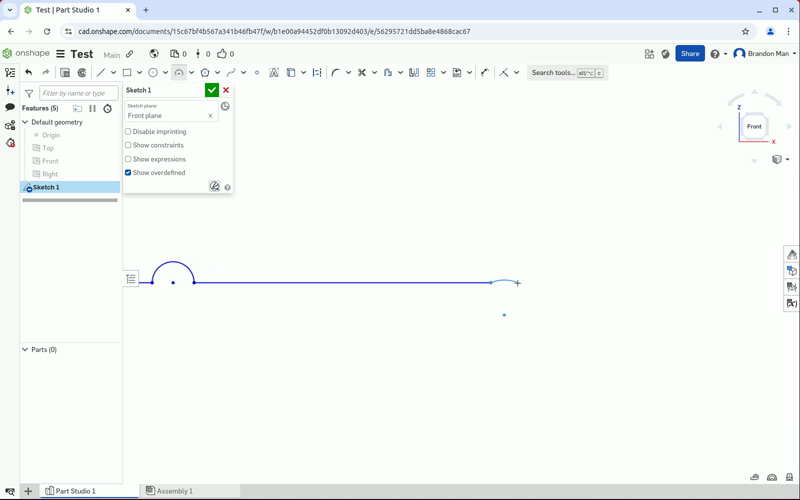
scroll(6)
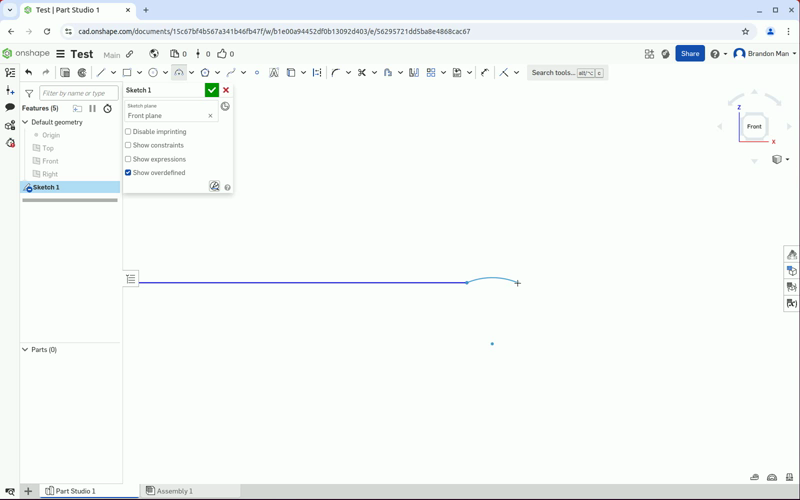
click(517, 282)
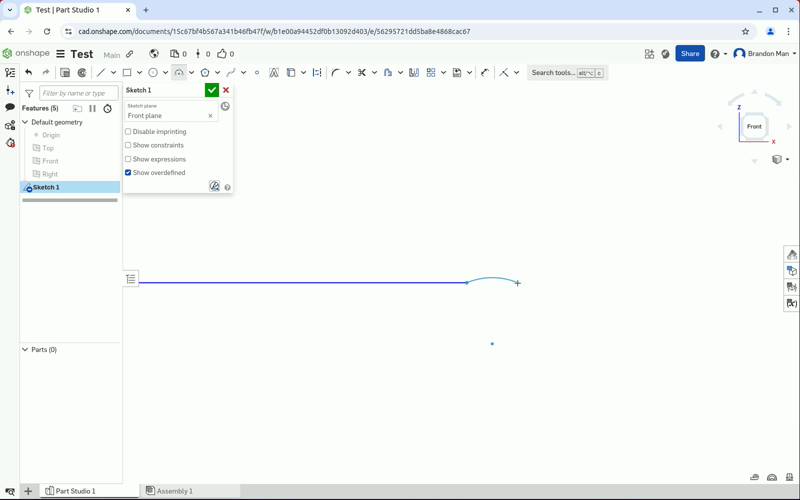
scroll(-6)
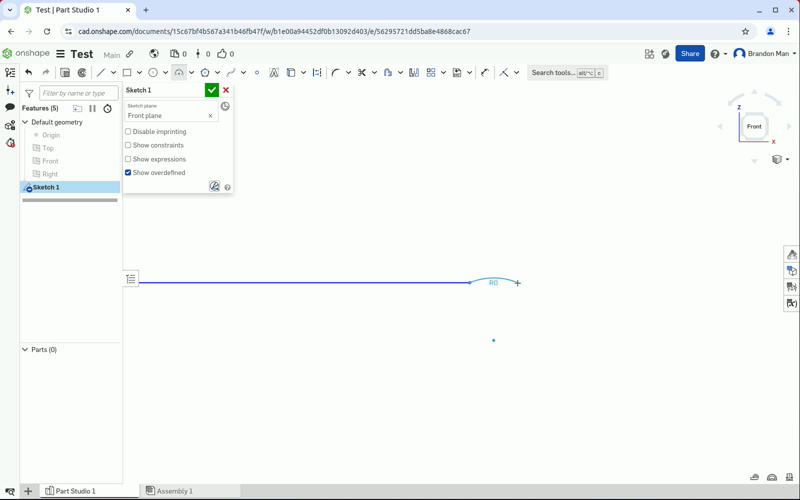
scroll(-6)
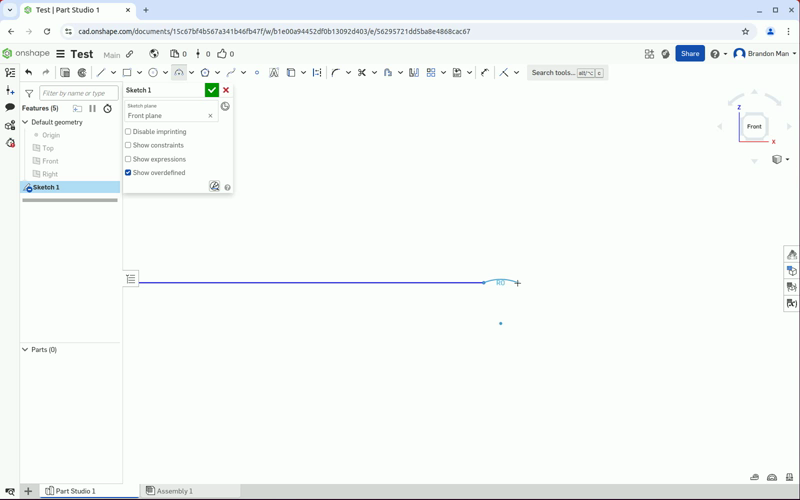
scroll(-6)
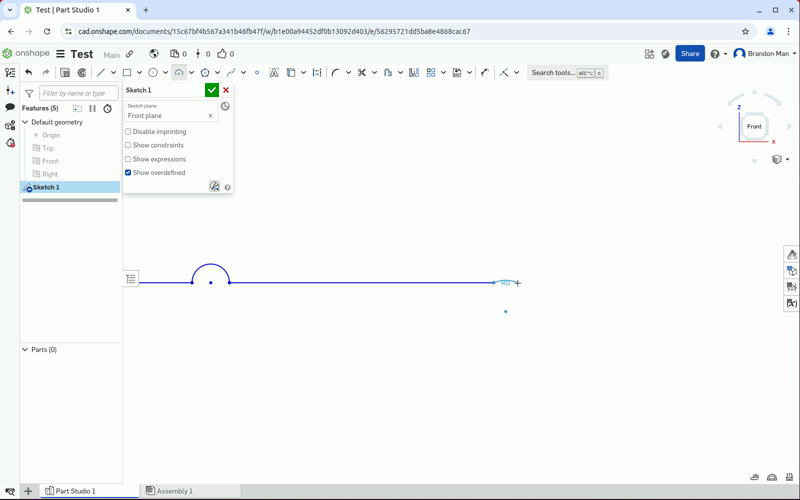
scroll(-6)
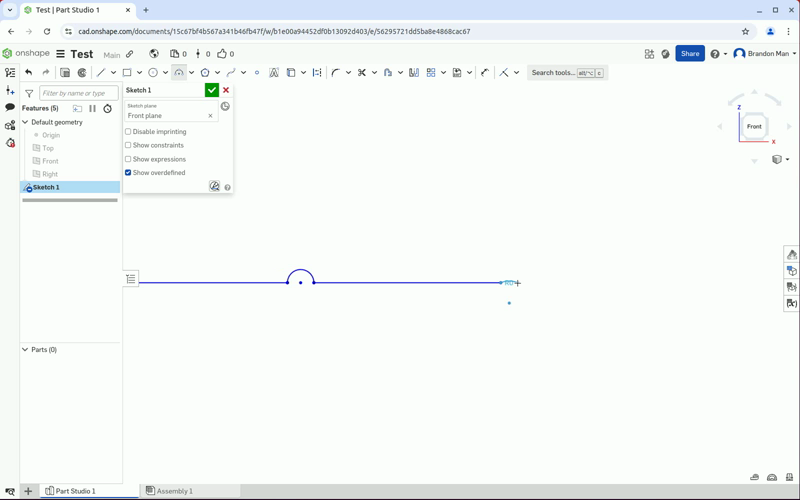
scroll(-6)
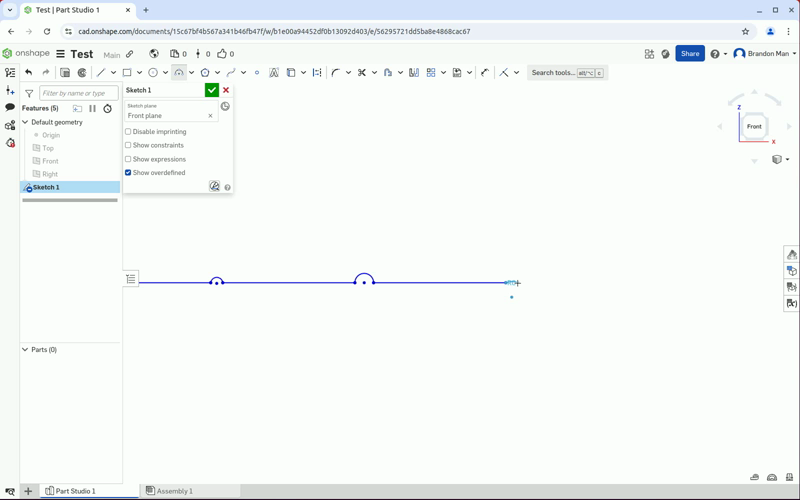
scroll(-6)
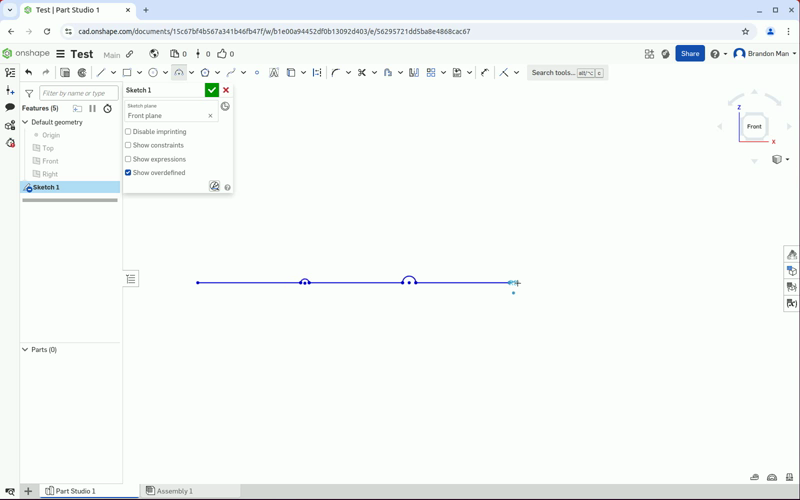
scroll(-6)
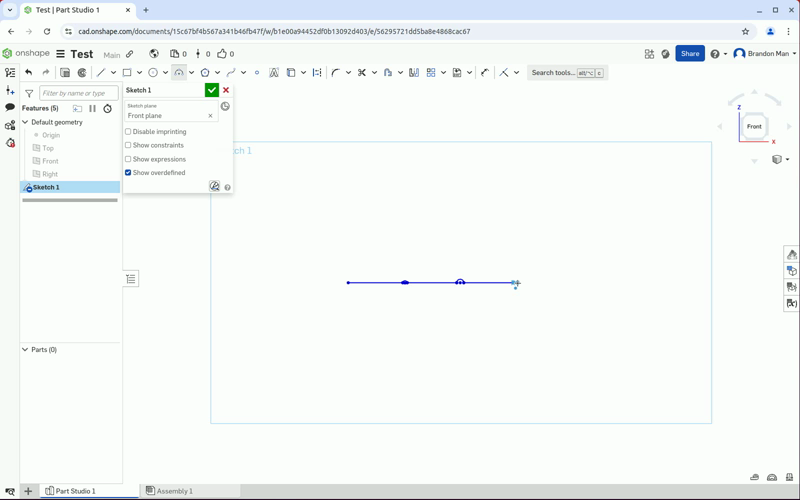
mouse_move(515, 280)
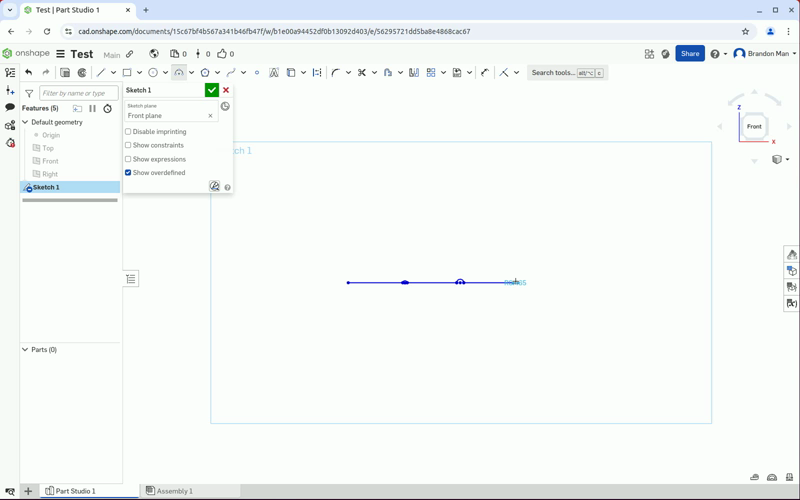
scroll(6)
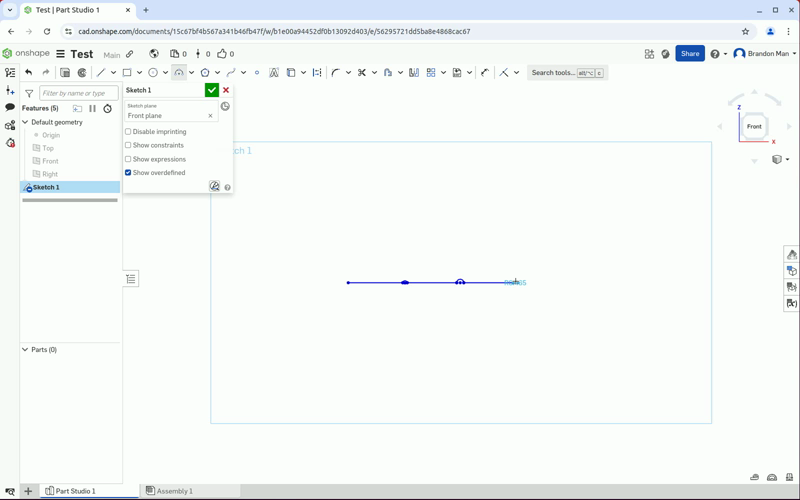
scroll(6)
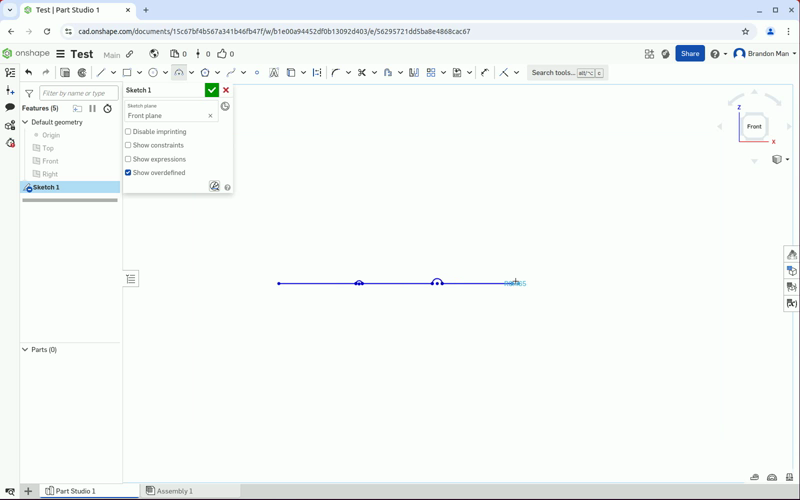
scroll(6)
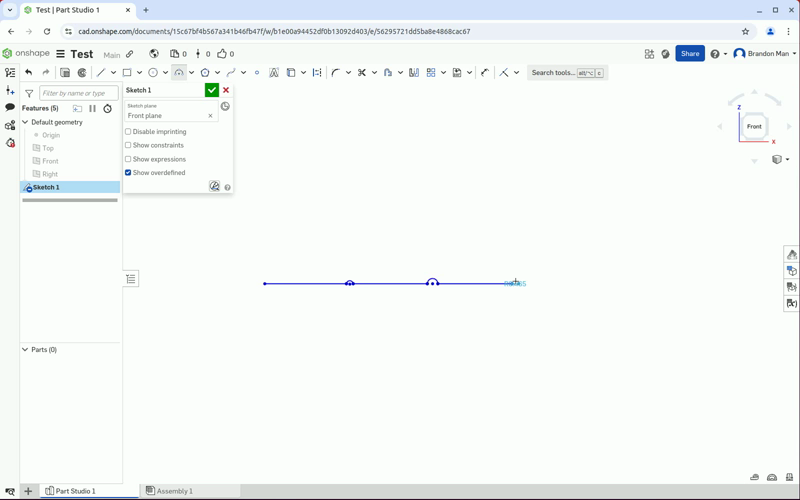
scroll(6)
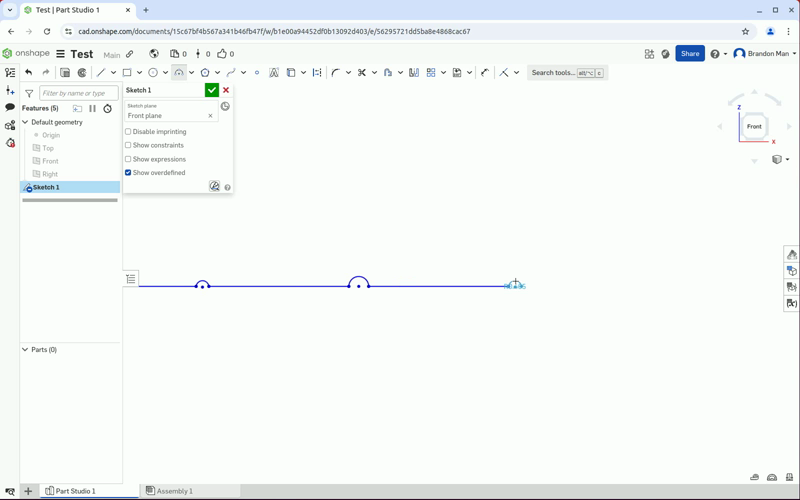
scroll(6)
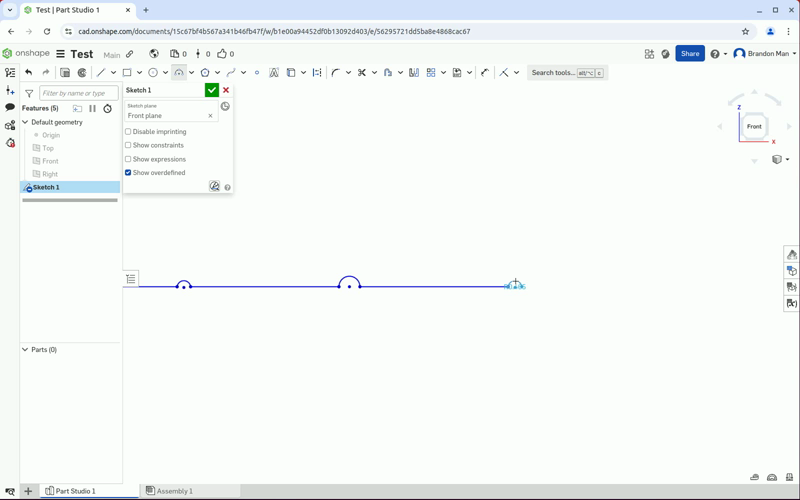
scroll(6)
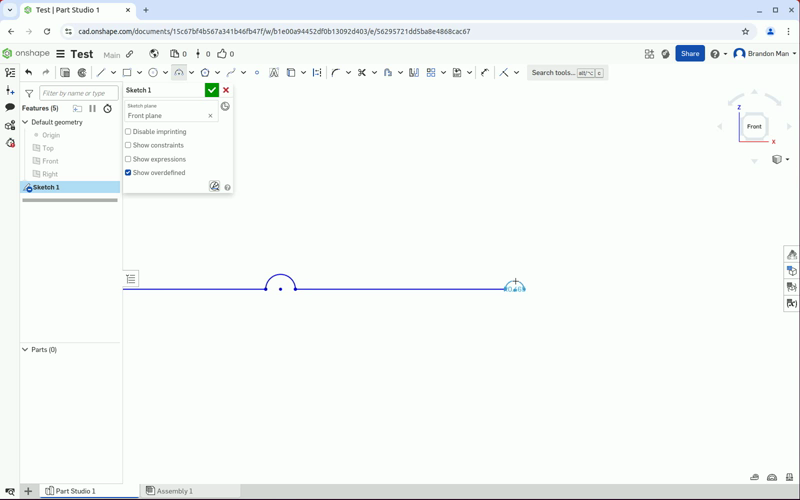
scroll(6)
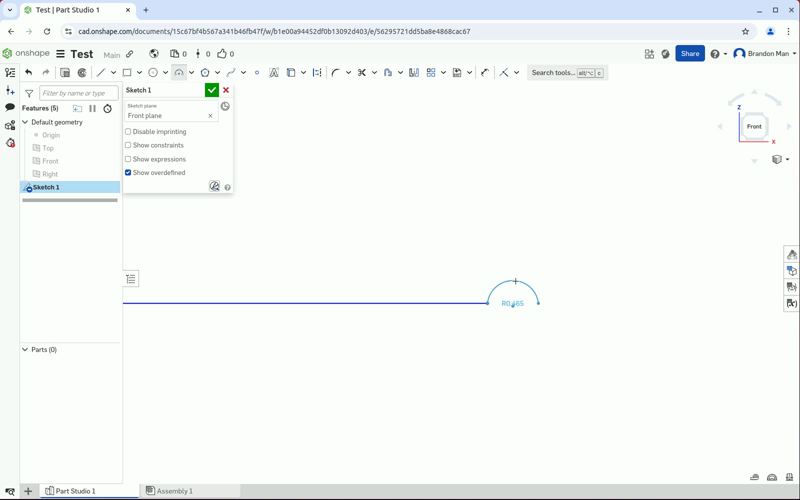
click(515, 280)
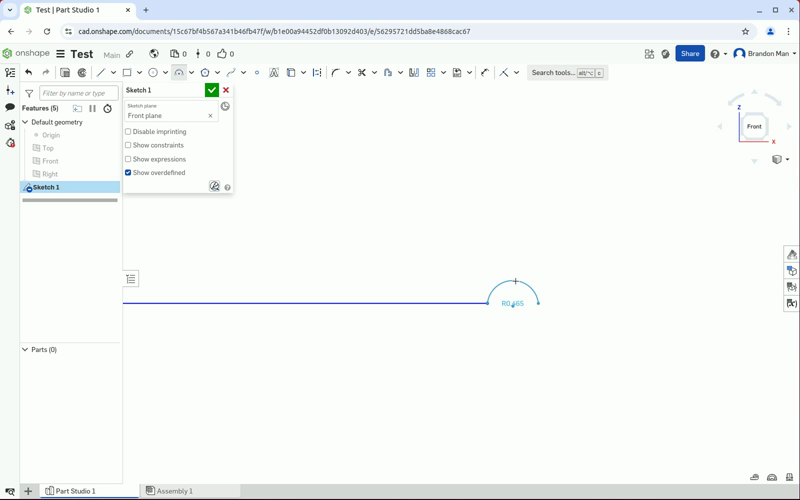
scroll(-6)
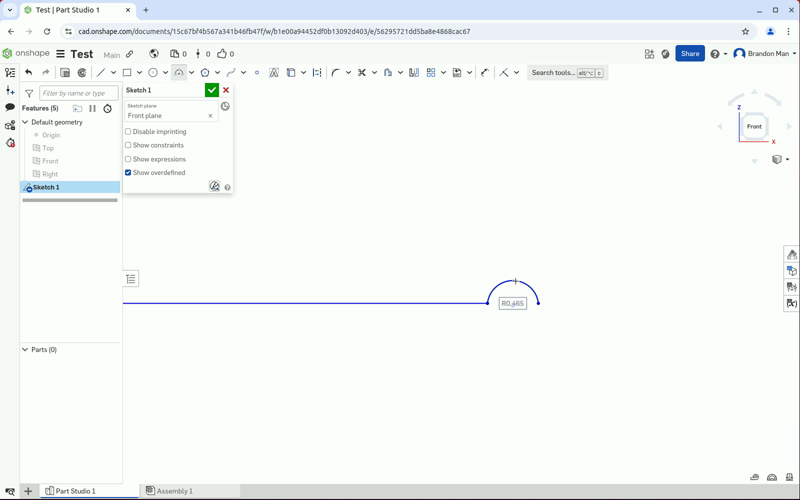
scroll(-6)
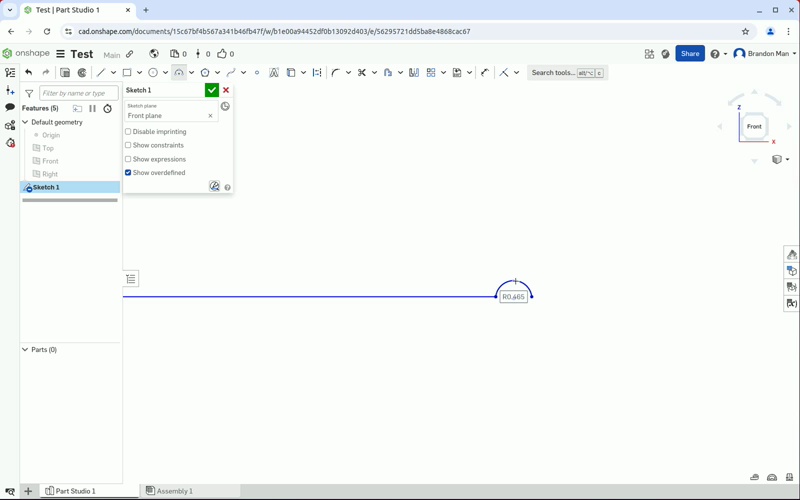
scroll(-6)
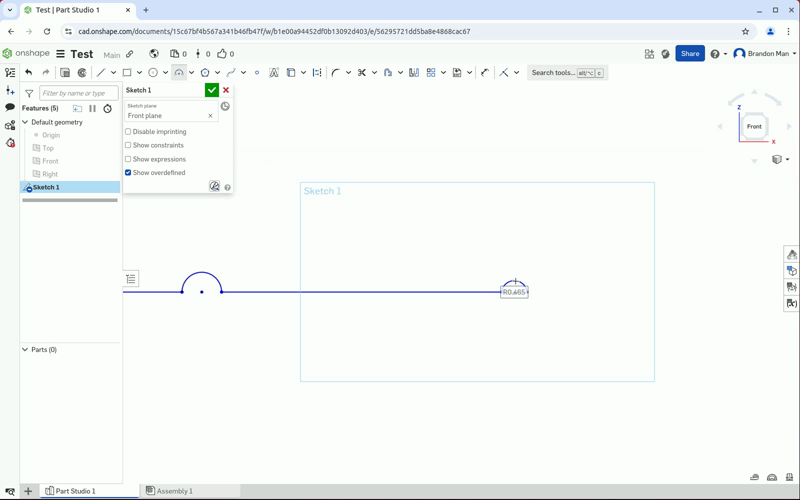
scroll(-6)
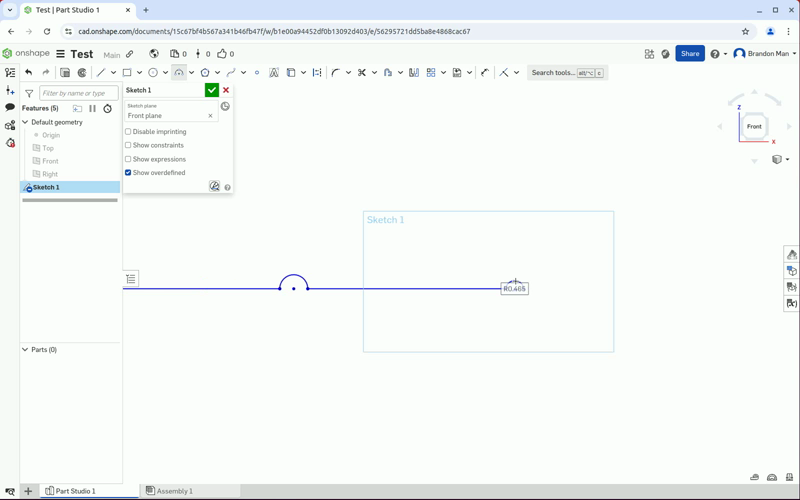
scroll(-6)
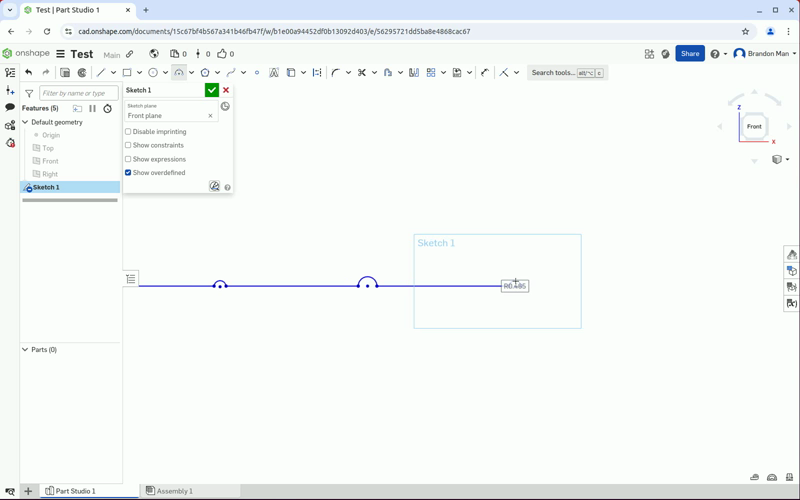
scroll(-6)
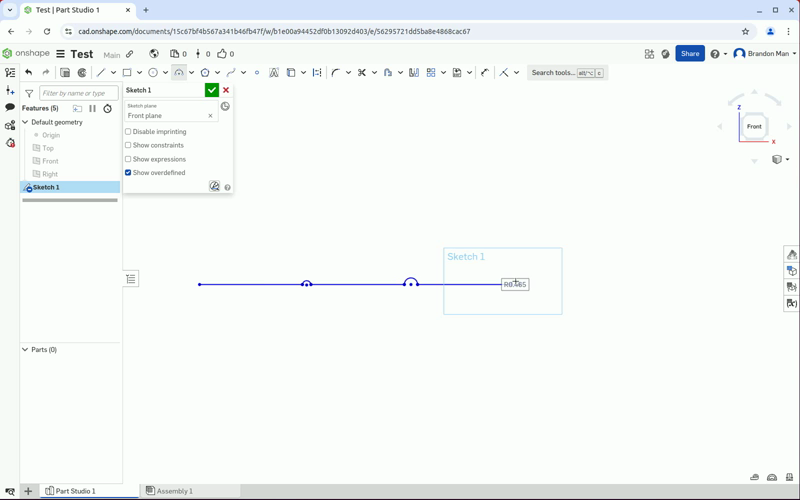
scroll(-6)
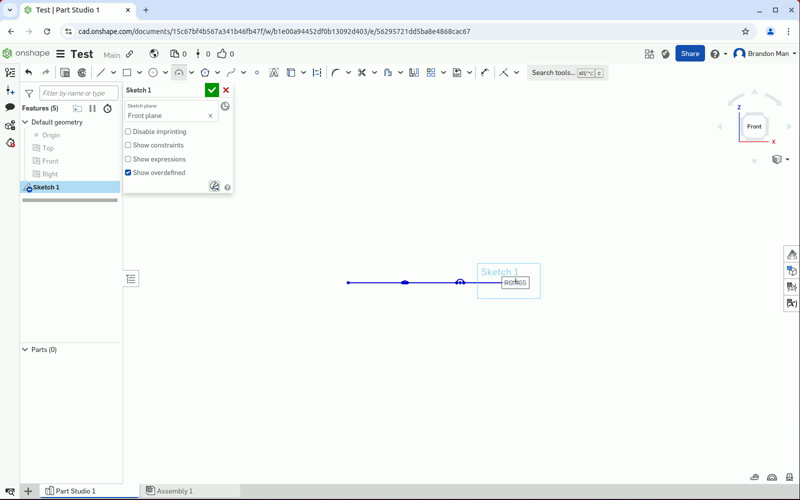
key_up(shift)
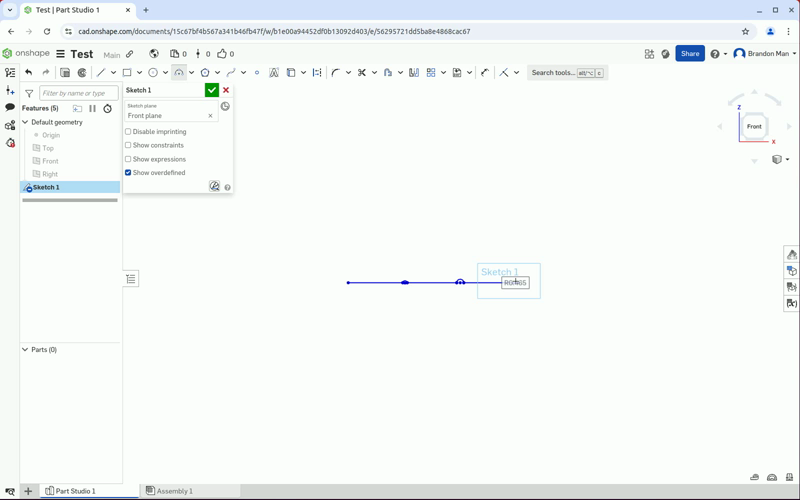
key(esc)
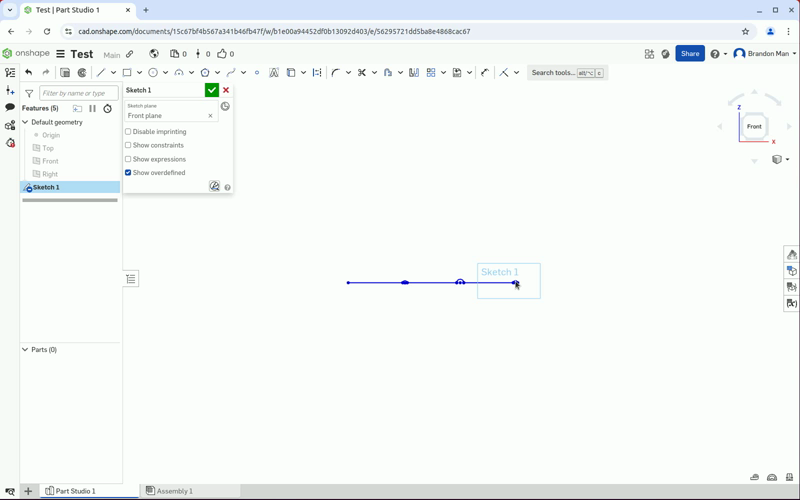
key(l)
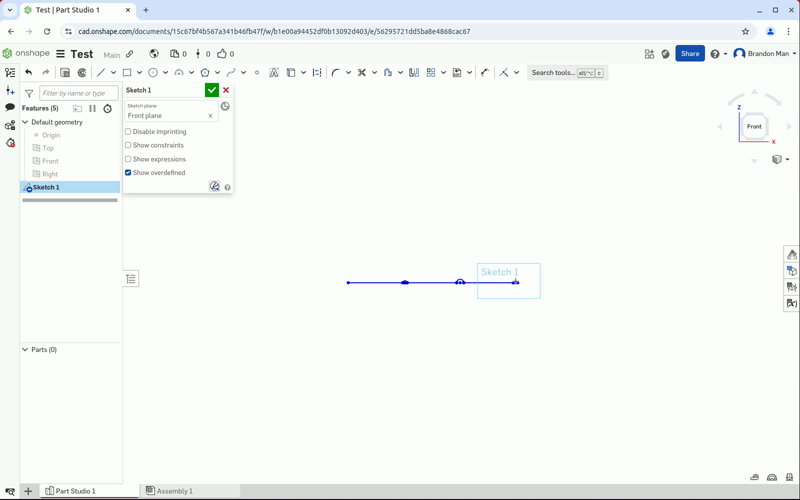
mouse_move(517, 282)
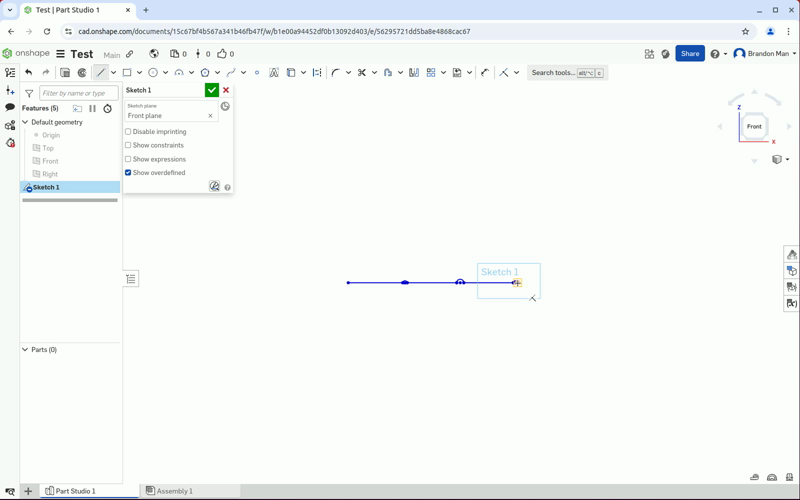
scroll(6)
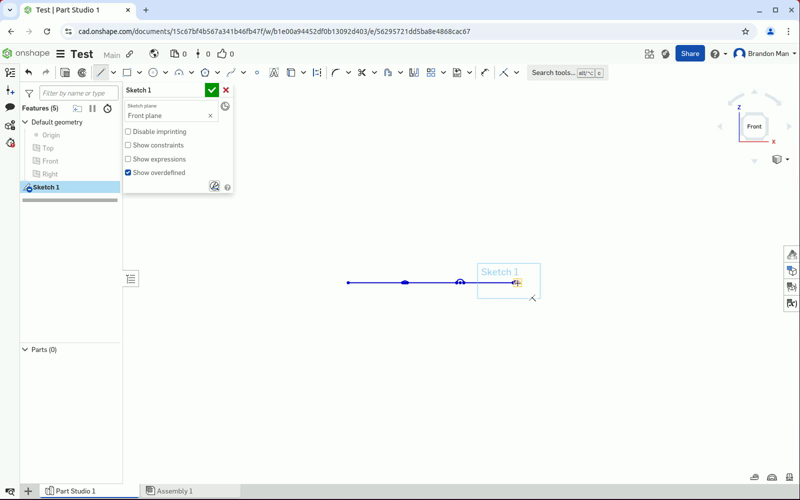
scroll(6)
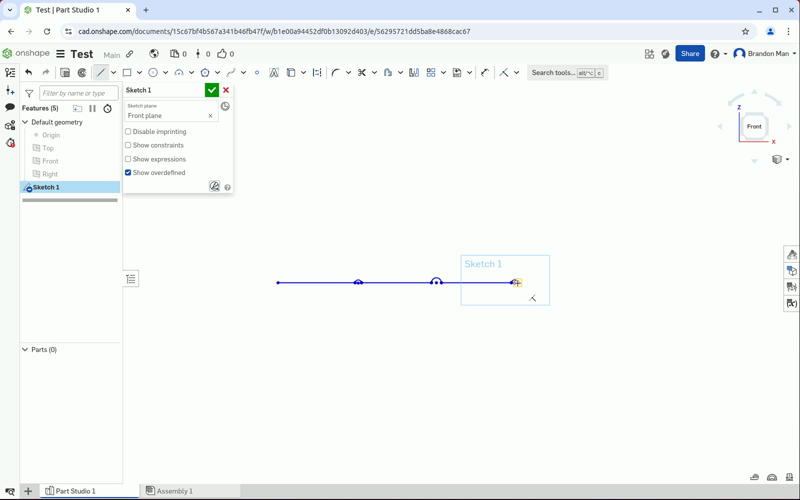
scroll(6)
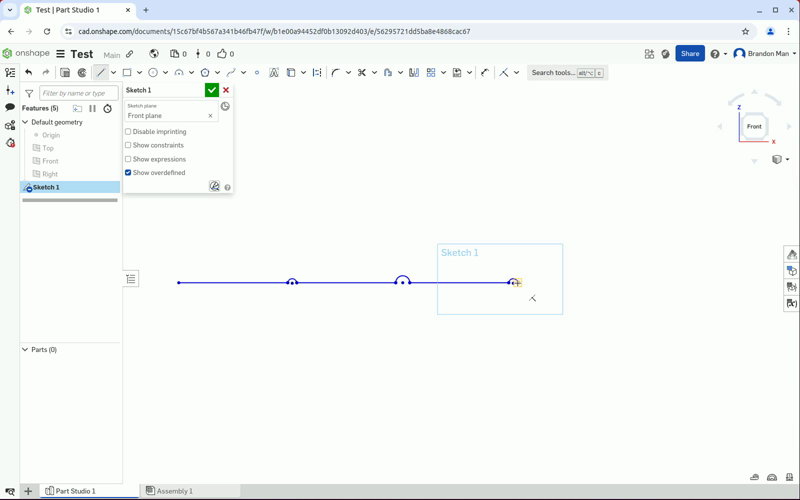
scroll(6)
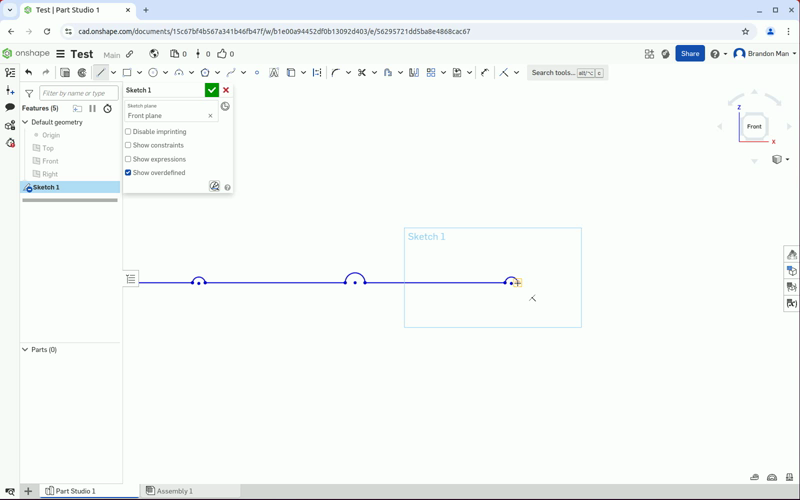
scroll(6)
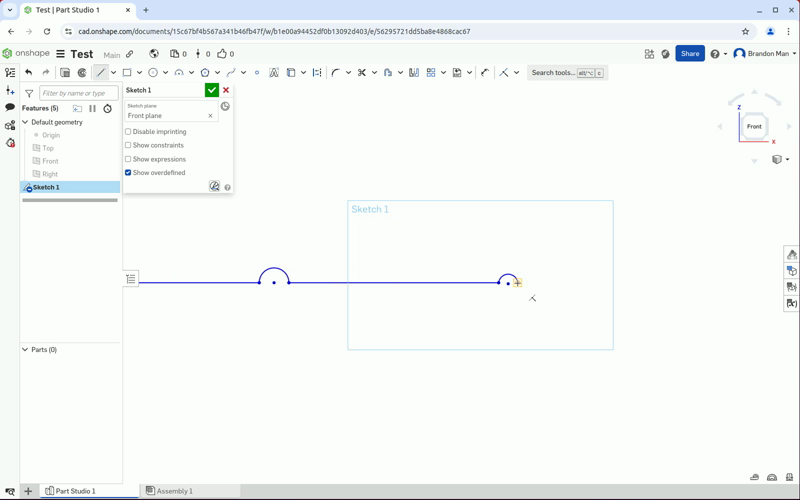
scroll(6)
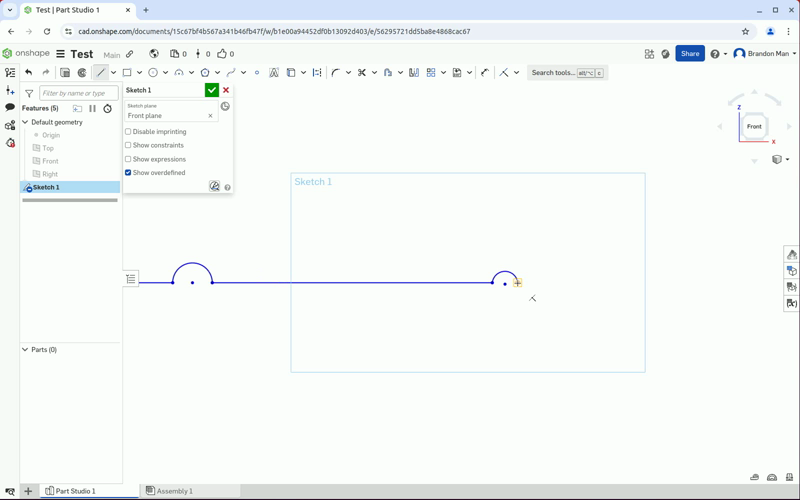
scroll(6)
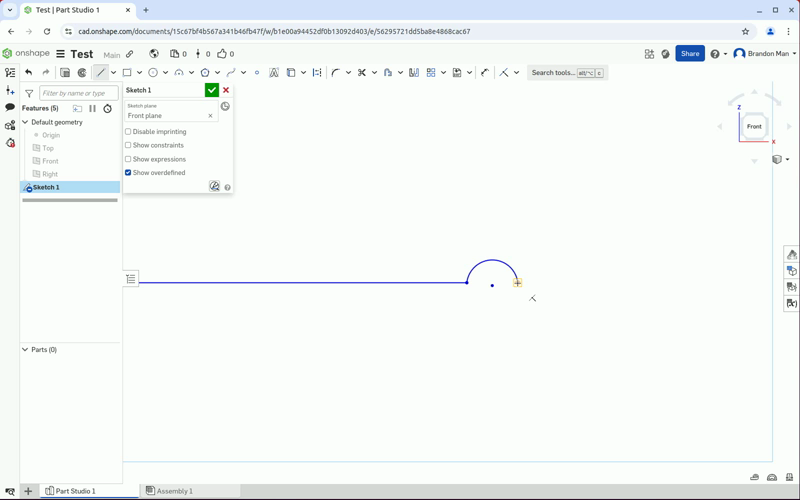
click(517, 282)
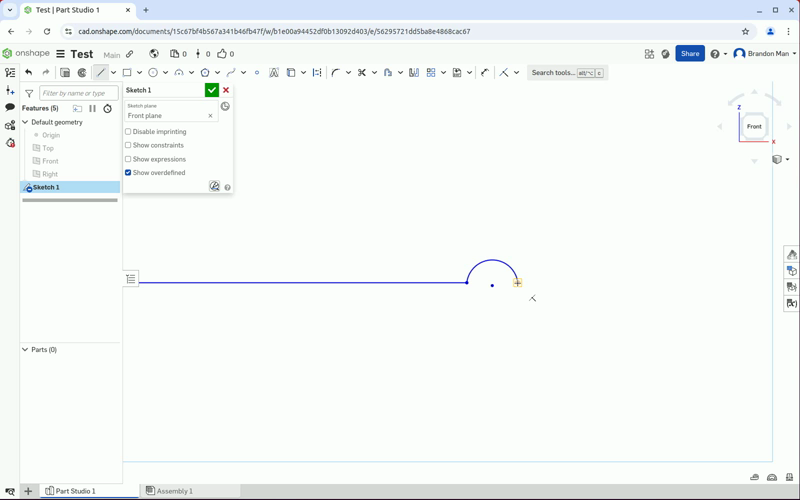
scroll(-6)
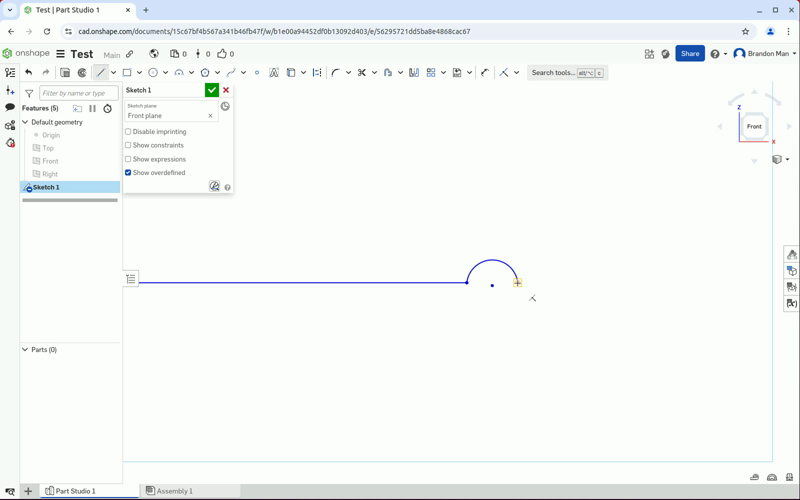
scroll(-6)
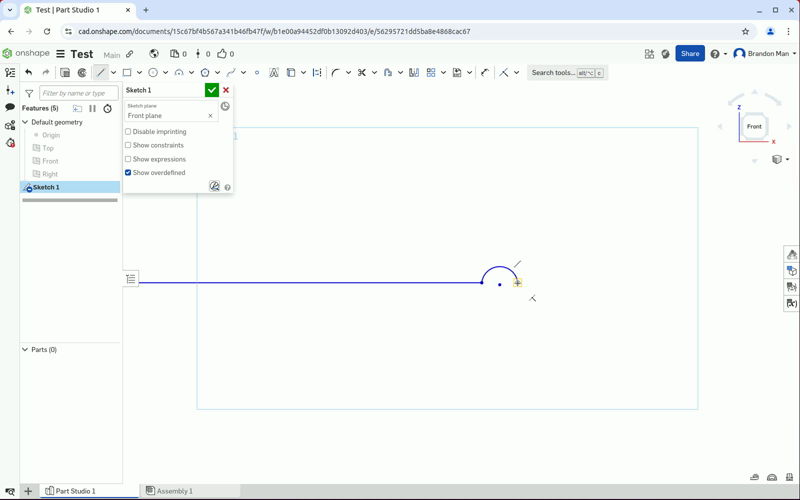
scroll(-6)
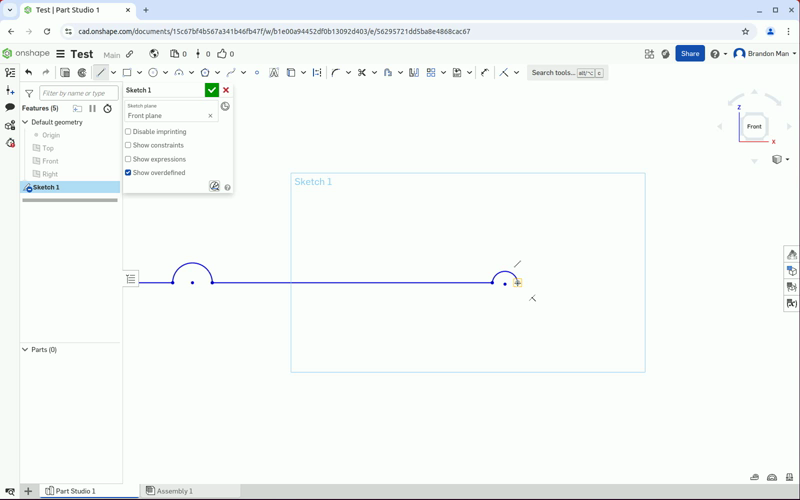
scroll(-6)
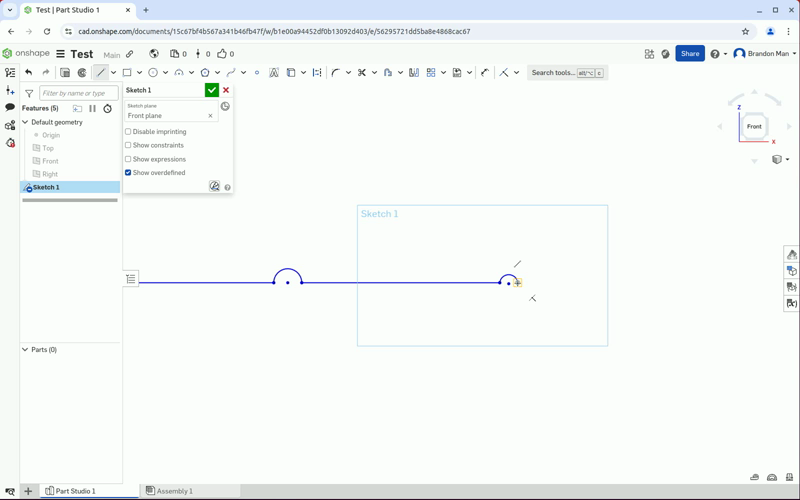
scroll(-6)
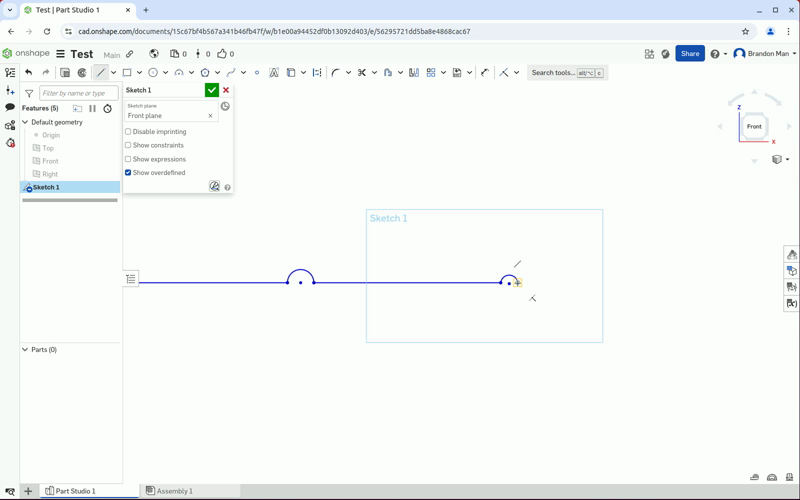
scroll(-6)
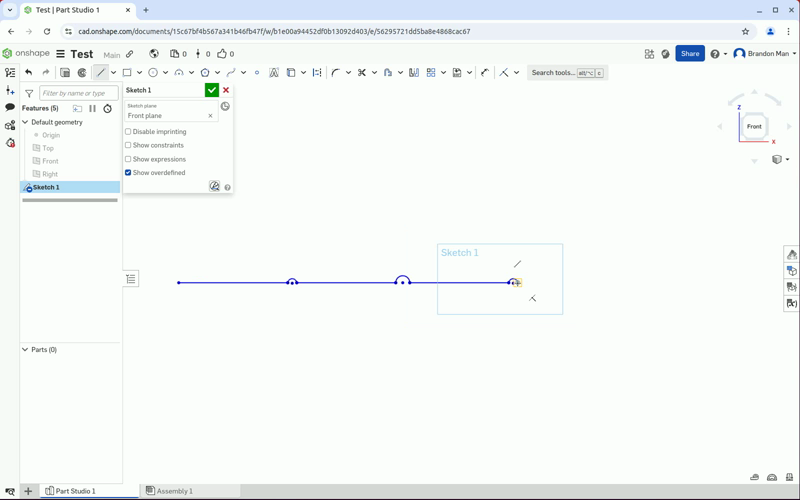
scroll(-6)
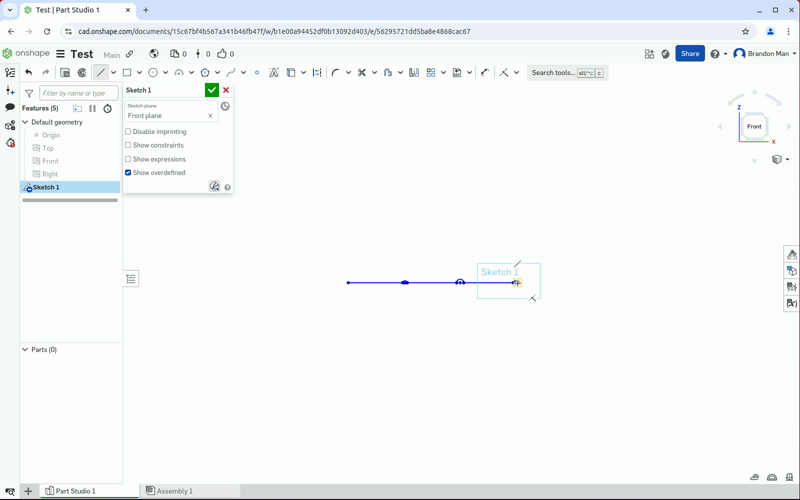
key_down(shift)
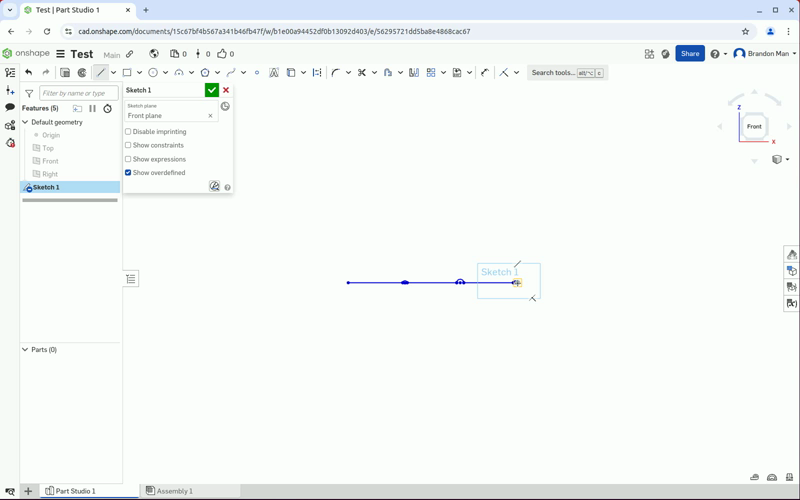
mouse_move(547, 282)
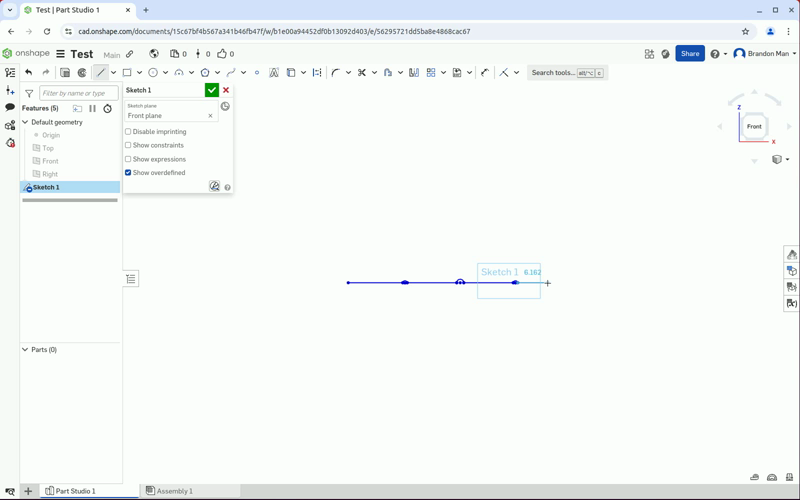
mouse_move(572, 282)
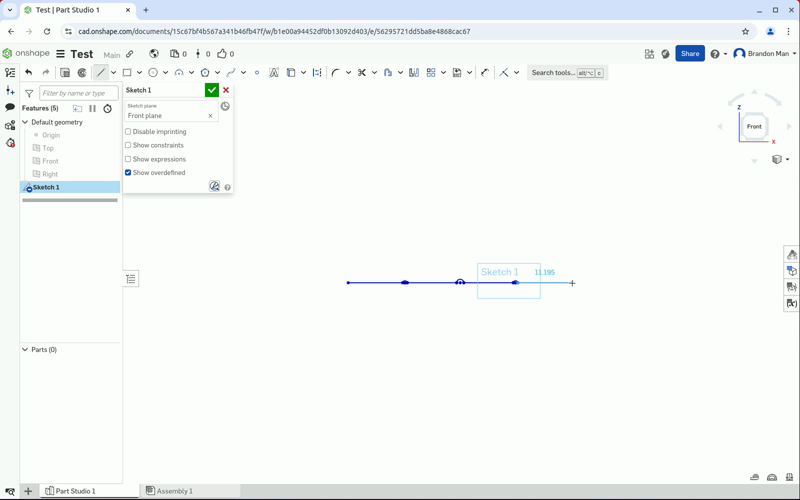
click(572, 282)
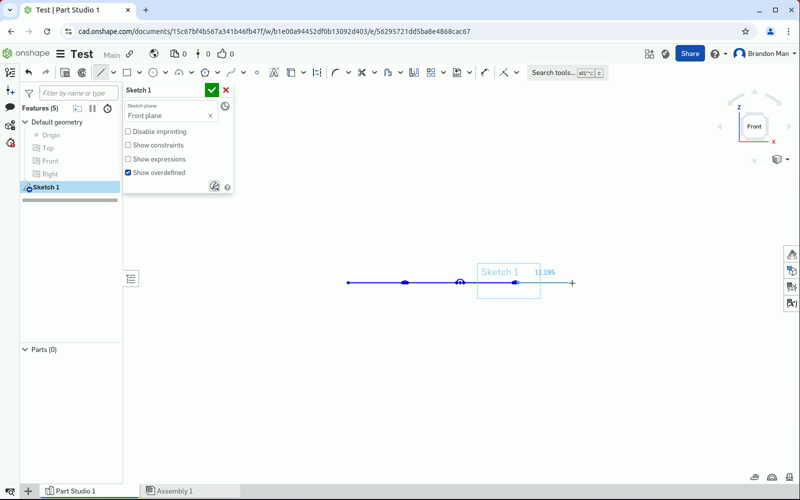
key_up(shift)
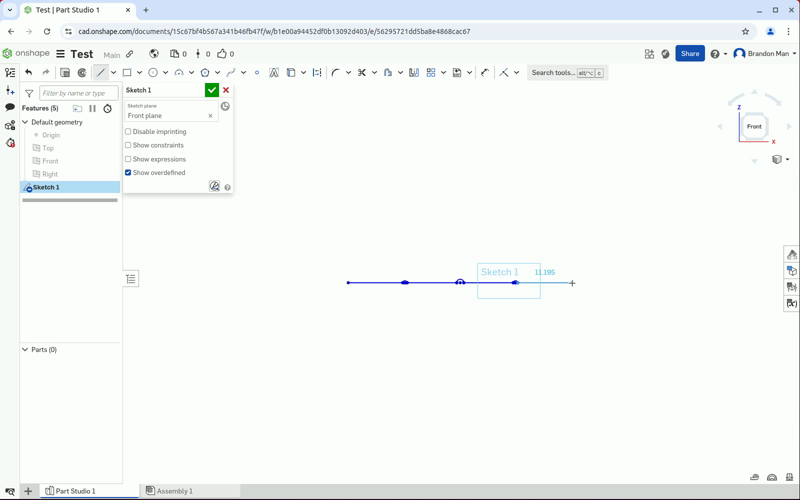
key(esc)
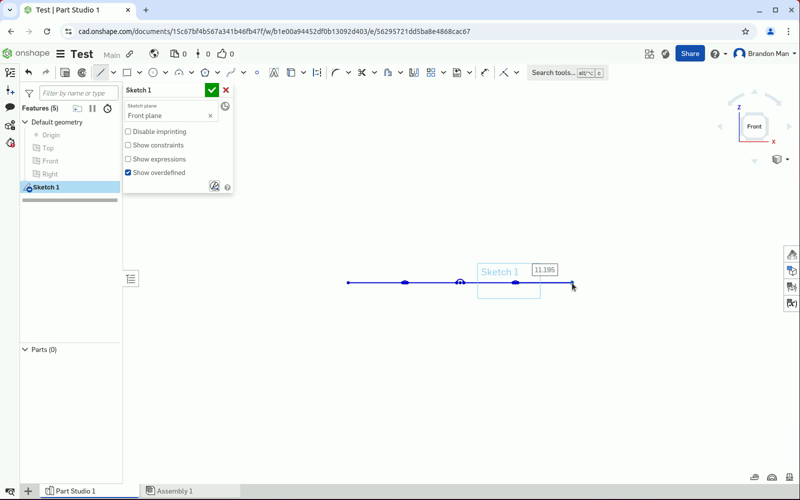
key(a)
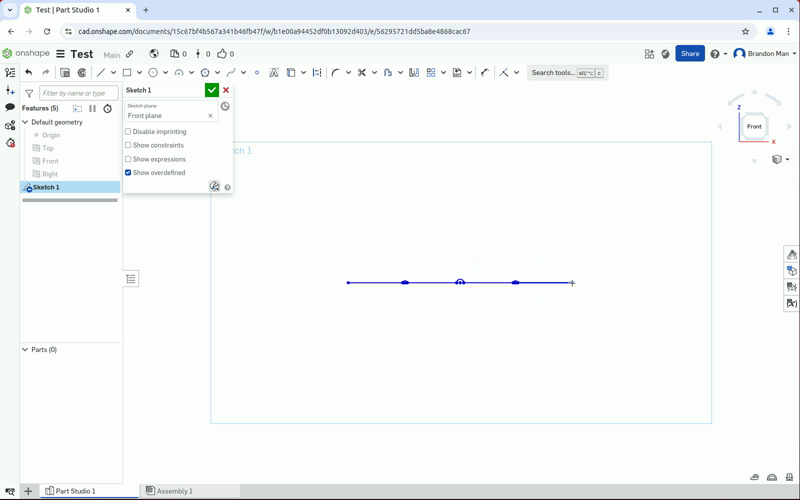
mouse_move(572, 282)
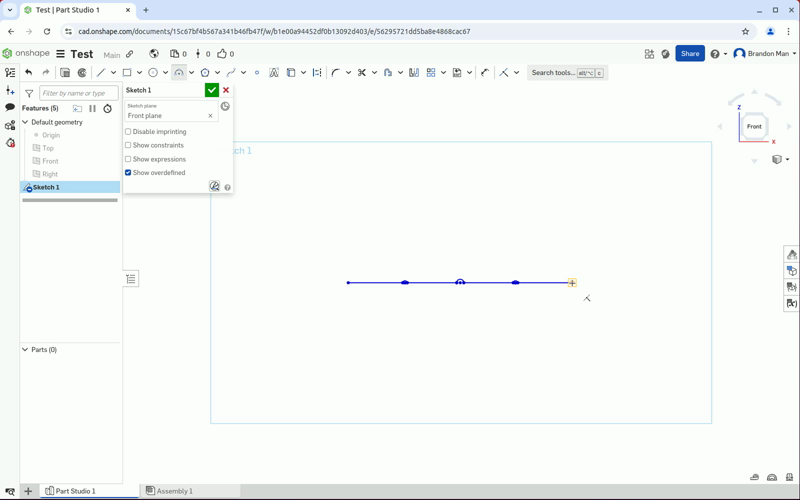
click(572, 282)
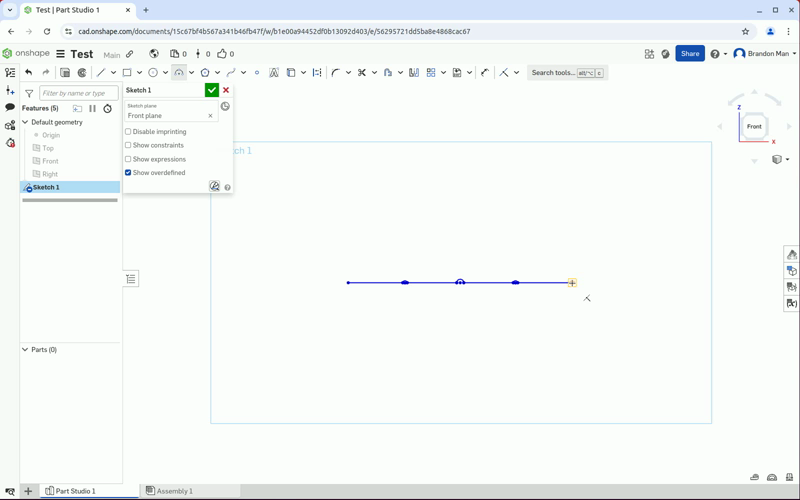
mouse_move(348, 282)
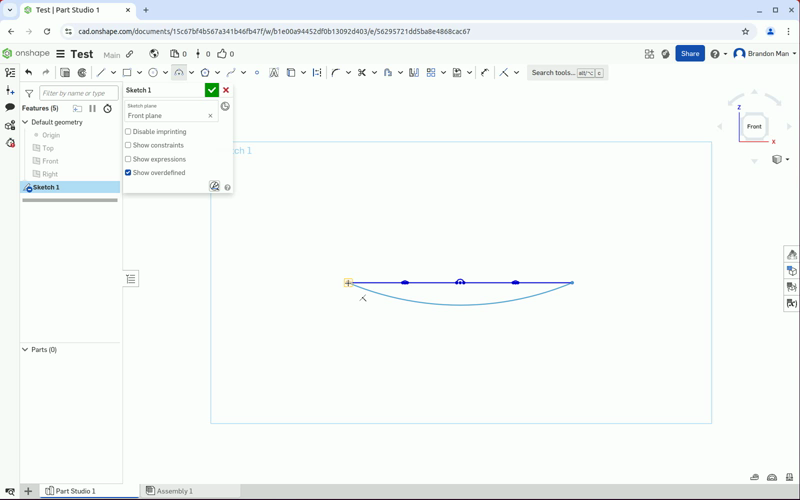
click(348, 282)
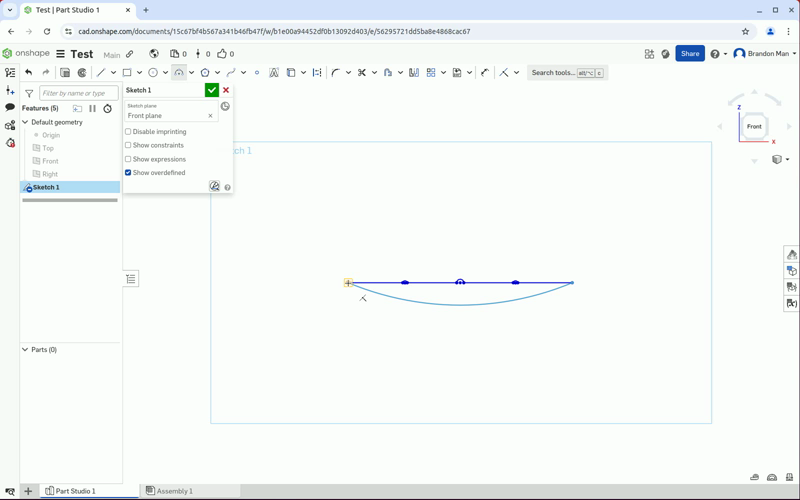
key_down(shift)
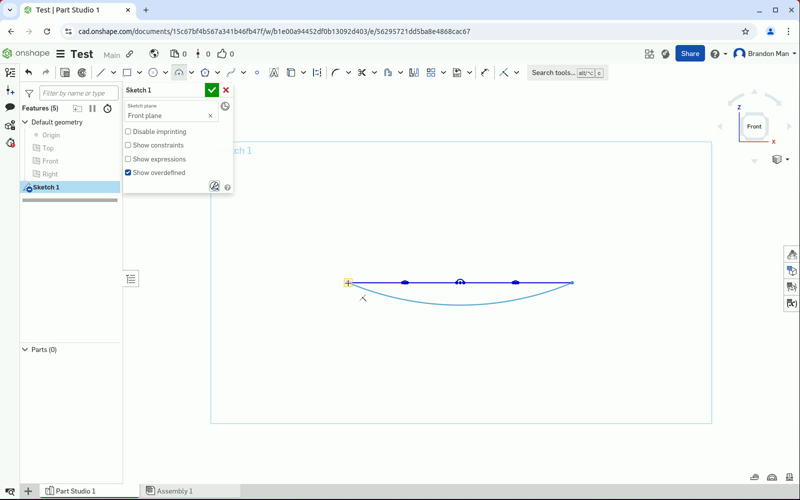
mouse_move(460, 170)
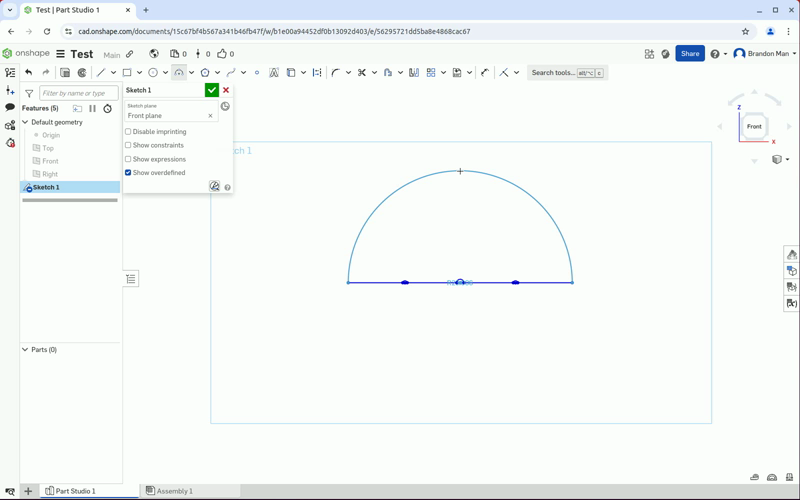
click(460, 170)
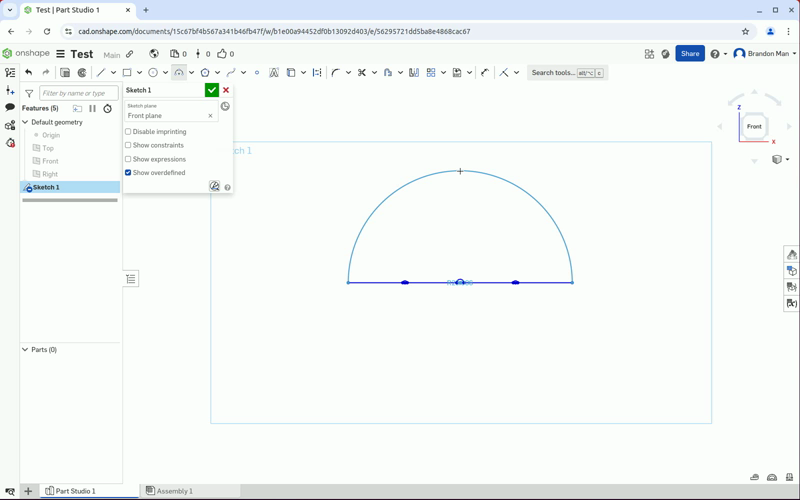
key_up(shift)
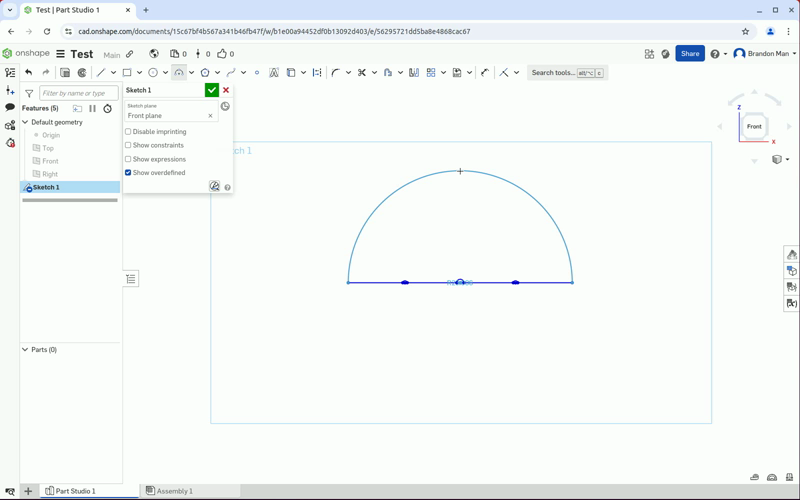
key(esc)
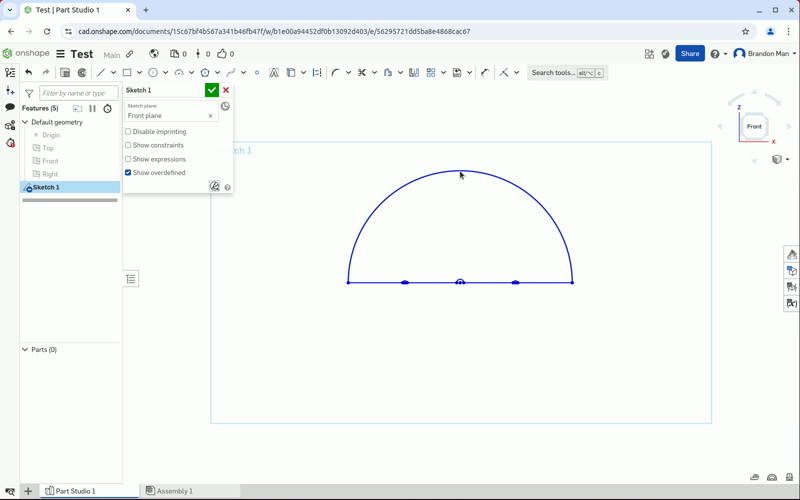
mouse_move(491, 260)
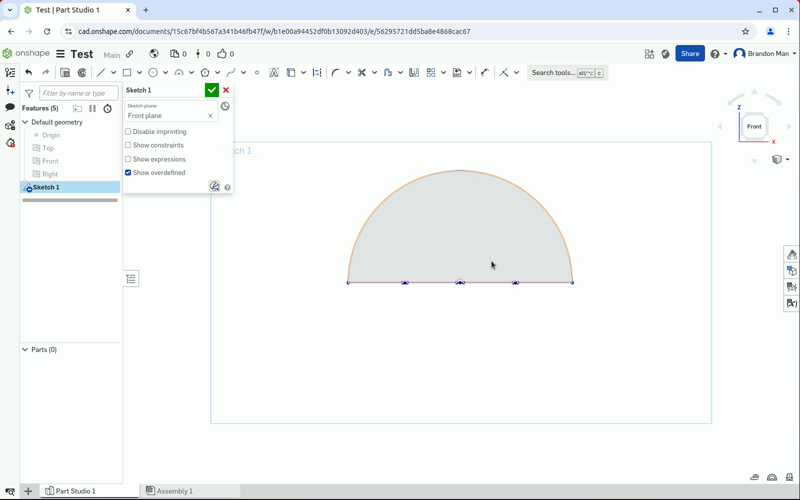
scroll(6)
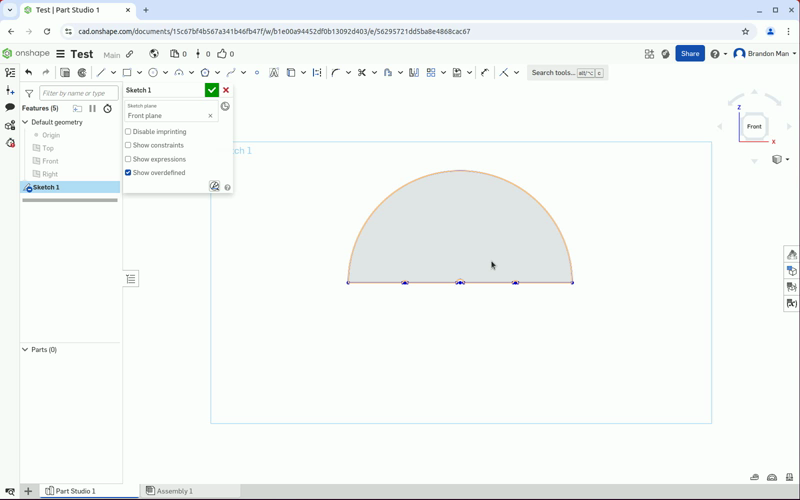
scroll(6)
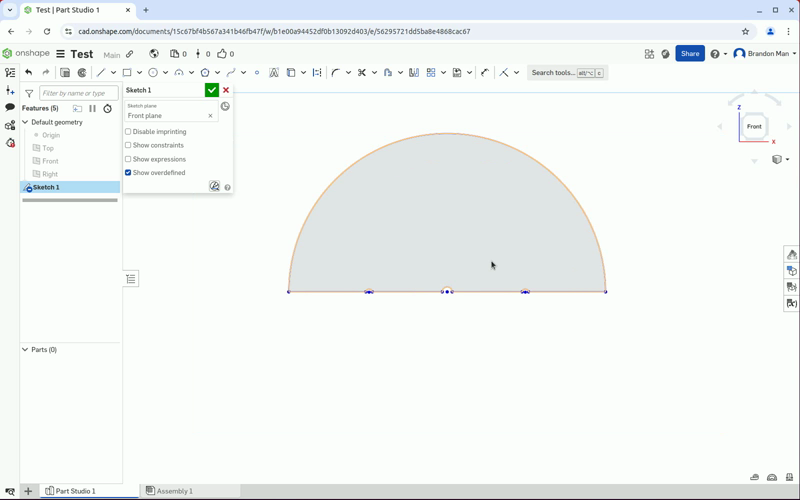
scroll(6)
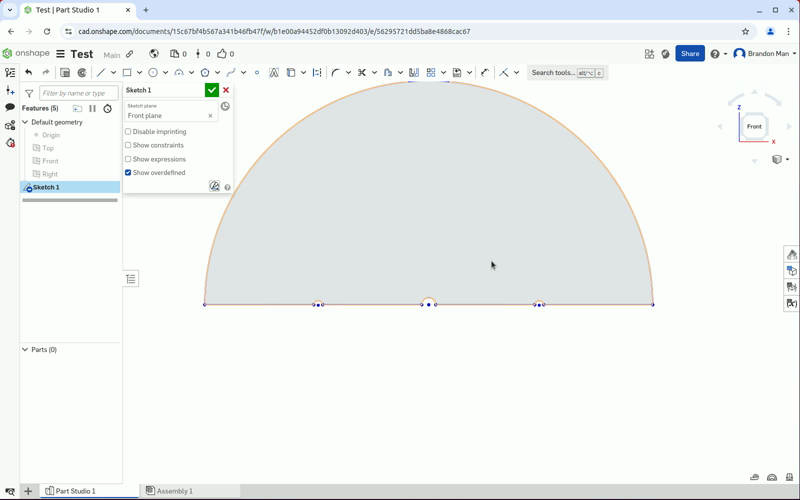
scroll(6)
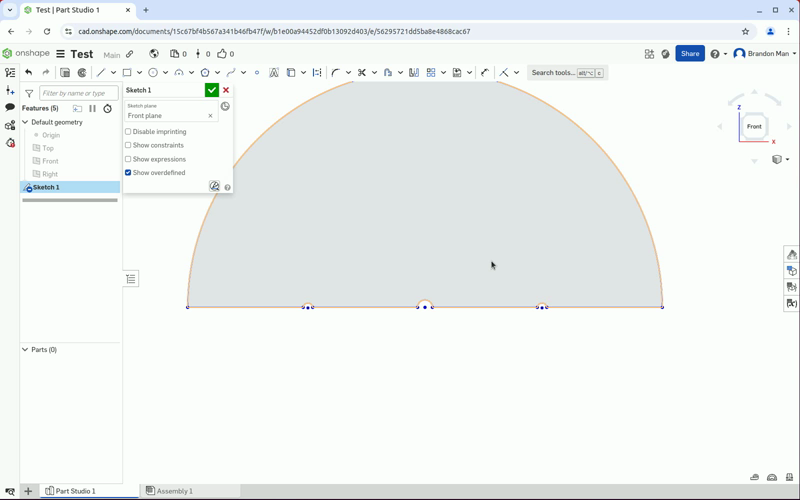
scroll(6)
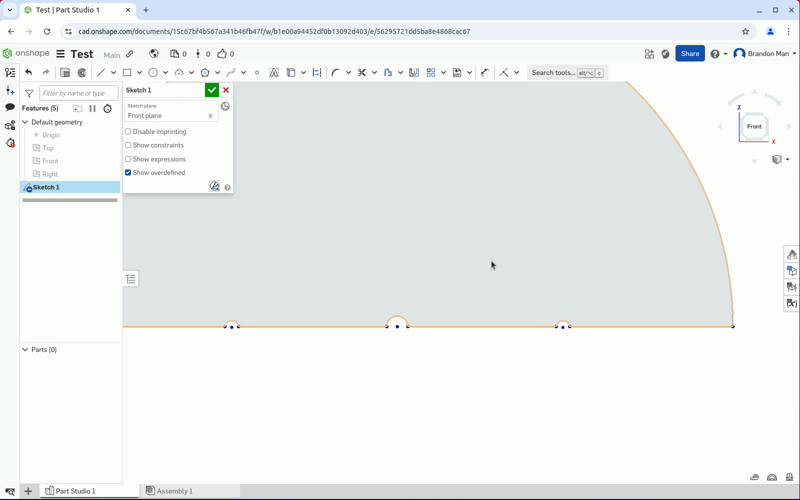
scroll(6)
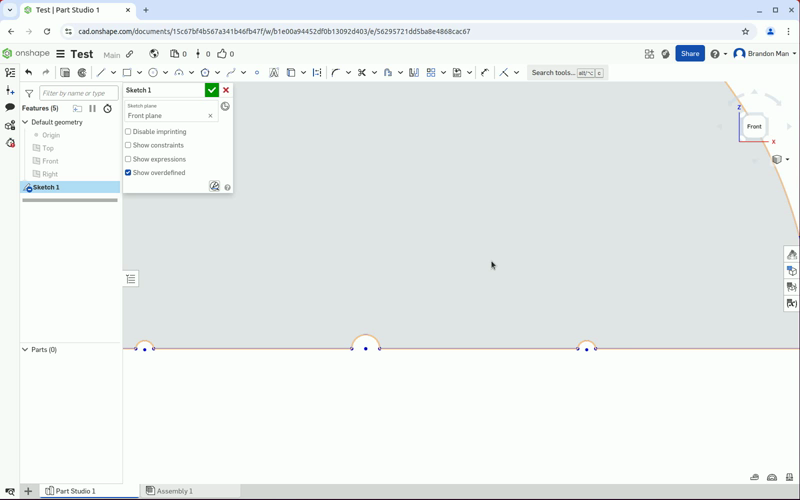
scroll(6)
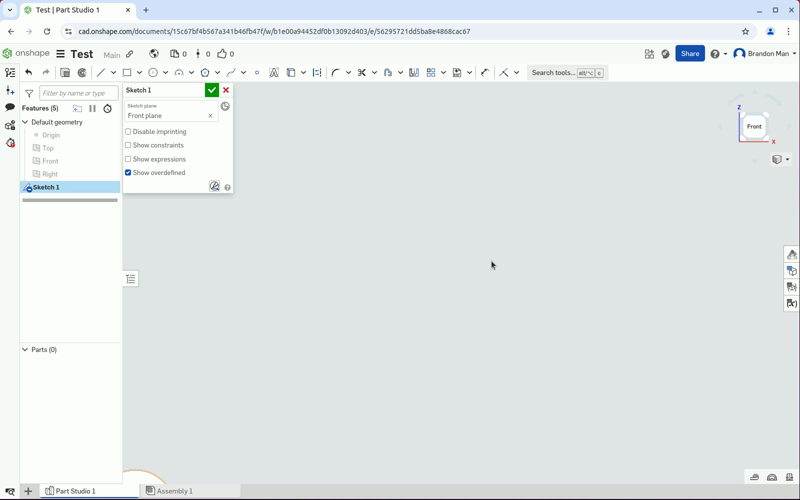
click(491, 260)
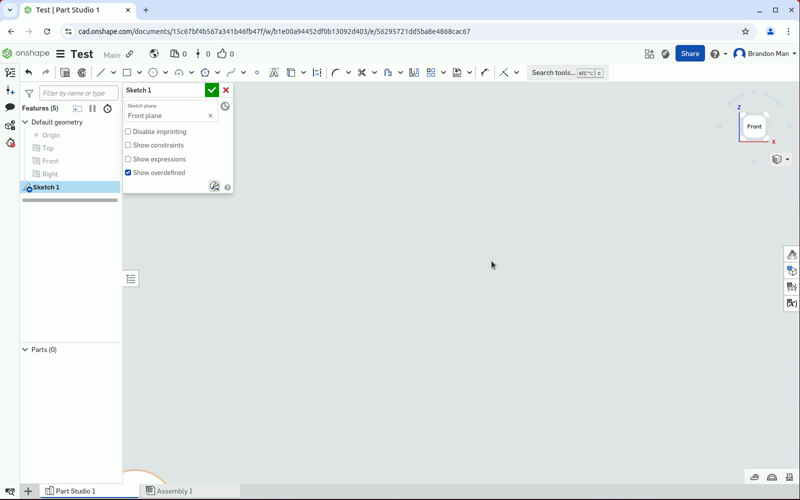
scroll(-6)
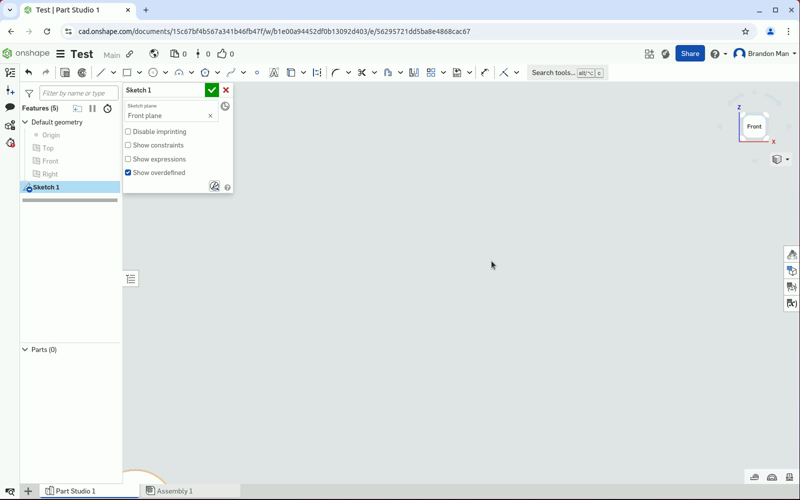
scroll(-6)
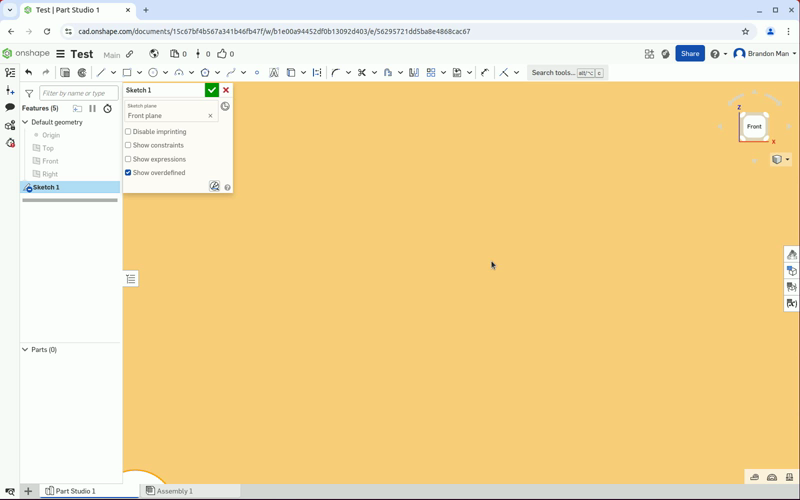
scroll(-6)
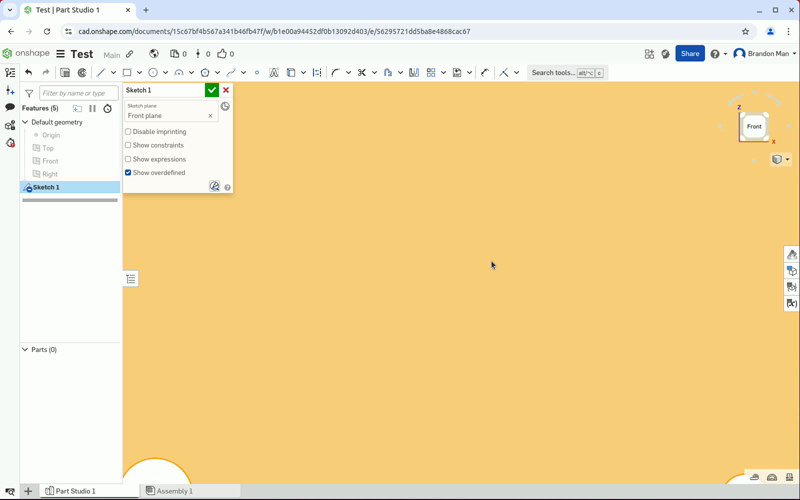
scroll(-6)
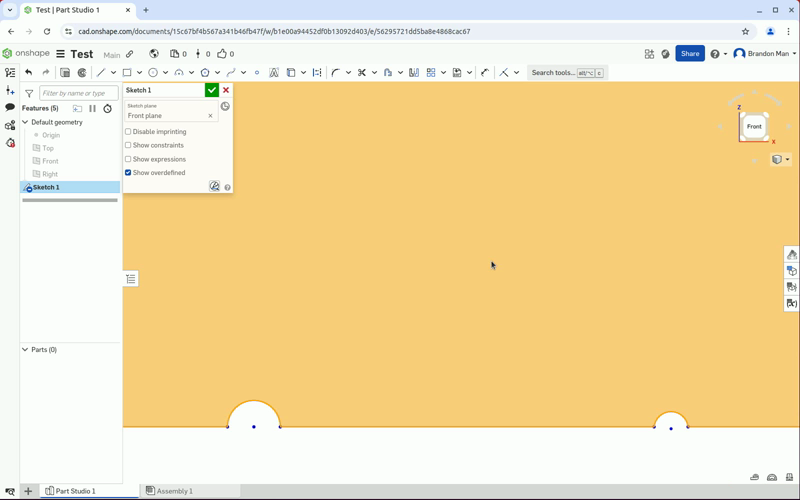
scroll(-6)
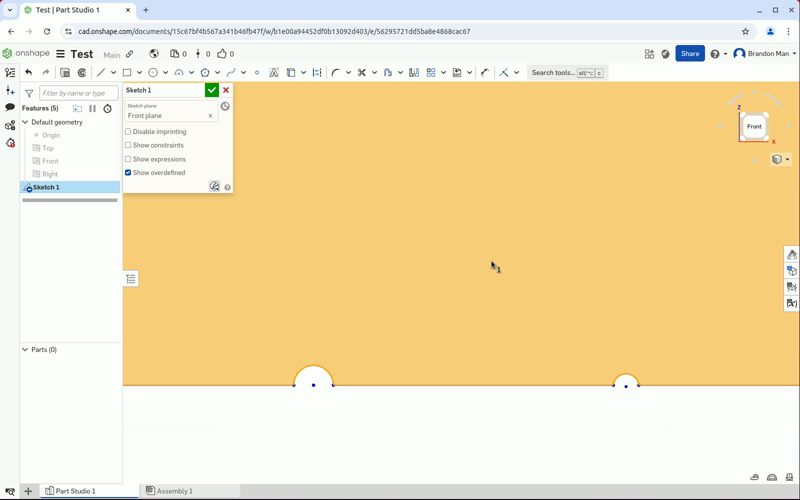
scroll(-6)
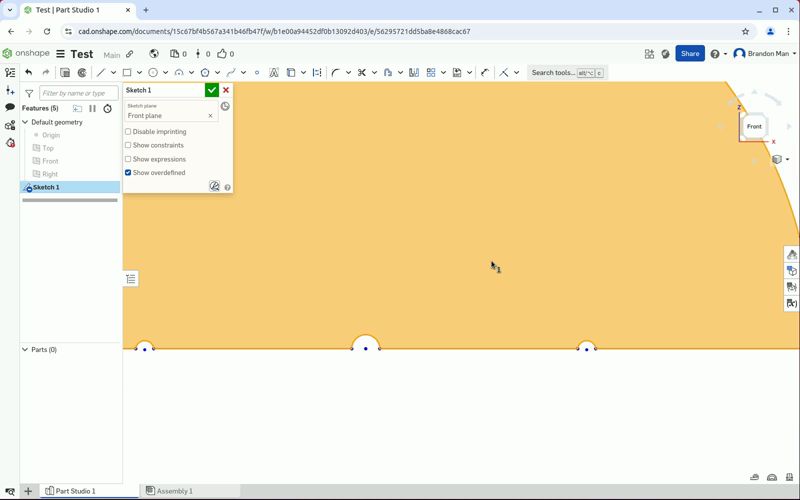
scroll(-6)
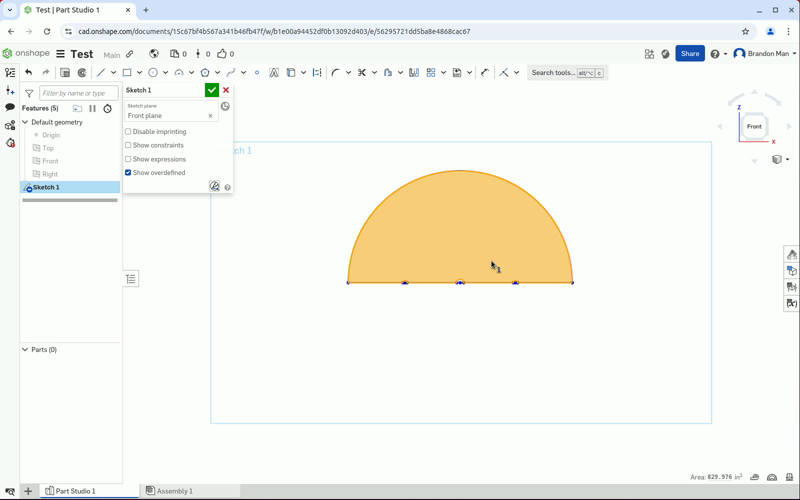
mouse_move(73, 352)
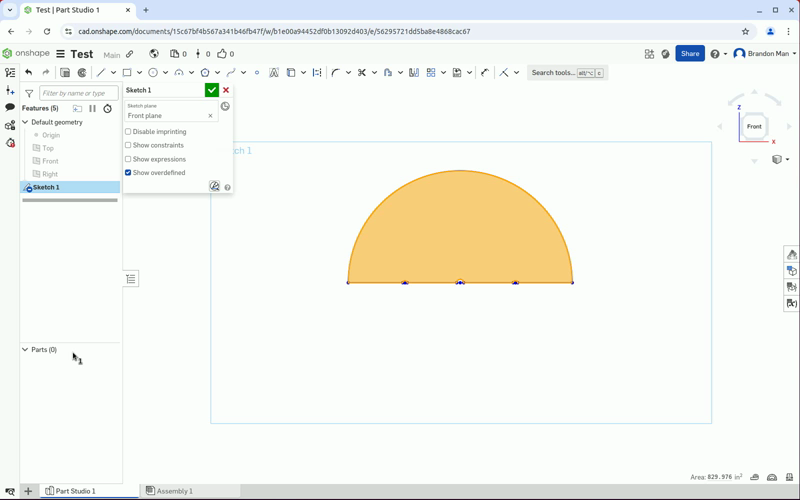
key(shift+y)
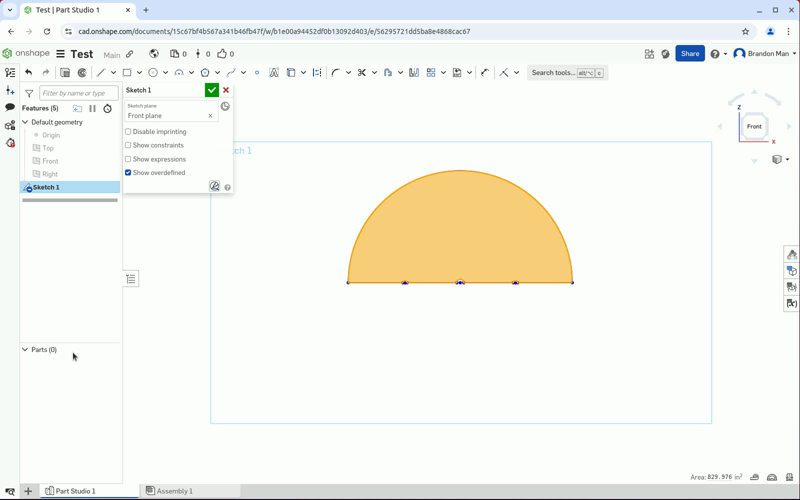
key(shift+e)
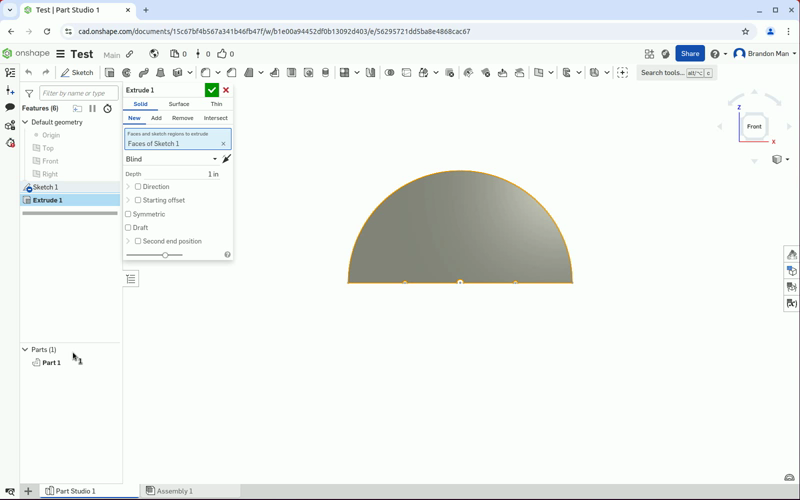
mouse_move(143, 106)
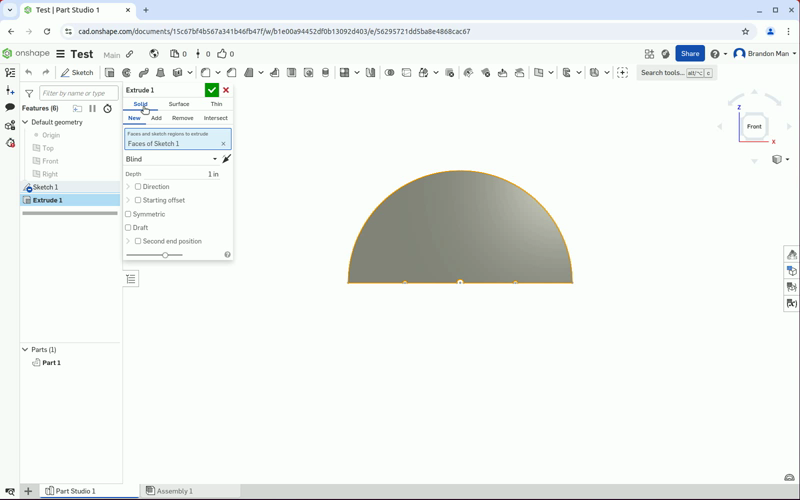
click(143, 106)
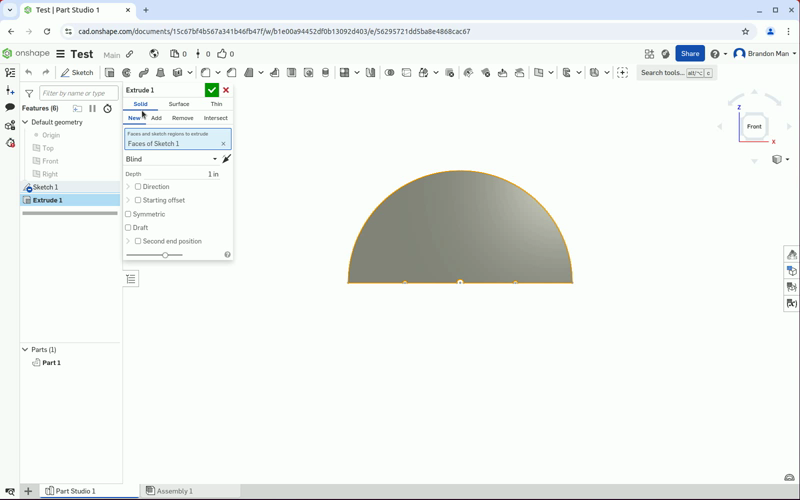
mouse_move(137, 120)
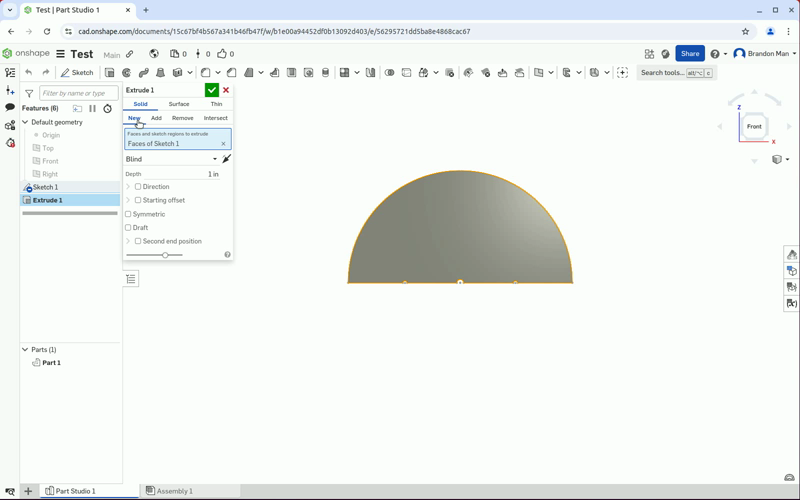
click(137, 120)
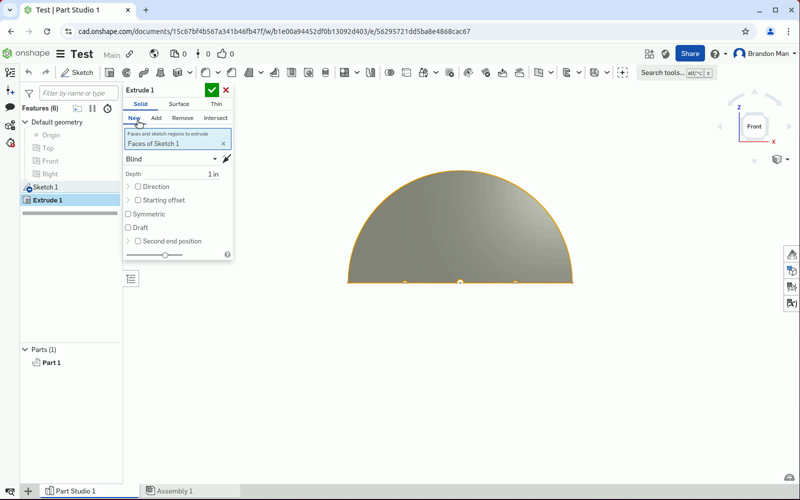
key(tab, 4)
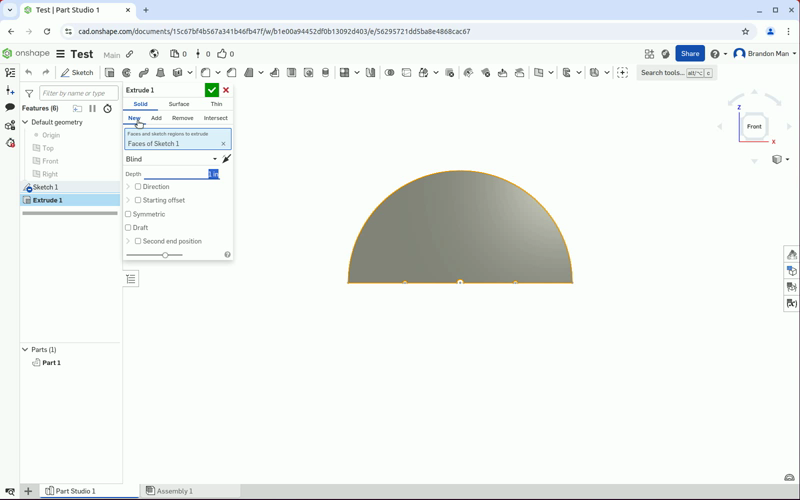
text(9.147)
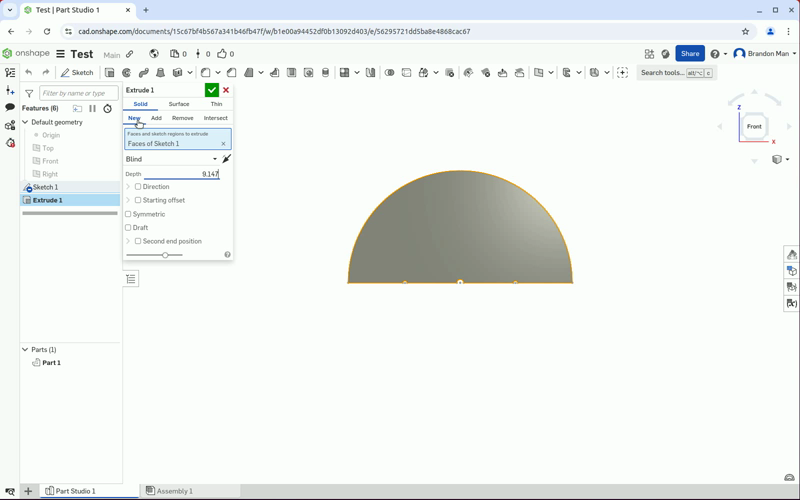
key(enter)
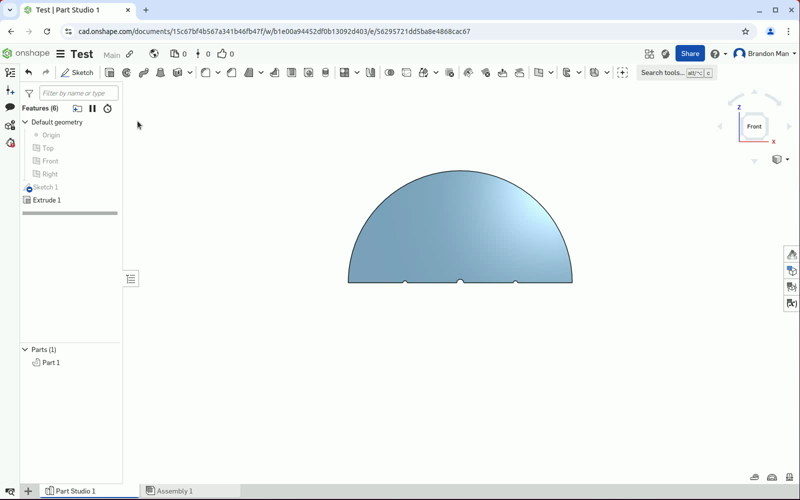
key(shift+h)
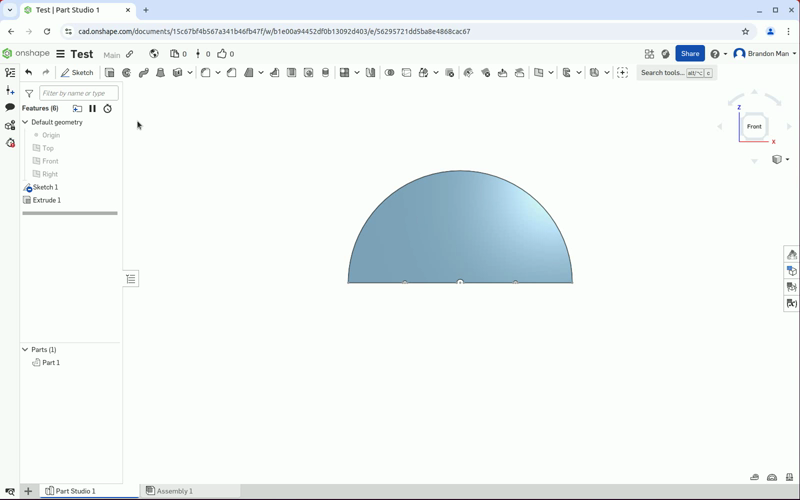
key(shift+h)
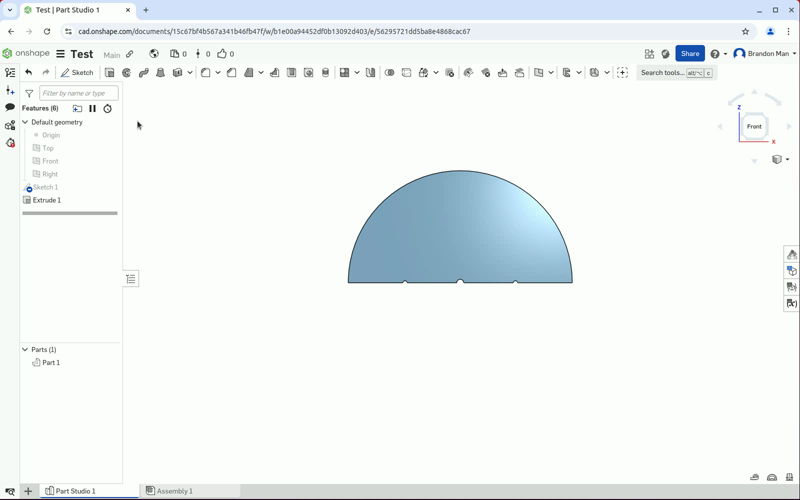
mouse_move(73, 189)
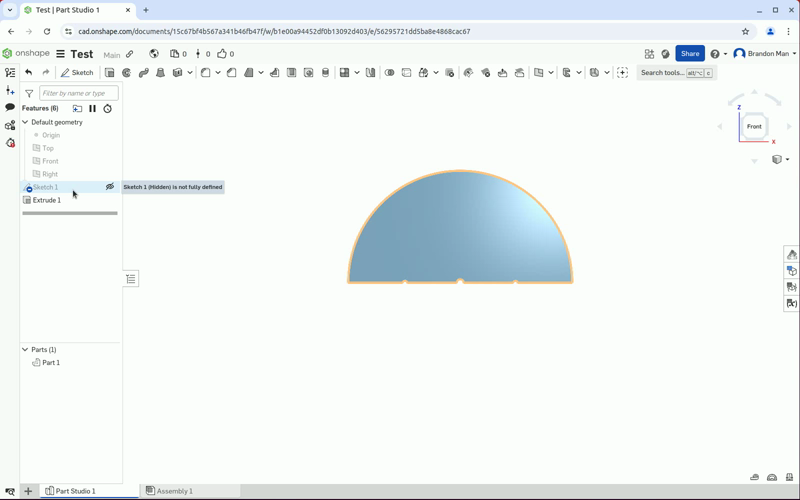
click(73, 189)
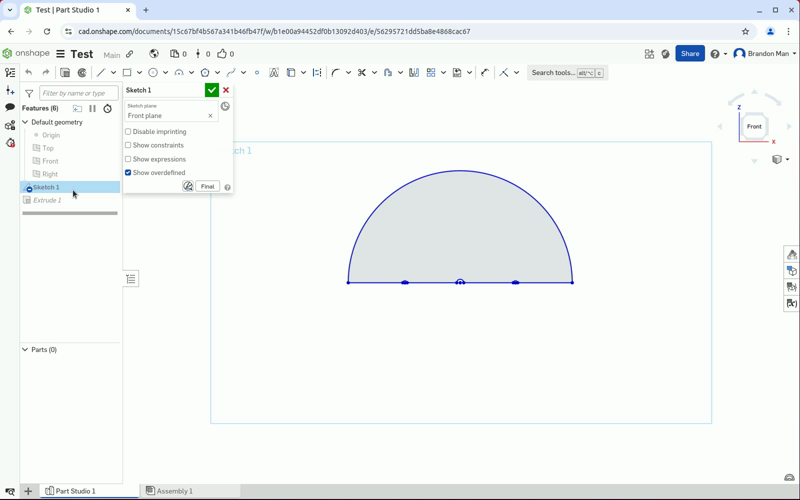
mouse_move(229, 92)
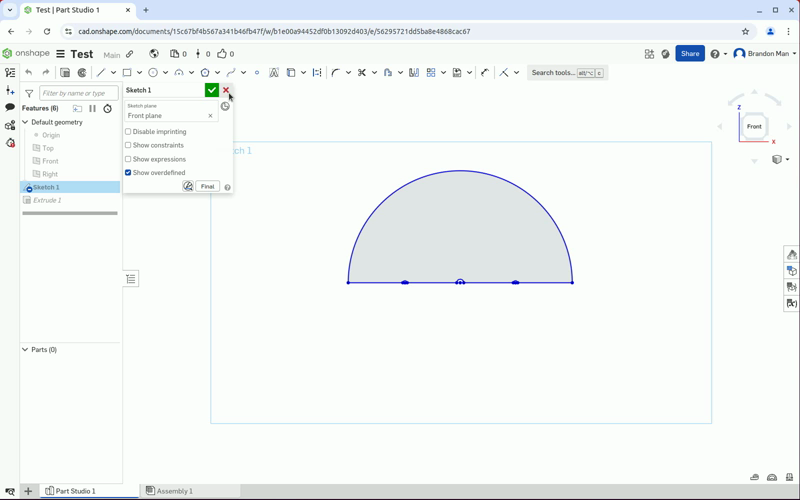
click(229, 92)
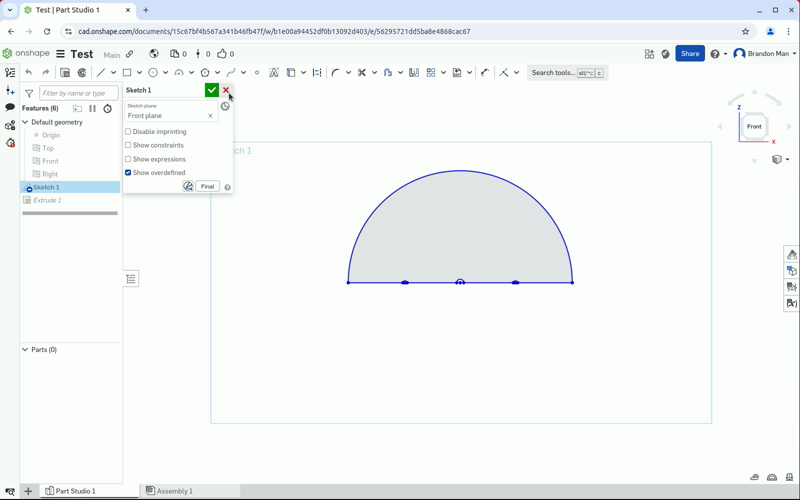
key(shift+s)
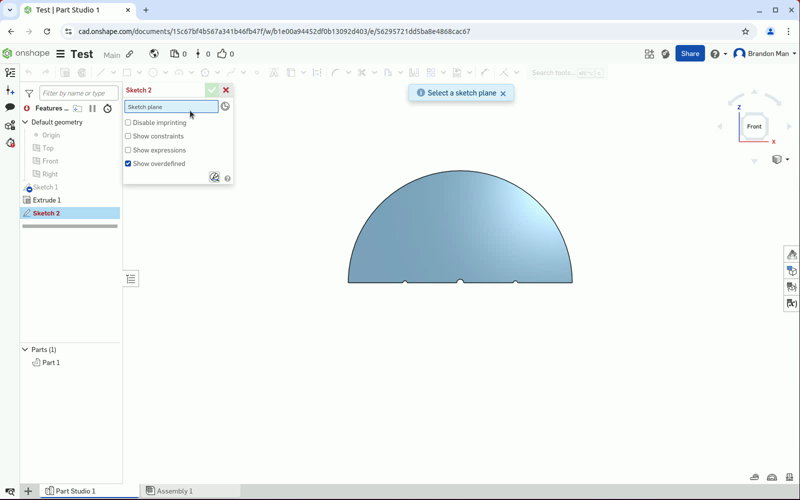
mouse_move(73, 163)
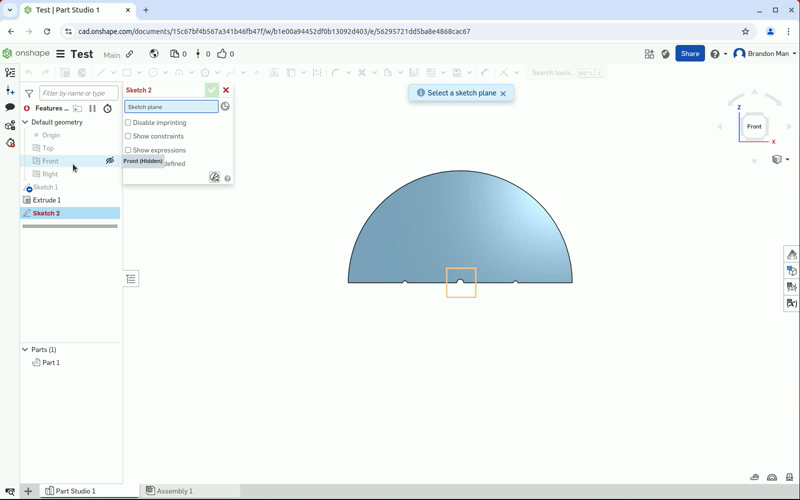
click(73, 163)
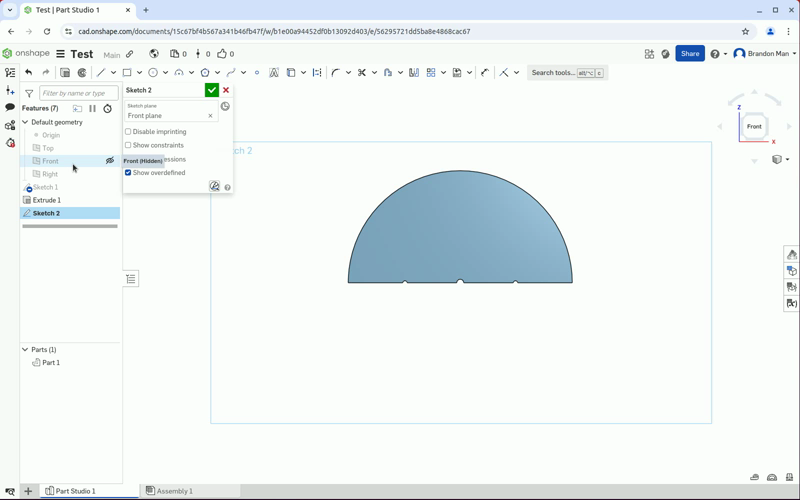
mouse_move(73, 352)
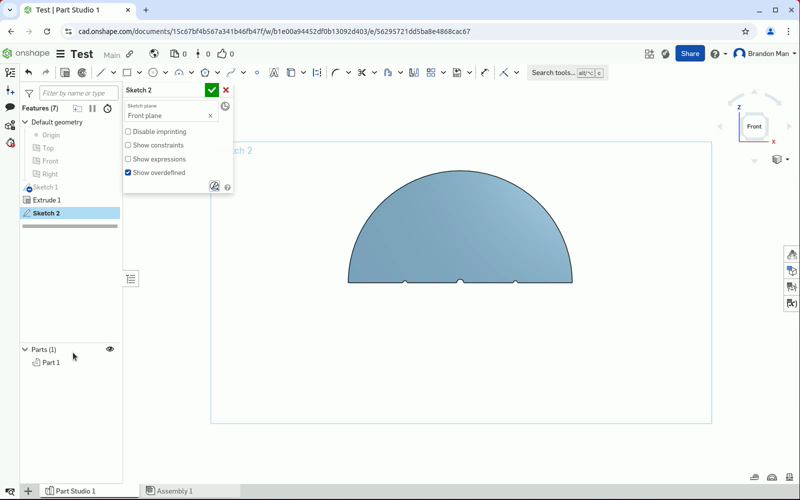
key(y)
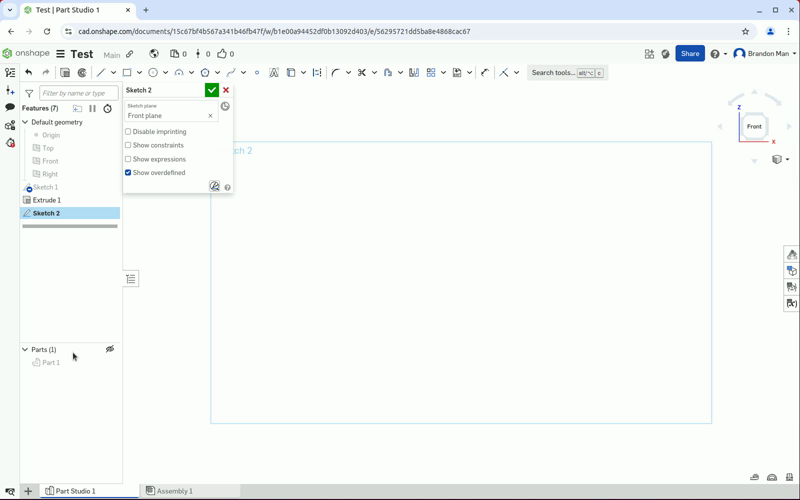
key(a)
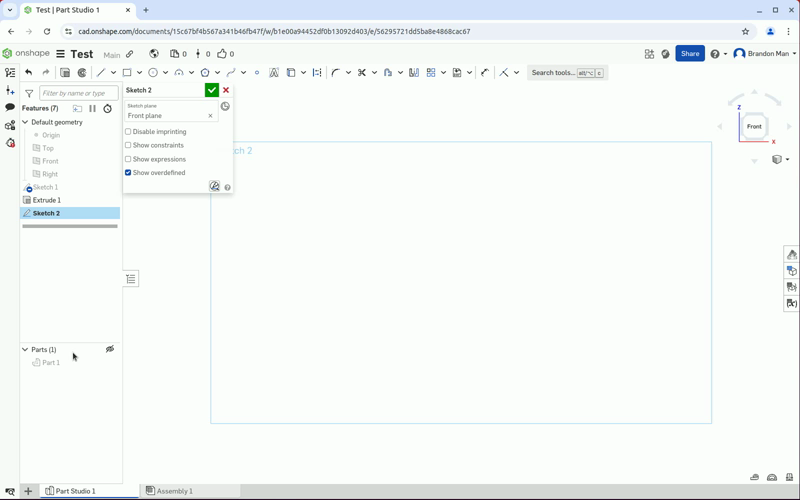
key_down(shift)
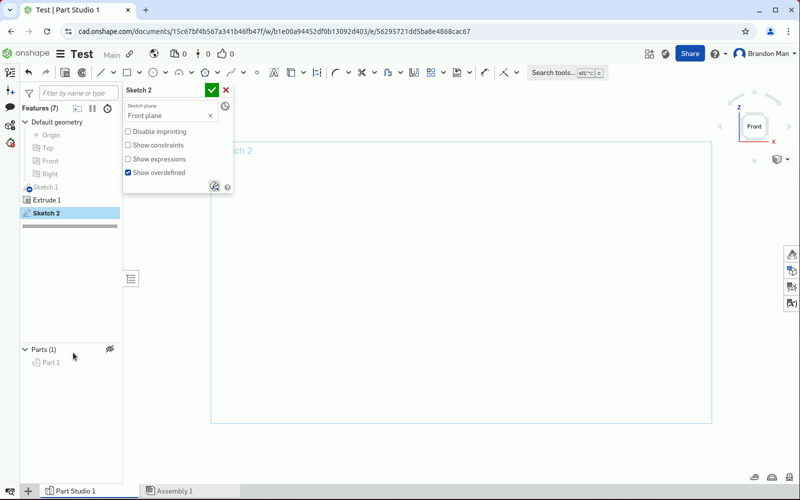
mouse_move(348, 282)
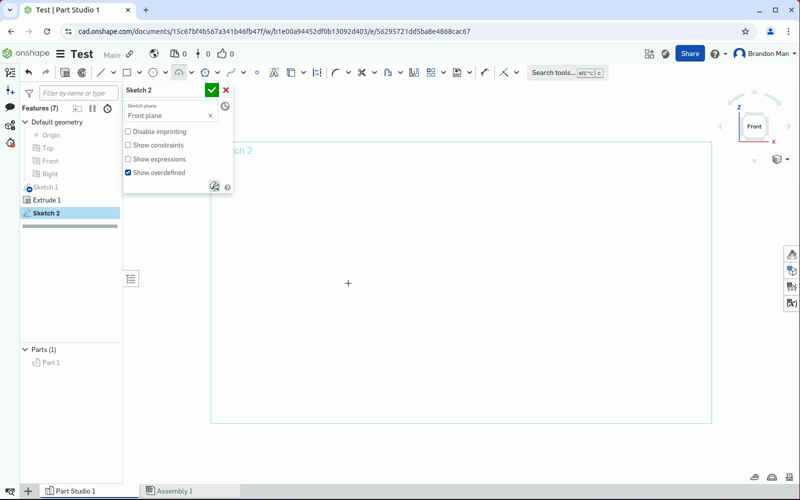
click(348, 282)
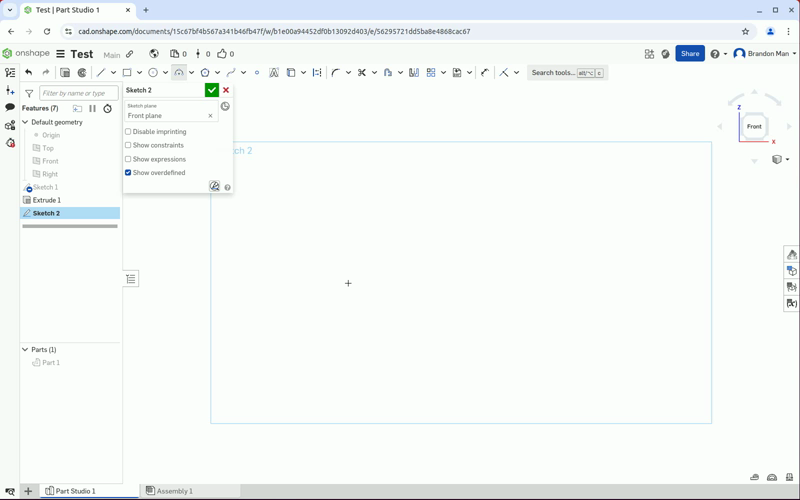
key_up(shift)
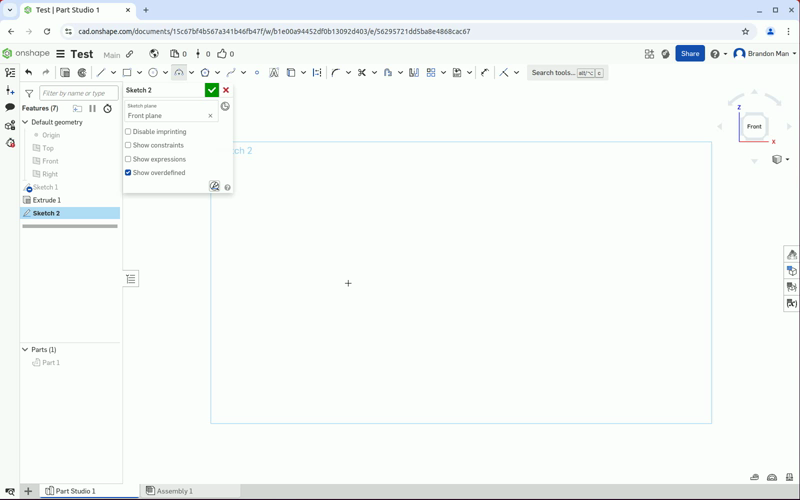
key_down(shift)
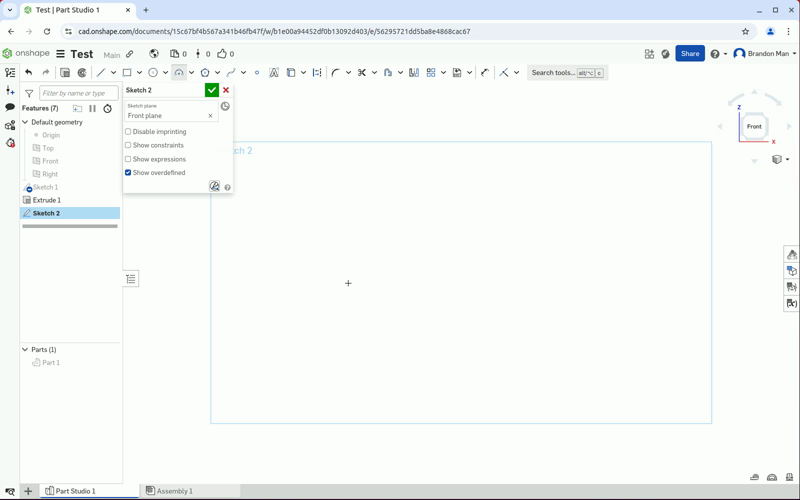
mouse_move(572, 282)
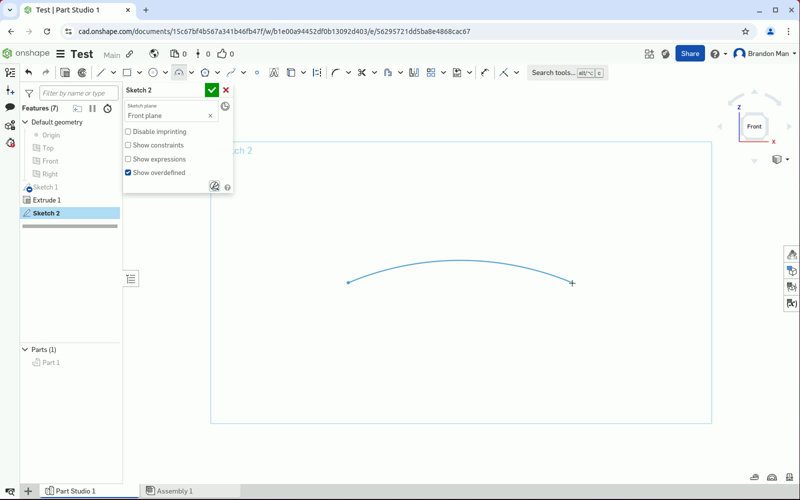
click(572, 282)
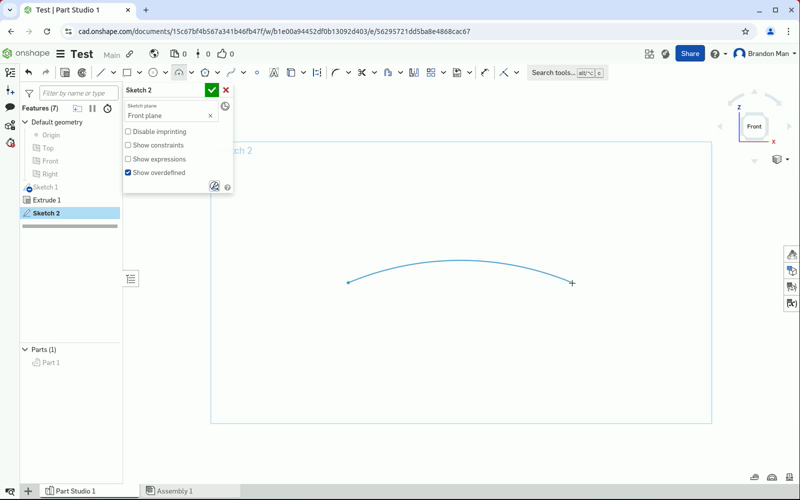
mouse_move(460, 394)
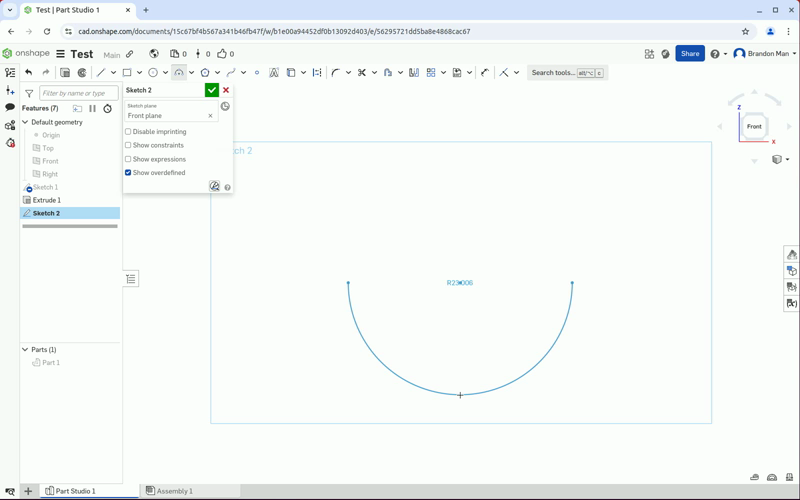
click(460, 394)
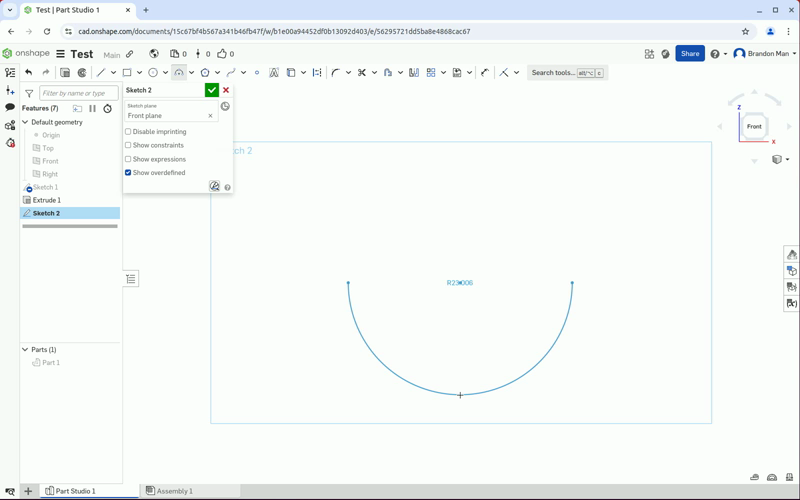
key_up(shift)
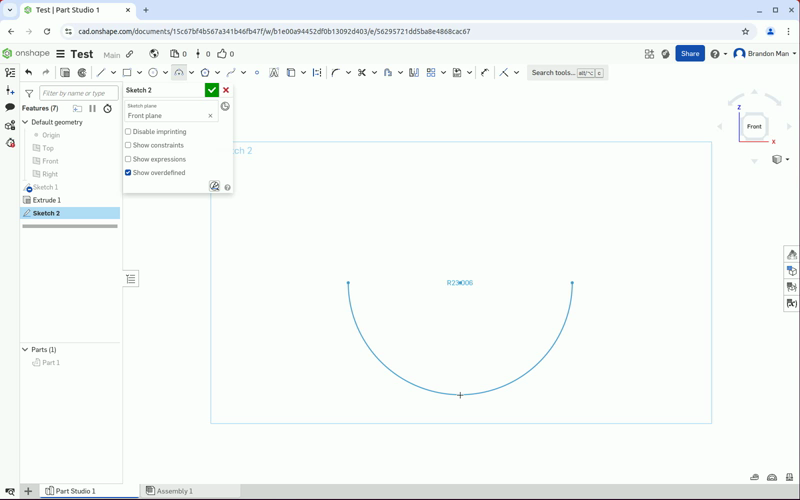
key(esc)
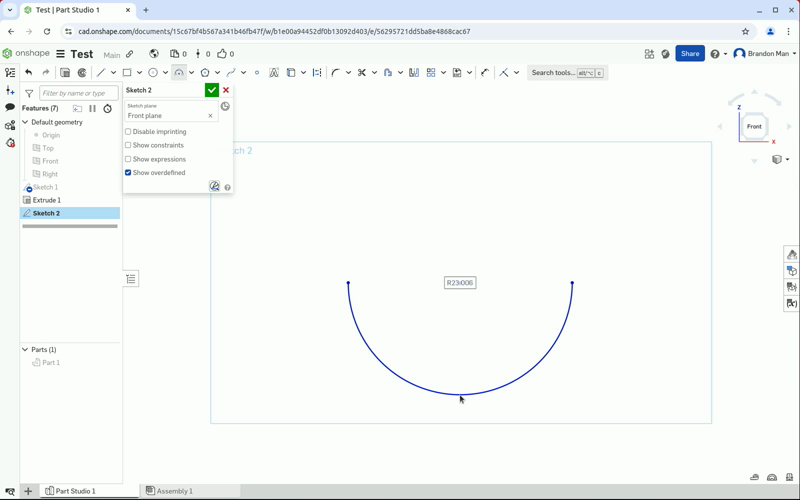
key(l)
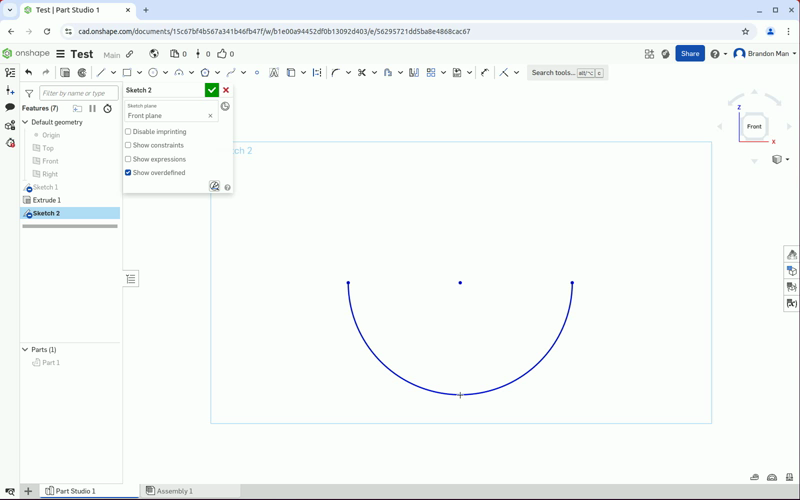
mouse_move(572, 282)
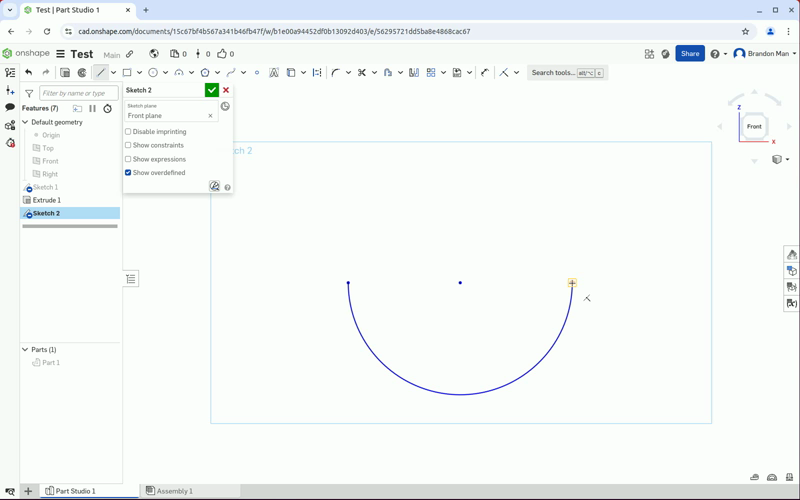
click(572, 282)
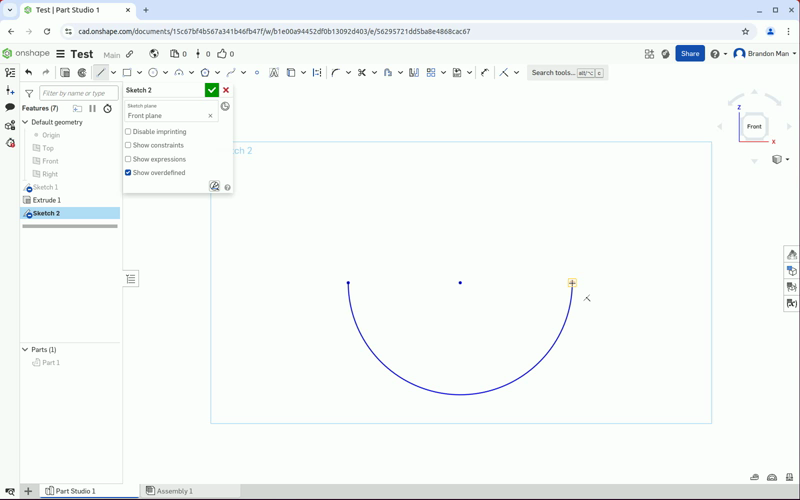
key_down(shift)
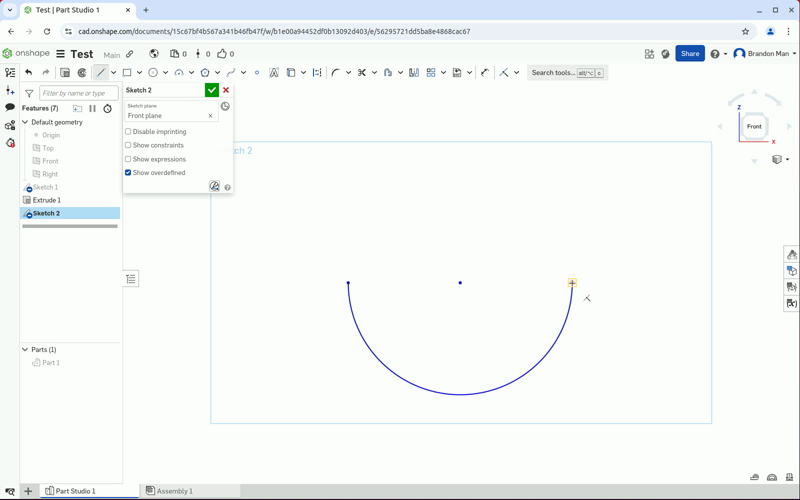
mouse_move(589, 282)
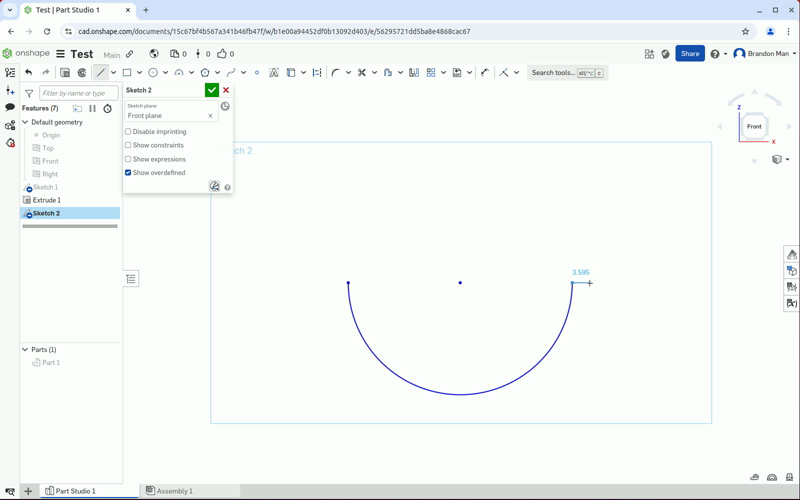
mouse_move(517, 282)
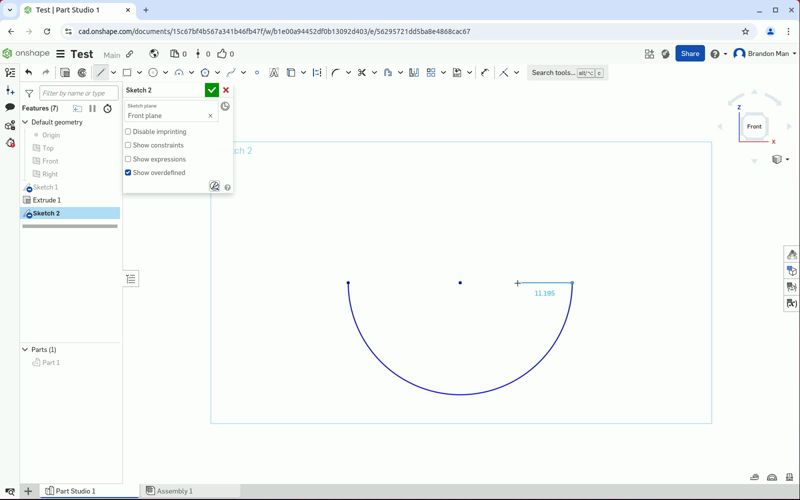
click(517, 282)
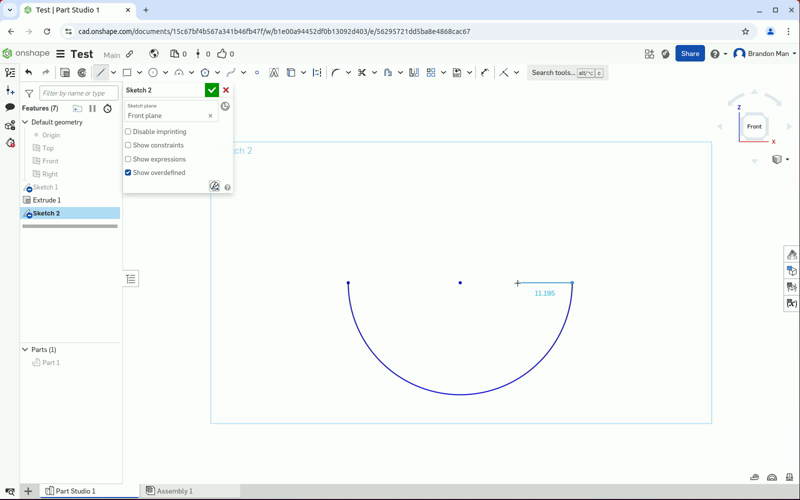
key_up(shift)
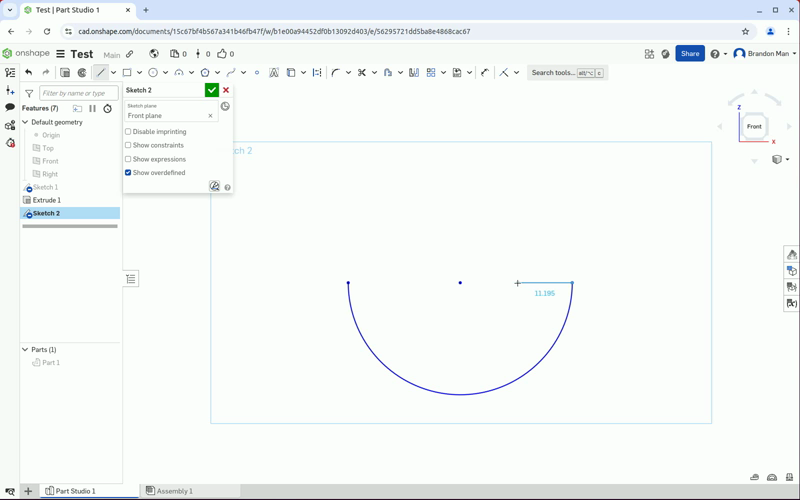
key(esc)
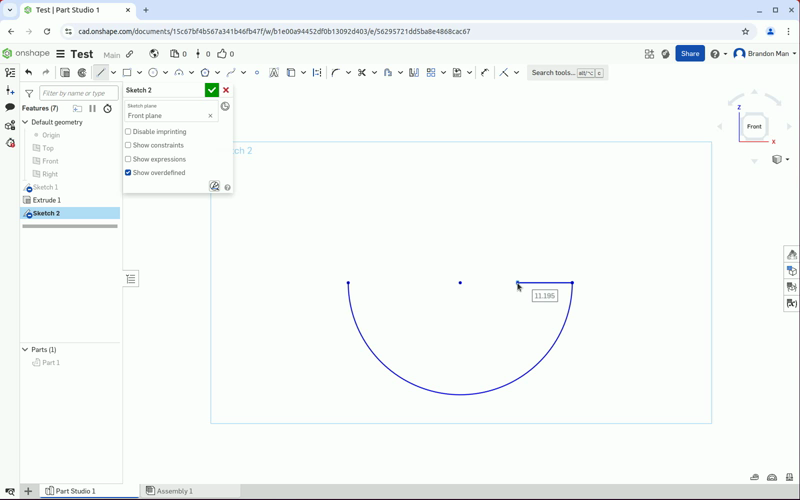
key(a)
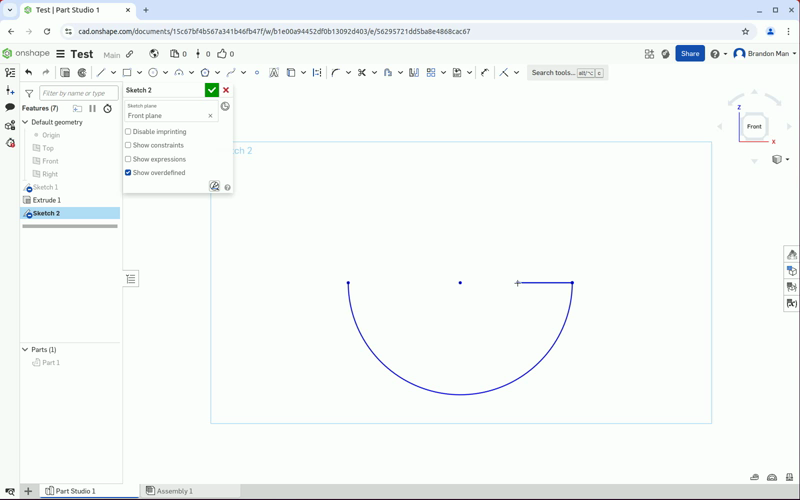
mouse_move(517, 282)
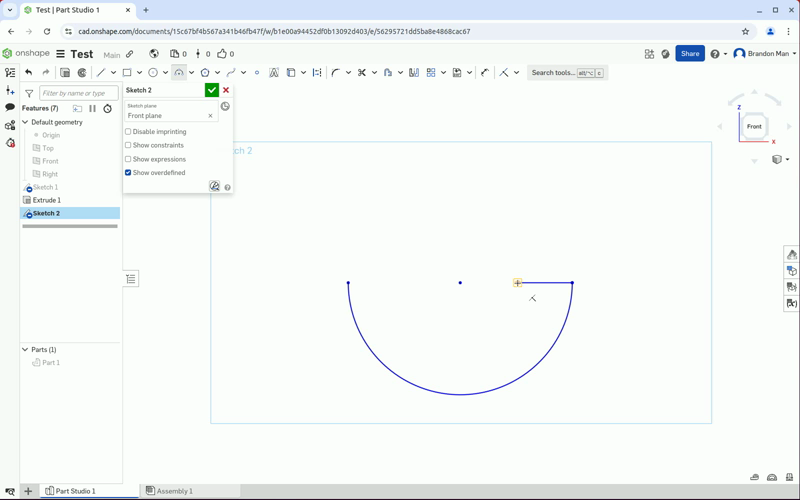
click(517, 282)
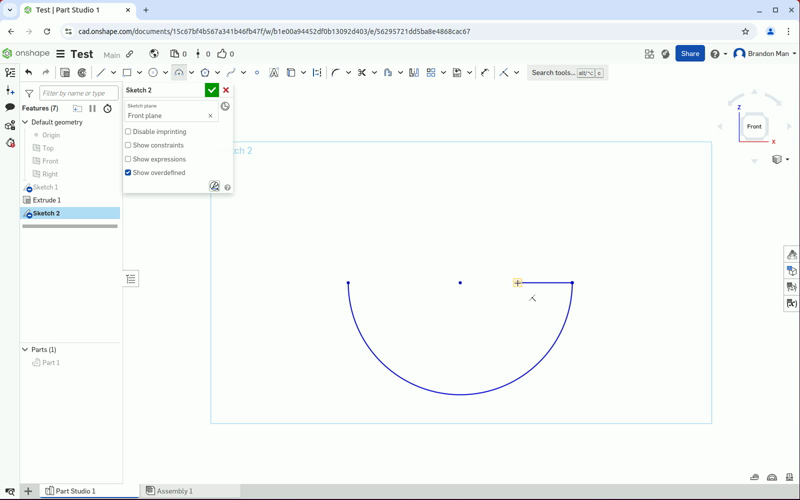
key_down(shift)
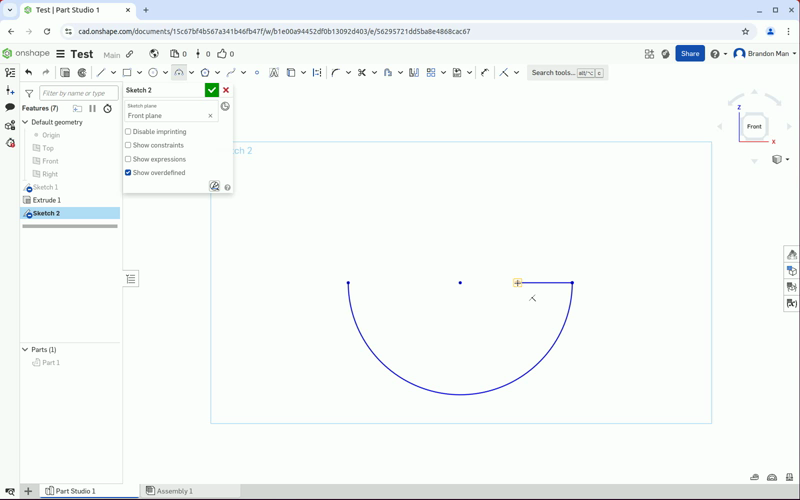
mouse_move(513, 282)
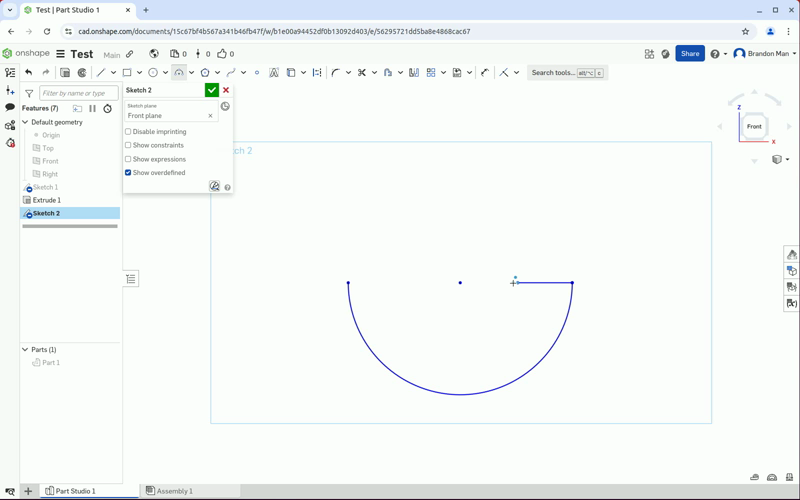
scroll(6)
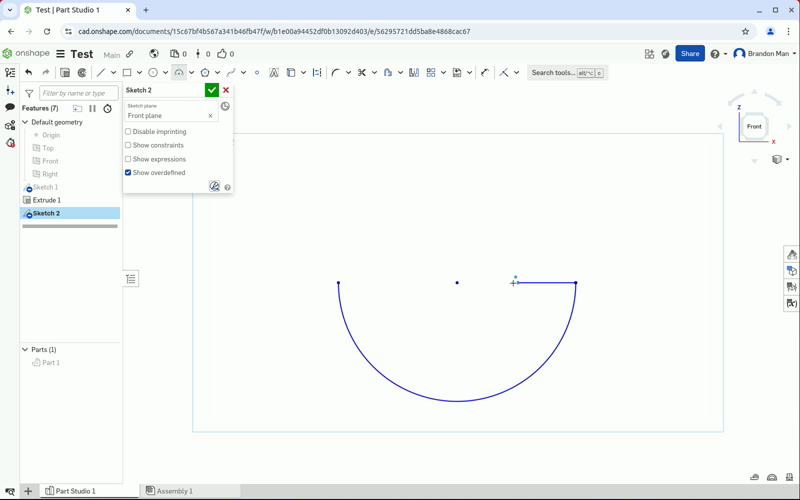
scroll(6)
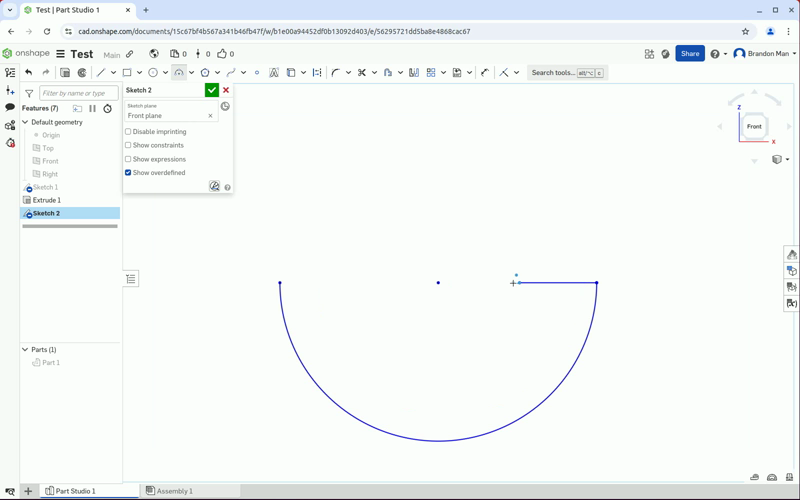
scroll(6)
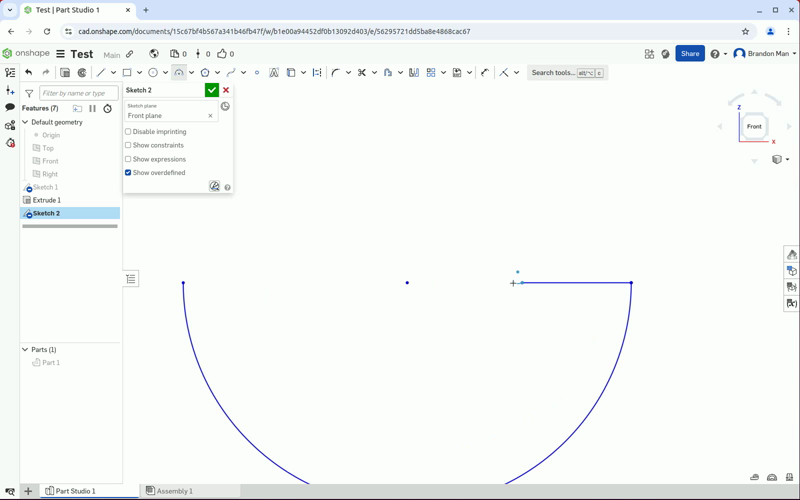
scroll(6)
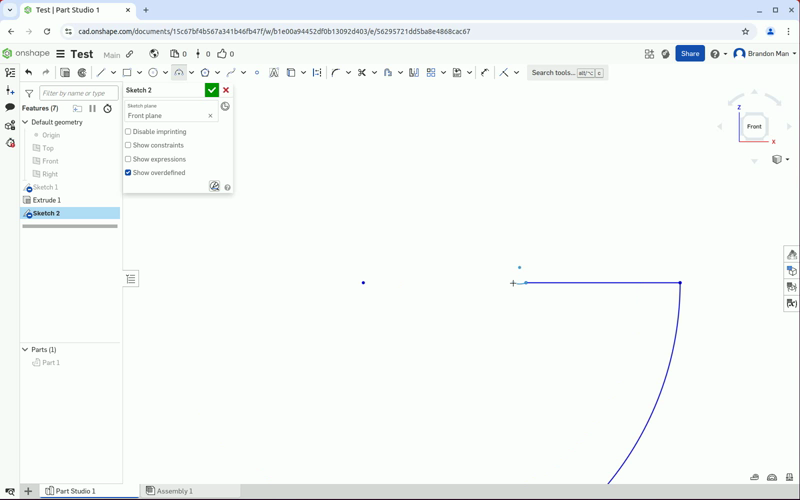
scroll(6)
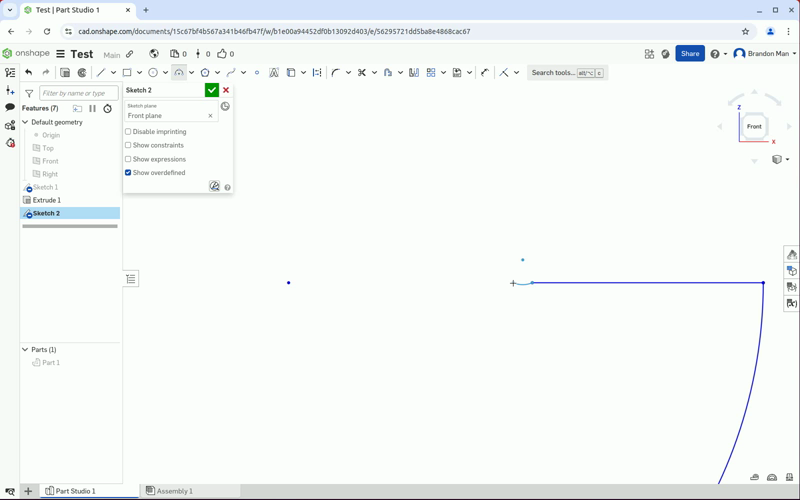
scroll(6)
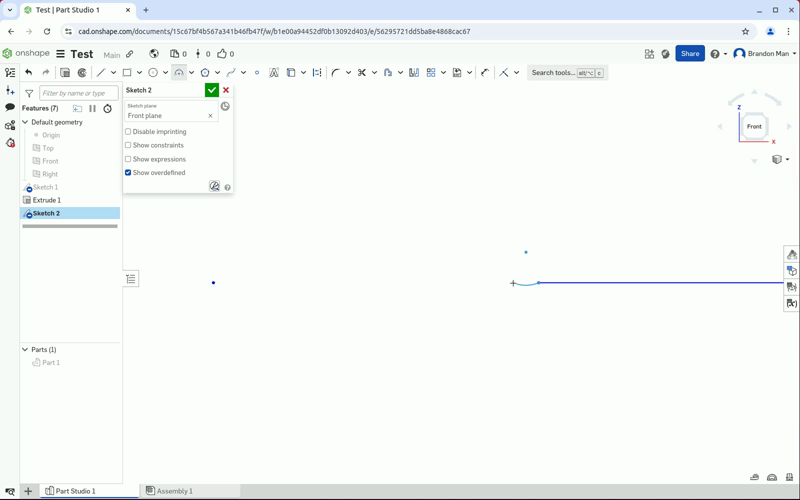
scroll(6)
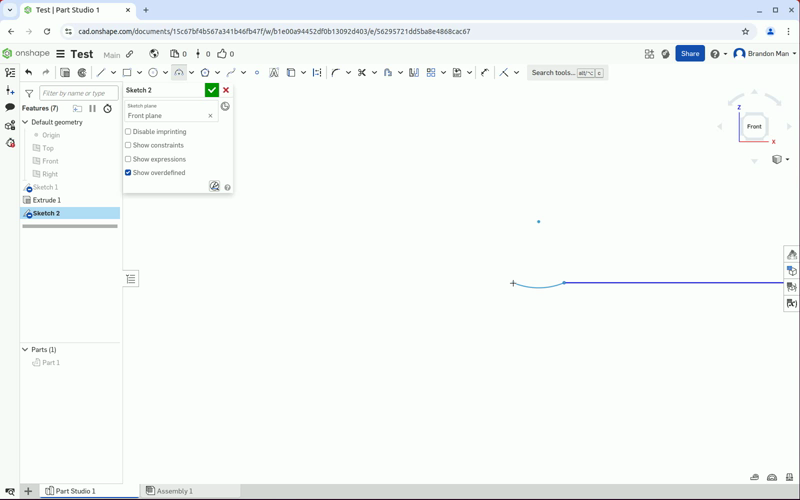
click(513, 282)
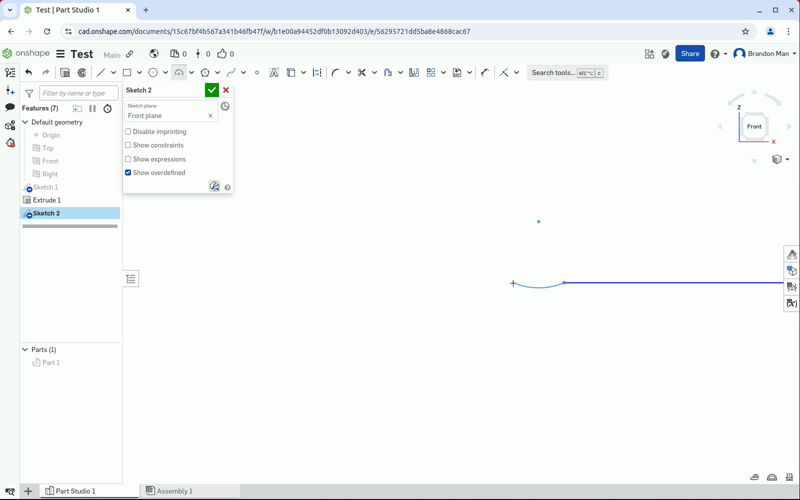
scroll(-6)
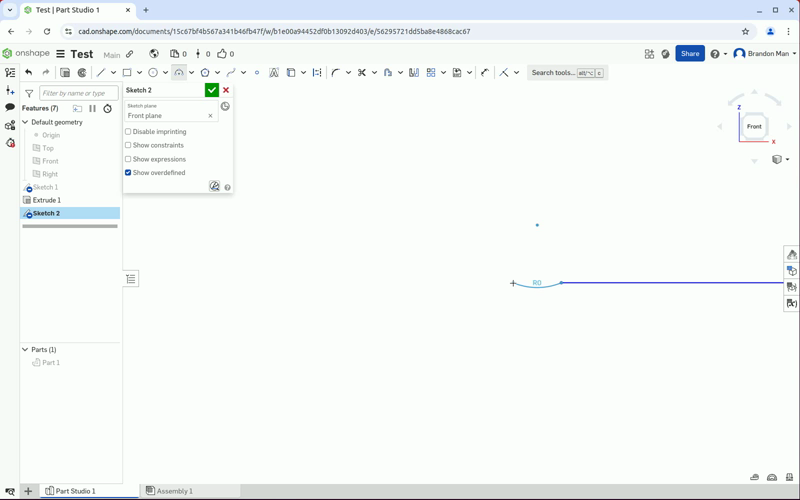
scroll(-6)
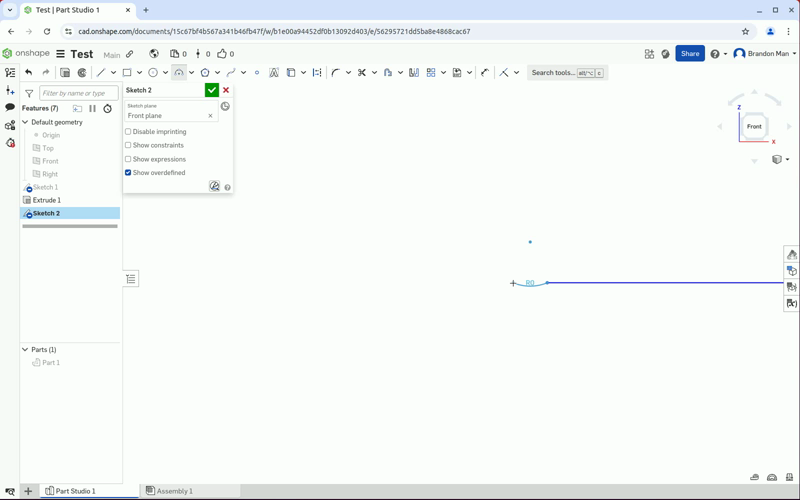
scroll(-6)
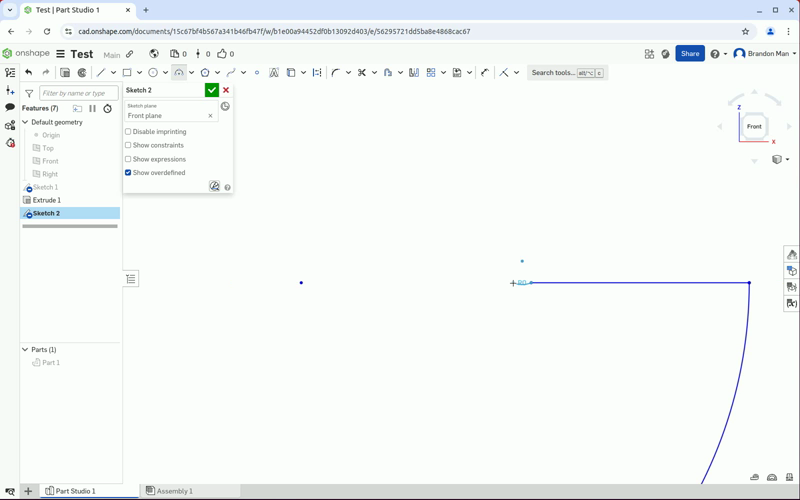
scroll(-6)
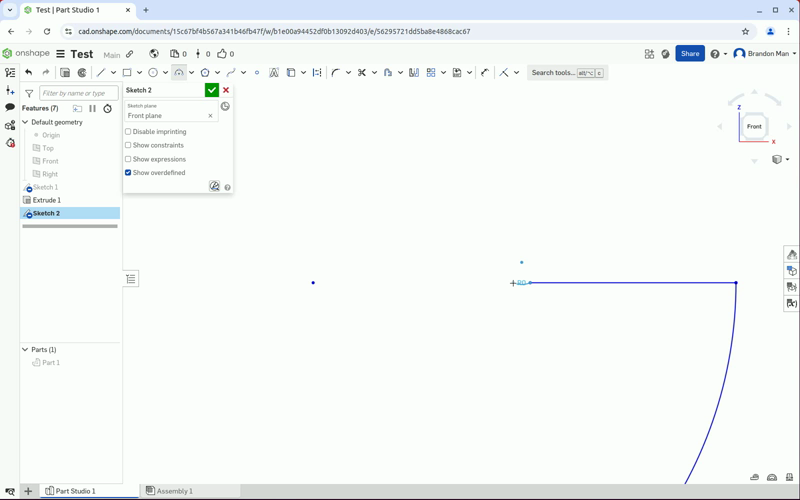
scroll(-6)
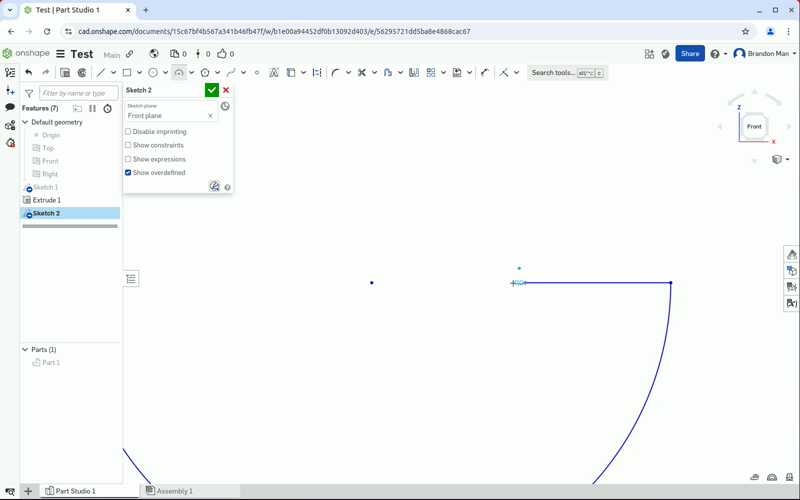
scroll(-6)
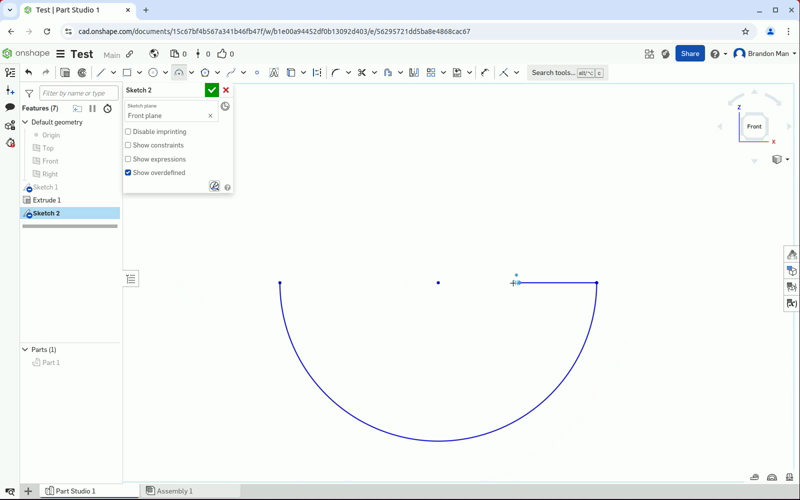
scroll(-6)
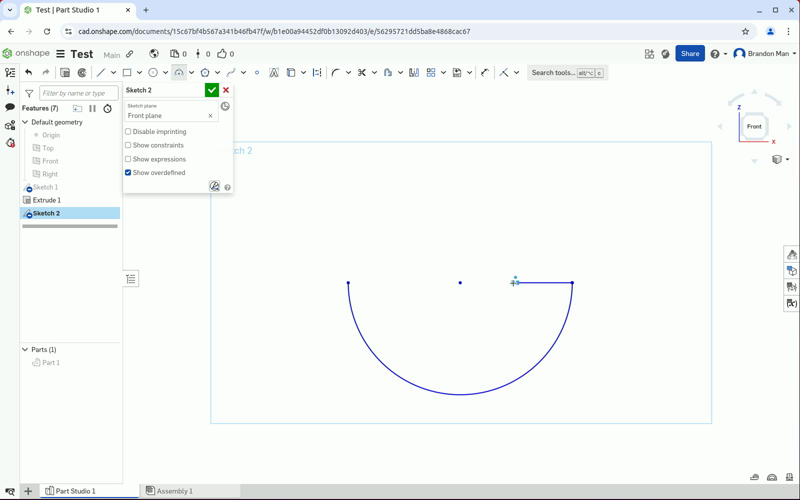
mouse_move(515, 285)
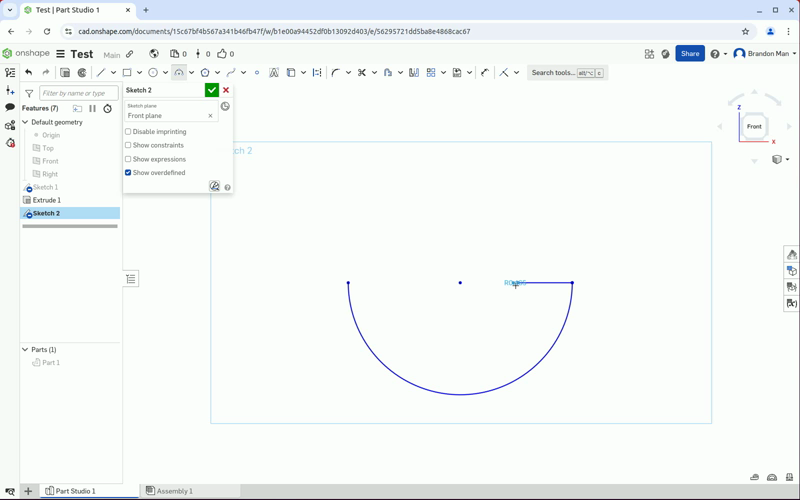
scroll(6)
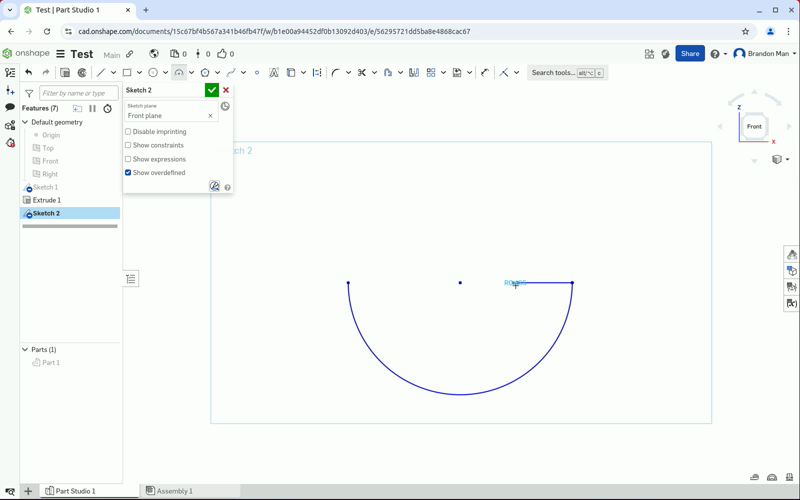
scroll(6)
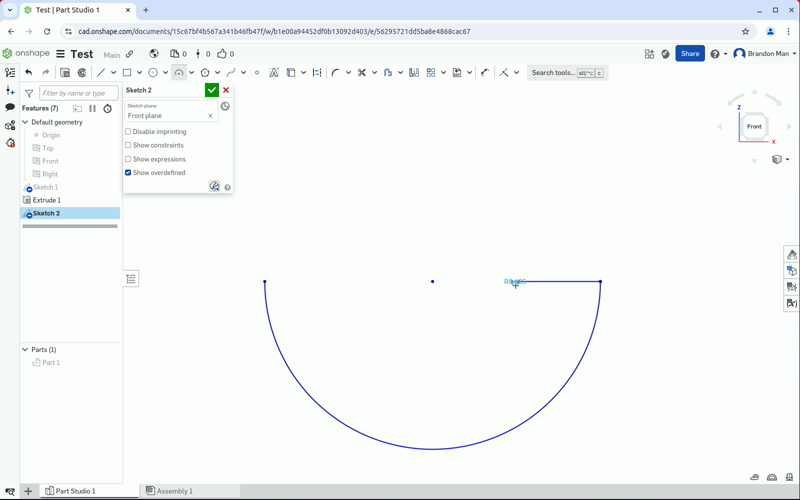
scroll(6)
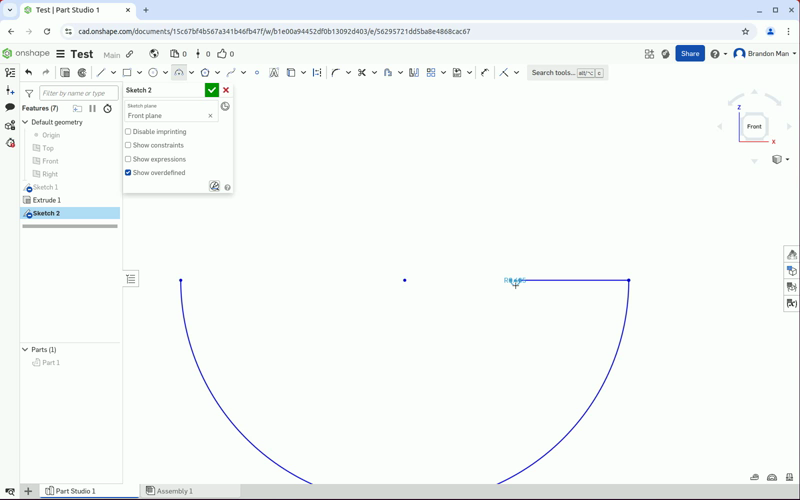
scroll(6)
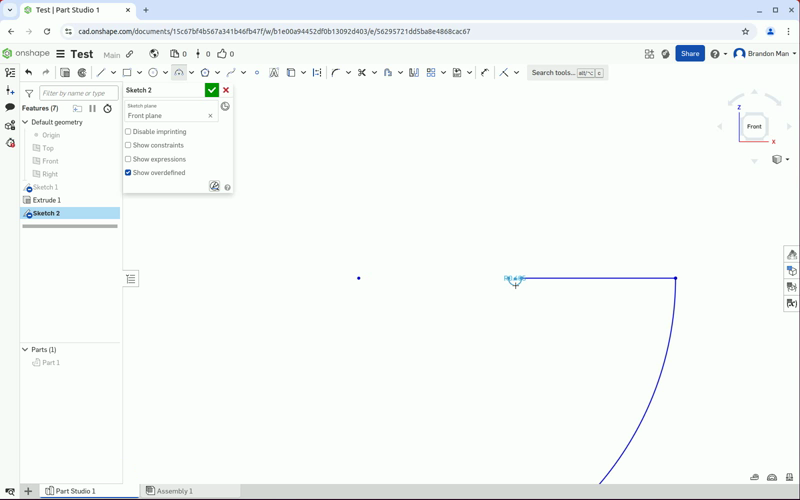
scroll(6)
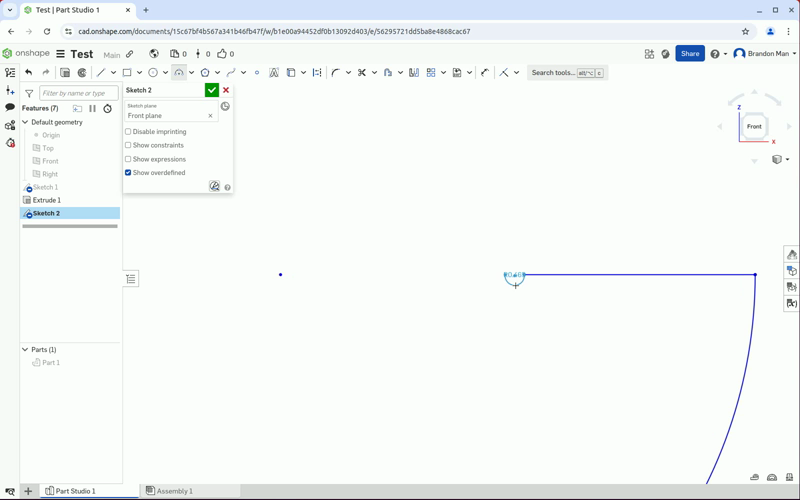
scroll(6)
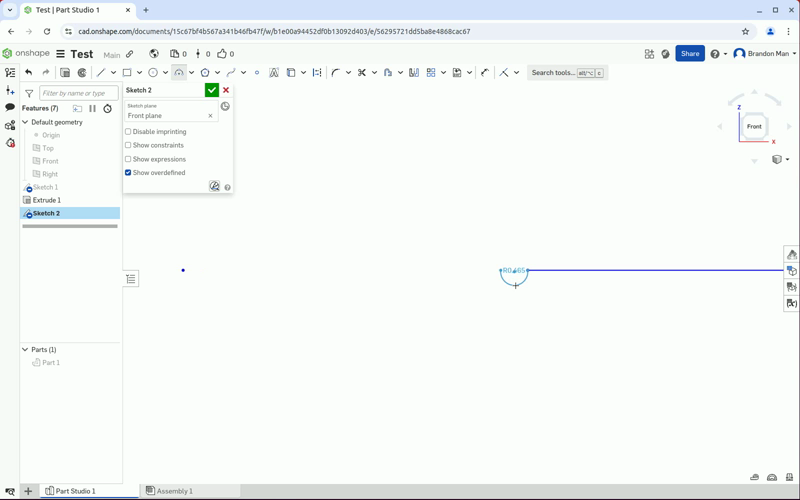
scroll(6)
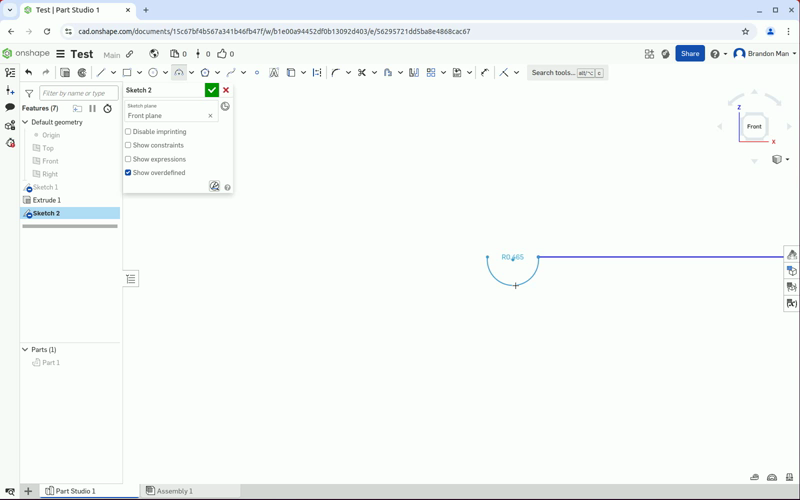
click(515, 285)
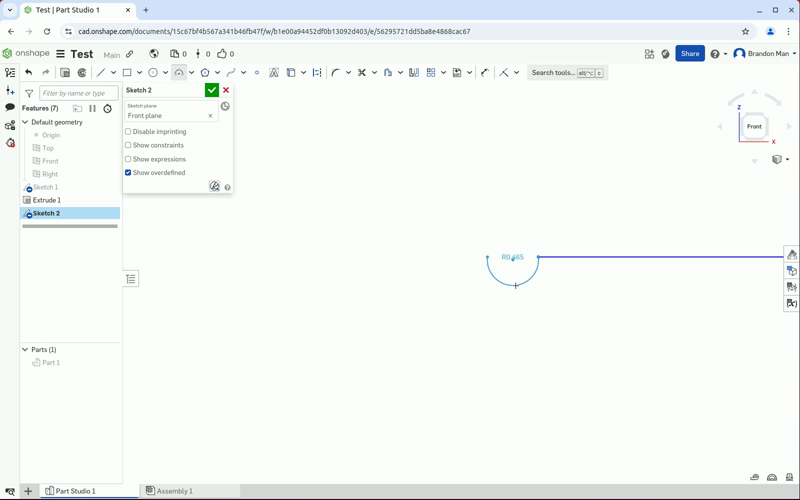
scroll(-6)
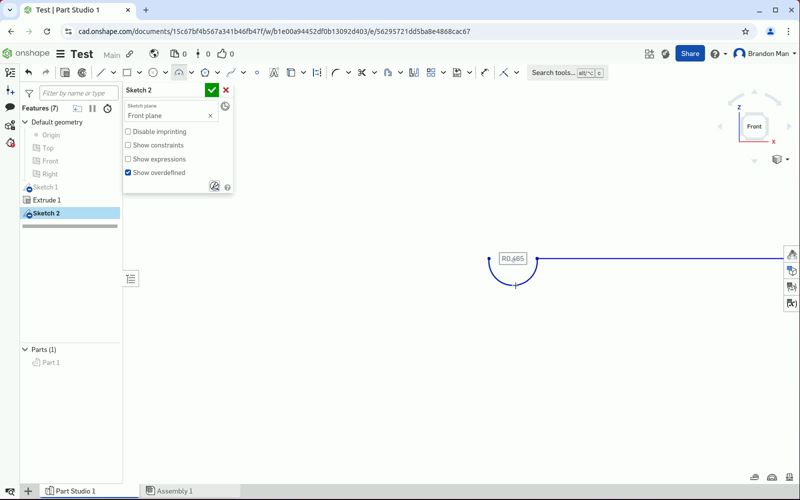
scroll(-6)
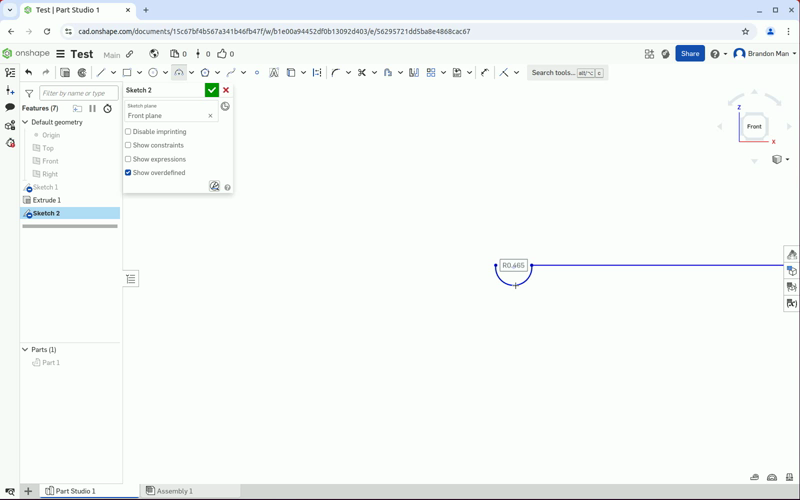
scroll(-6)
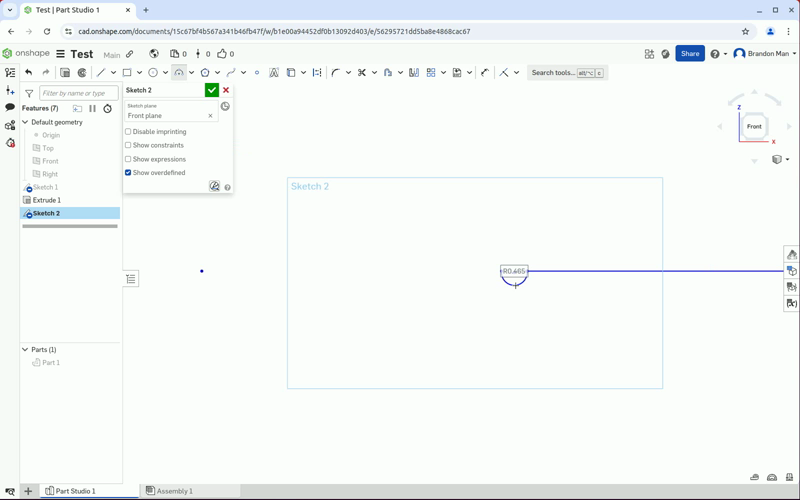
scroll(-6)
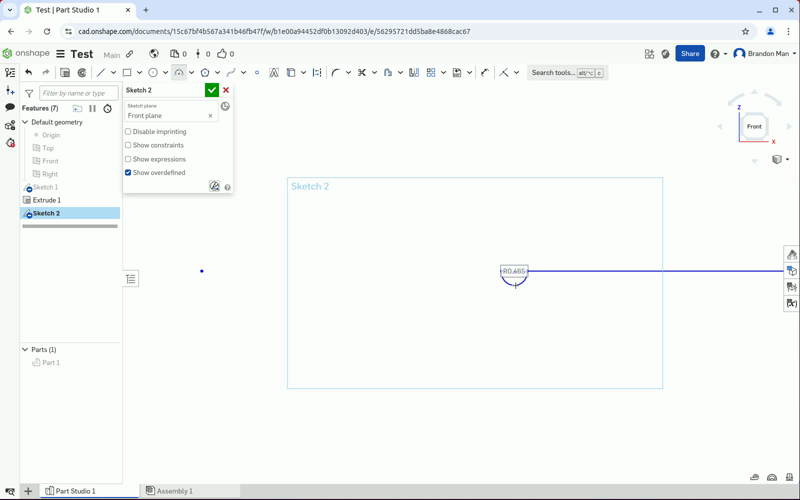
scroll(-6)
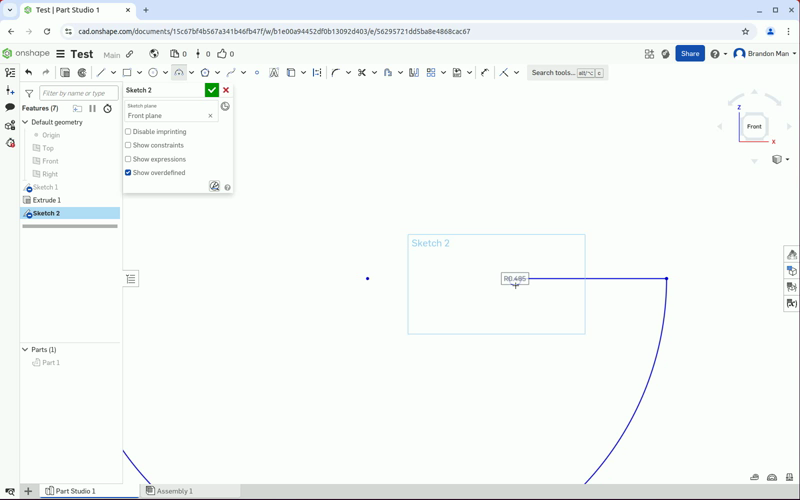
scroll(-6)
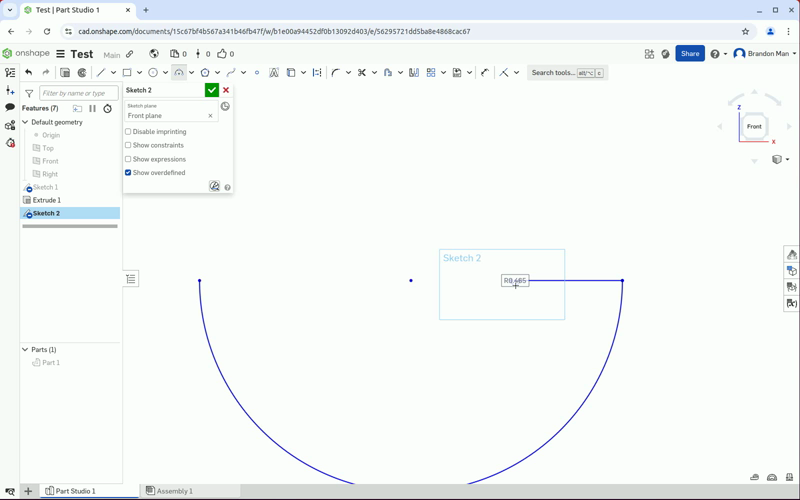
scroll(-6)
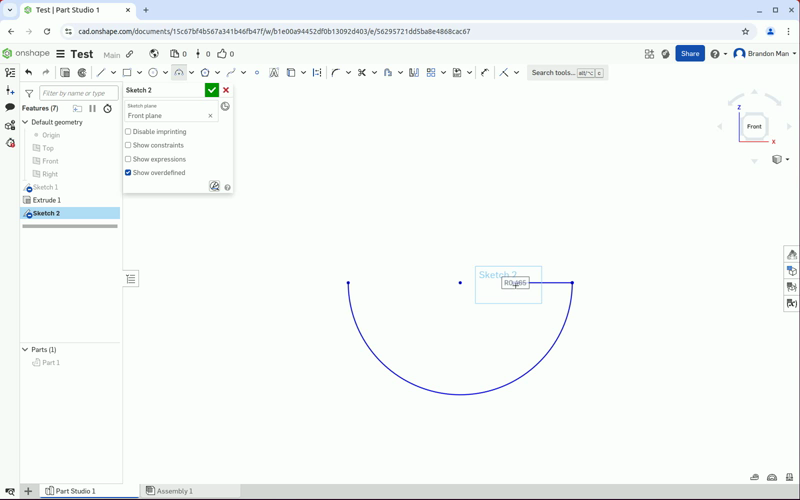
key_up(shift)
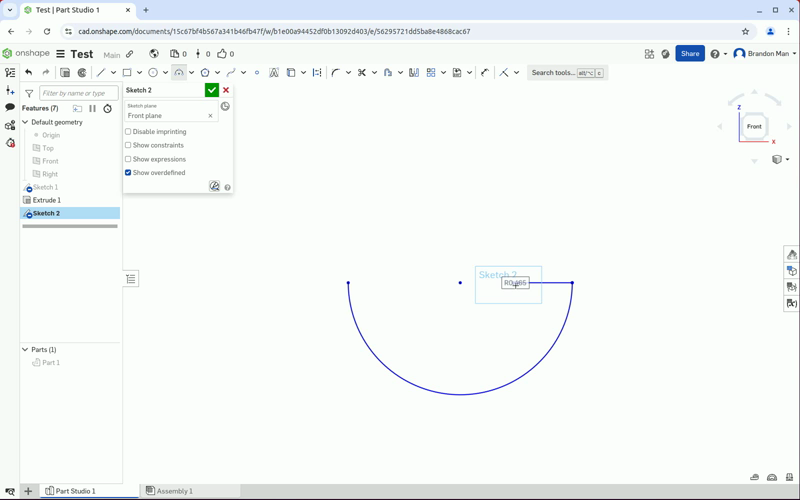
key(esc)
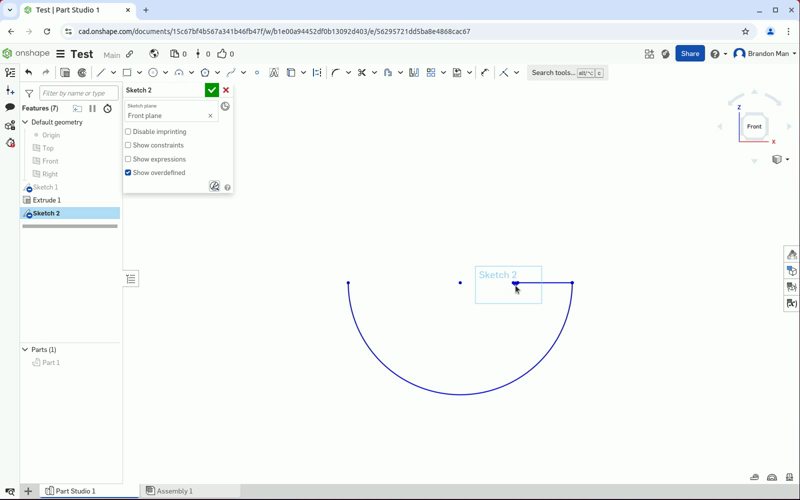
key(l)
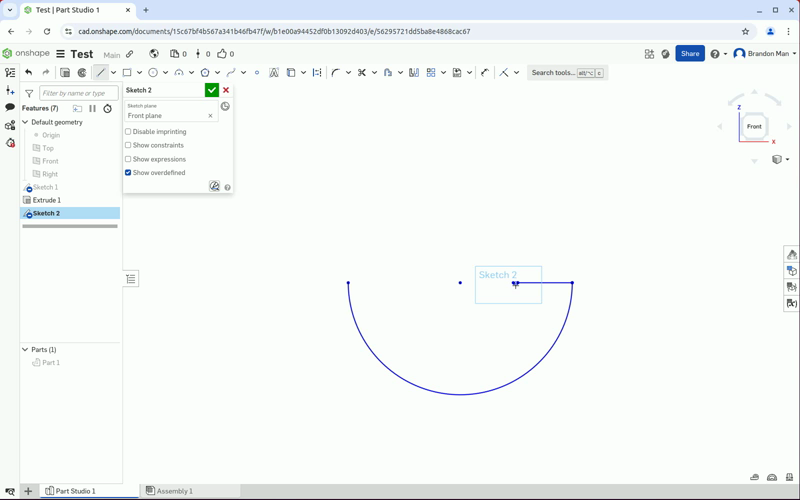
mouse_move(513, 282)
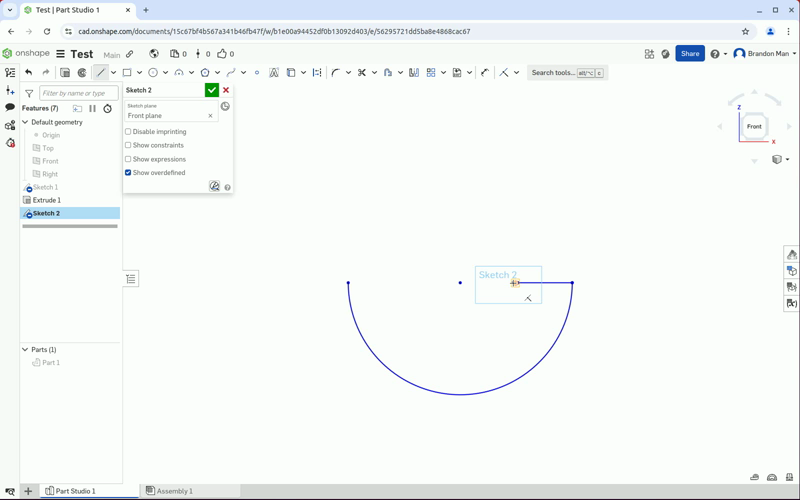
scroll(6)
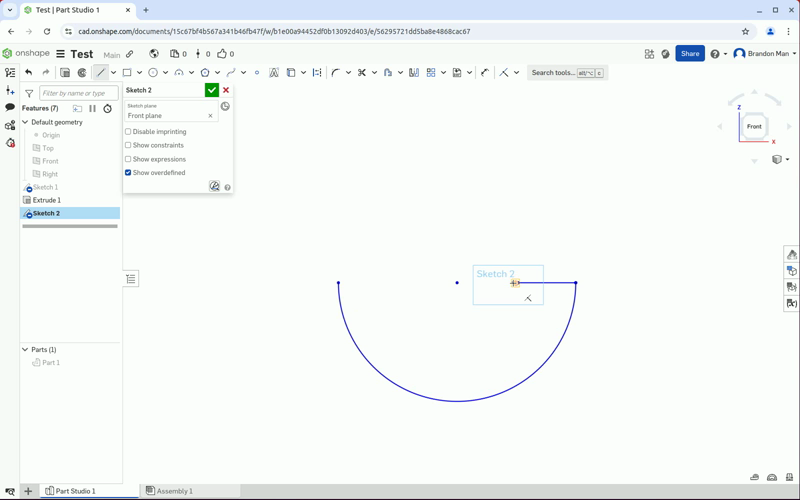
scroll(6)
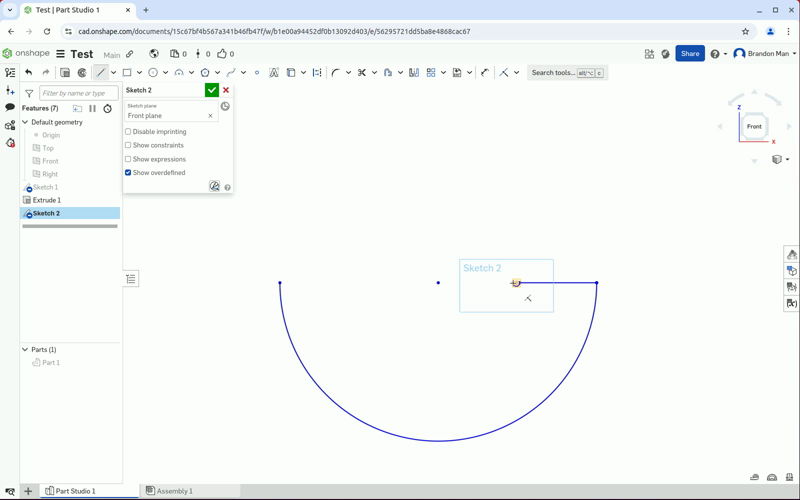
scroll(6)
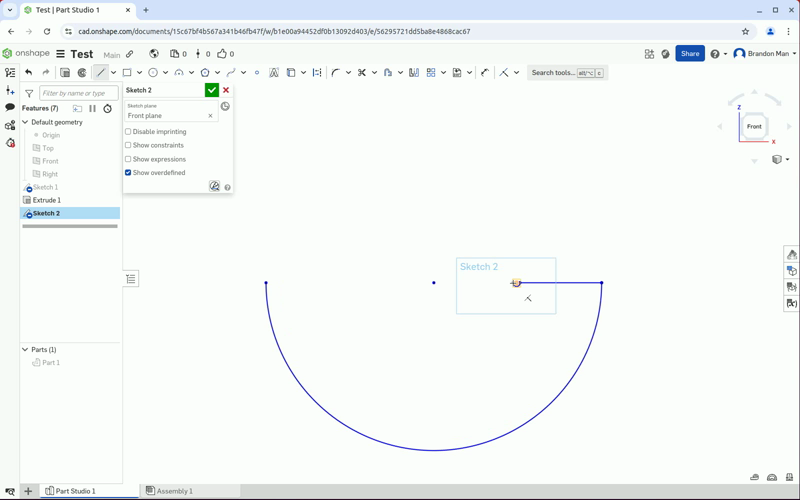
scroll(6)
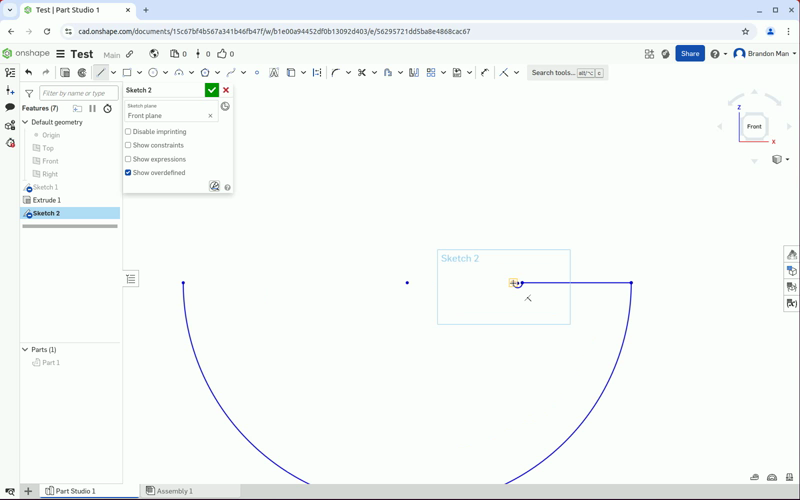
scroll(6)
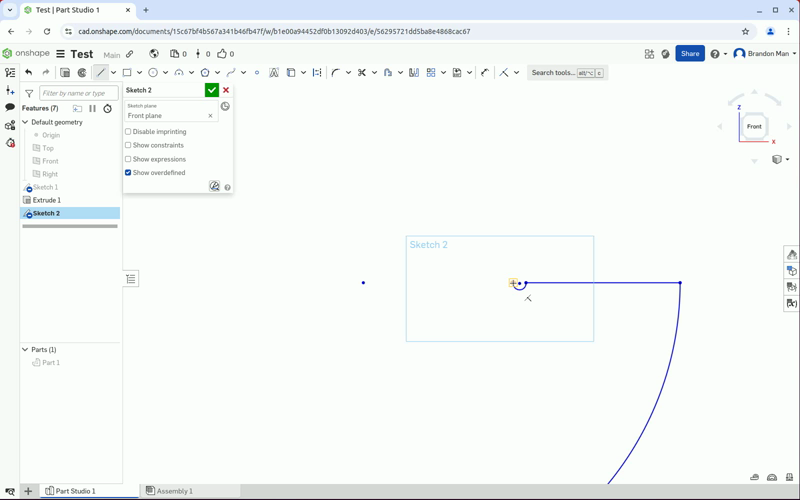
scroll(6)
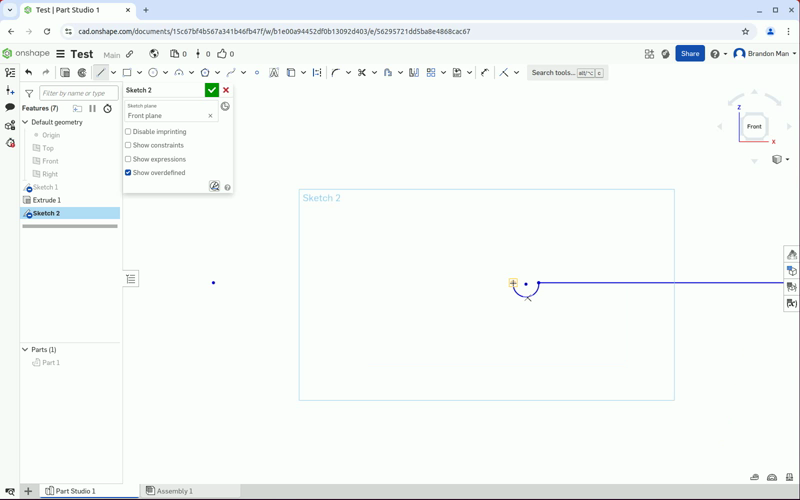
scroll(6)
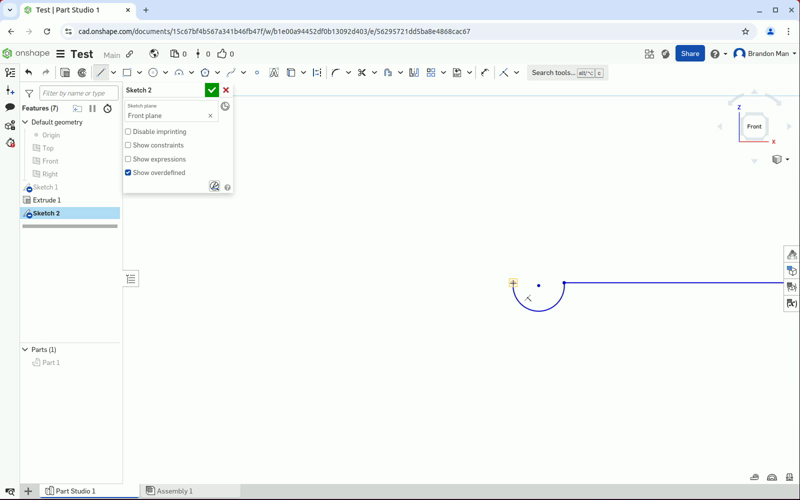
click(513, 282)
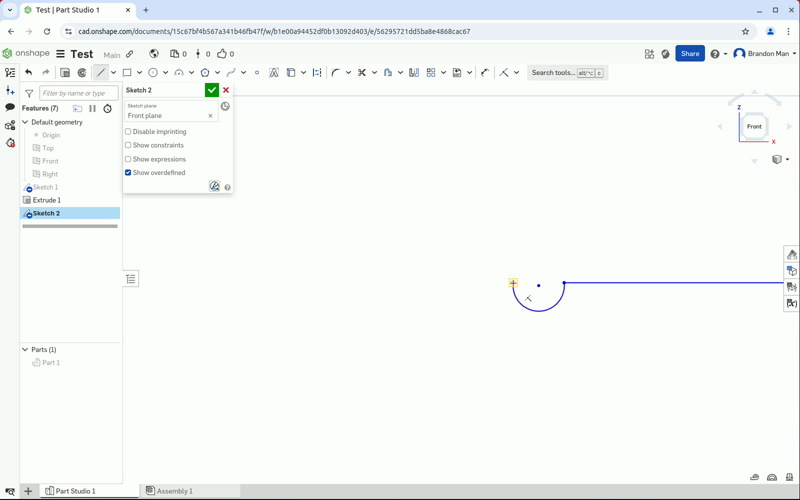
scroll(-6)
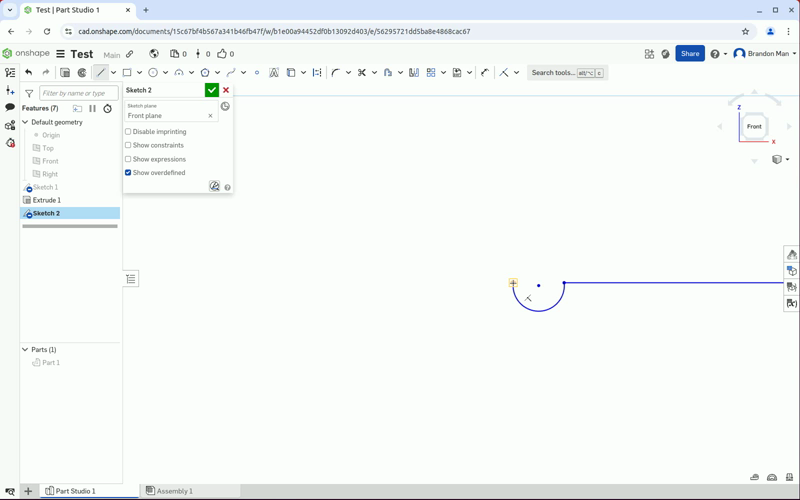
scroll(-6)
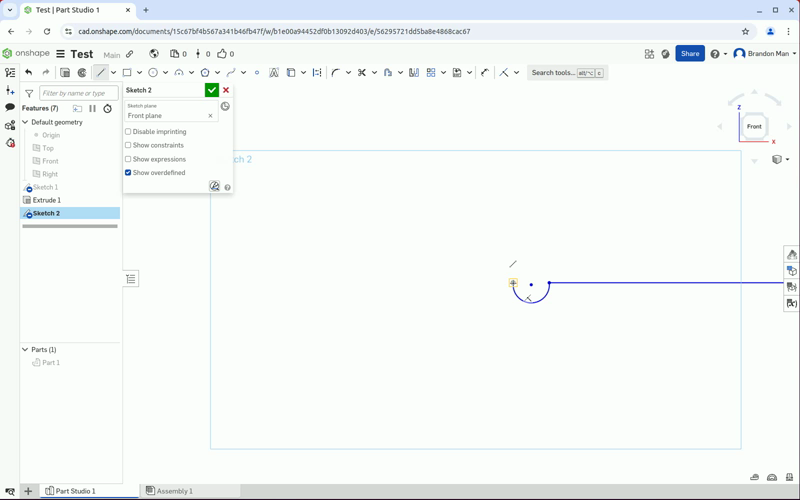
scroll(-6)
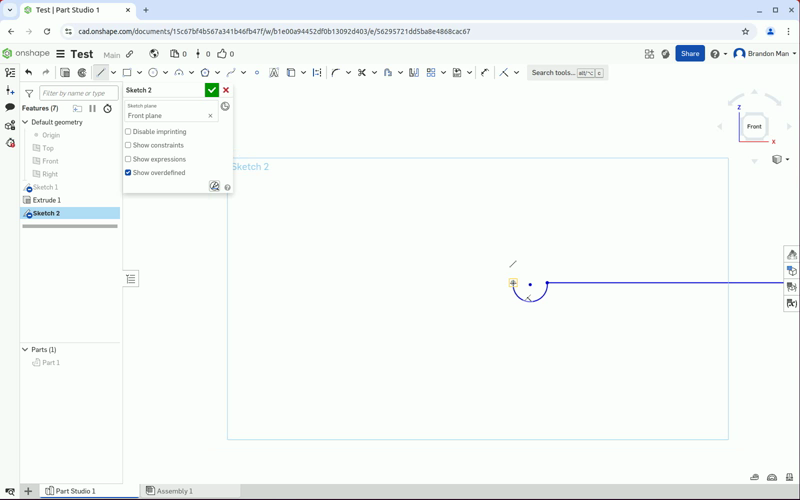
scroll(-6)
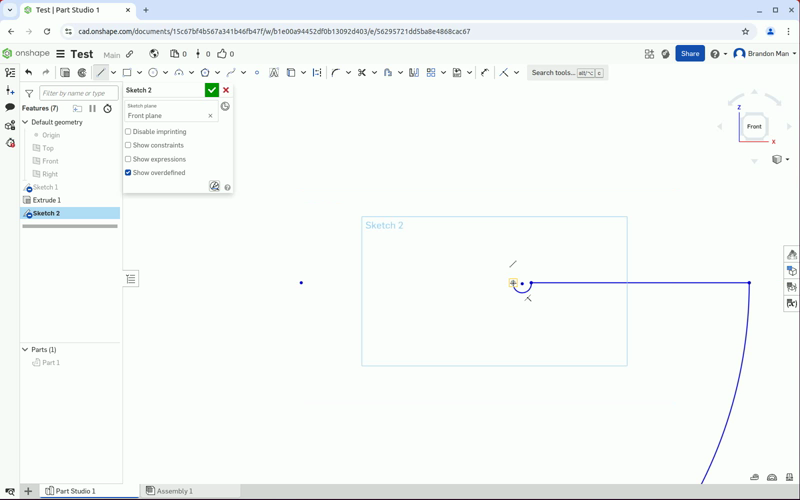
scroll(-6)
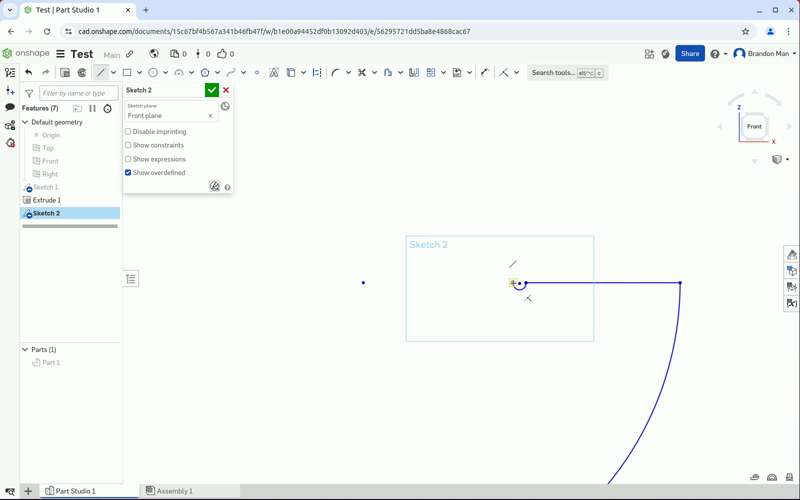
scroll(-6)
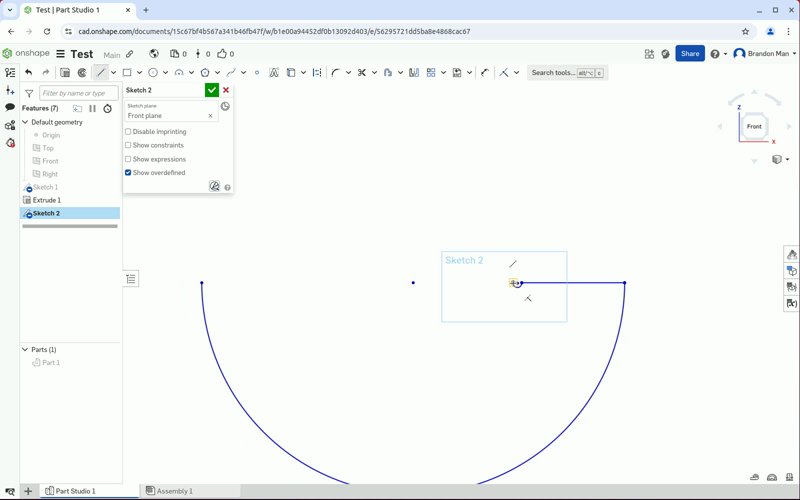
scroll(-6)
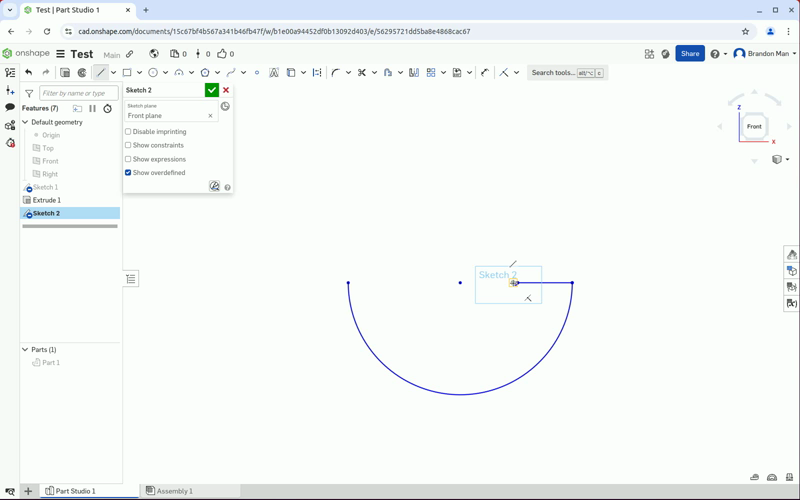
key_down(shift)
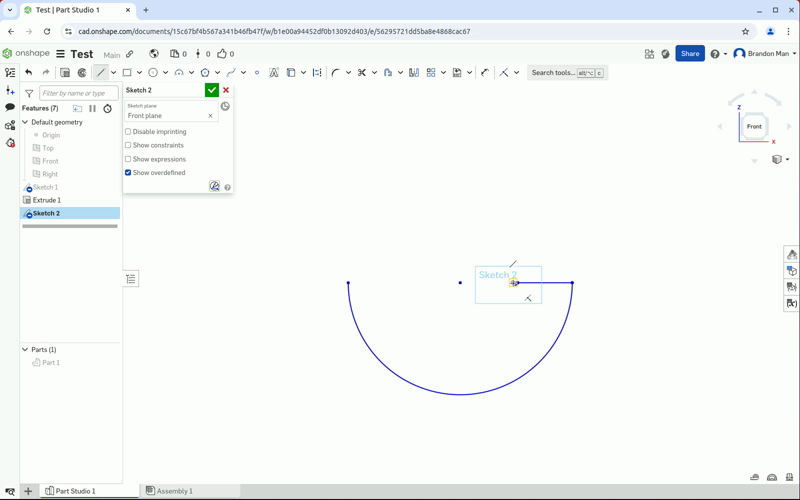
mouse_move(543, 282)
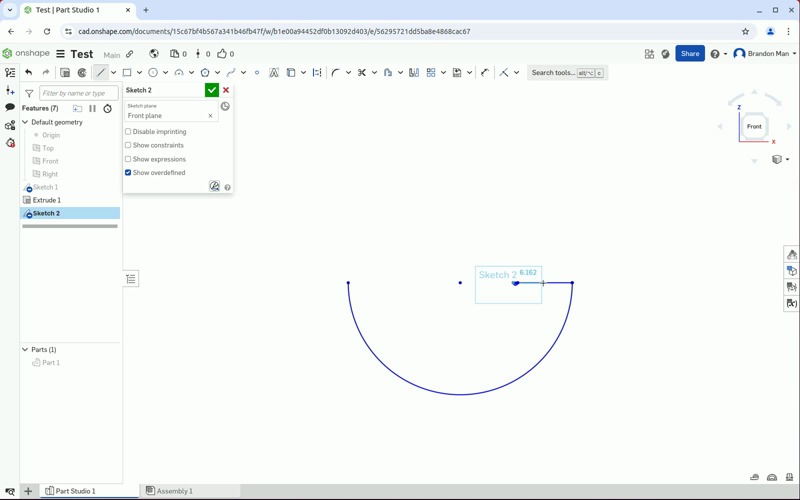
mouse_move(463, 282)
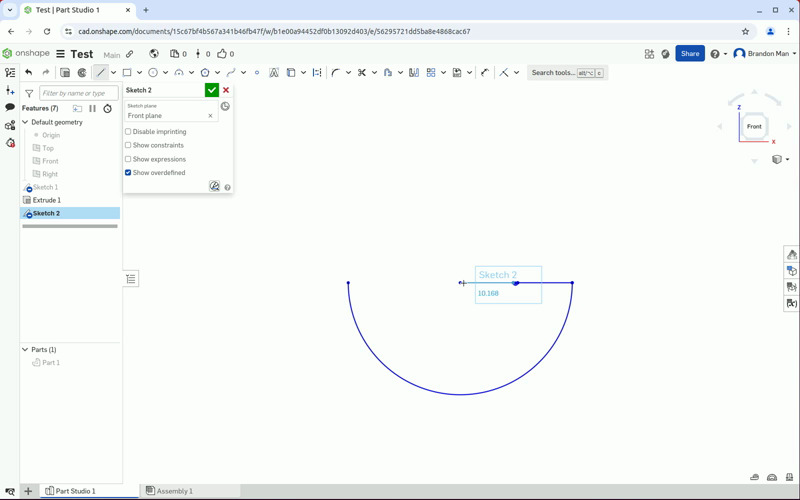
scroll(6)
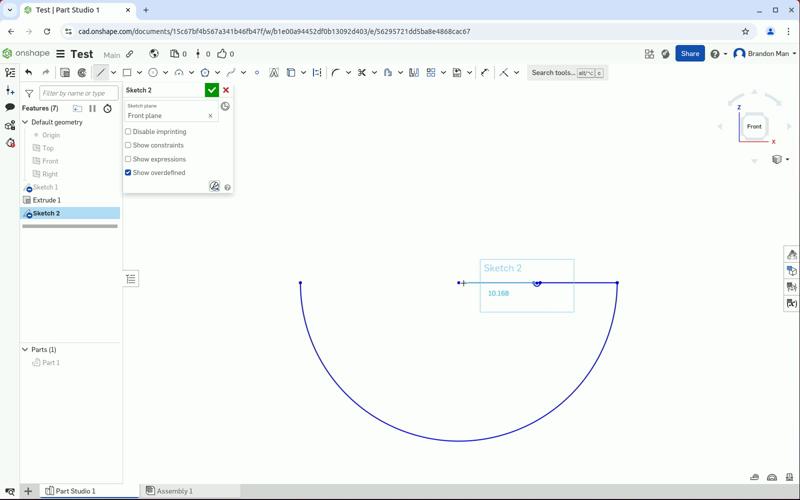
scroll(6)
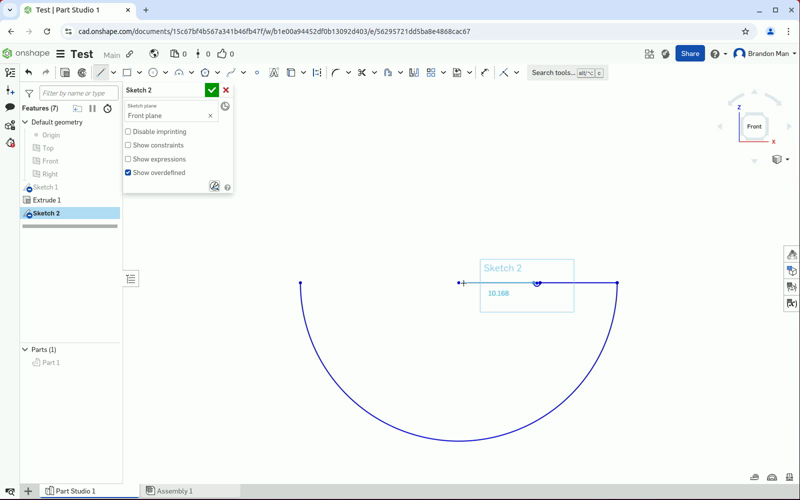
scroll(6)
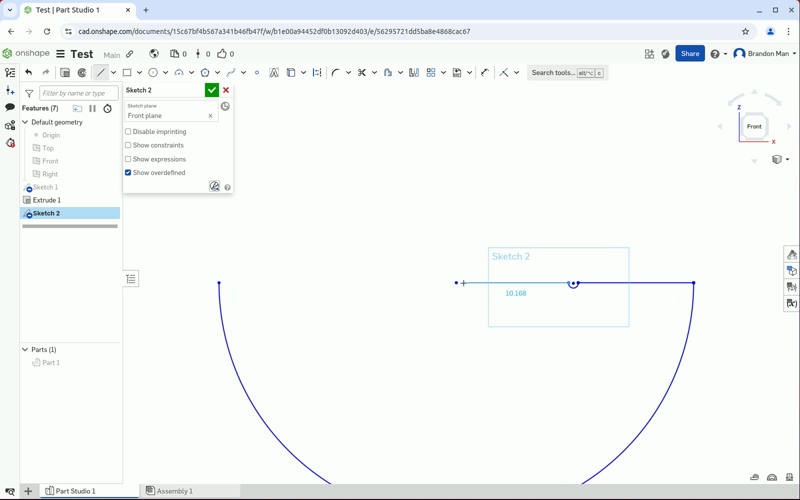
scroll(6)
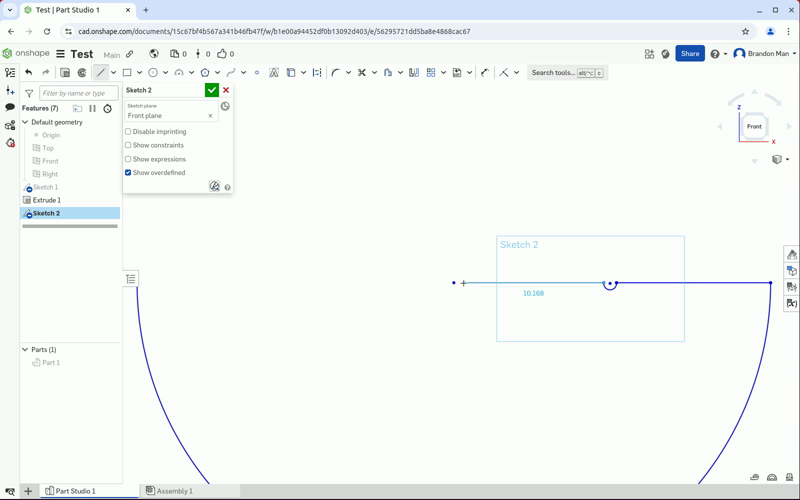
scroll(6)
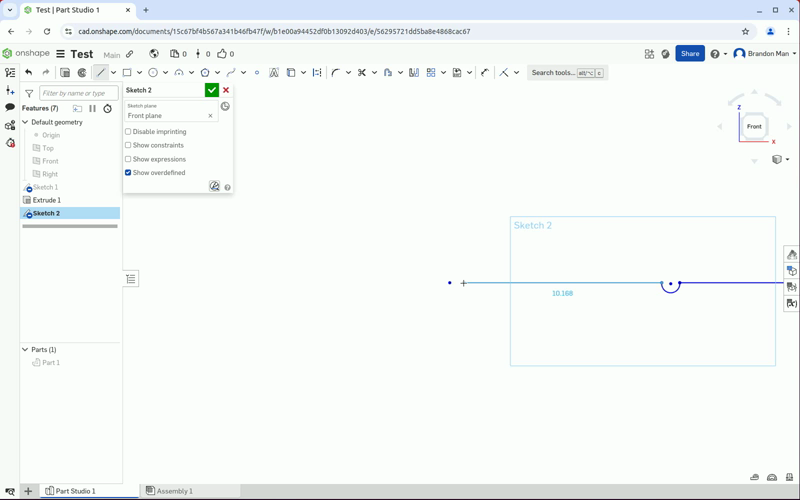
scroll(6)
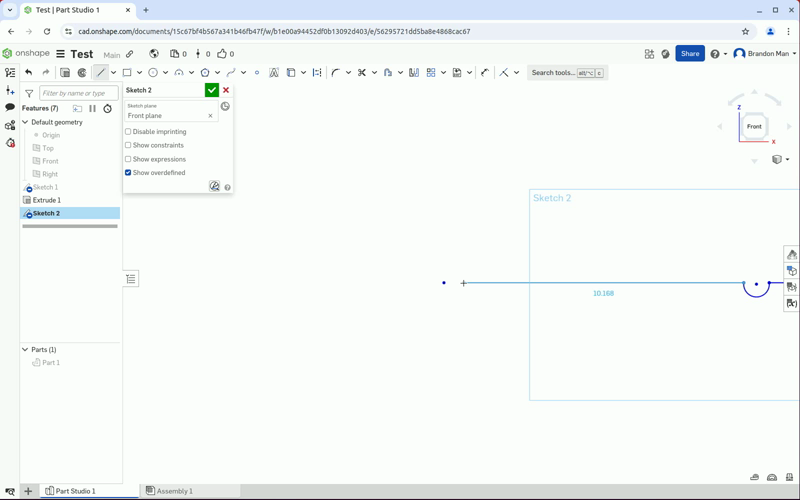
scroll(6)
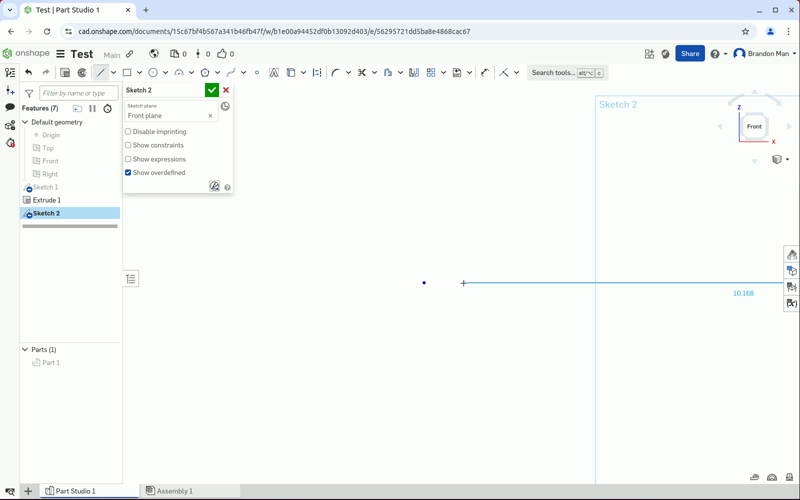
click(463, 282)
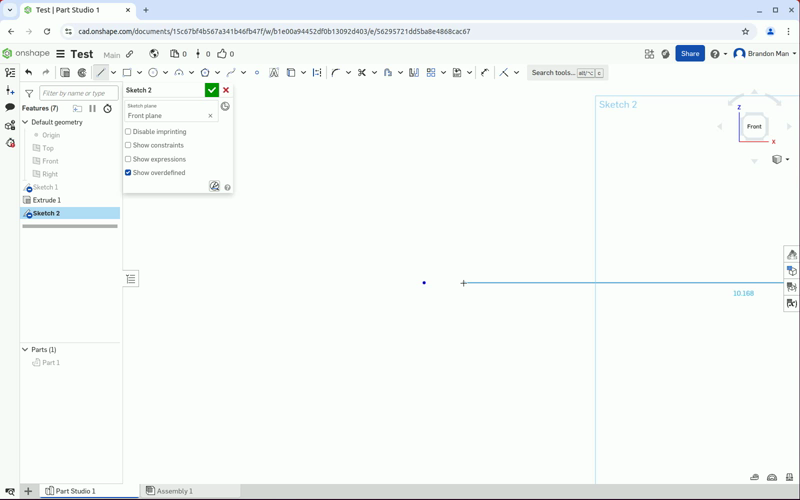
scroll(-6)
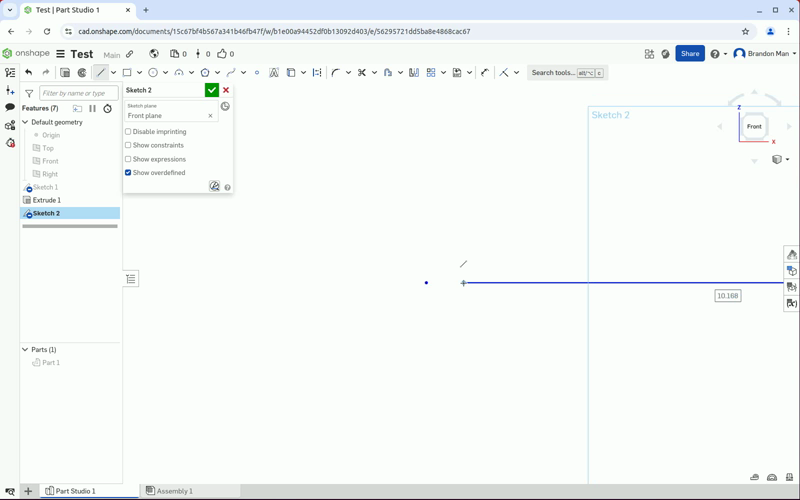
scroll(-6)
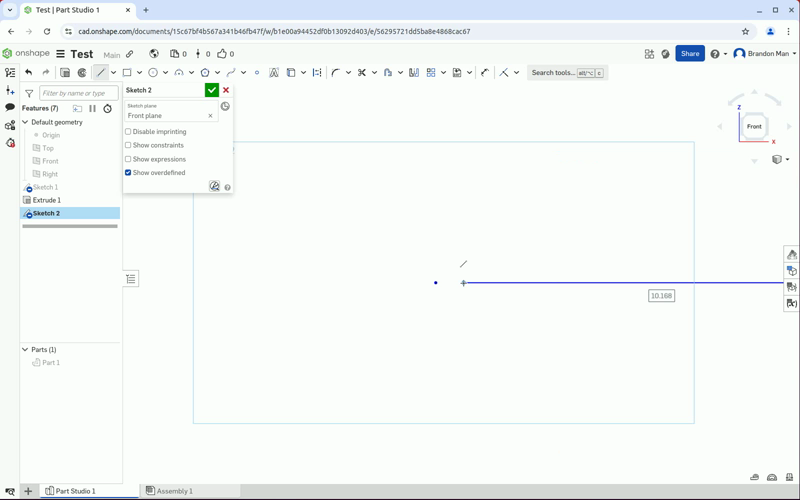
scroll(-6)
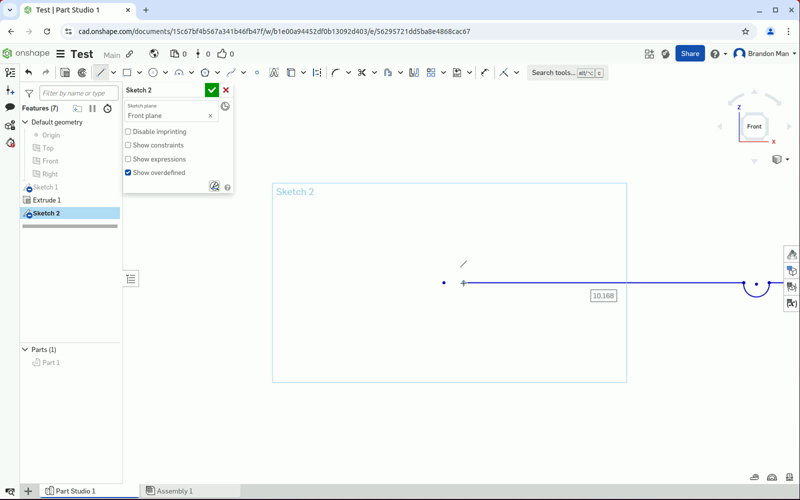
scroll(-6)
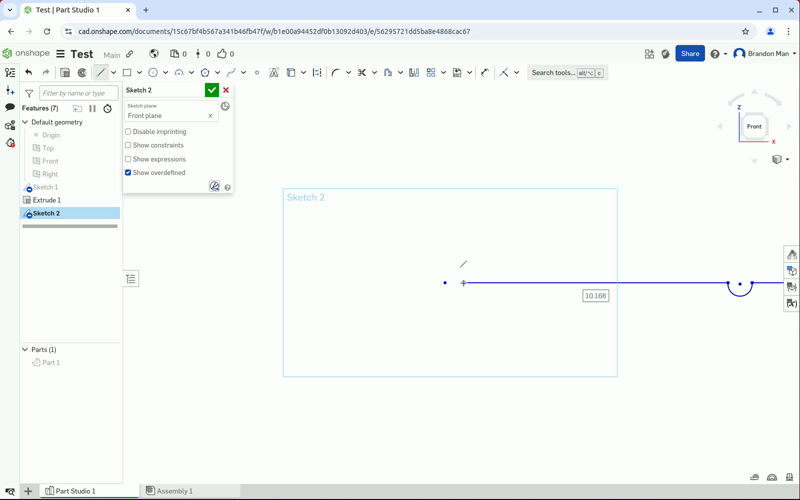
scroll(-6)
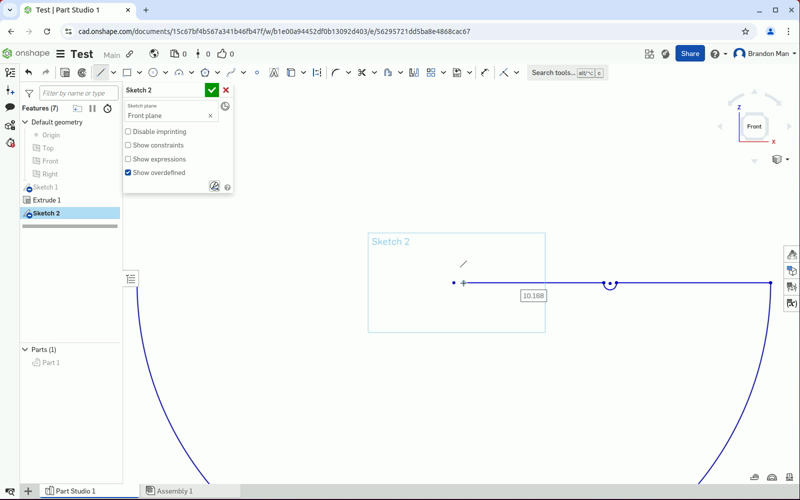
scroll(-6)
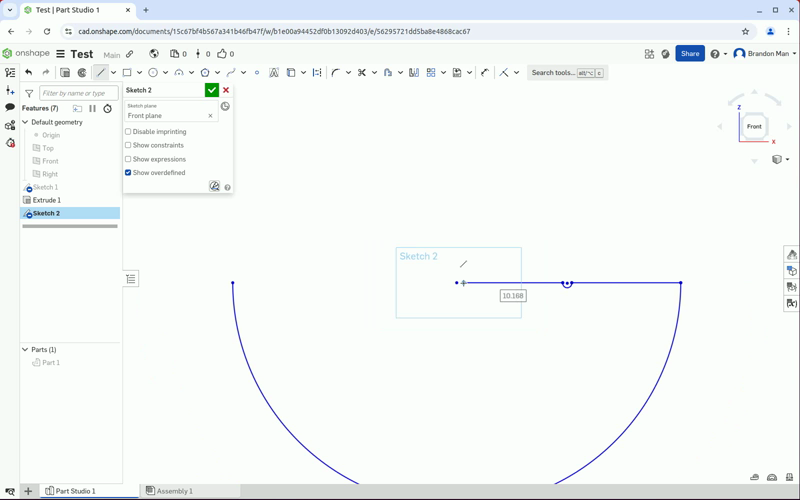
scroll(-6)
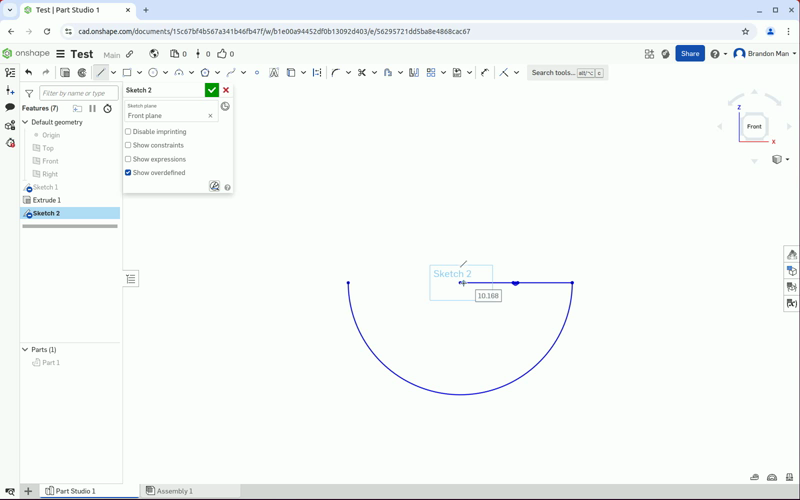
key_up(shift)
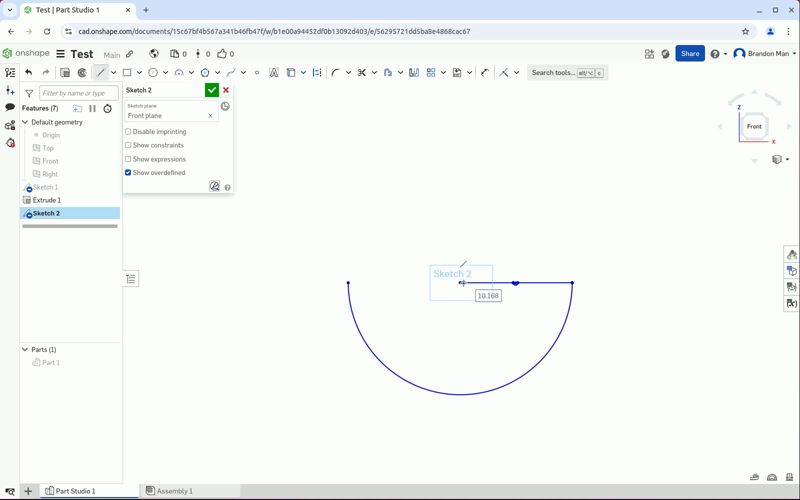
key(esc)
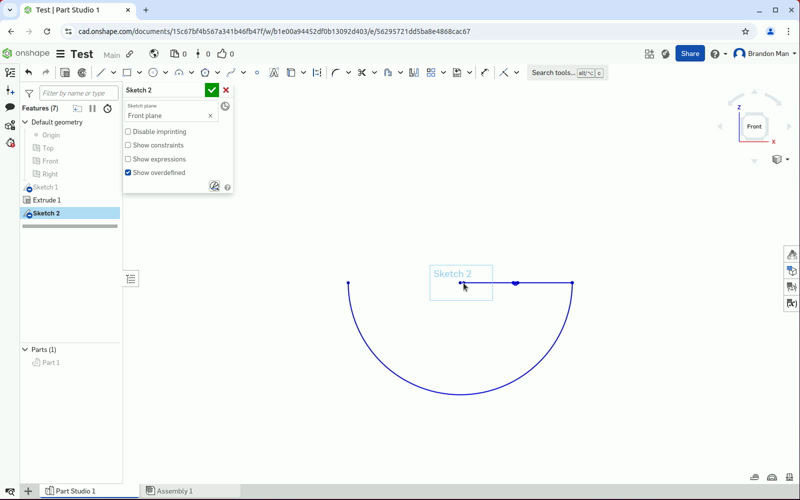
key(a)
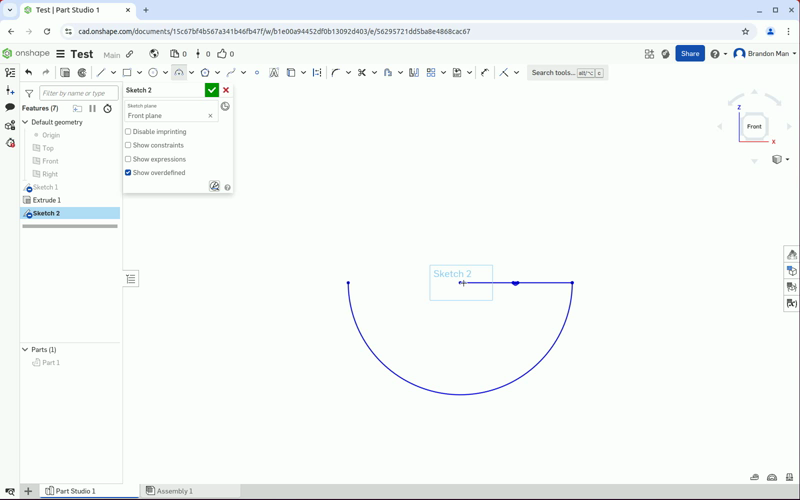
mouse_move(463, 282)
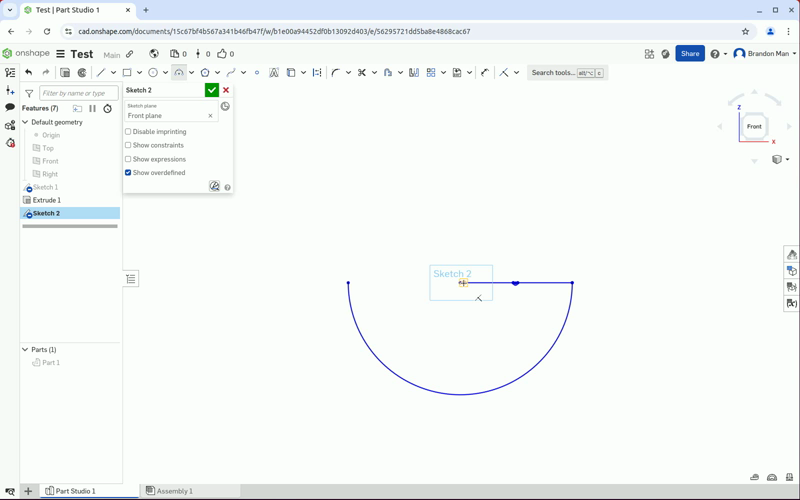
scroll(6)
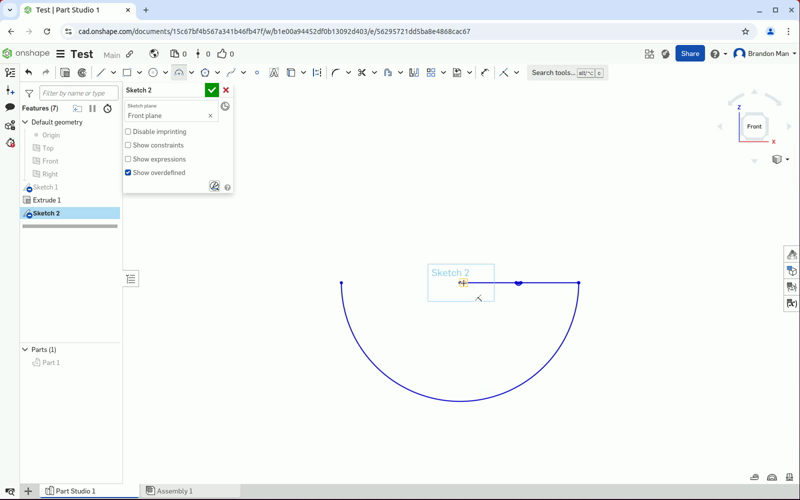
scroll(6)
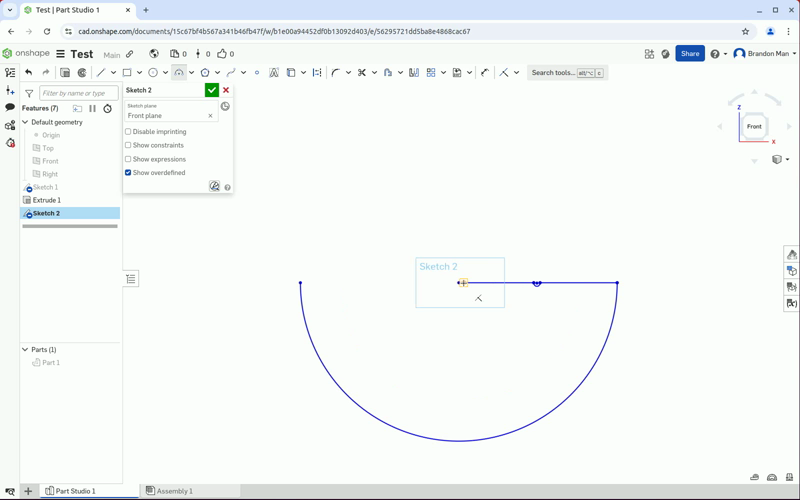
scroll(6)
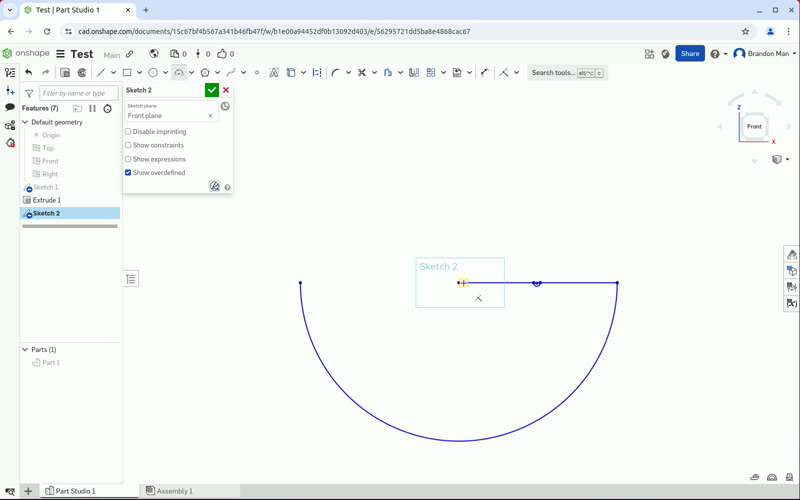
scroll(6)
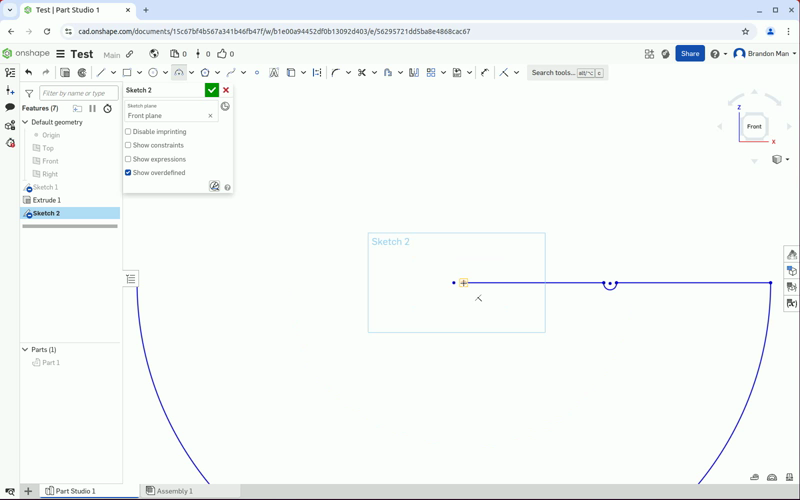
scroll(6)
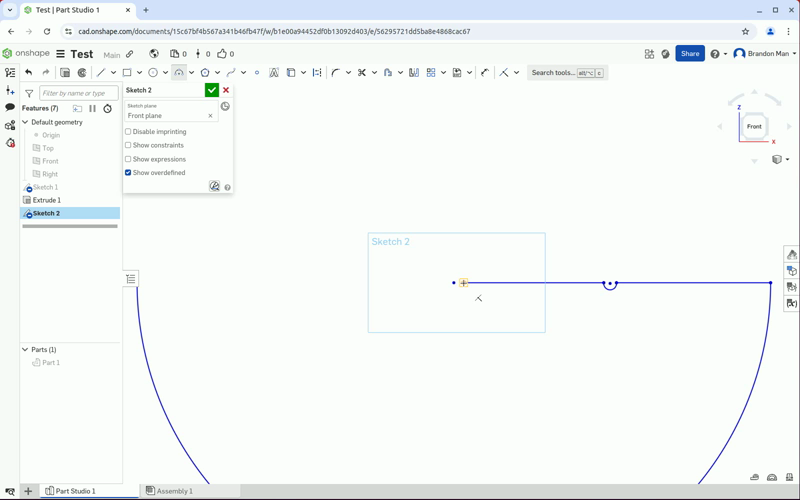
scroll(6)
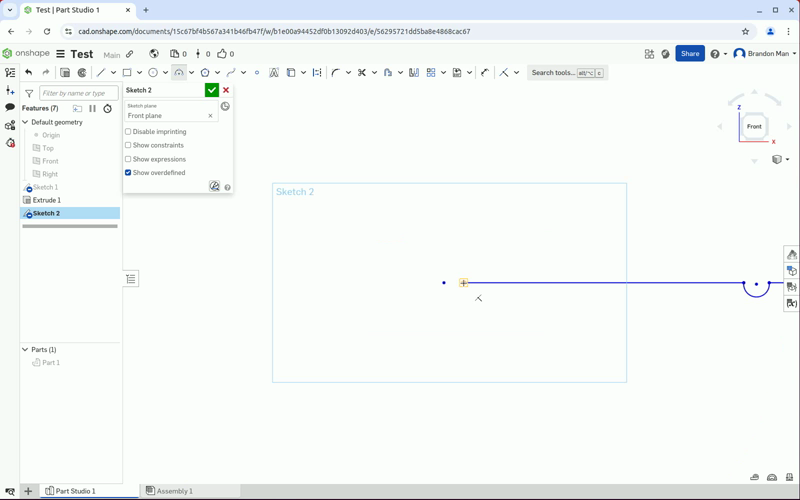
scroll(6)
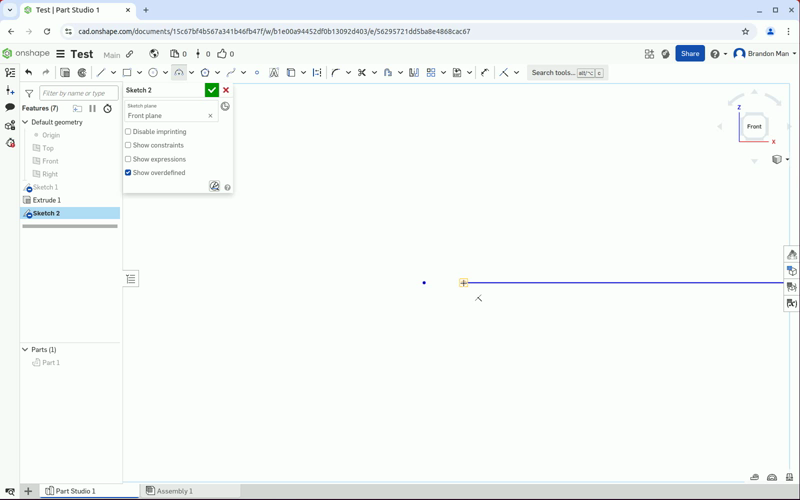
click(463, 282)
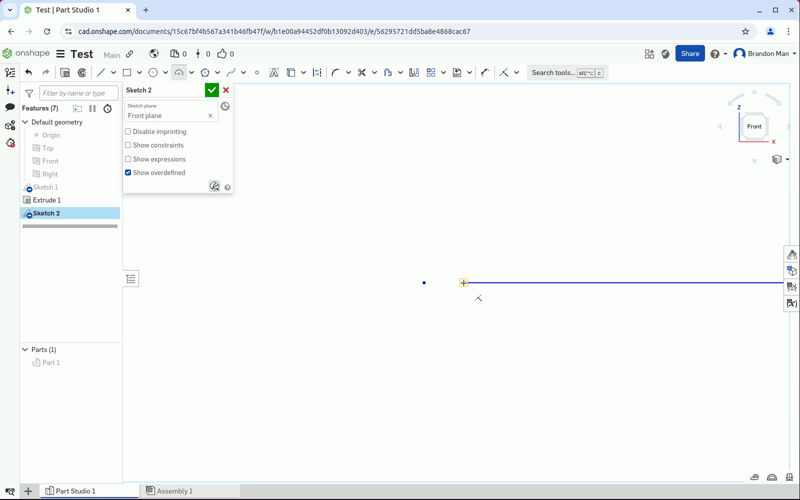
scroll(-6)
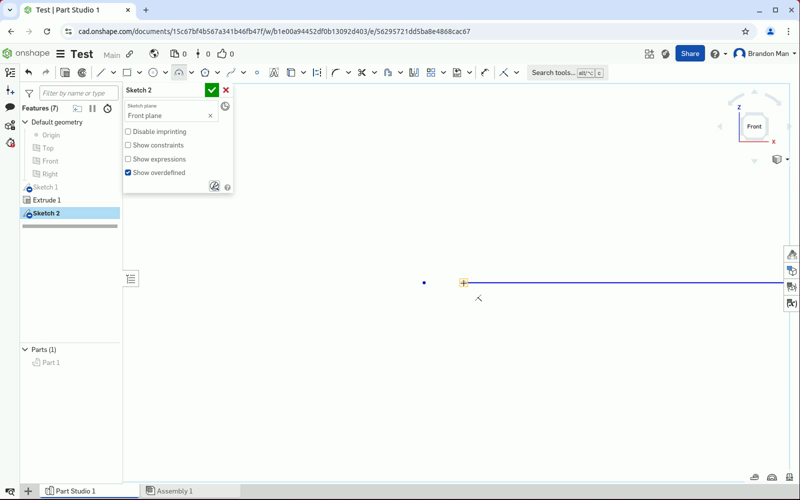
scroll(-6)
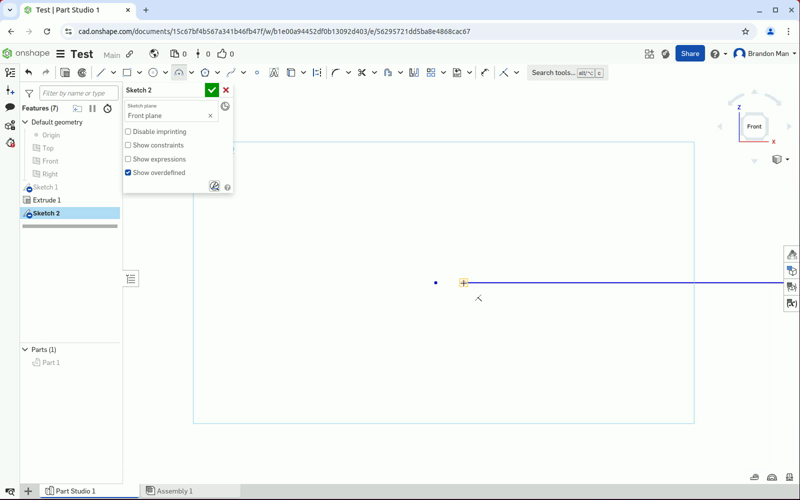
scroll(-6)
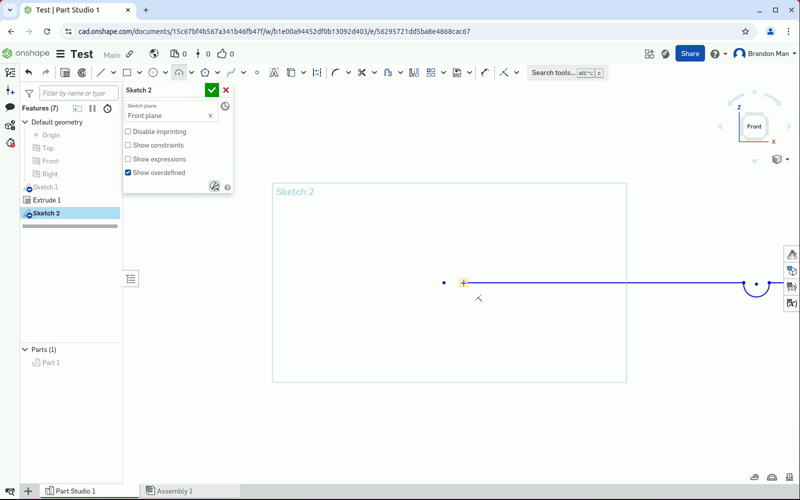
scroll(-6)
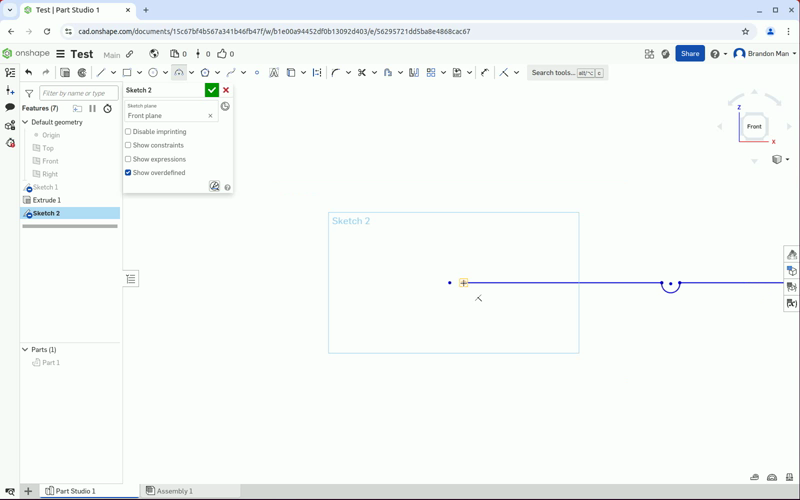
scroll(-6)
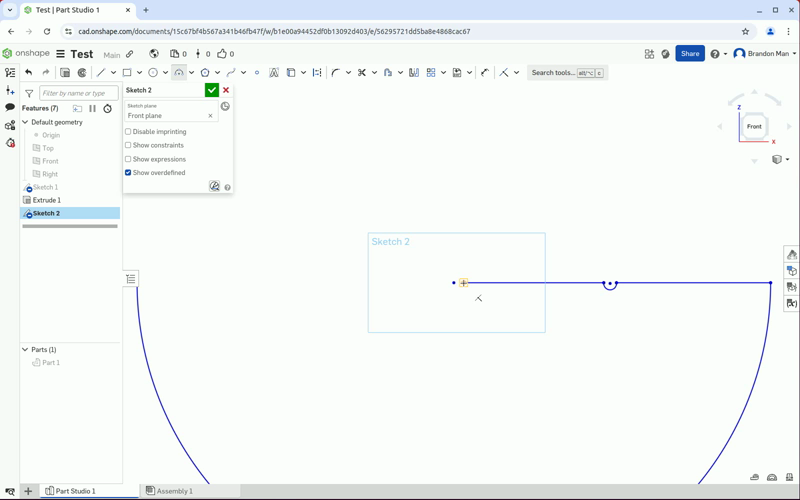
scroll(-6)
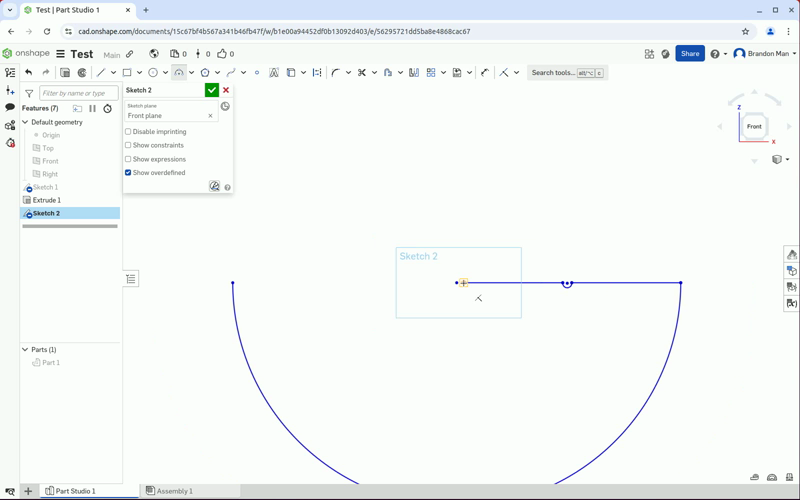
scroll(-6)
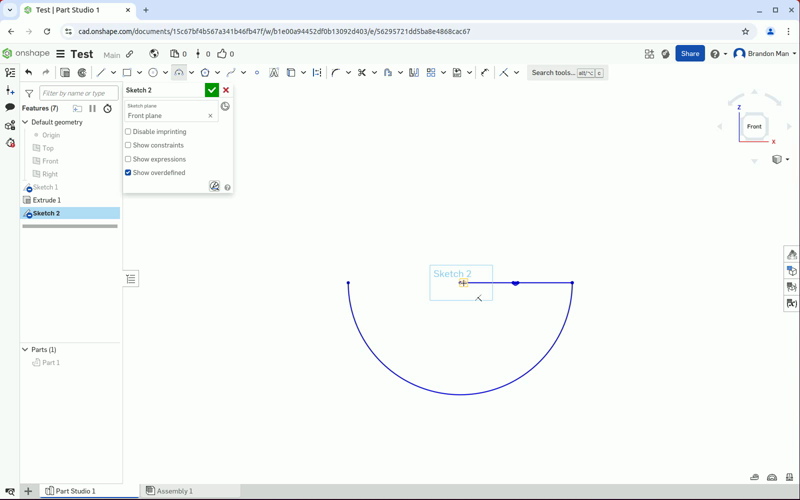
key_down(shift)
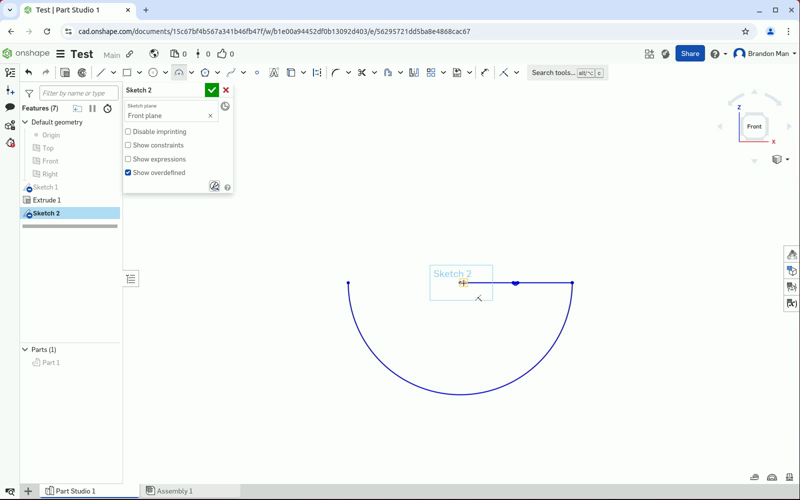
mouse_move(456, 282)
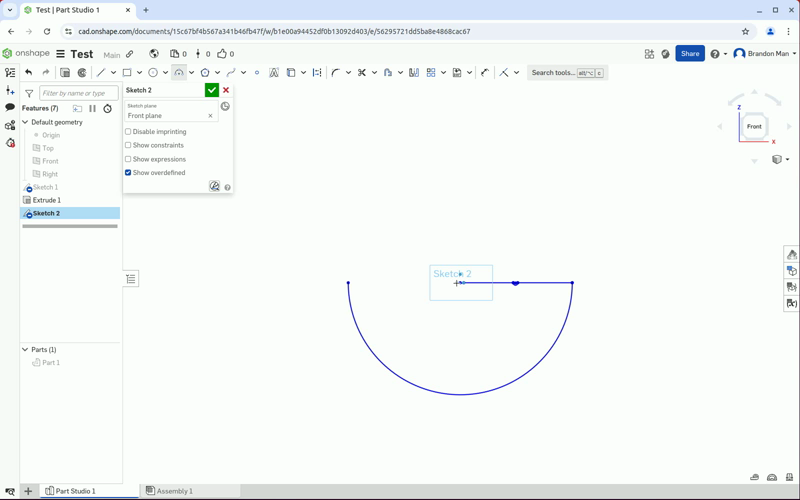
scroll(6)
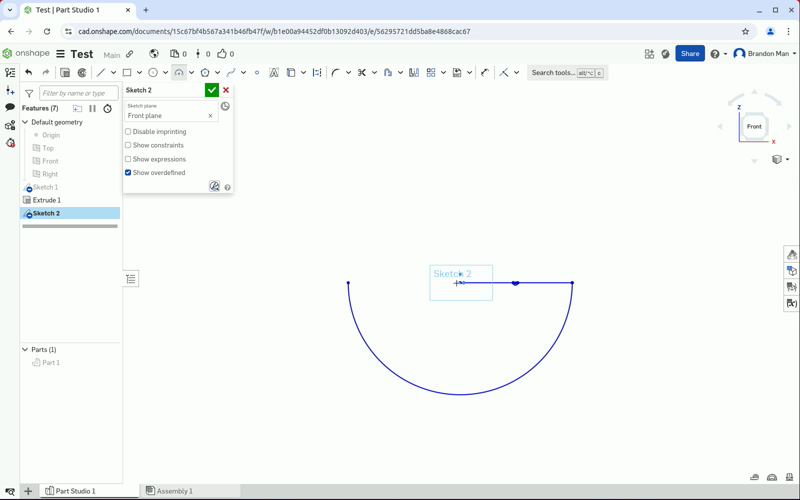
scroll(6)
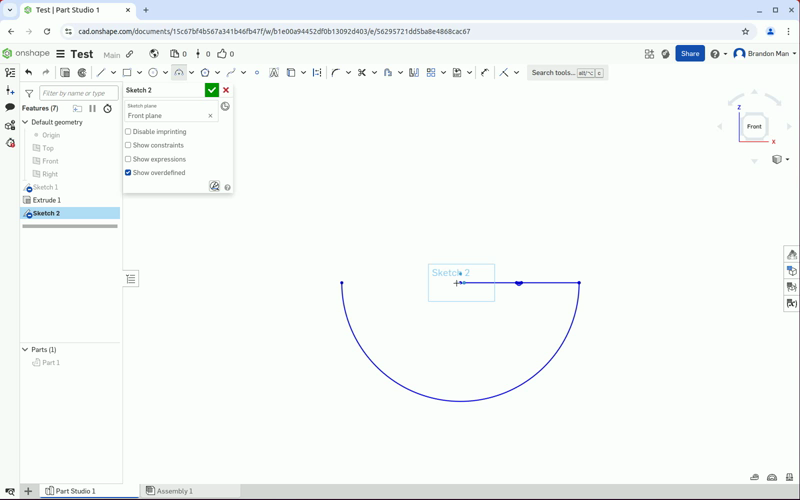
scroll(6)
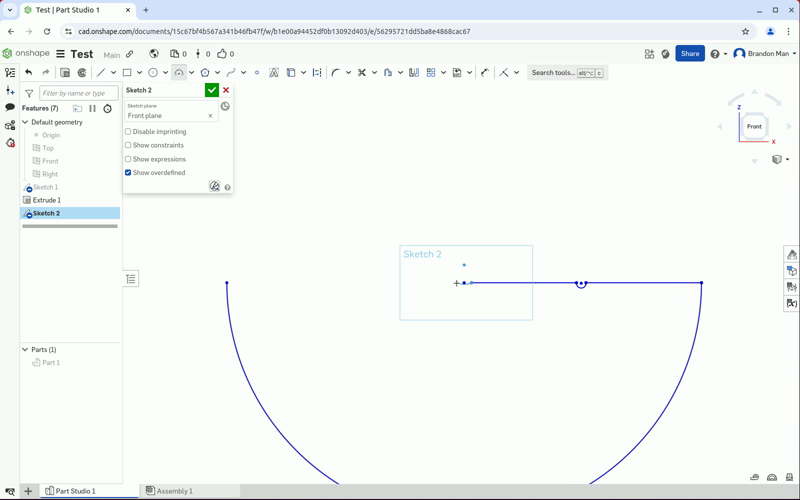
scroll(6)
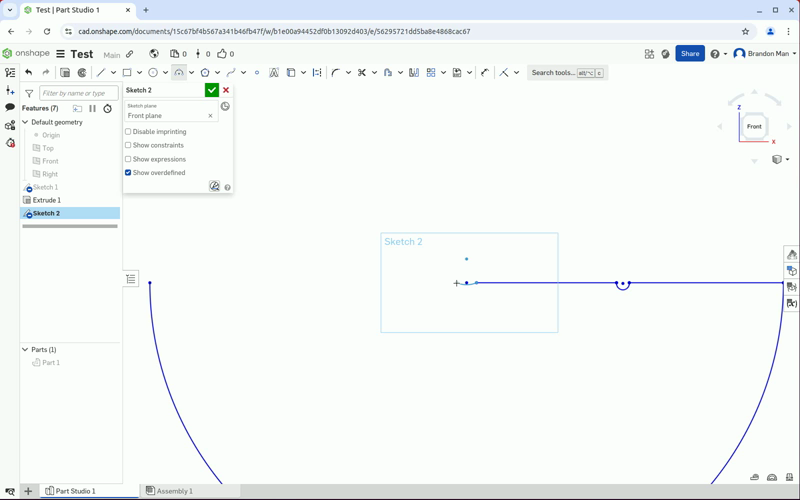
scroll(6)
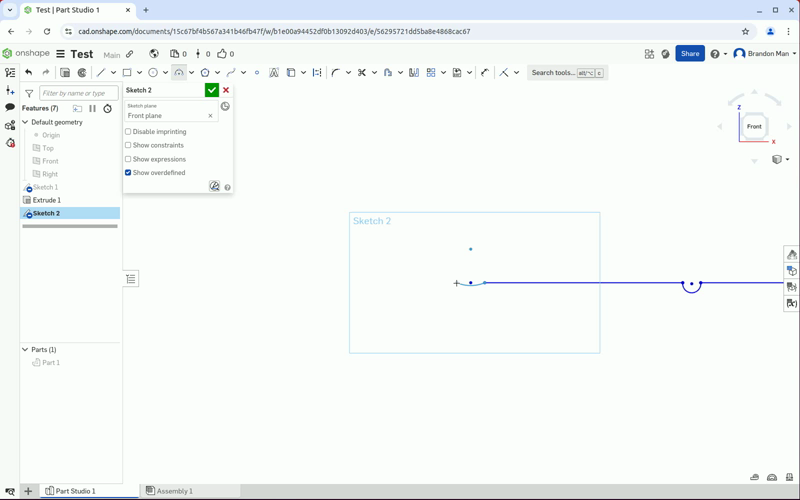
scroll(6)
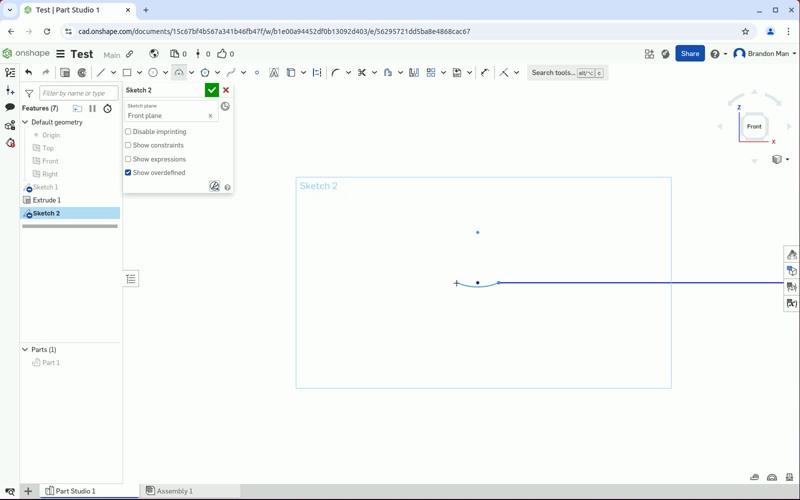
scroll(6)
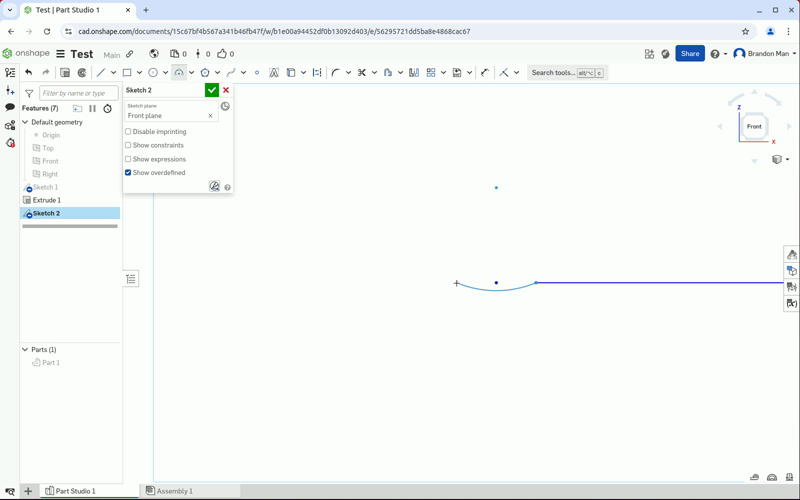
click(456, 282)
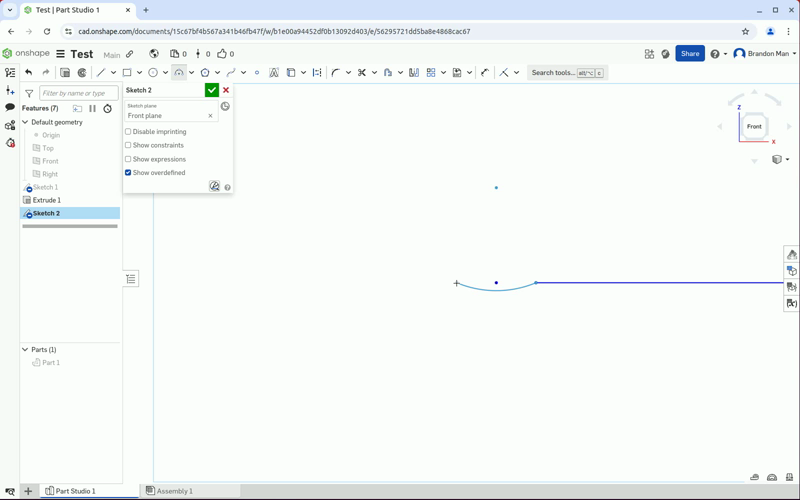
scroll(-6)
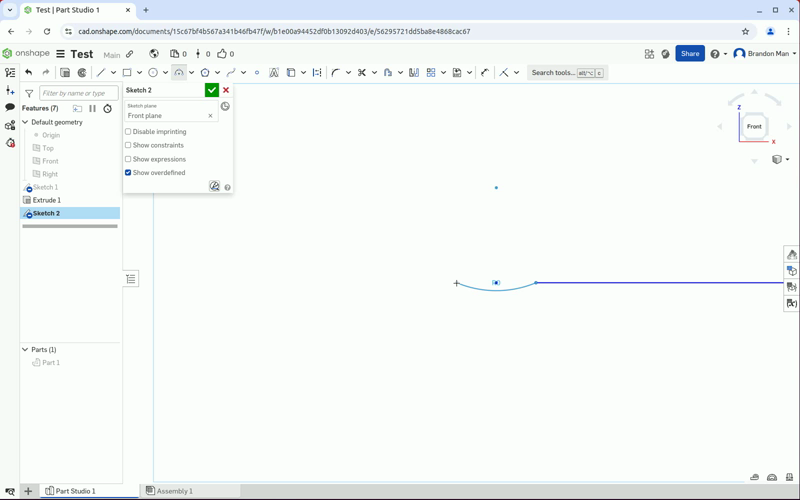
scroll(-6)
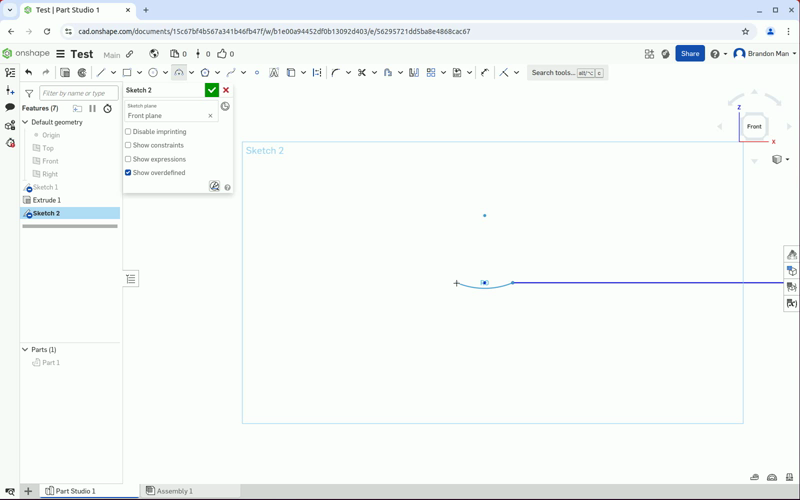
scroll(-6)
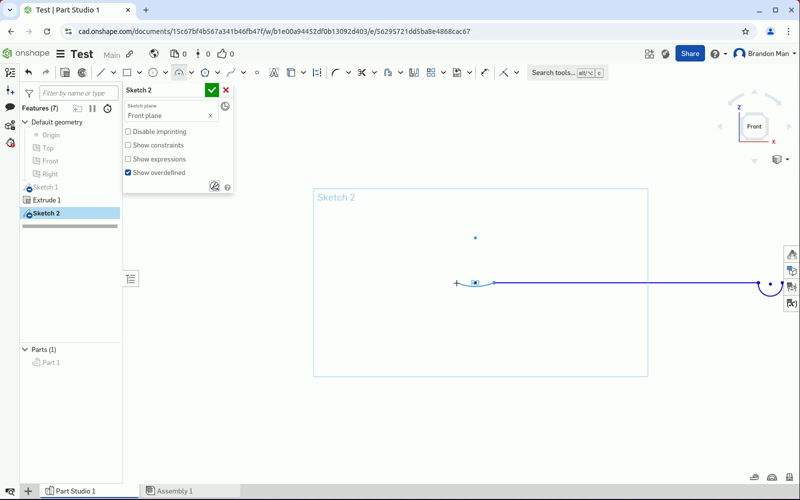
scroll(-6)
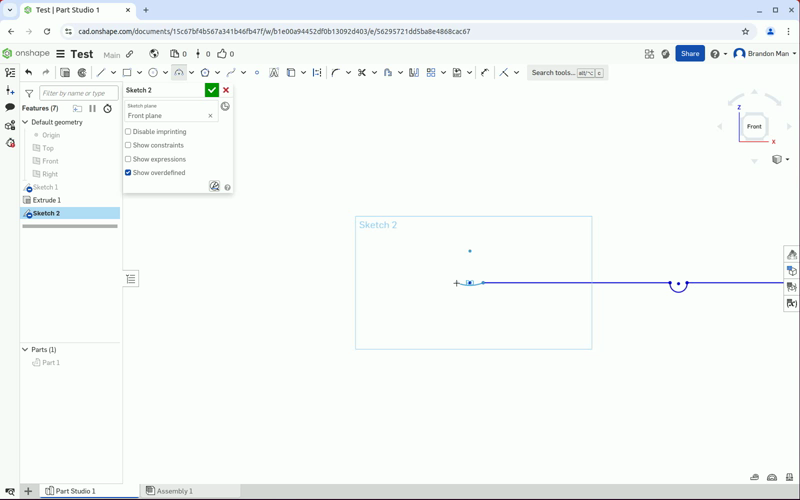
scroll(-6)
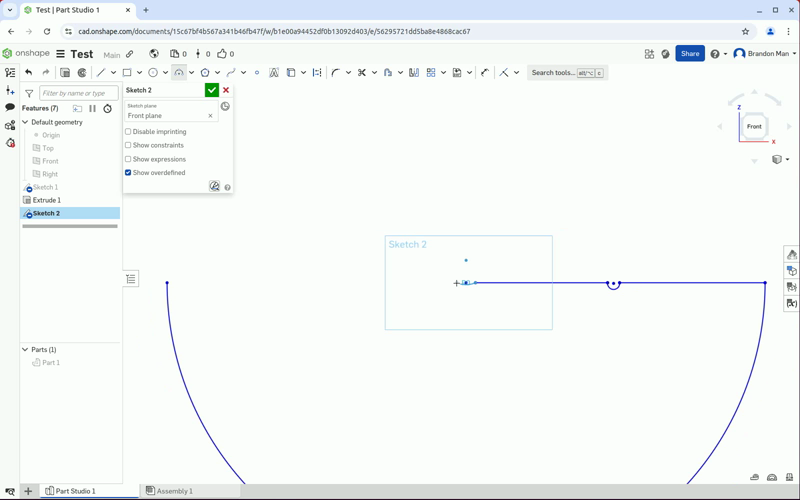
scroll(-6)
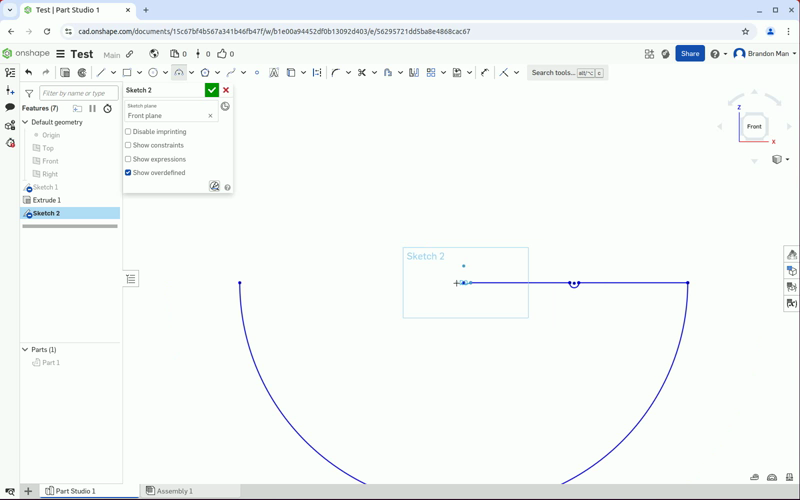
scroll(-6)
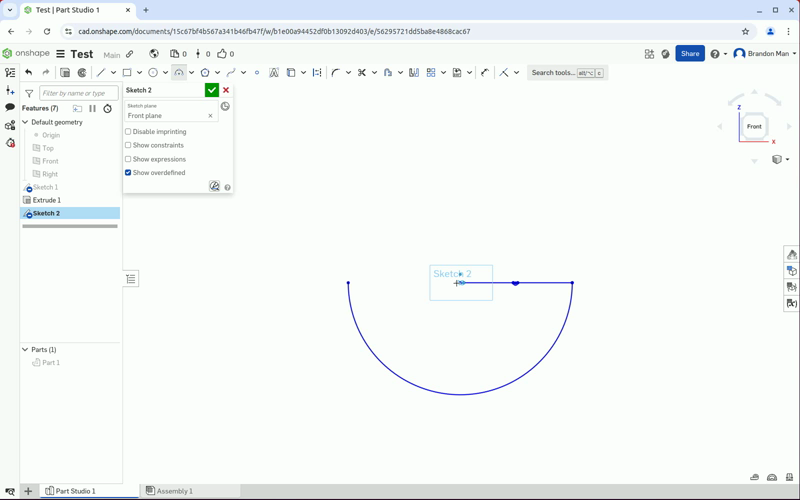
mouse_move(460, 286)
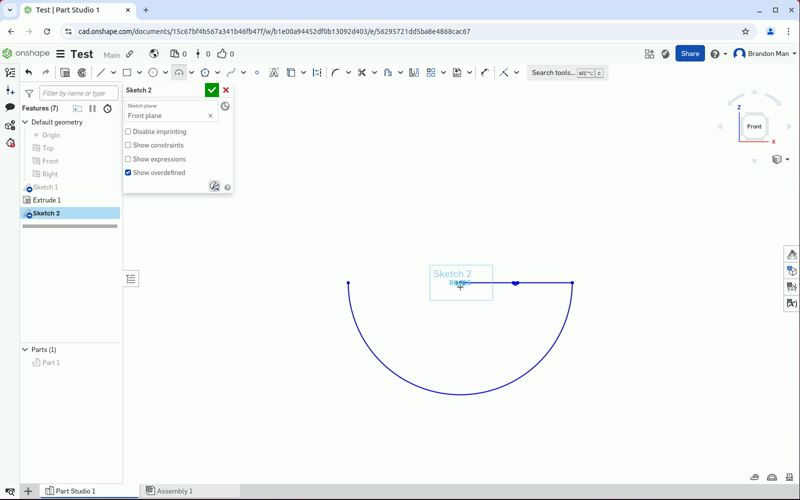
scroll(6)
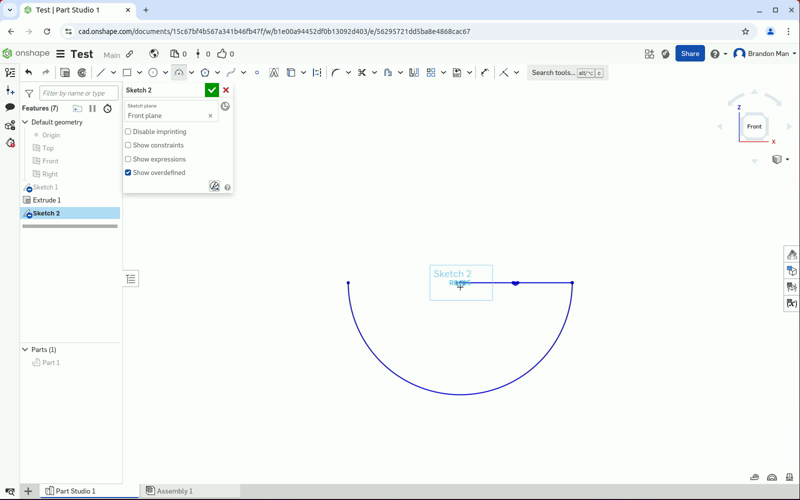
scroll(6)
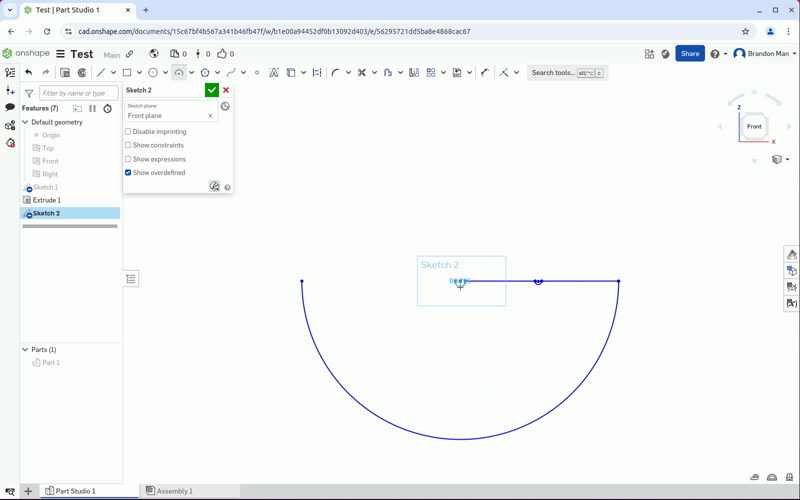
scroll(6)
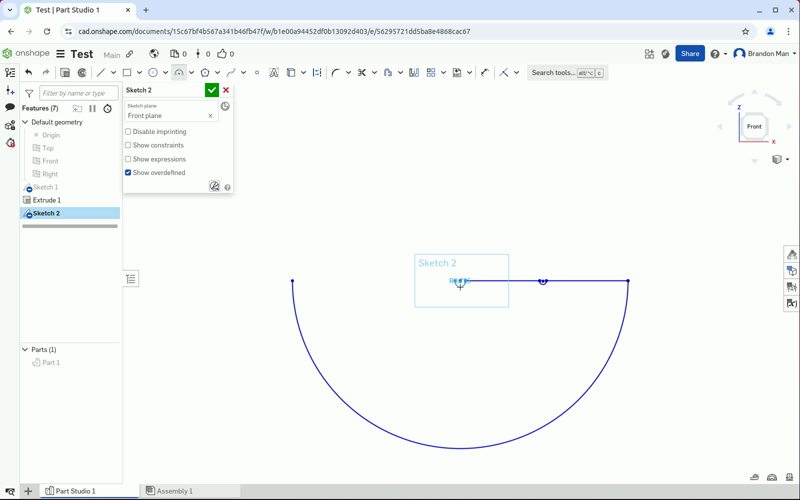
scroll(6)
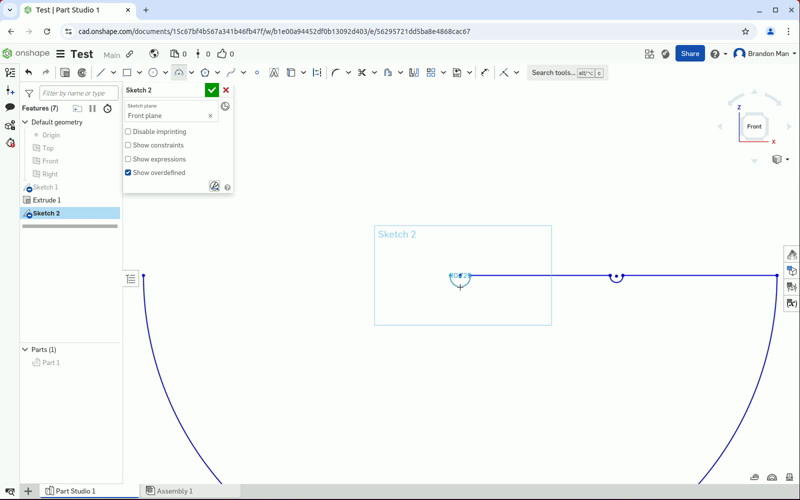
scroll(6)
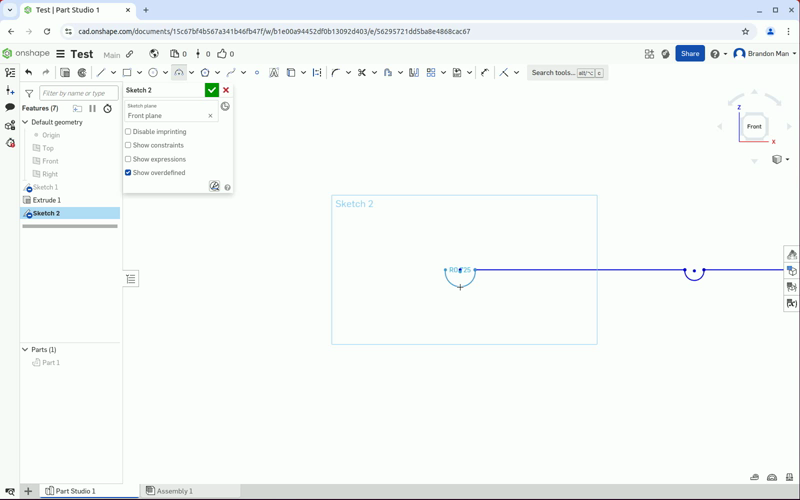
scroll(6)
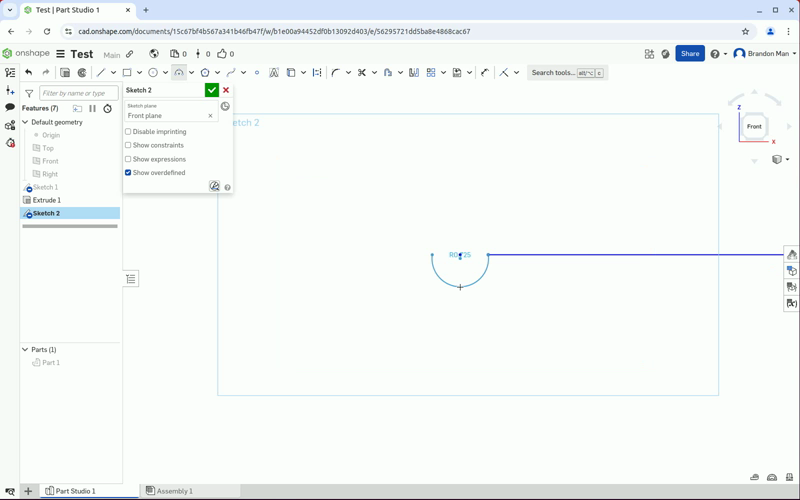
scroll(6)
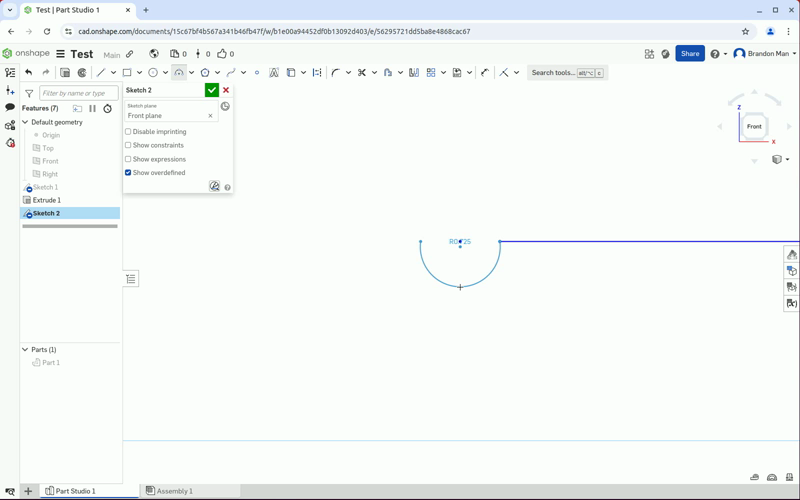
click(460, 286)
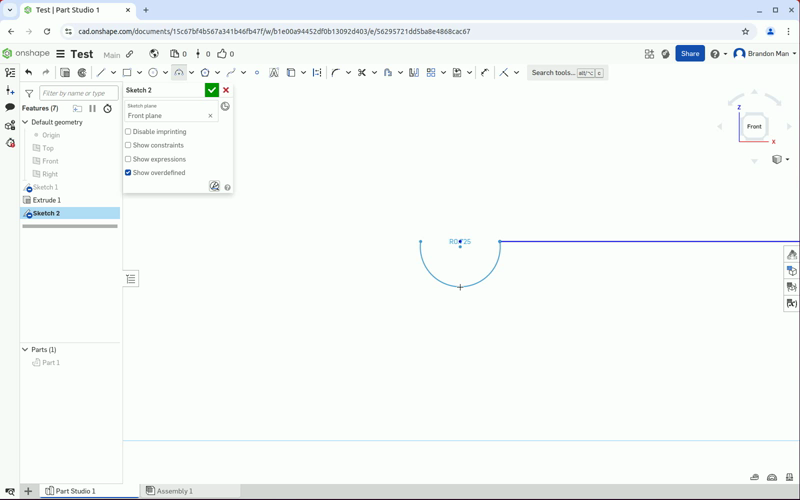
scroll(-6)
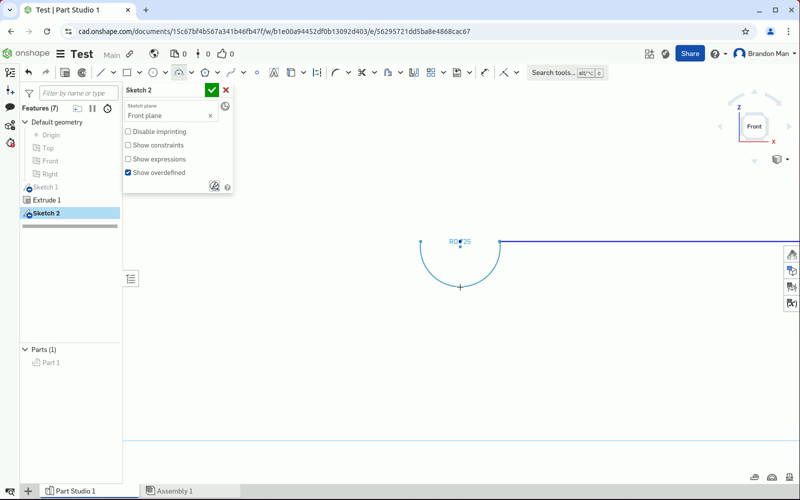
scroll(-6)
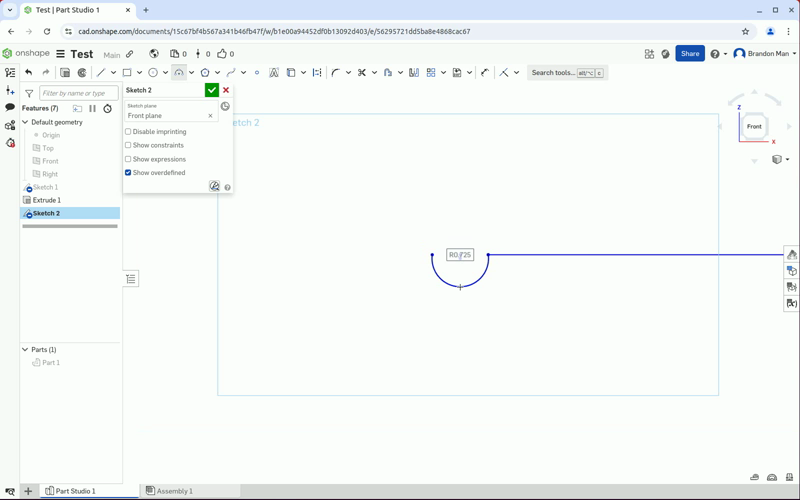
scroll(-6)
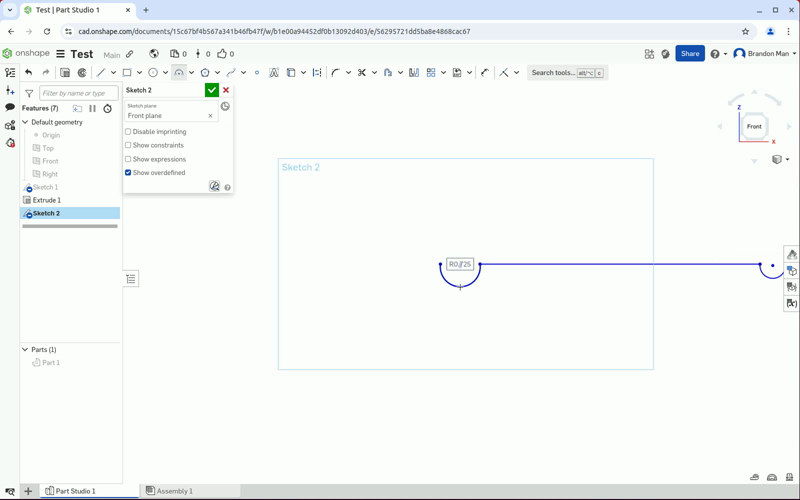
scroll(-6)
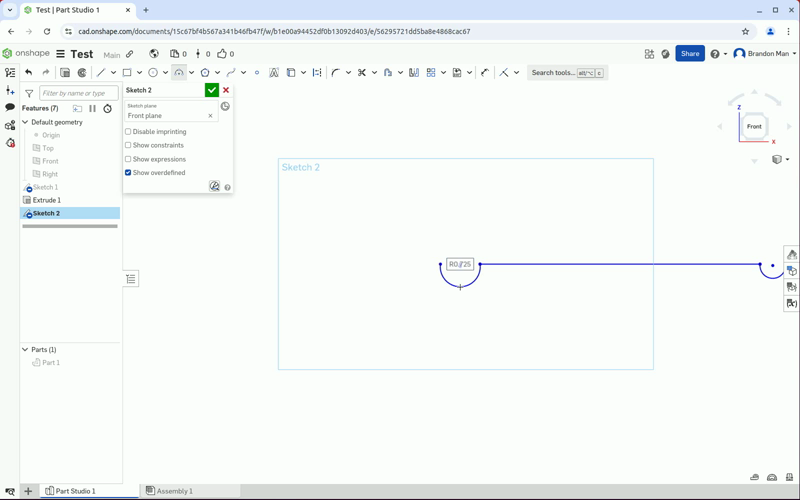
scroll(-6)
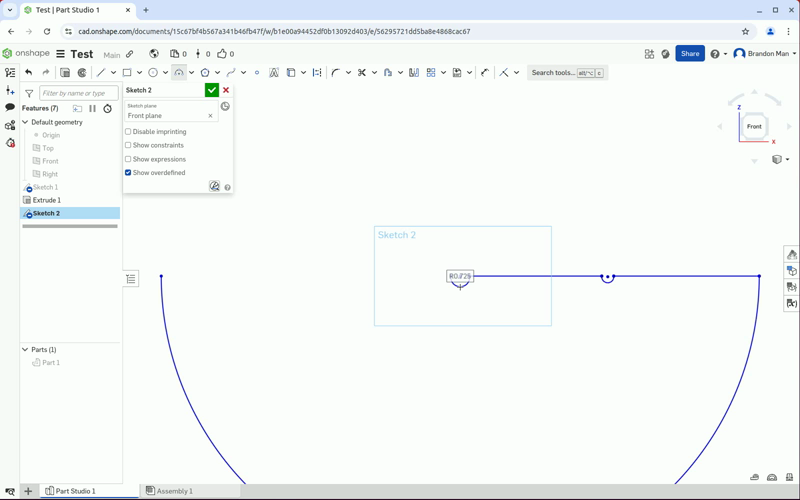
scroll(-6)
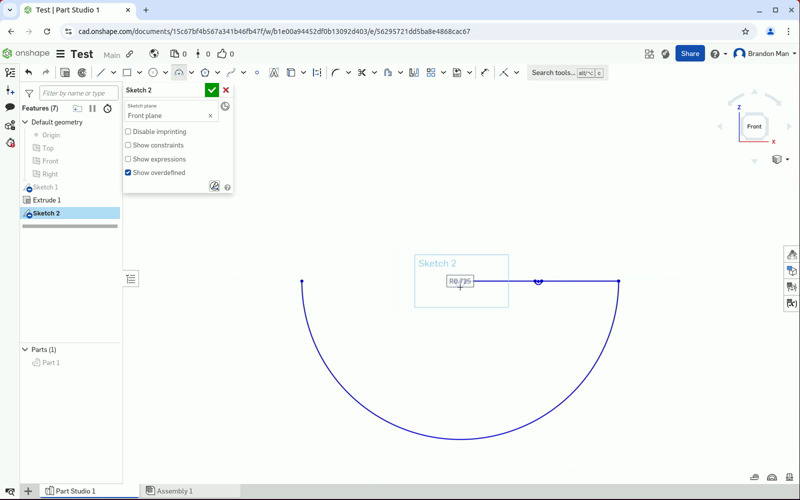
scroll(-6)
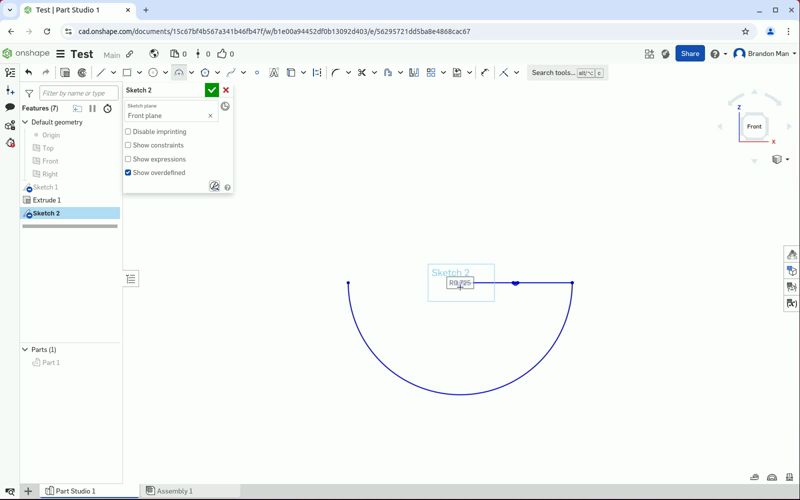
key_up(shift)
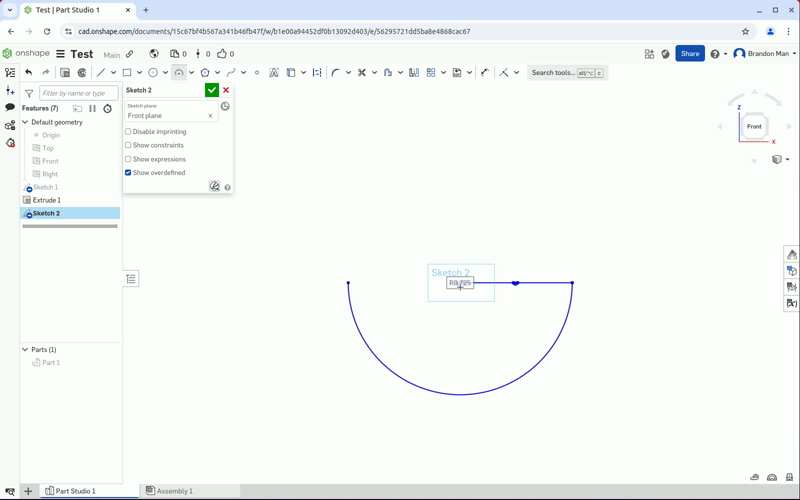
key(esc)
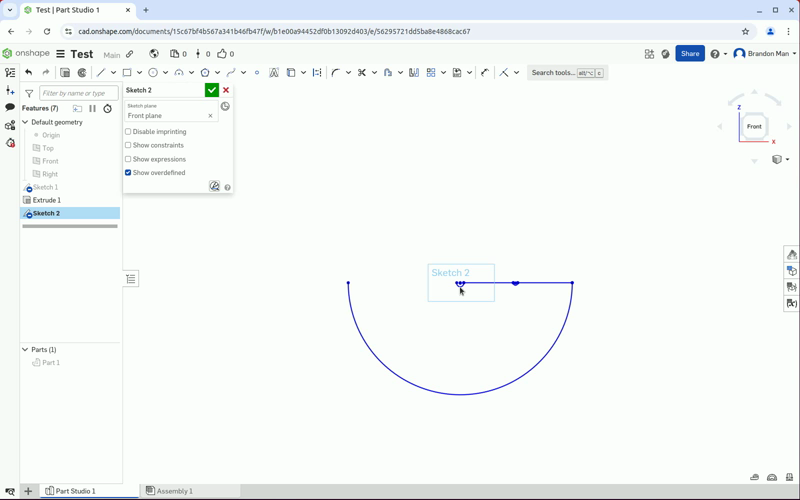
key(l)
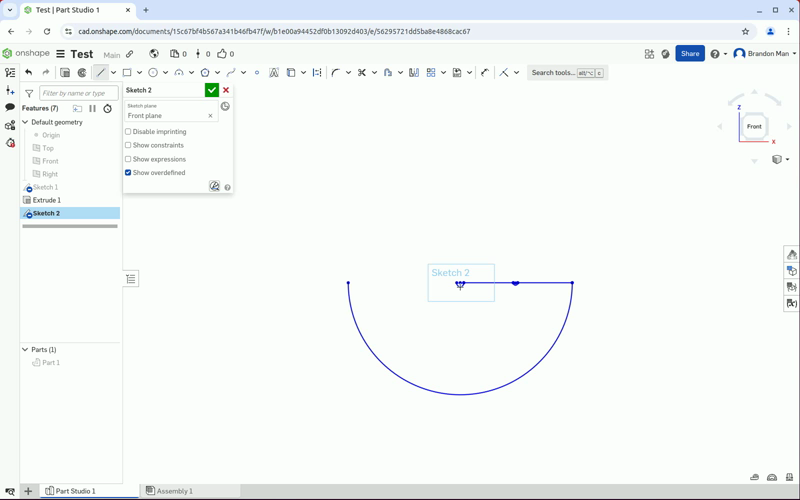
mouse_move(456, 282)
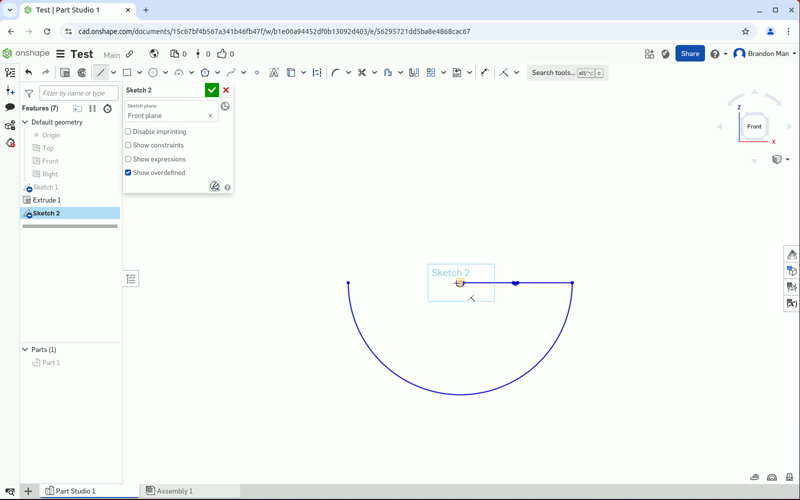
scroll(6)
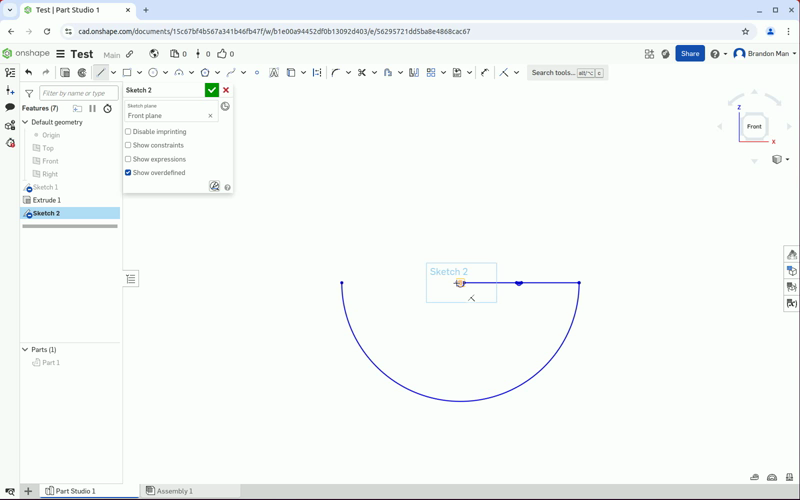
scroll(6)
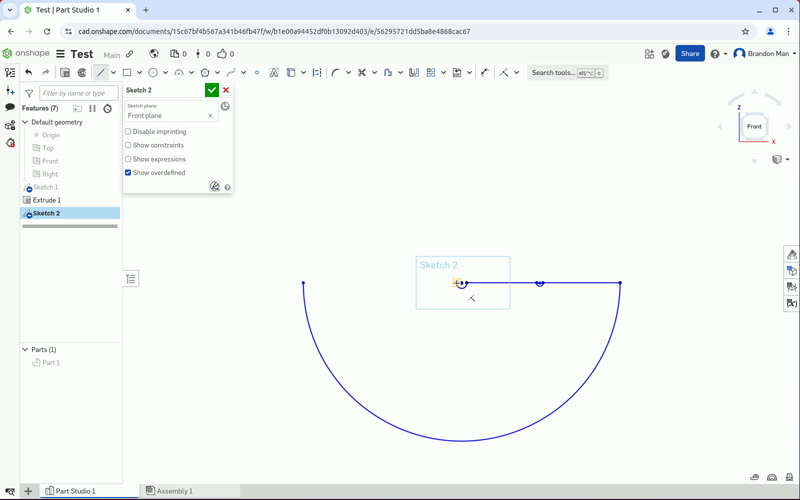
scroll(6)
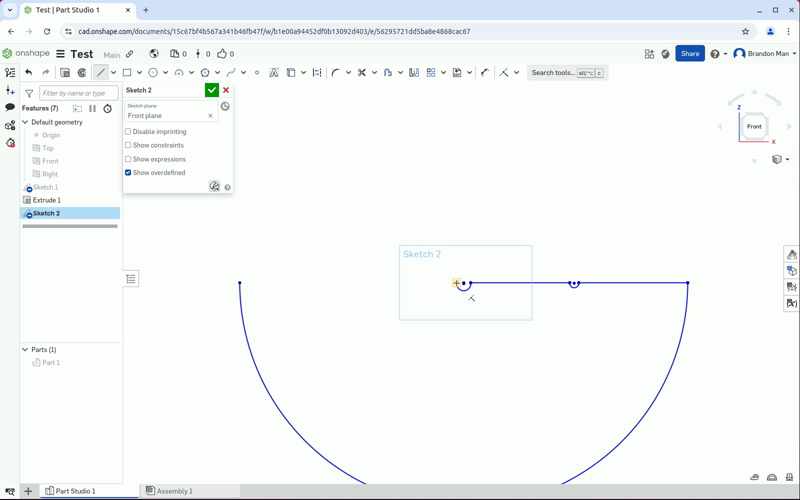
scroll(6)
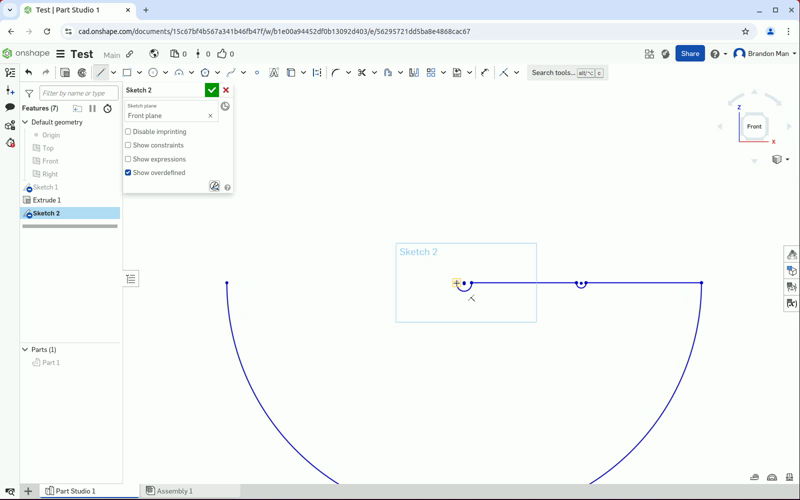
scroll(6)
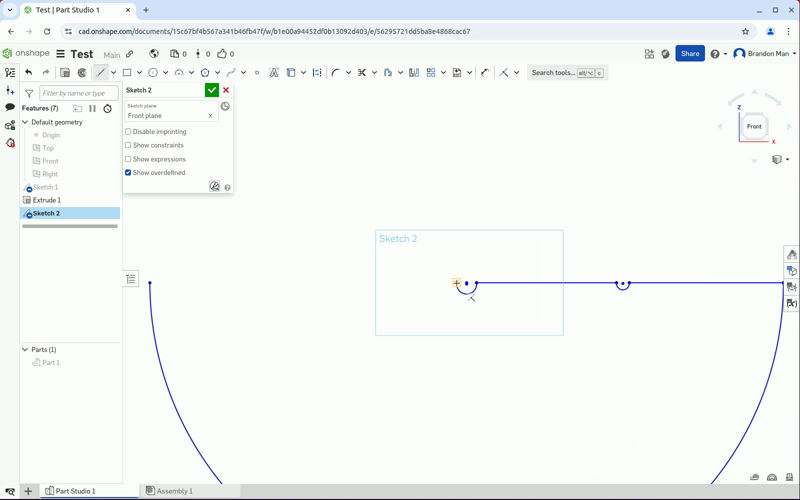
scroll(6)
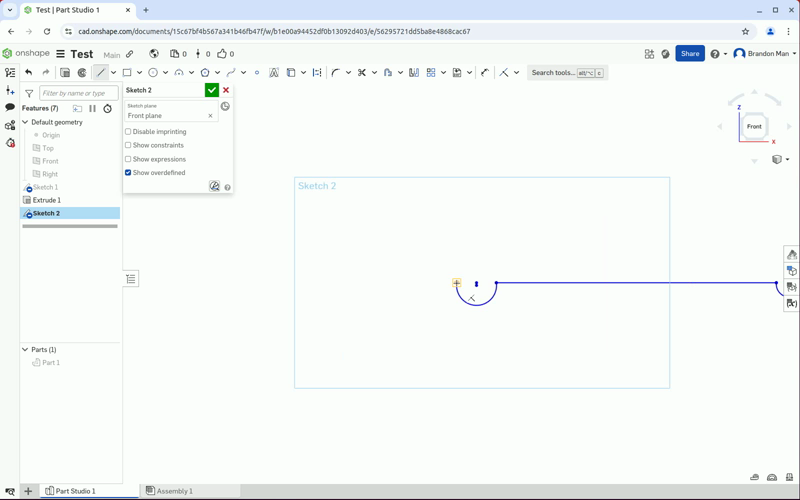
scroll(6)
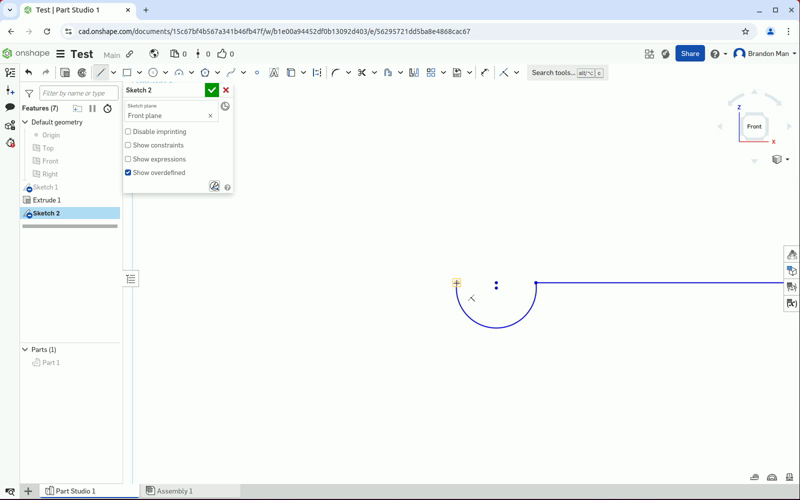
click(456, 282)
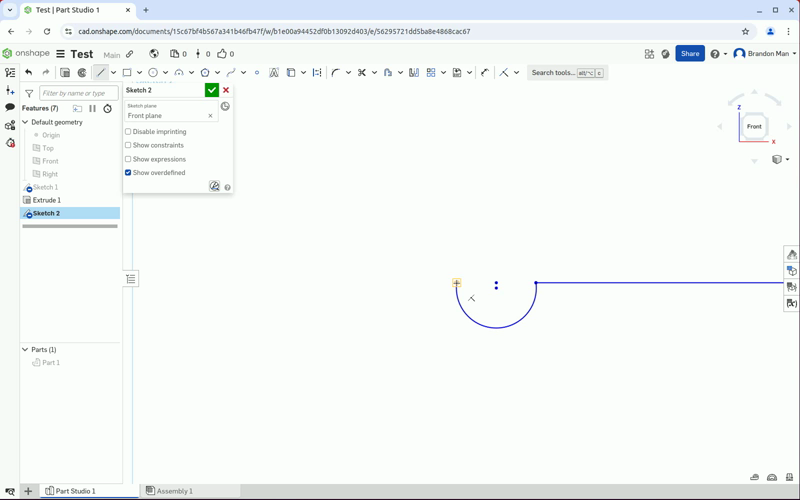
scroll(-6)
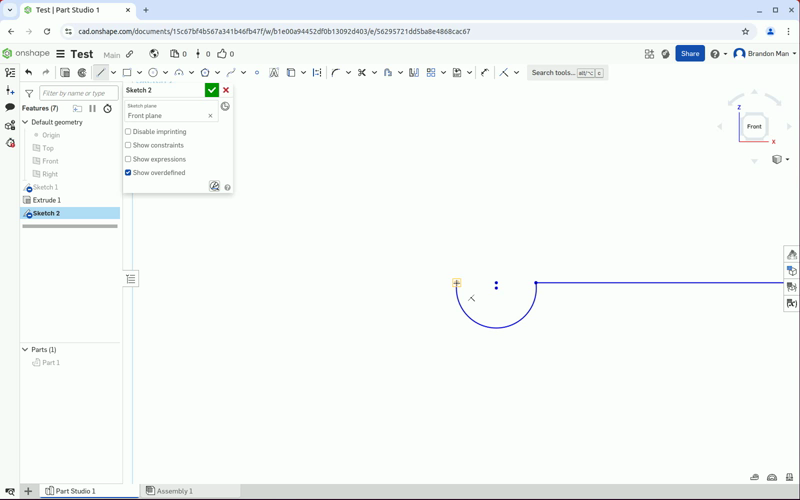
scroll(-6)
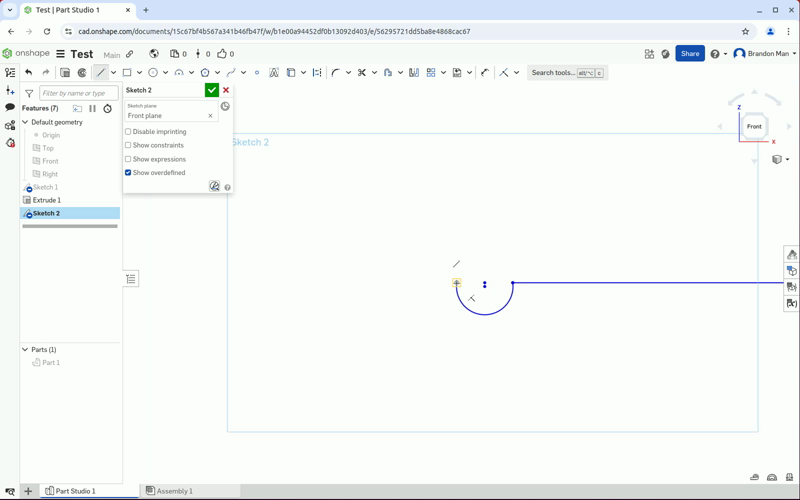
scroll(-6)
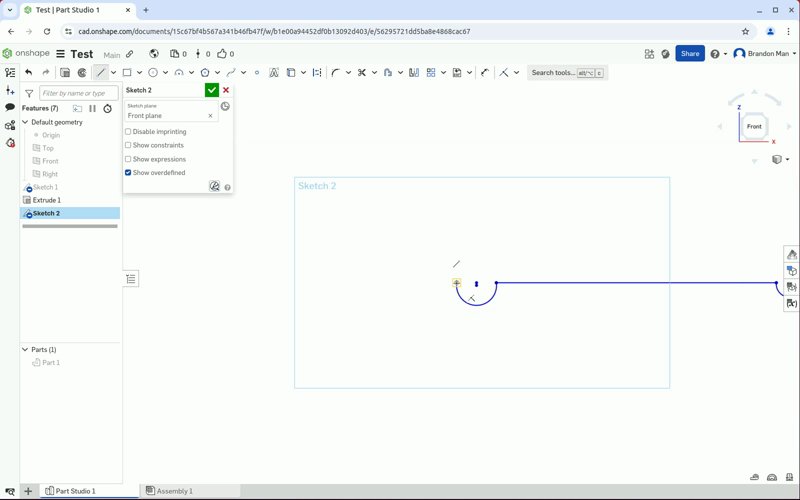
scroll(-6)
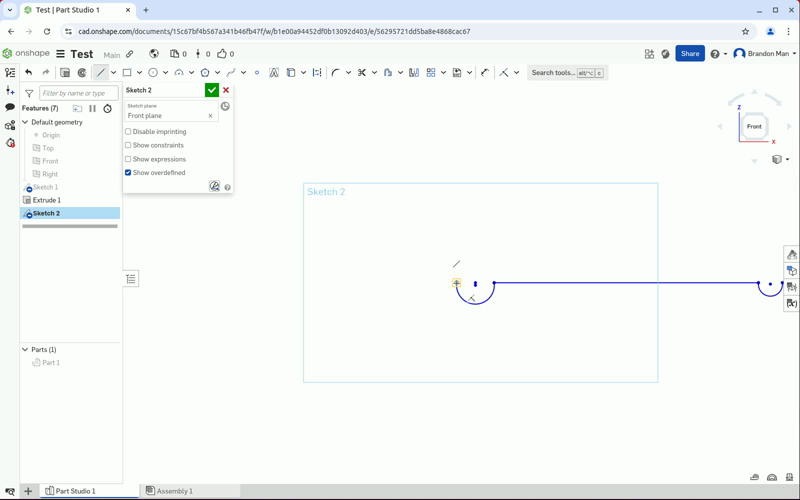
scroll(-6)
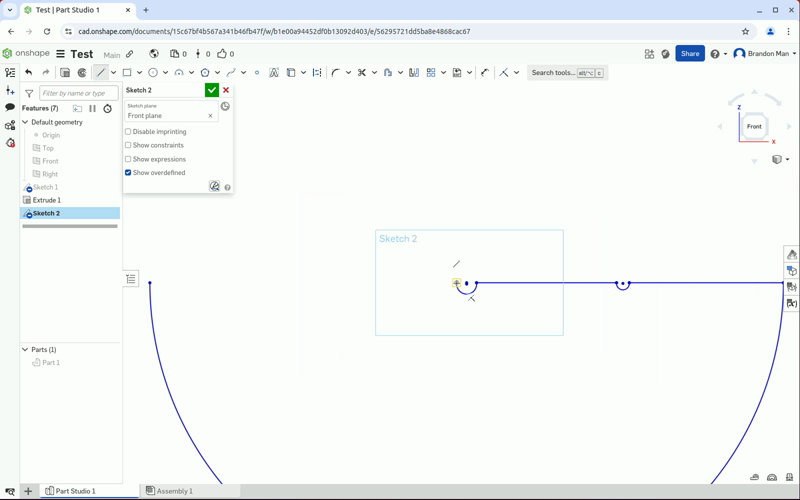
scroll(-6)
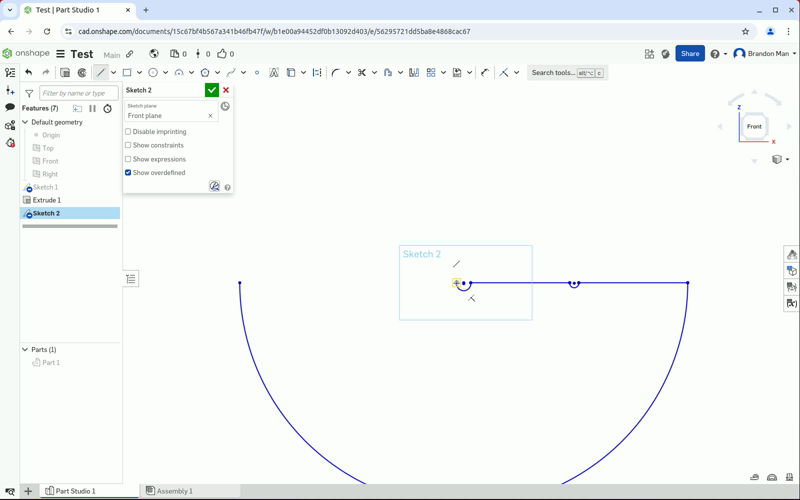
scroll(-6)
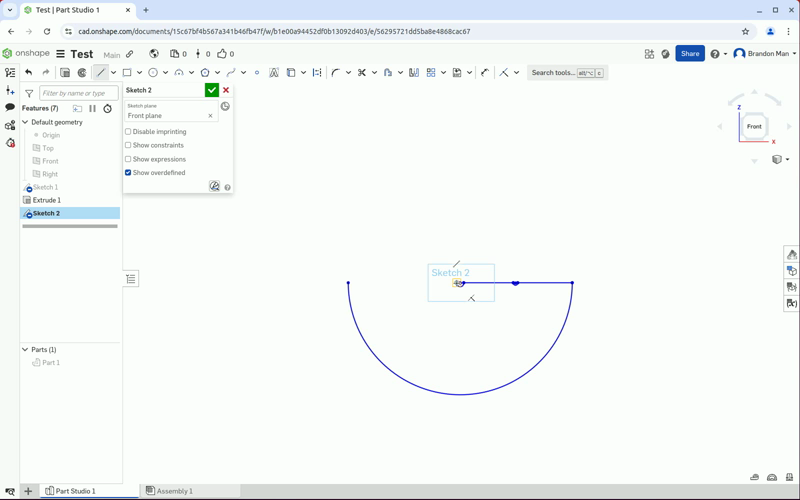
key_down(shift)
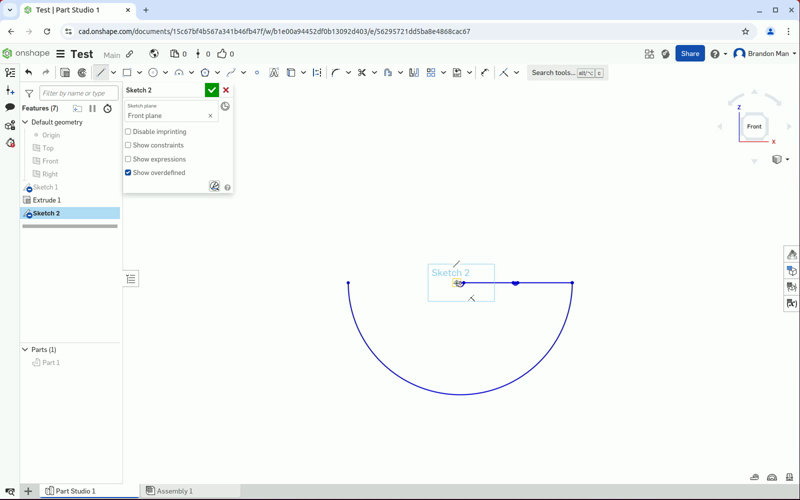
mouse_move(486, 282)
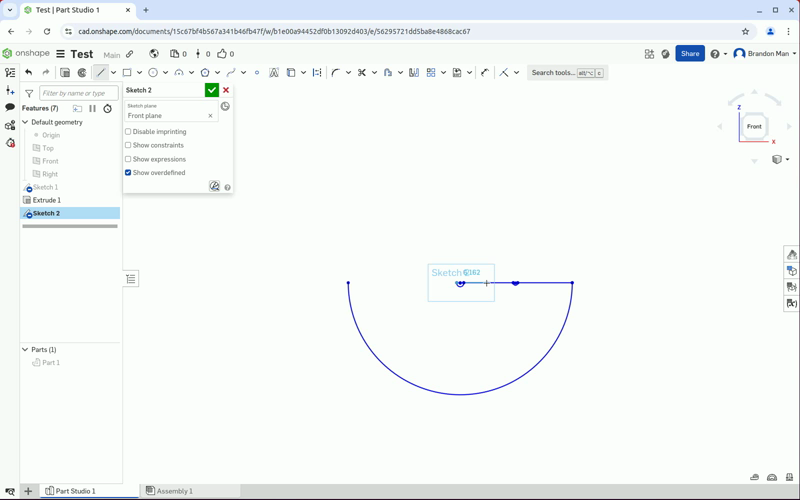
mouse_move(407, 282)
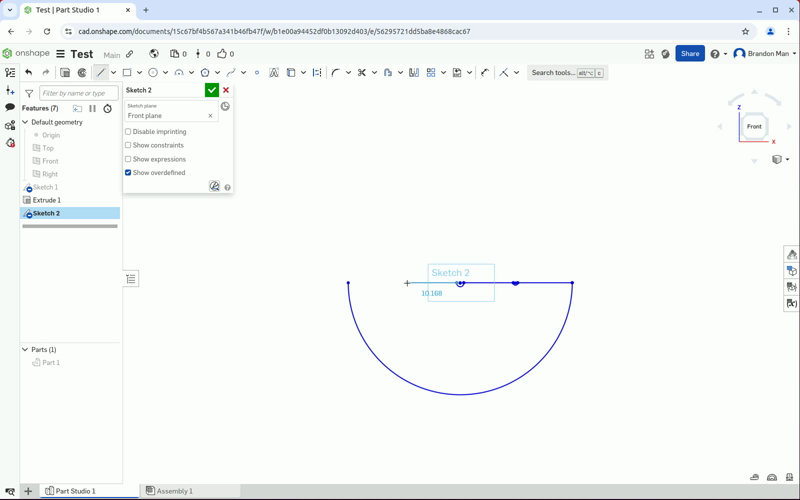
click(407, 282)
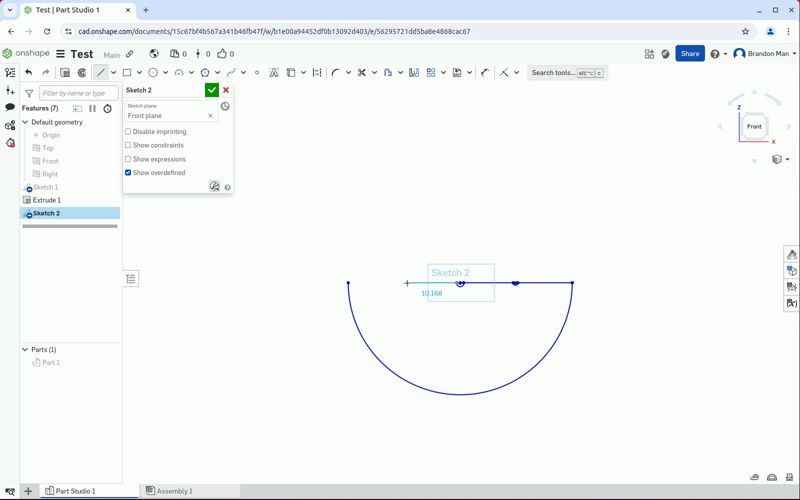
key_up(shift)
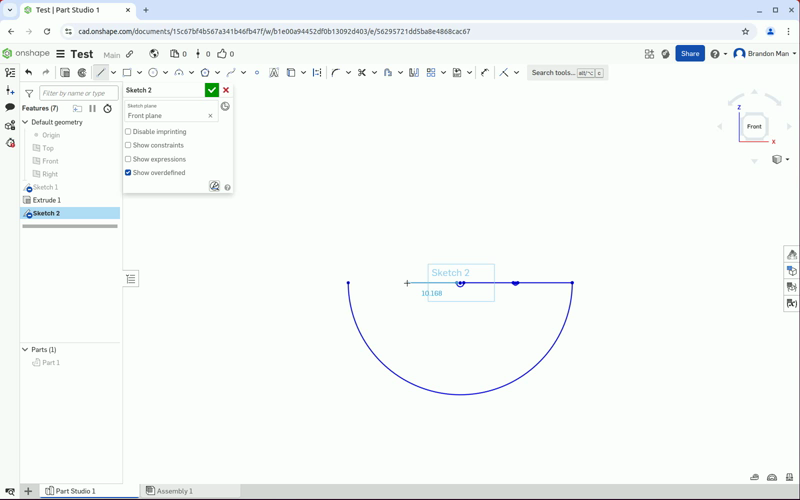
key(esc)
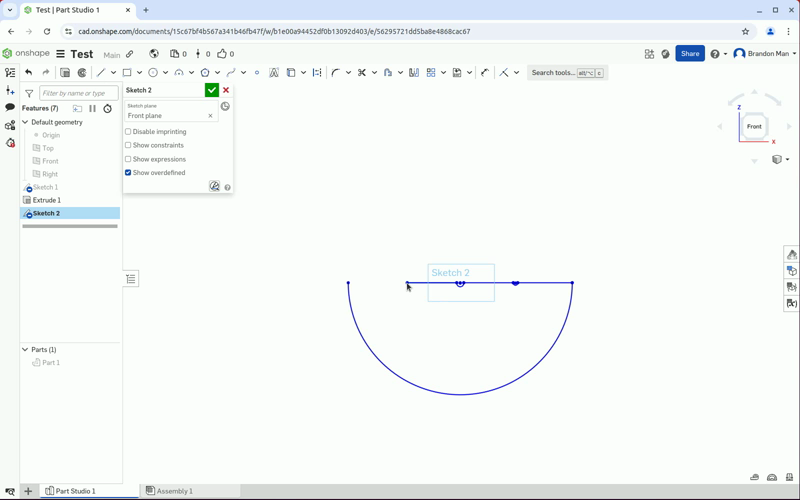
key(a)
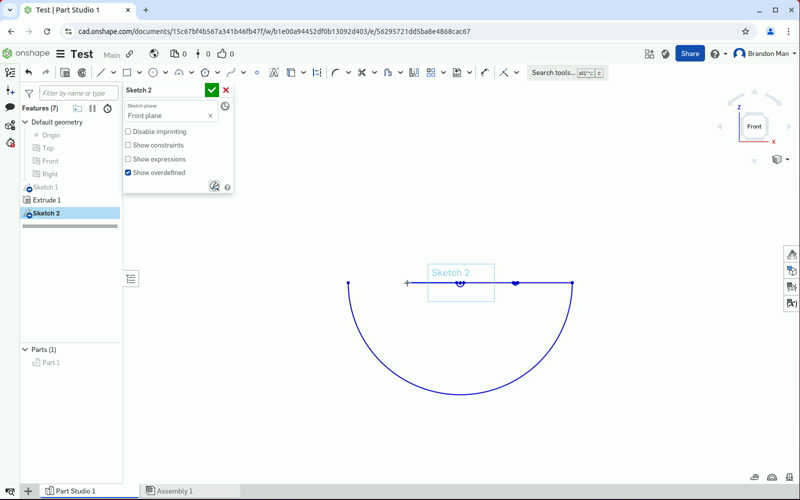
mouse_move(407, 282)
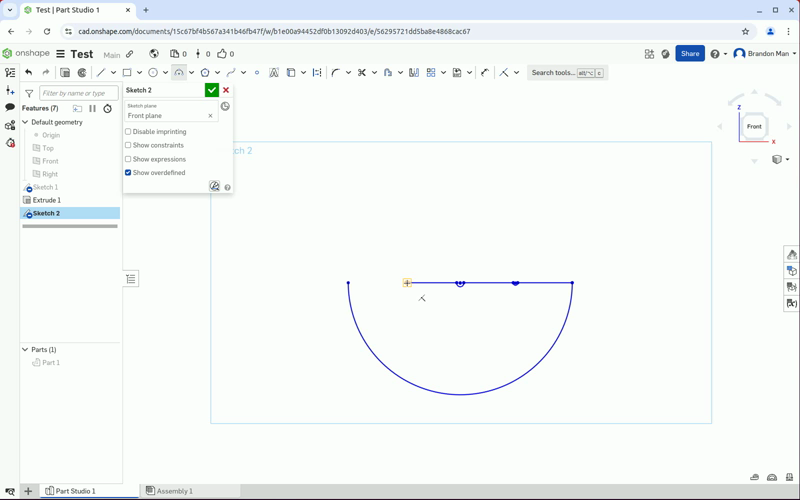
click(407, 282)
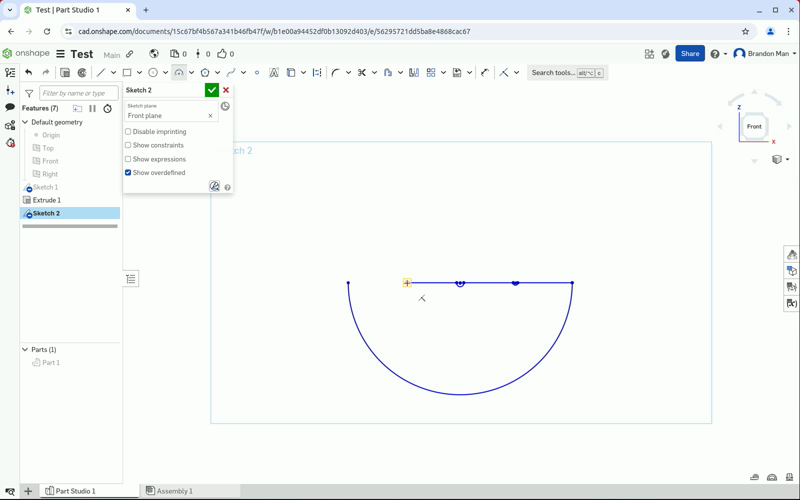
key_down(shift)
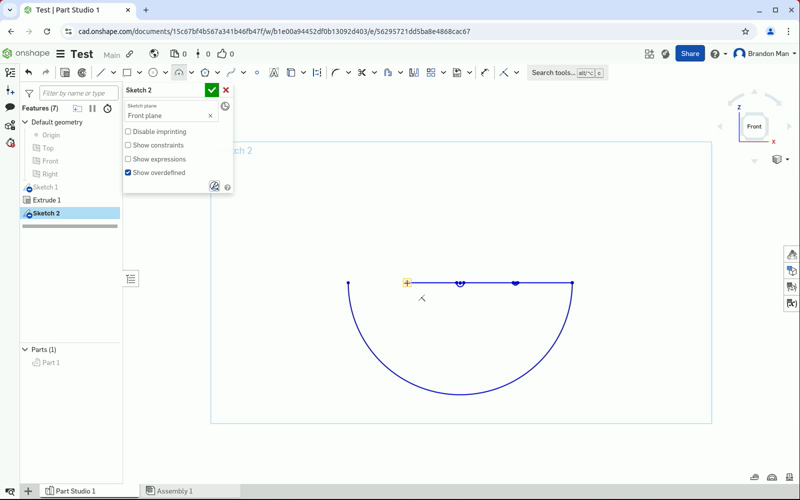
mouse_move(402, 282)
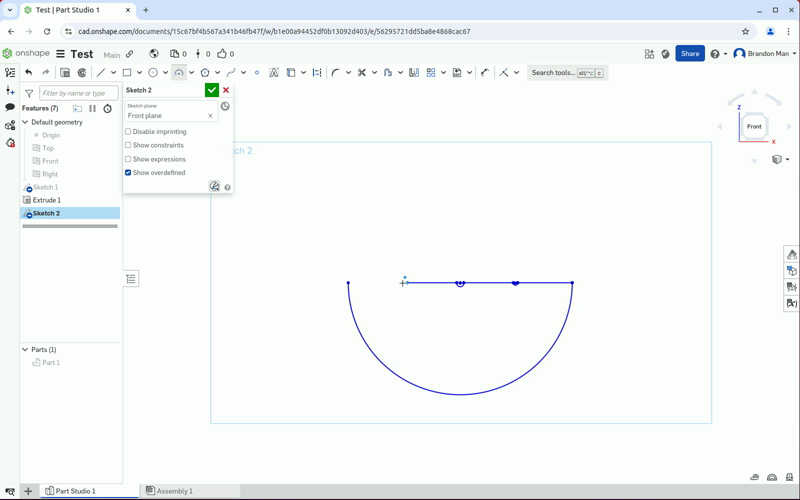
scroll(6)
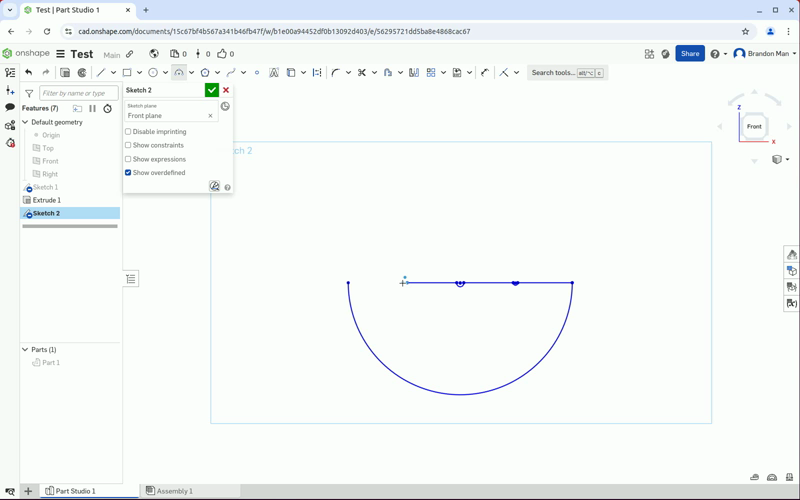
scroll(6)
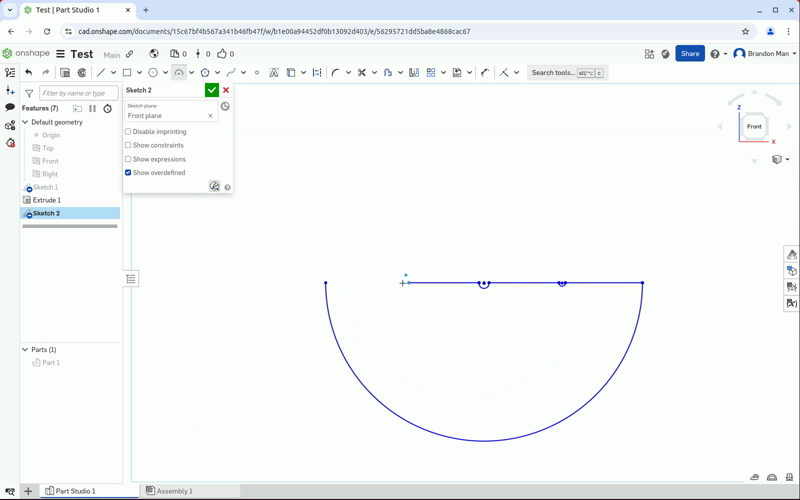
scroll(6)
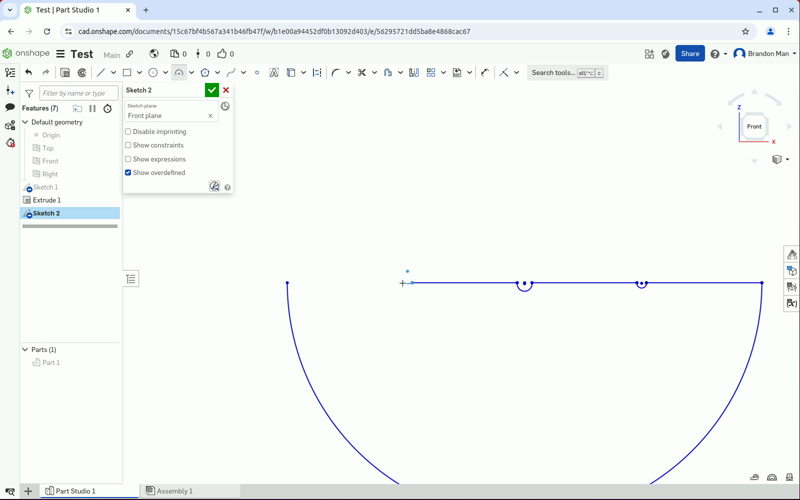
scroll(6)
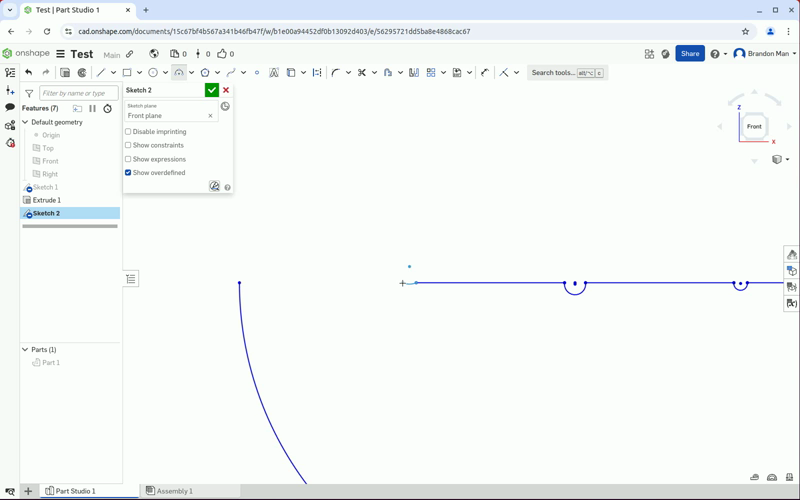
scroll(6)
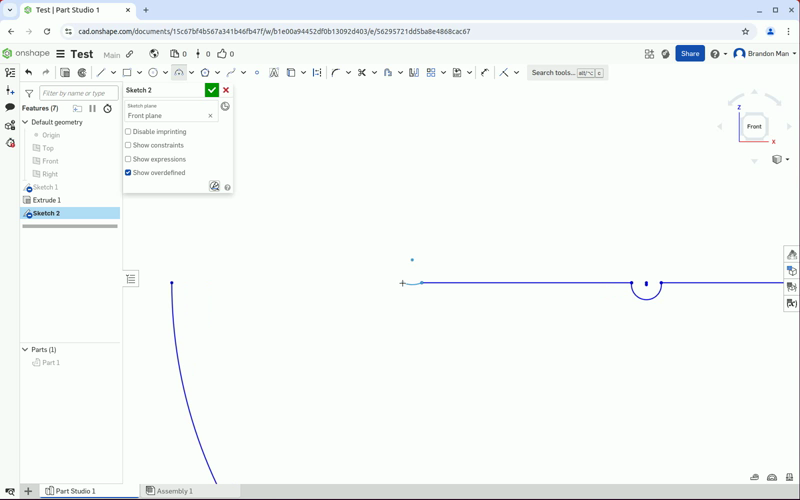
scroll(6)
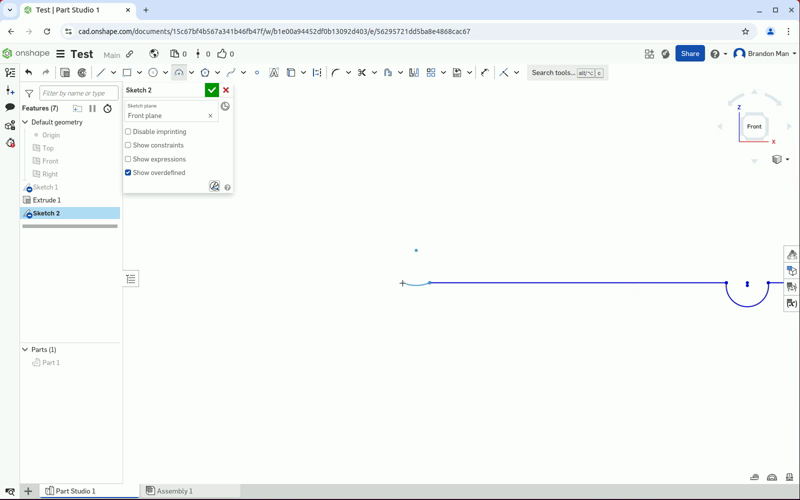
scroll(6)
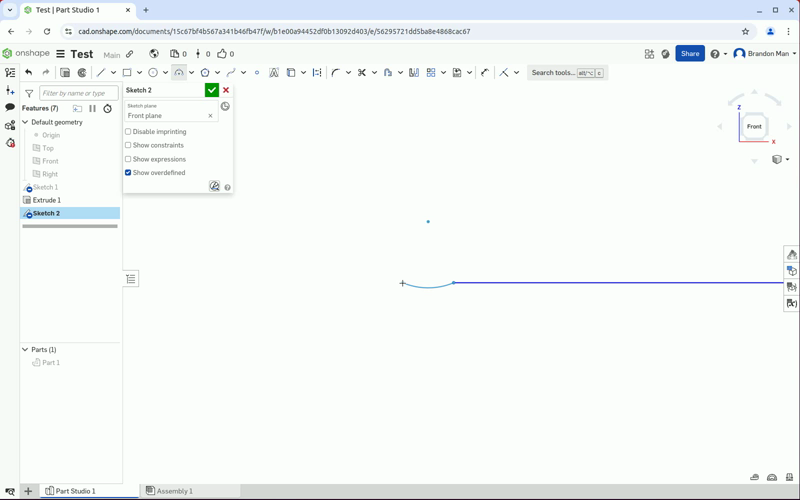
click(402, 282)
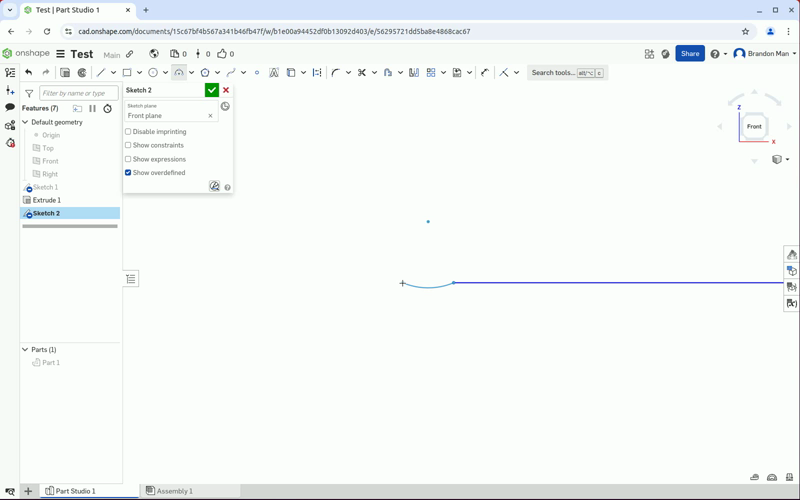
scroll(-6)
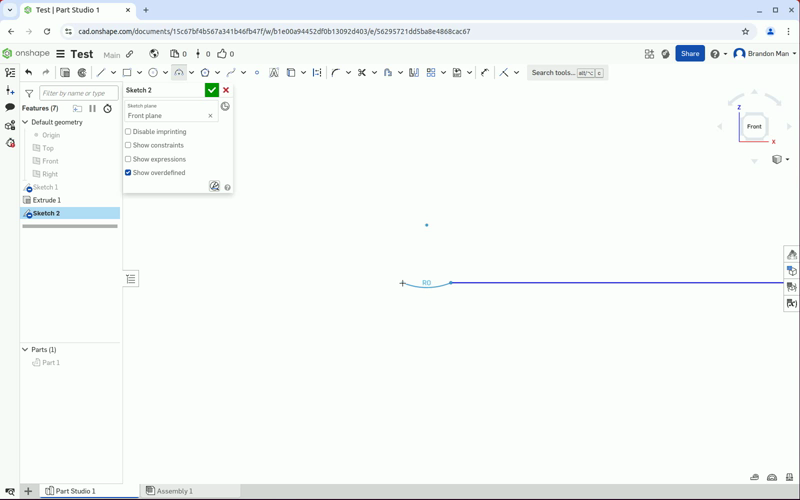
scroll(-6)
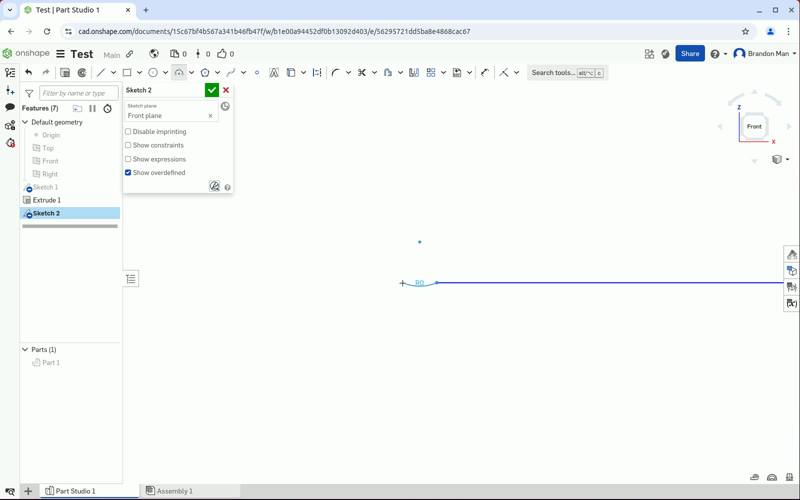
scroll(-6)
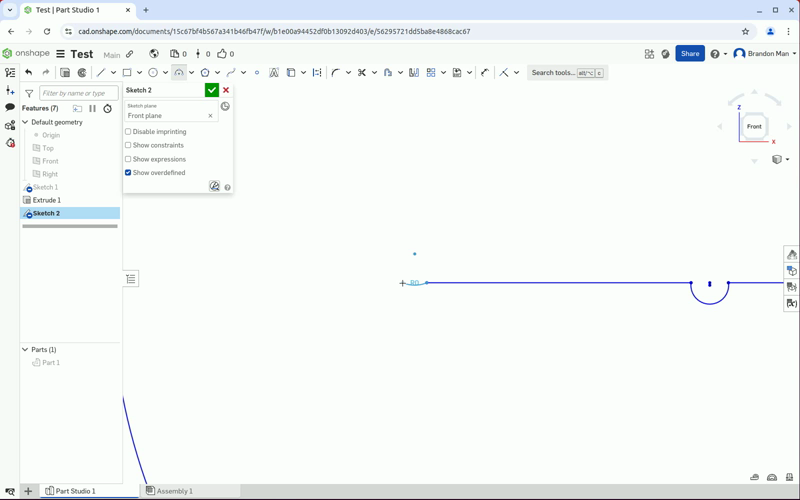
scroll(-6)
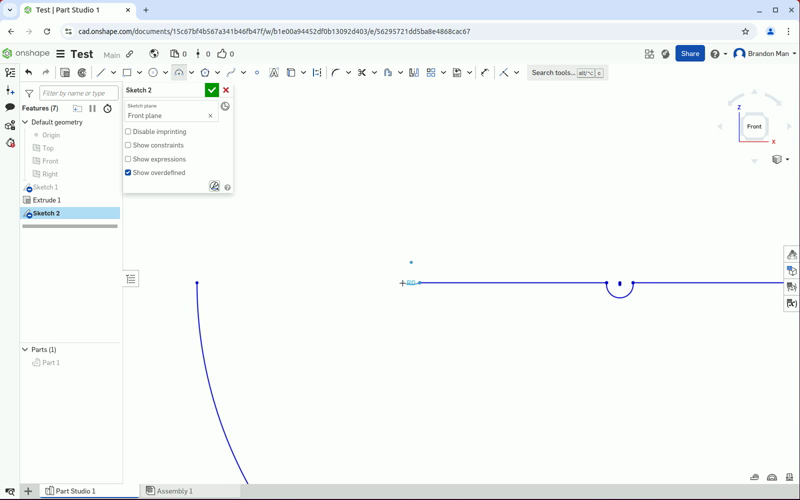
scroll(-6)
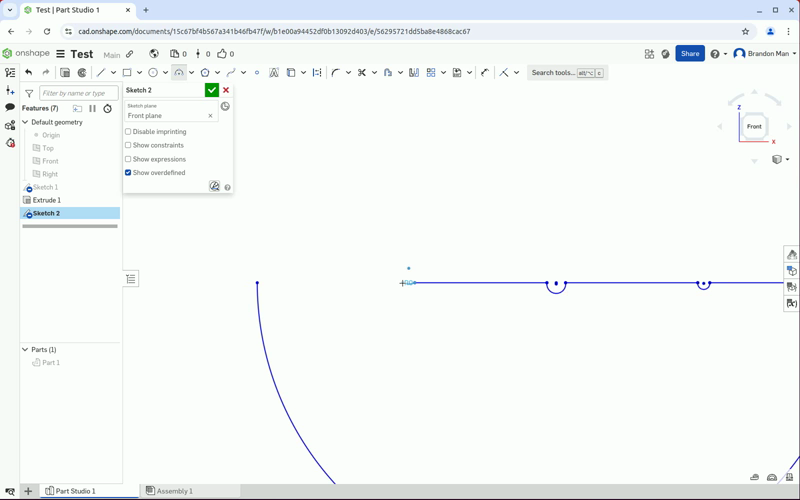
scroll(-6)
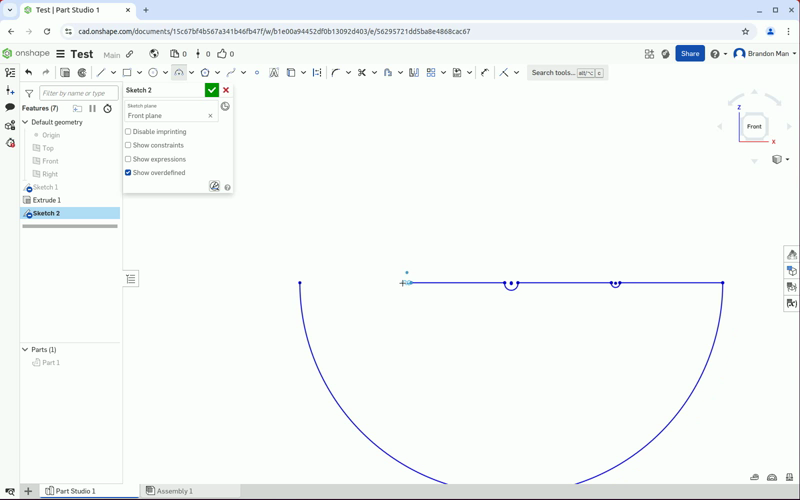
scroll(-6)
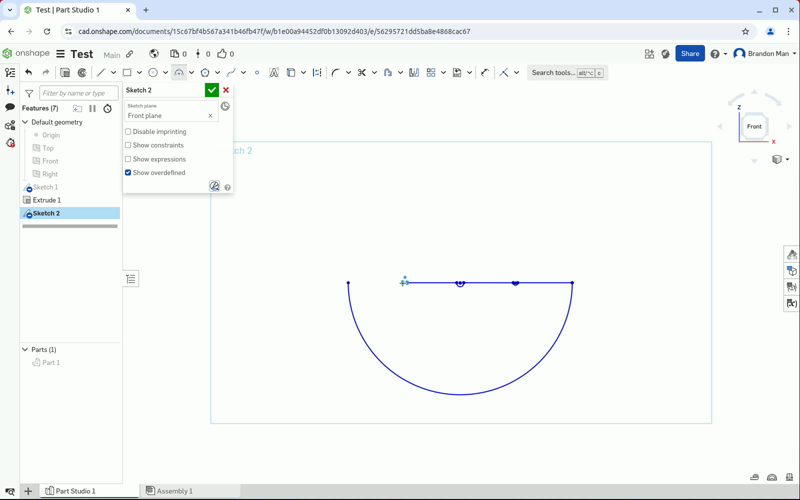
mouse_move(404, 285)
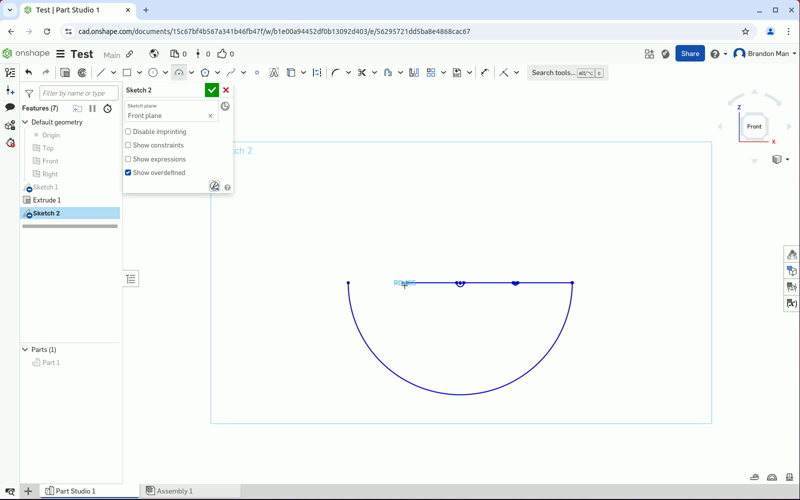
scroll(6)
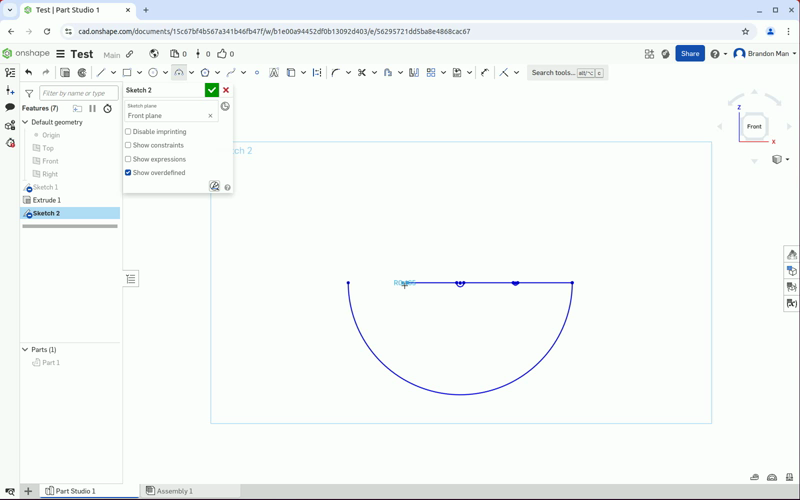
scroll(6)
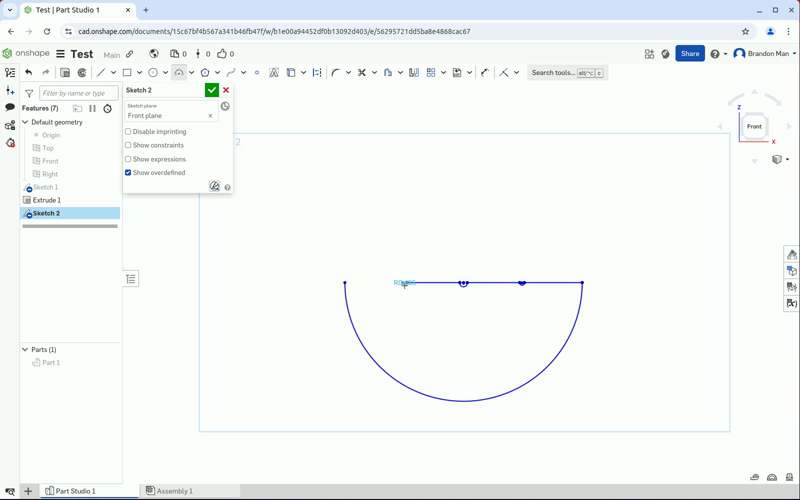
scroll(6)
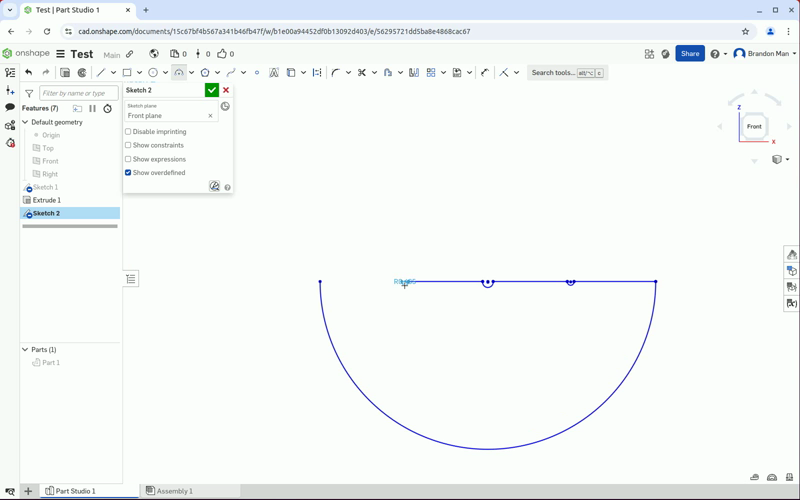
scroll(6)
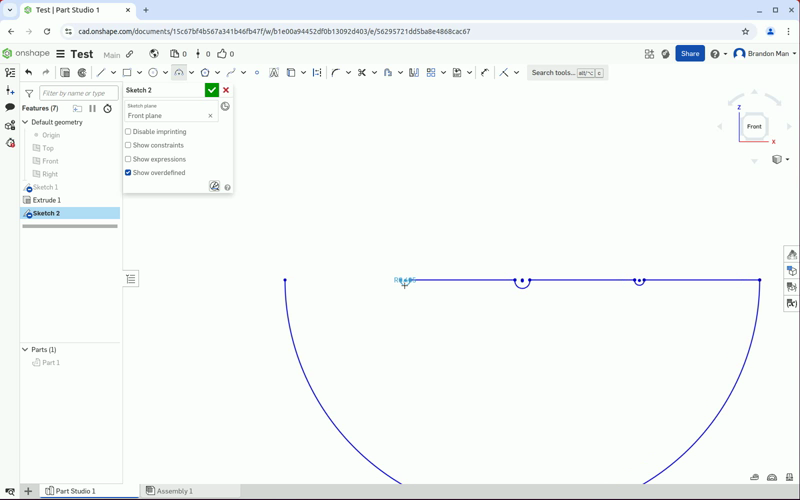
scroll(6)
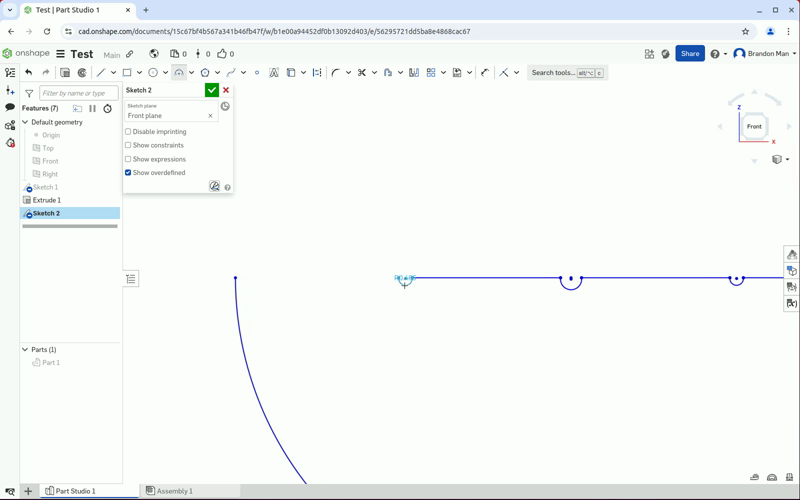
scroll(6)
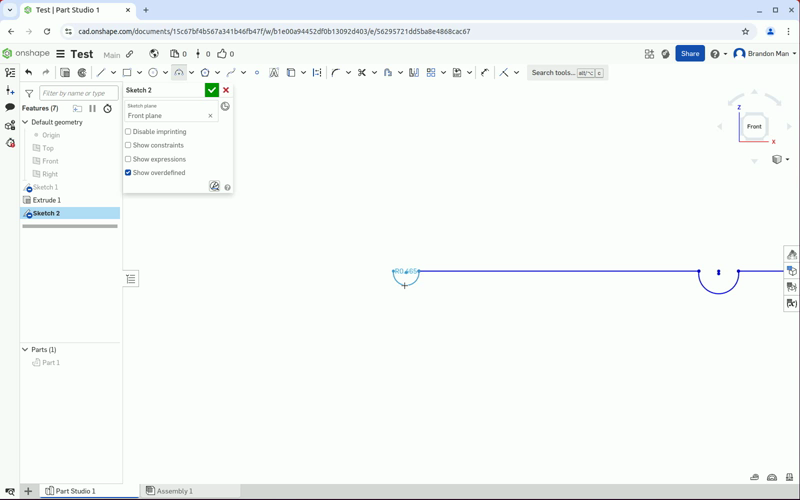
scroll(6)
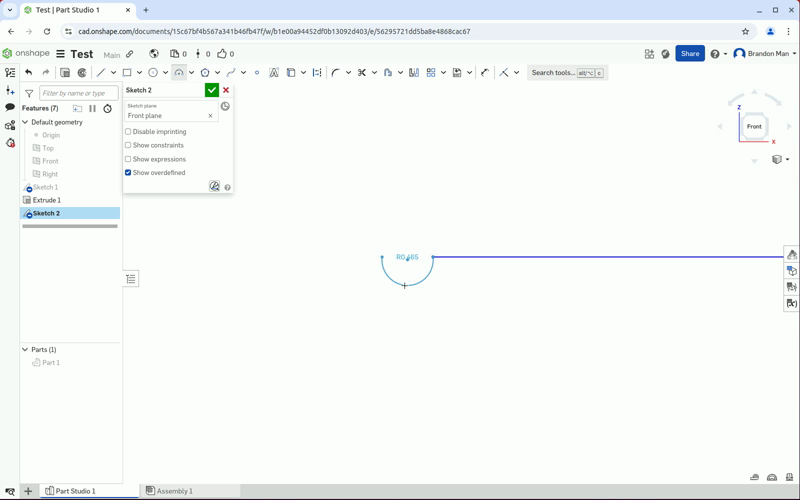
click(404, 285)
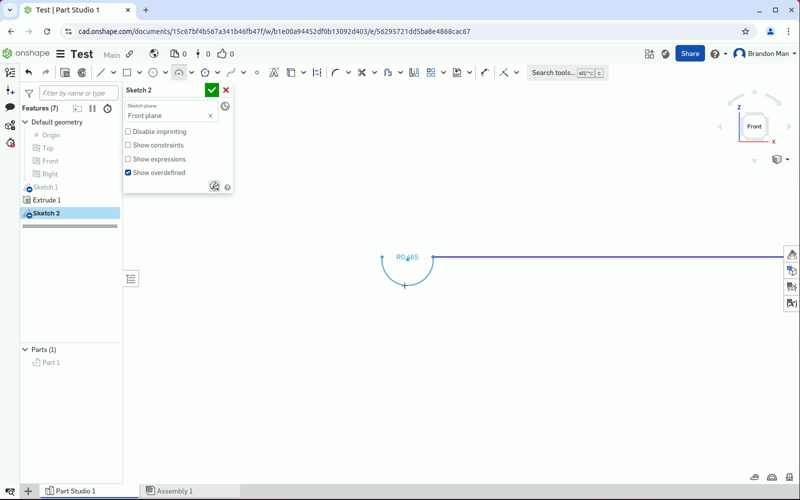
scroll(-6)
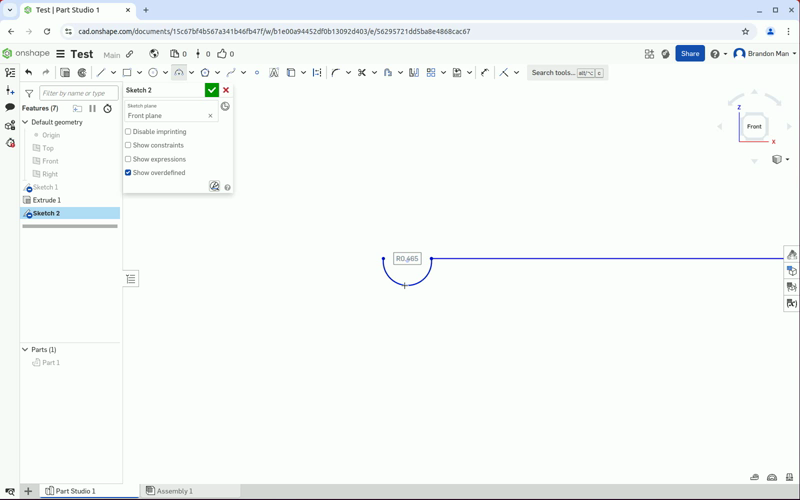
scroll(-6)
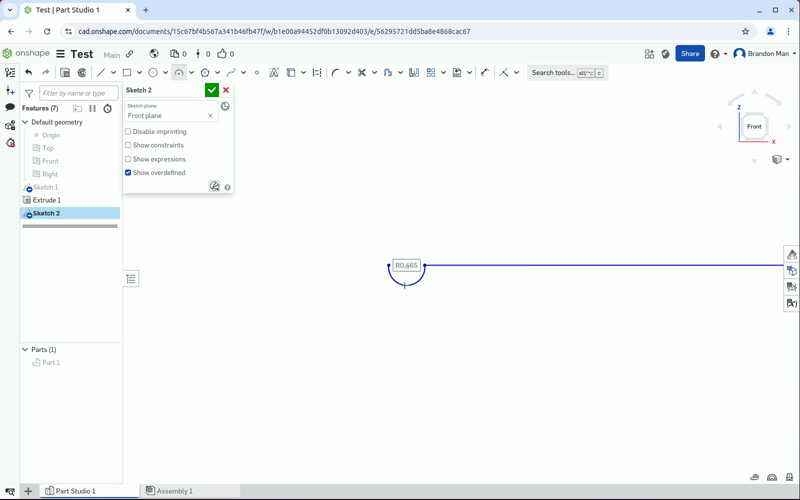
scroll(-6)
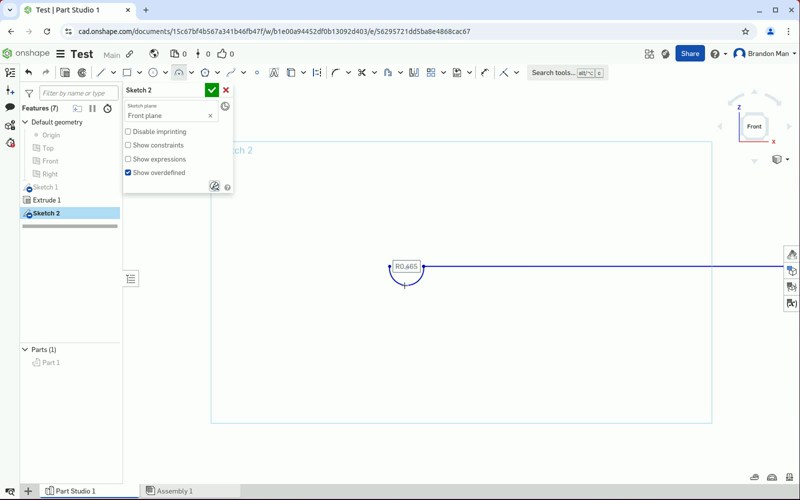
scroll(-6)
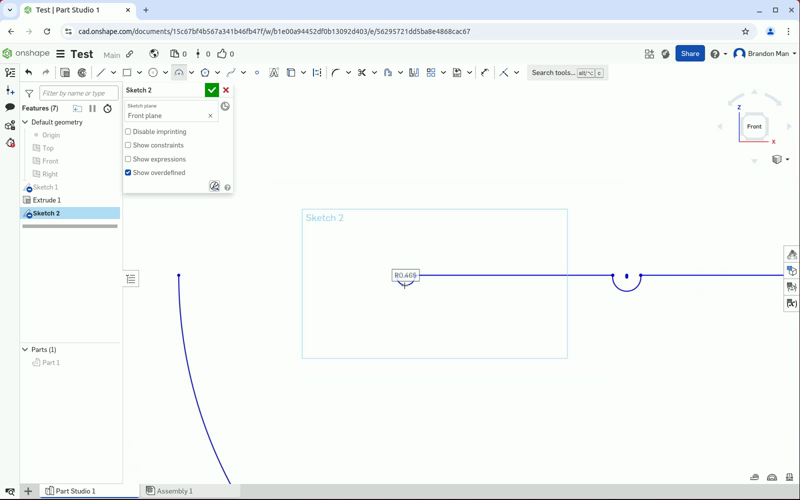
scroll(-6)
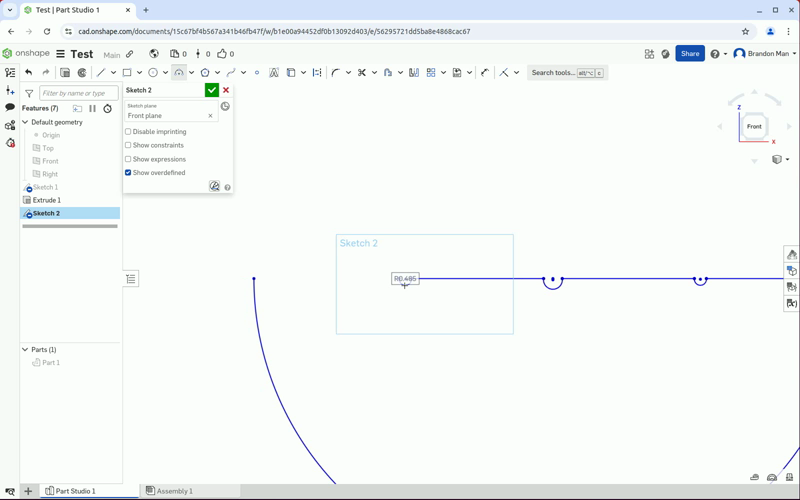
scroll(-6)
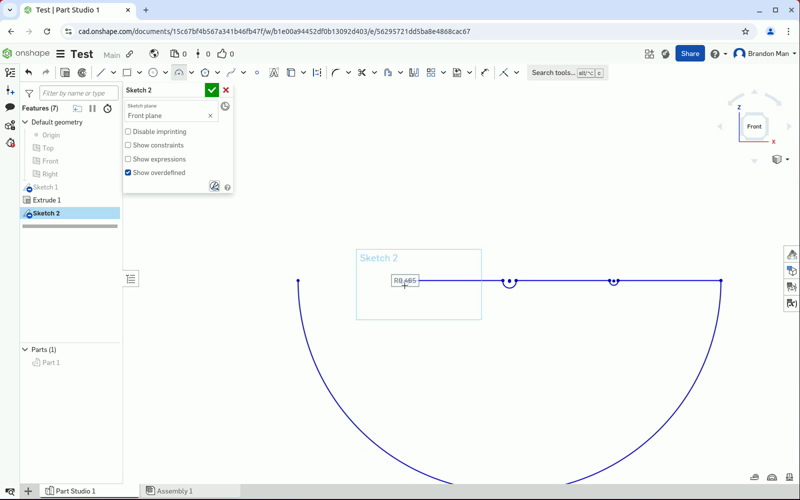
scroll(-6)
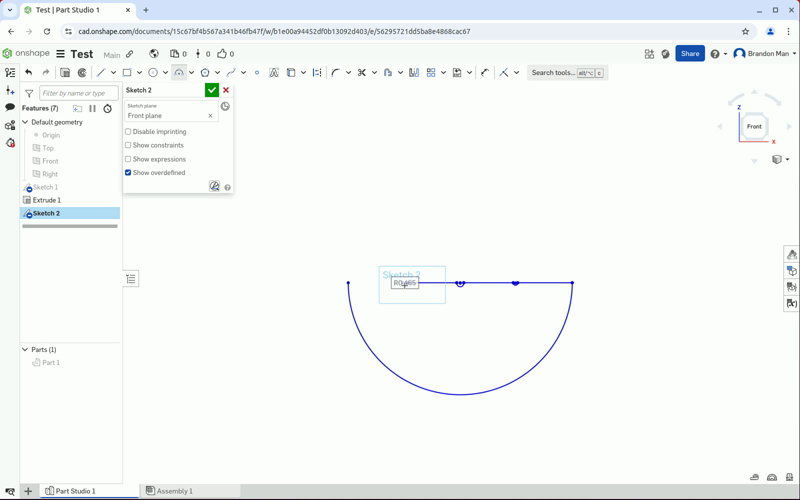
key_up(shift)
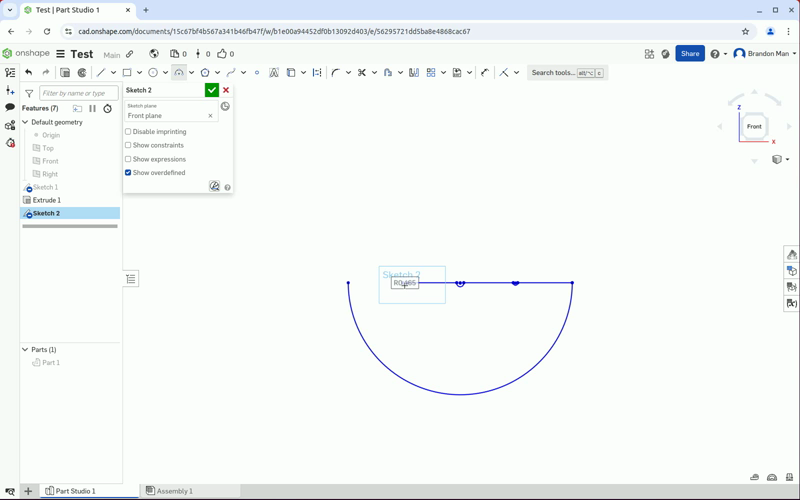
key(esc)
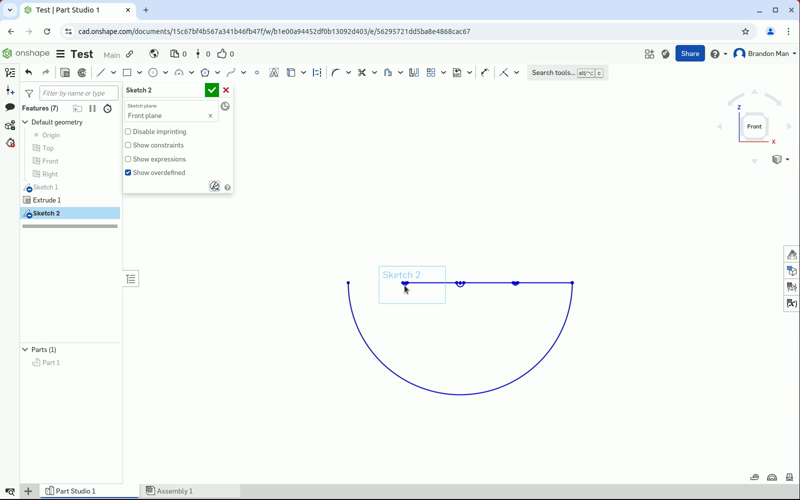
key(l)
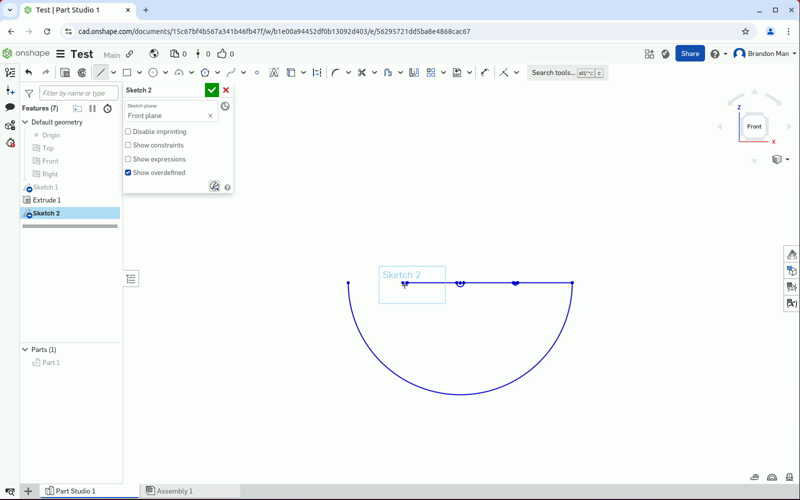
mouse_move(402, 282)
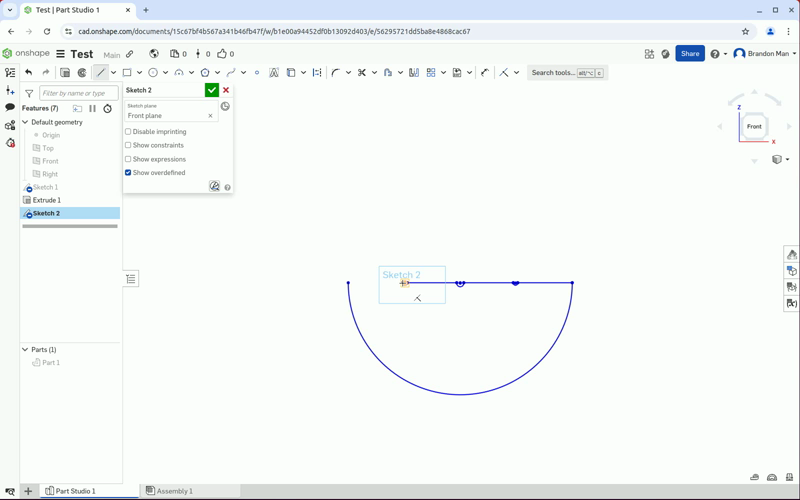
scroll(6)
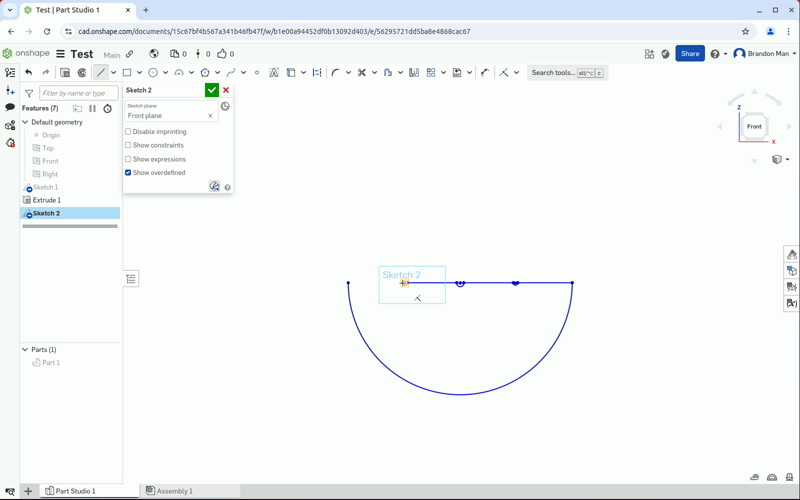
scroll(6)
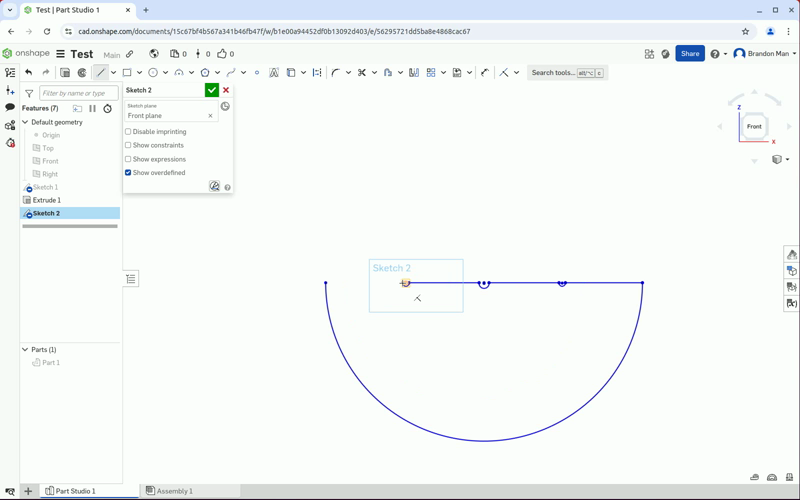
scroll(6)
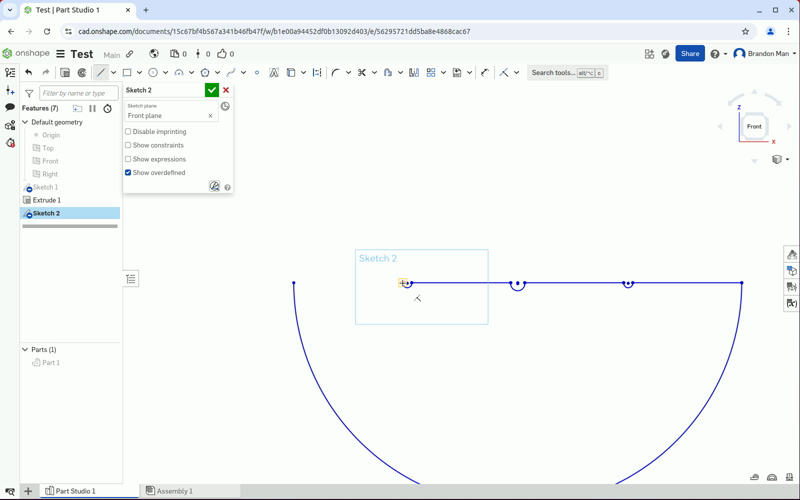
scroll(6)
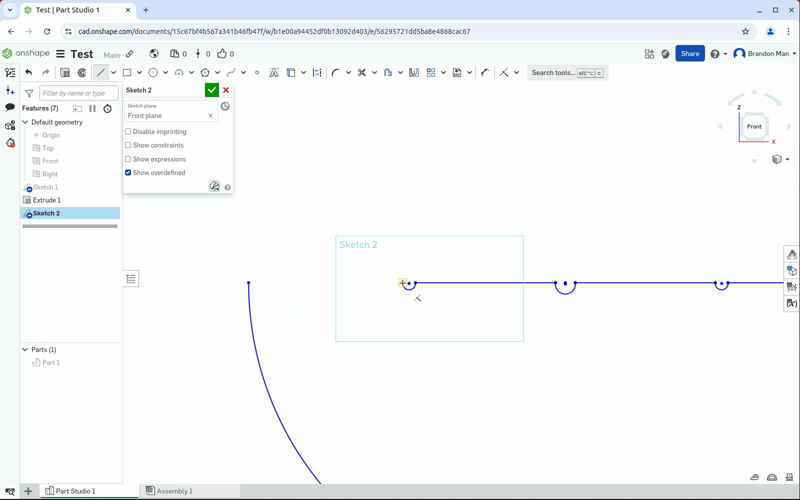
scroll(6)
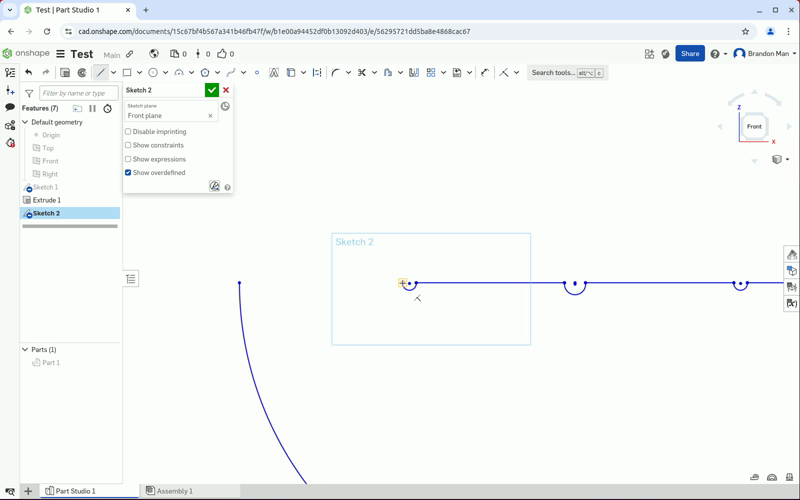
scroll(6)
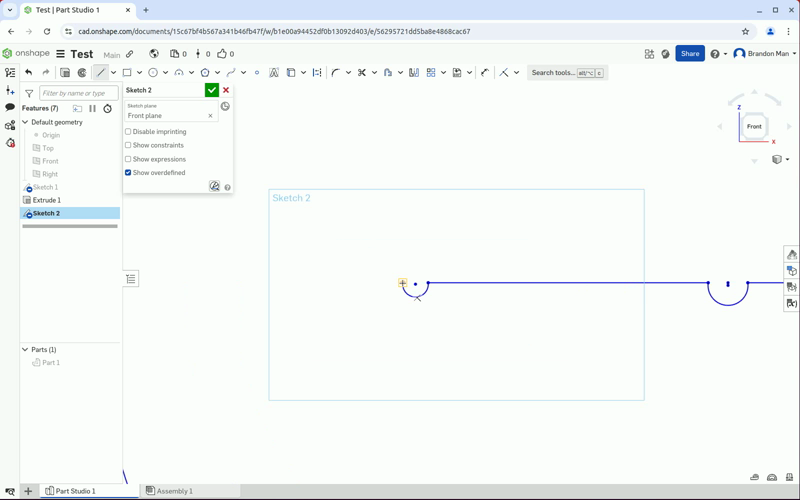
scroll(6)
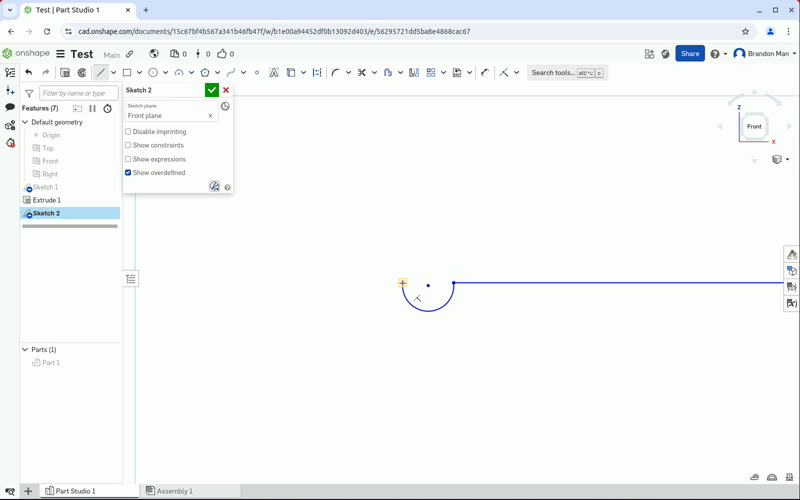
click(402, 282)
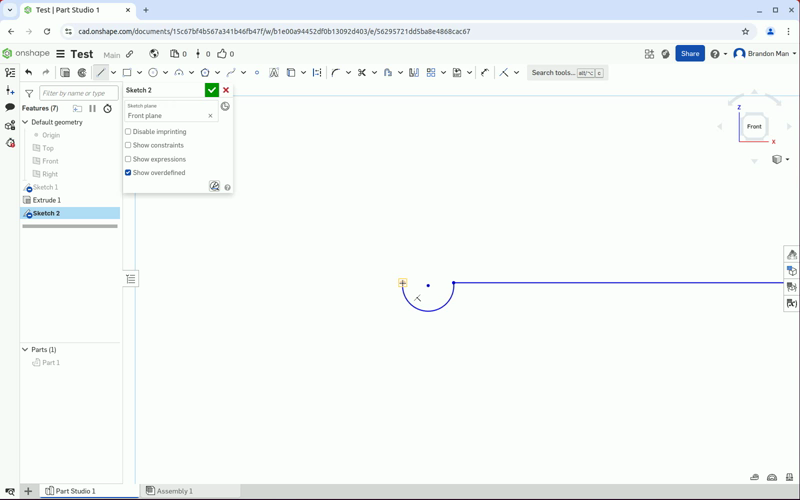
scroll(-6)
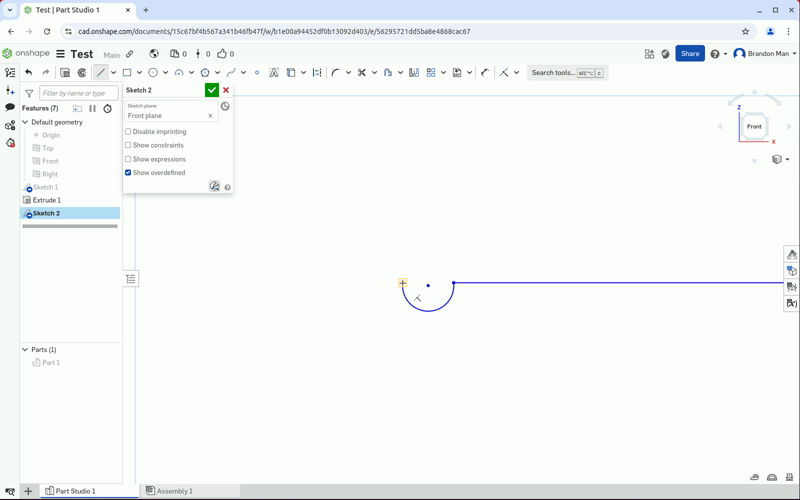
scroll(-6)
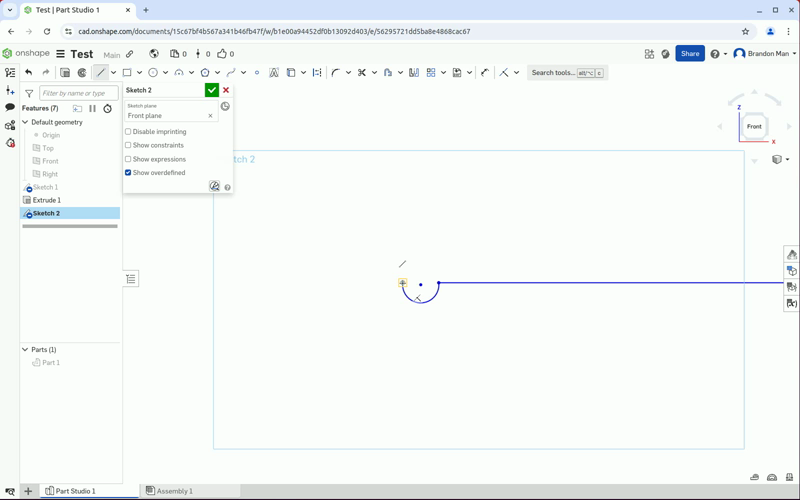
scroll(-6)
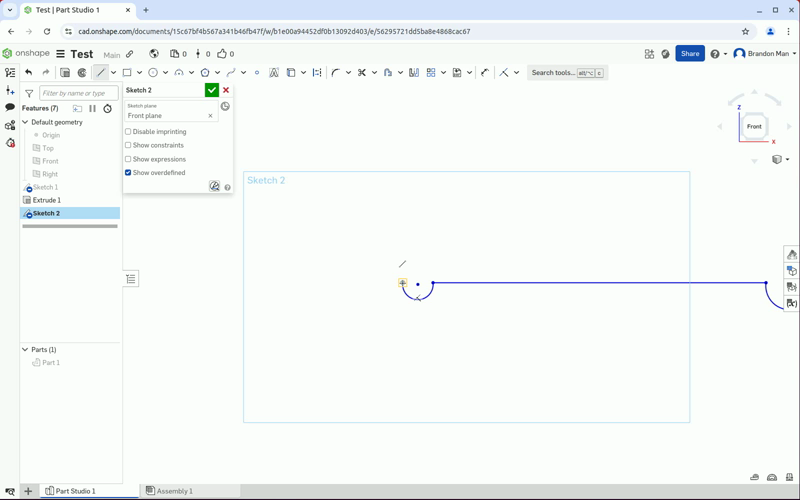
scroll(-6)
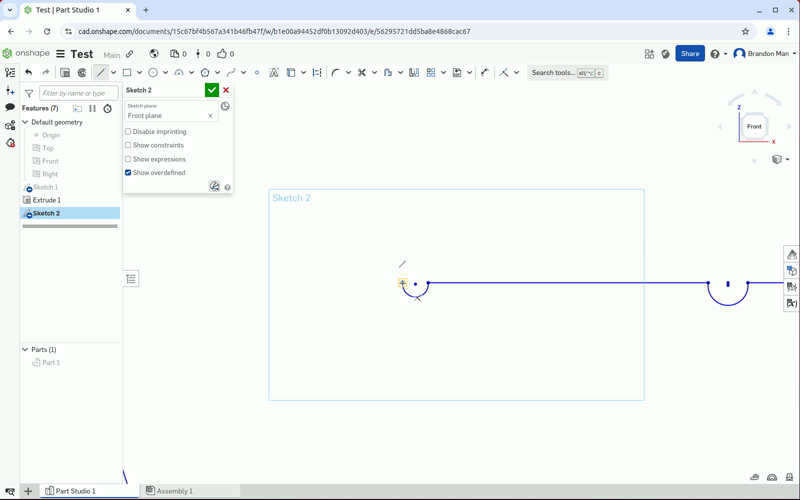
scroll(-6)
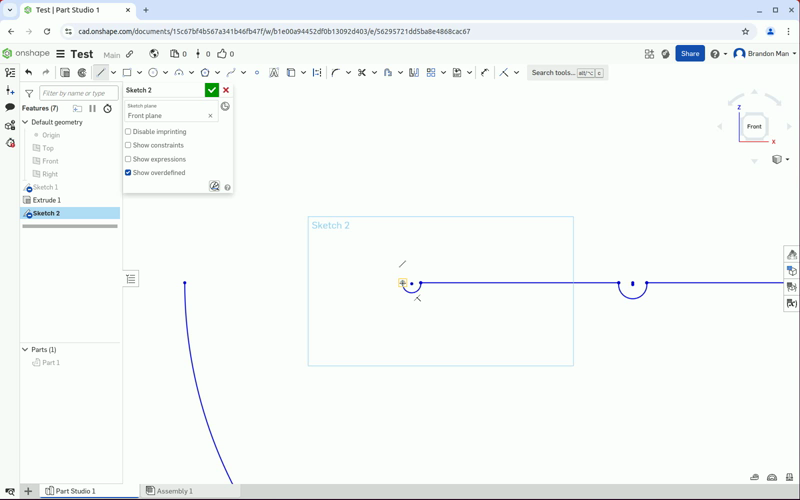
scroll(-6)
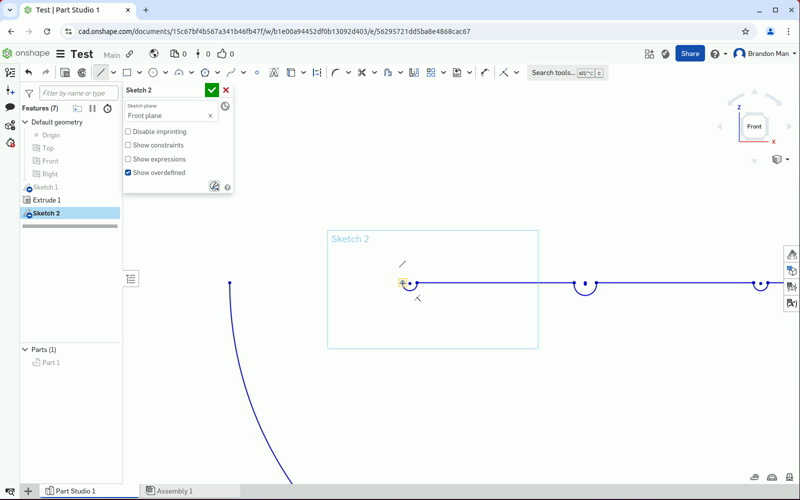
scroll(-6)
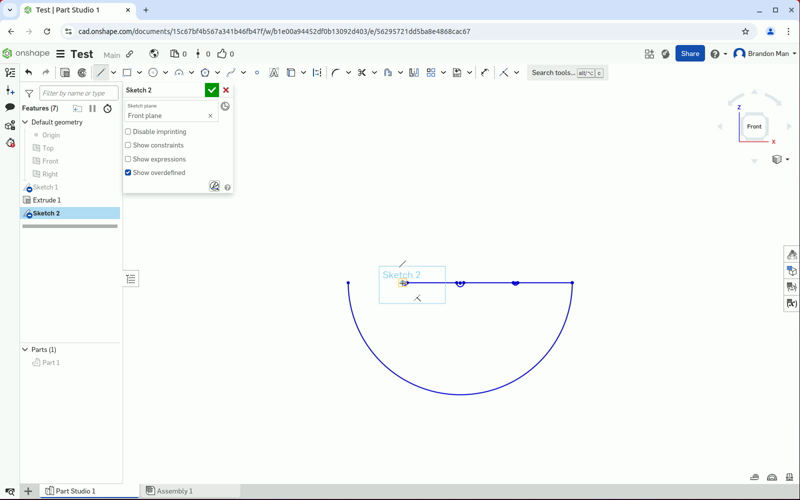
mouse_move(432, 282)
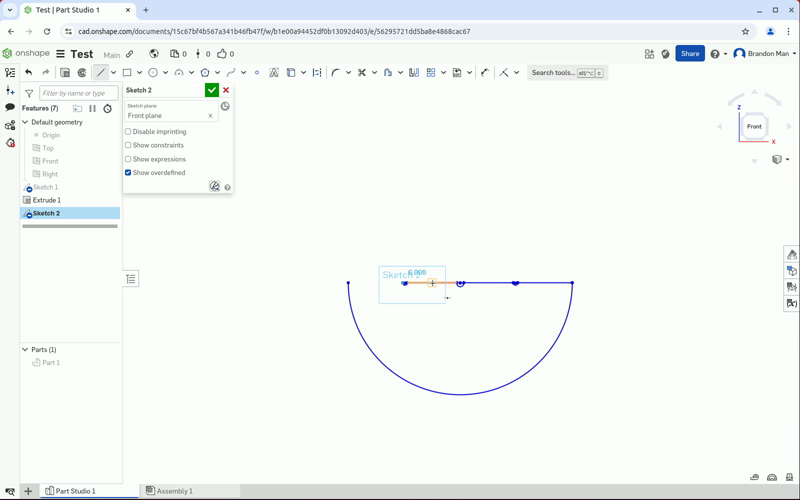
key_down(shift)
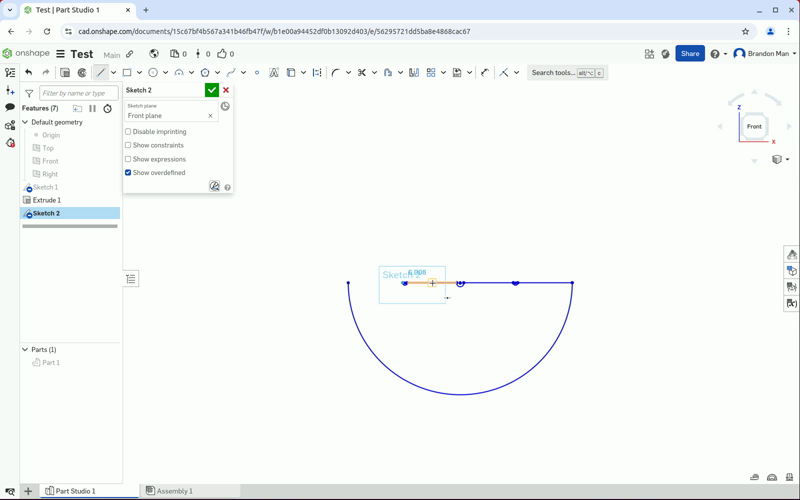
mouse_move(348, 282)
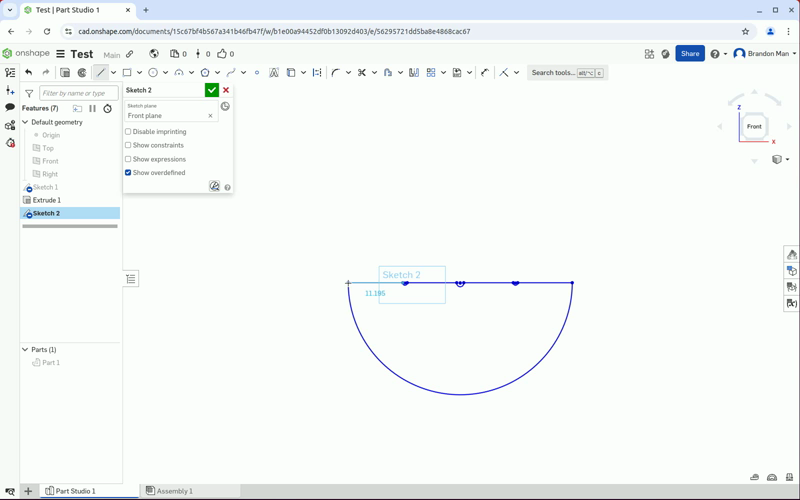
key_up(shift)
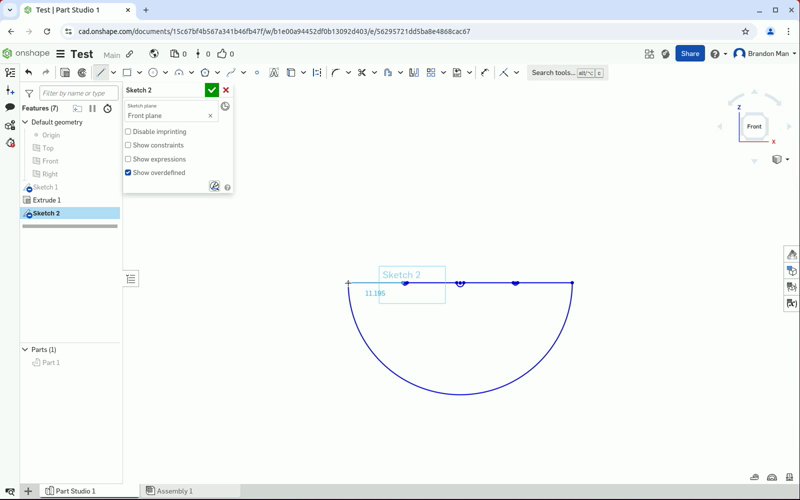
click(348, 282)
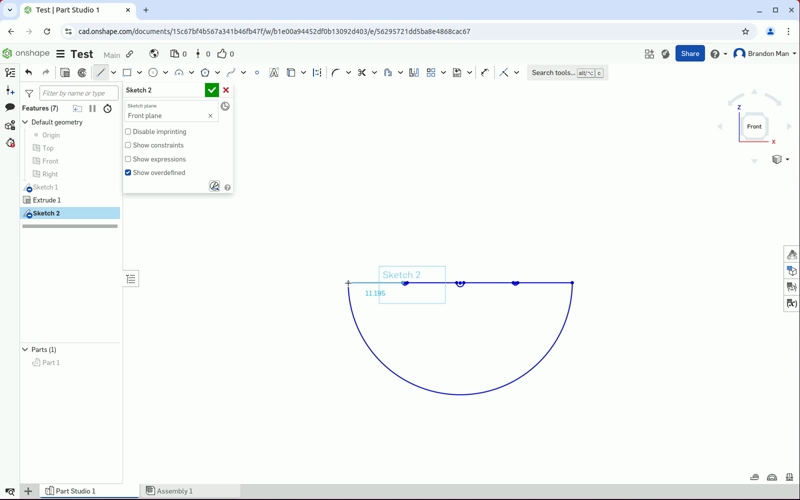
key(esc)
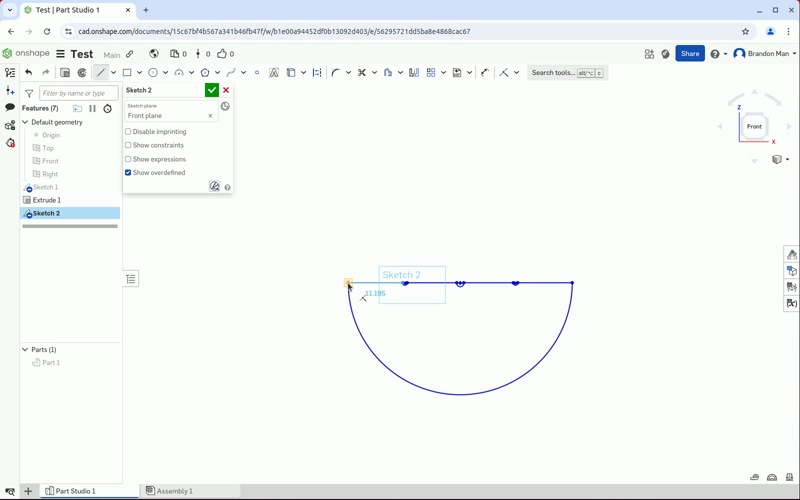
mouse_move(500, 365)
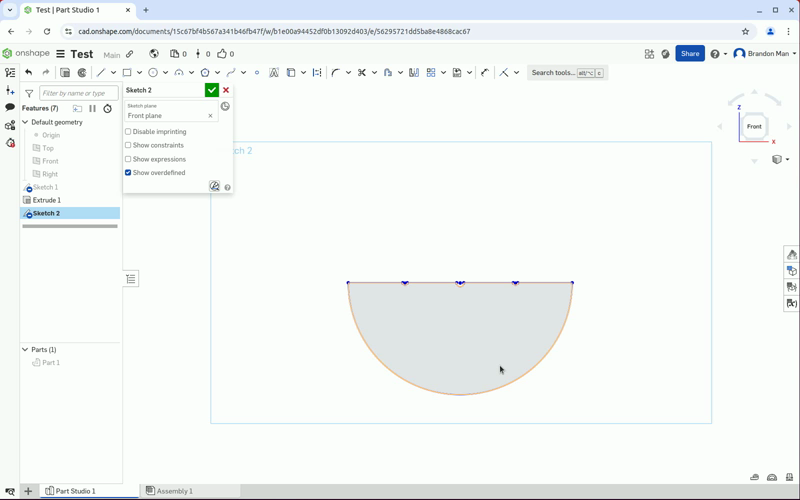
scroll(6)
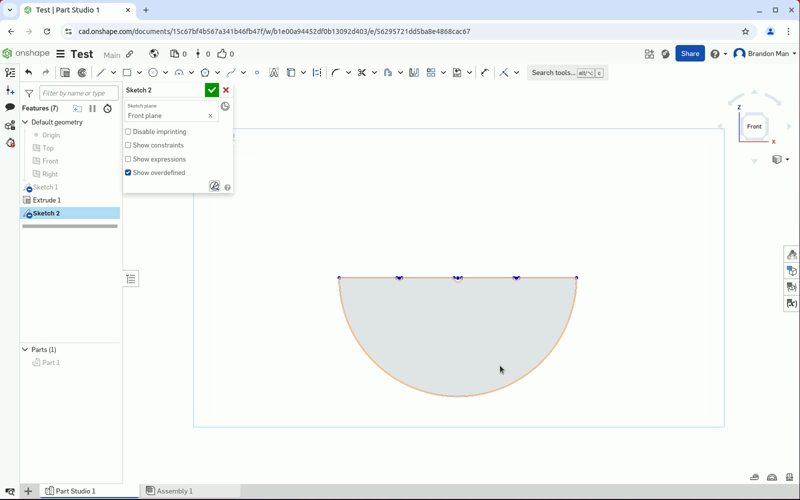
scroll(6)
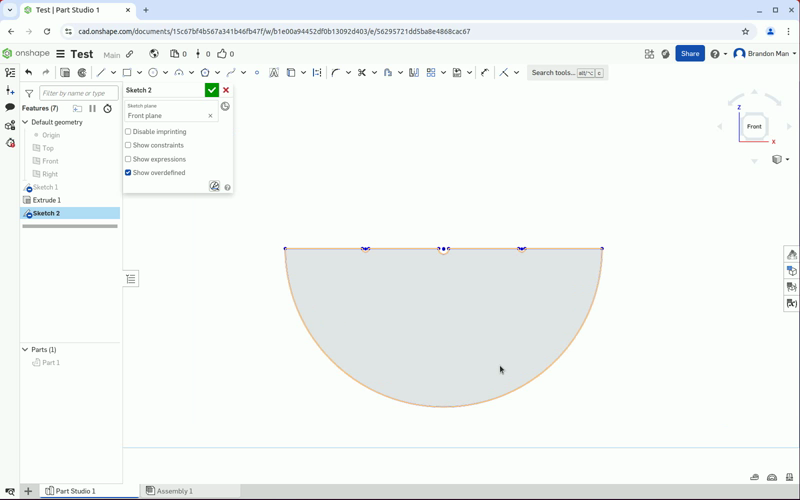
scroll(6)
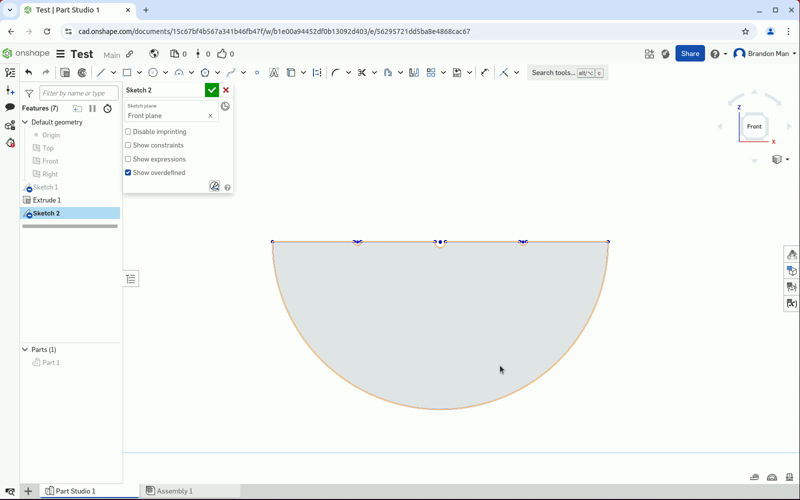
scroll(6)
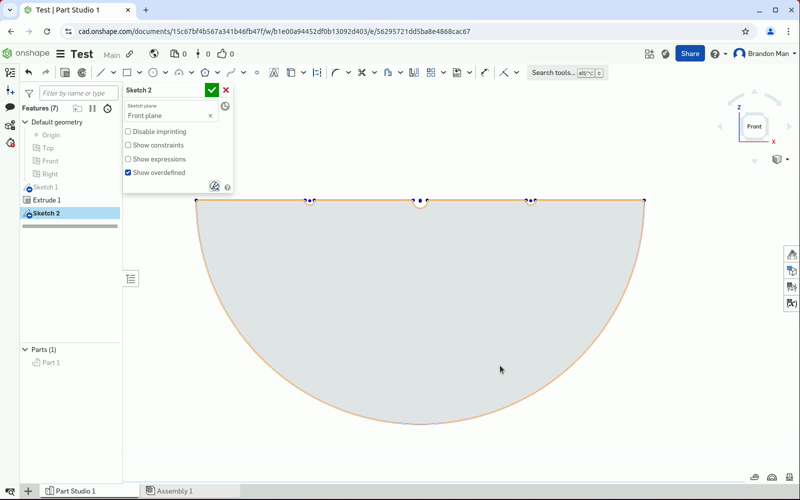
scroll(6)
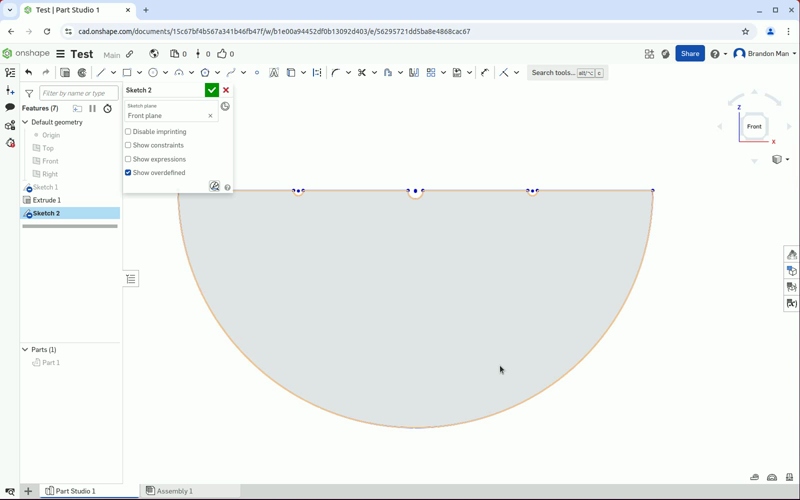
scroll(6)
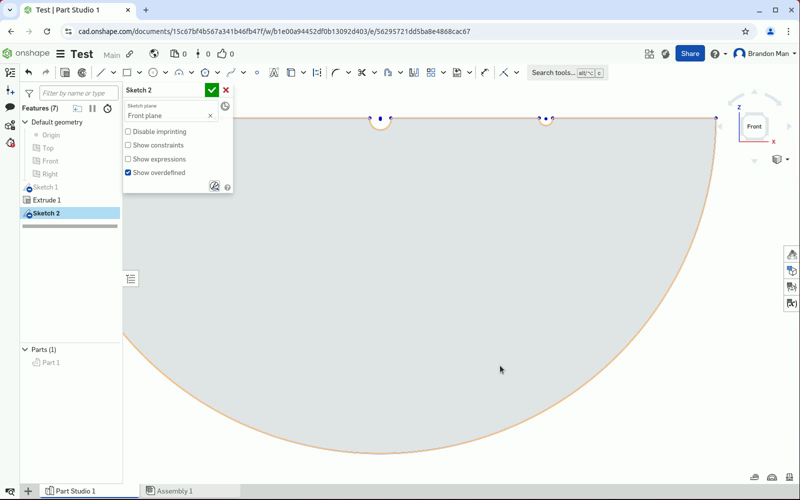
scroll(6)
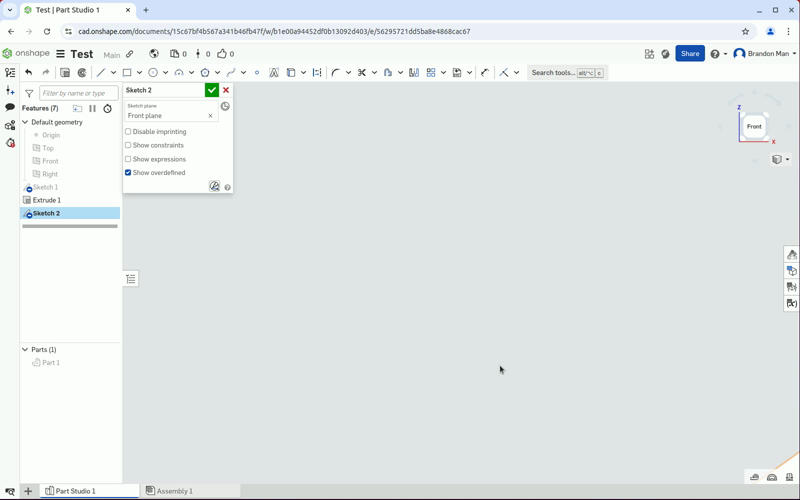
click(500, 365)
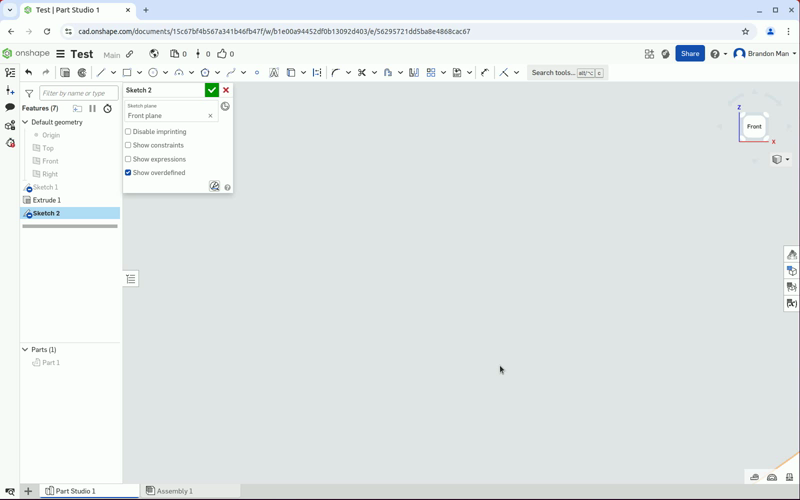
scroll(-6)
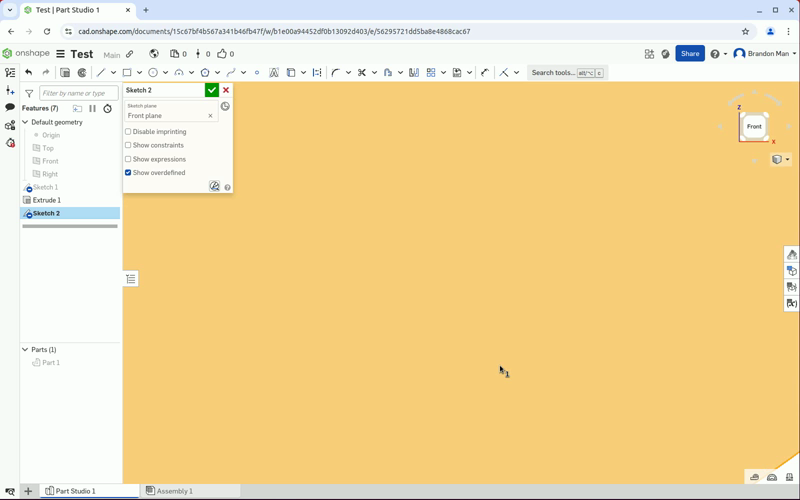
scroll(-6)
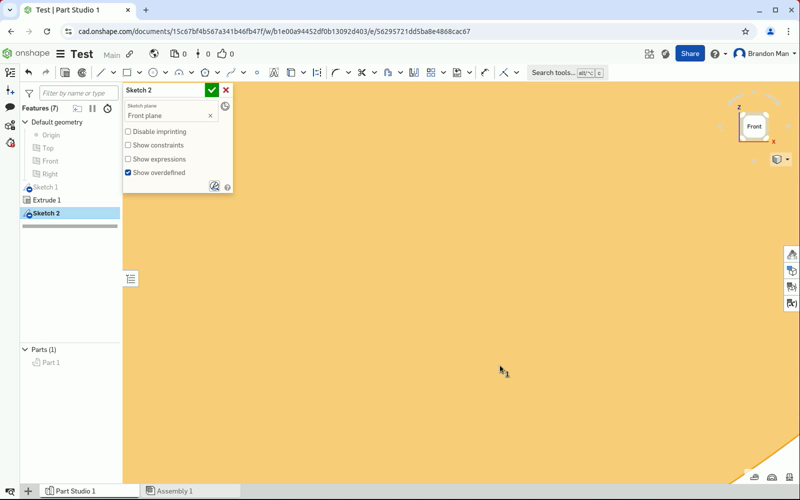
scroll(-6)
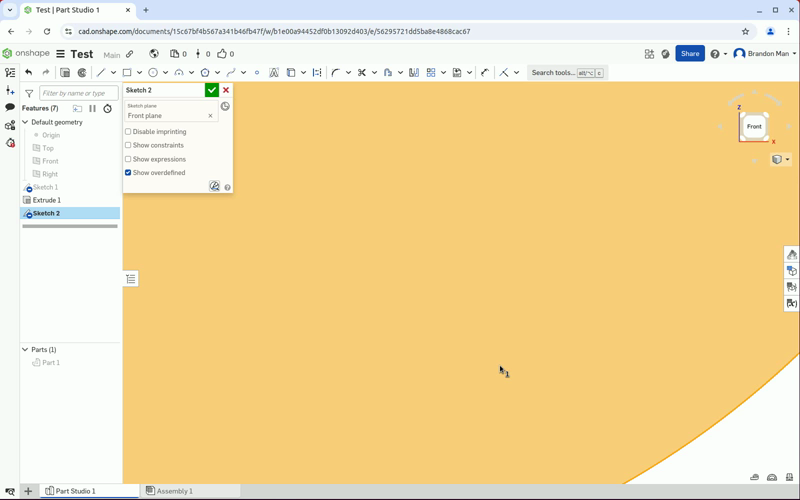
scroll(-6)
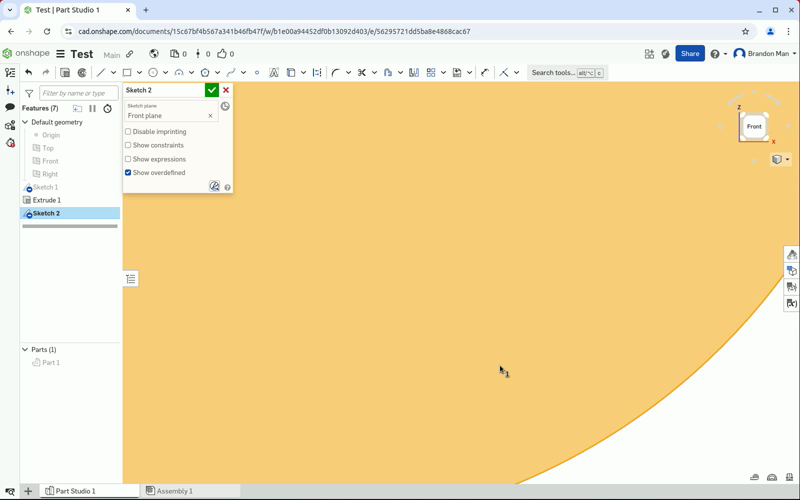
scroll(-6)
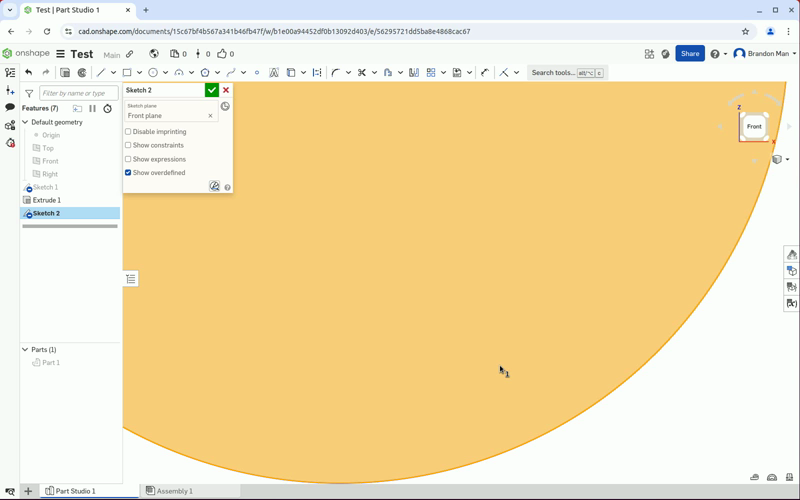
scroll(-6)
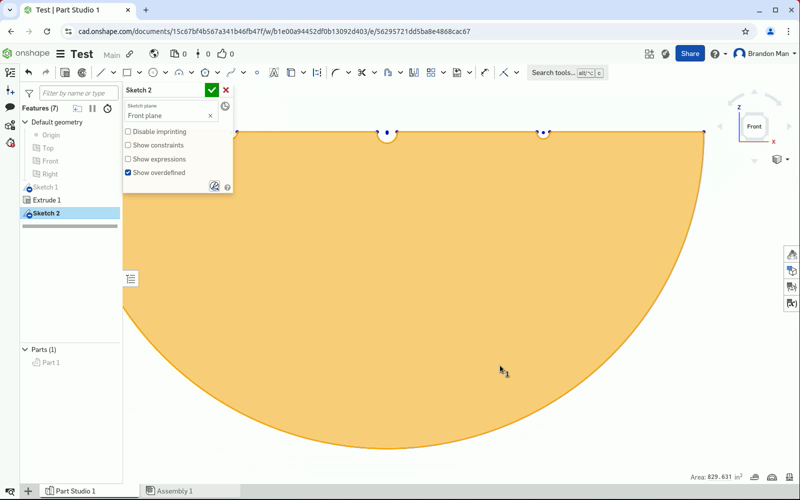
scroll(-6)
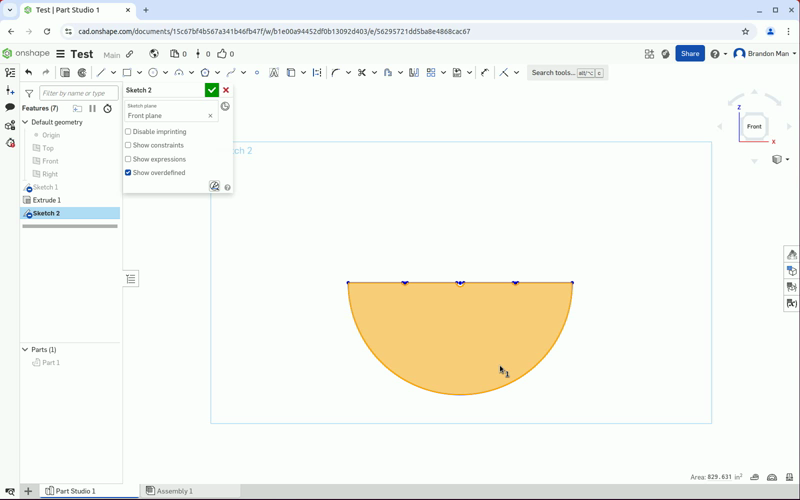
mouse_move(73, 352)
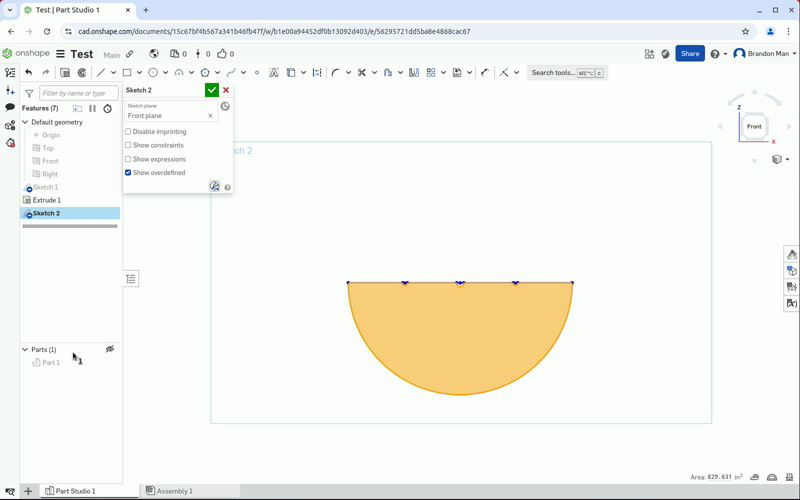
key(shift+y)
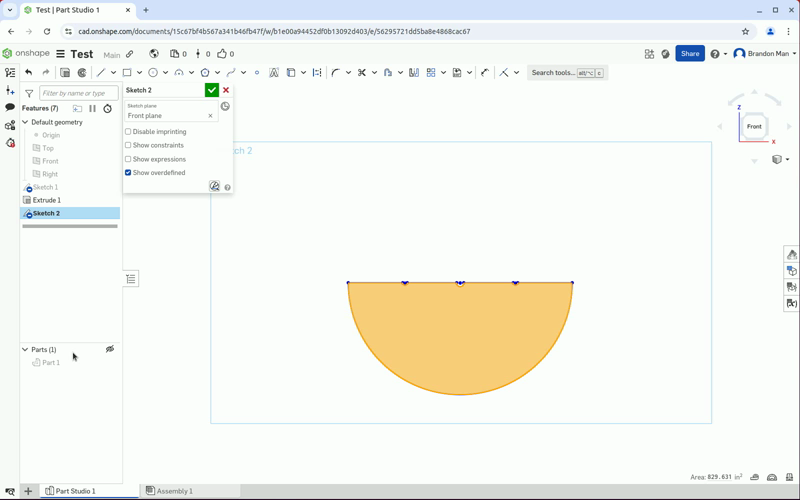
key(shift+e)
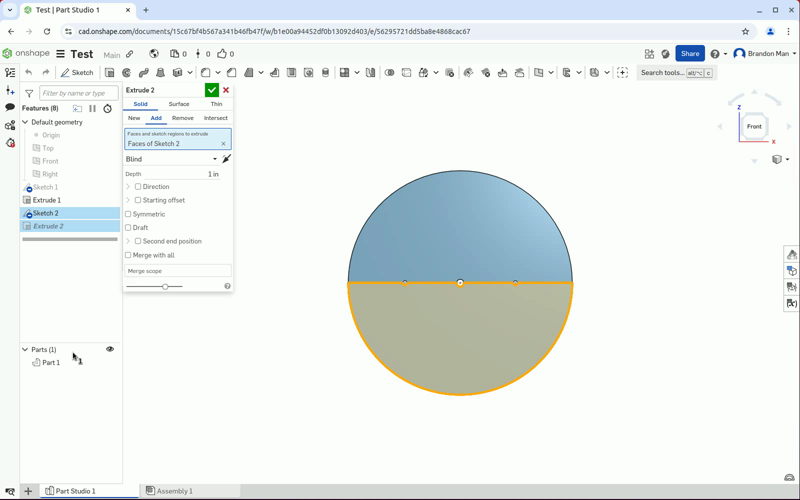
mouse_move(143, 106)
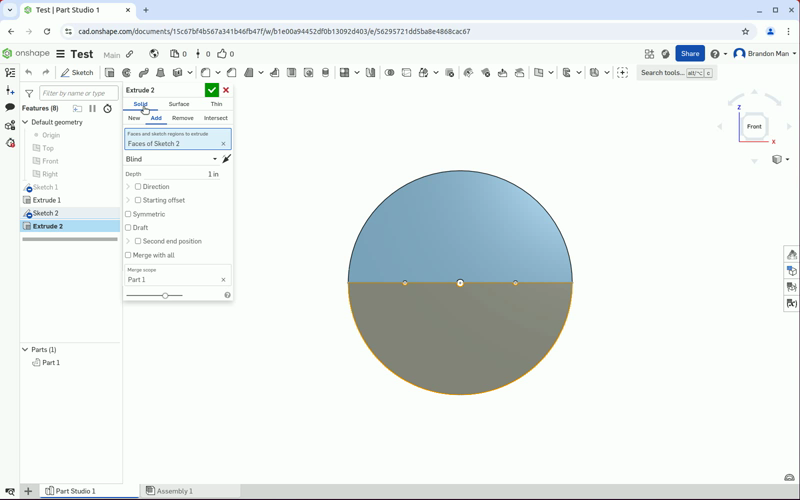
click(143, 106)
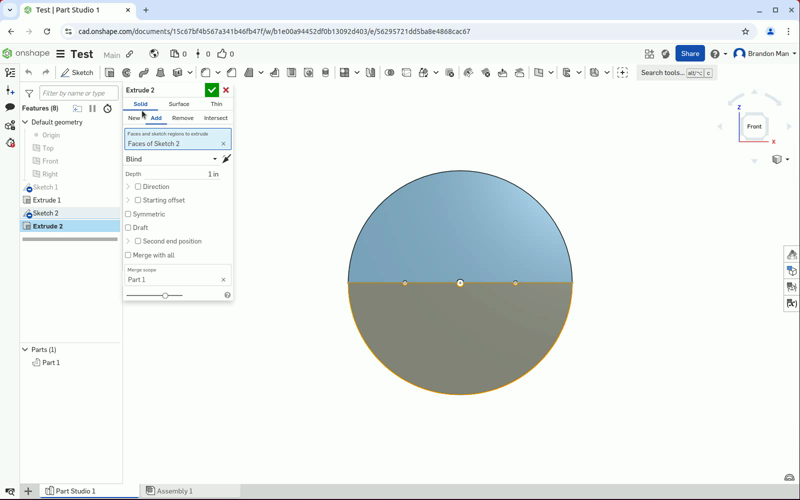
mouse_move(137, 120)
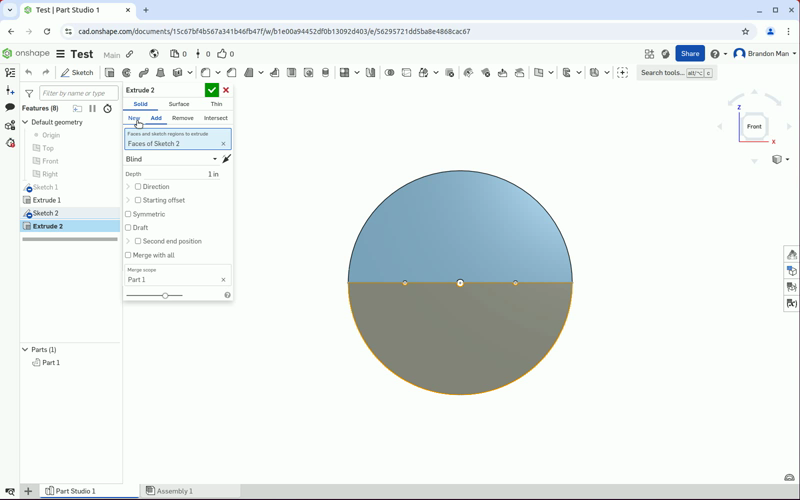
click(137, 120)
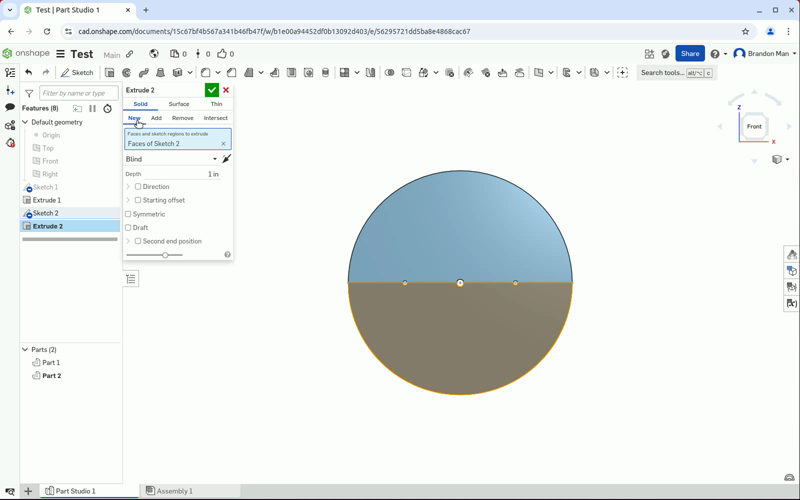
key(tab, 4)
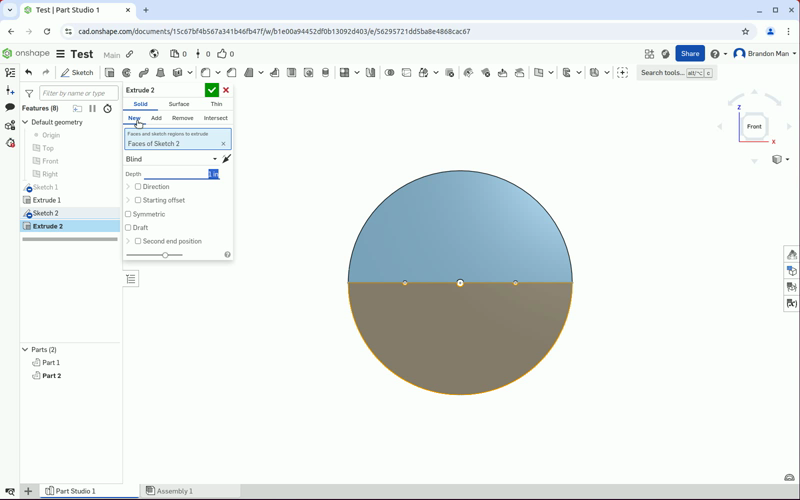
text(9.147)
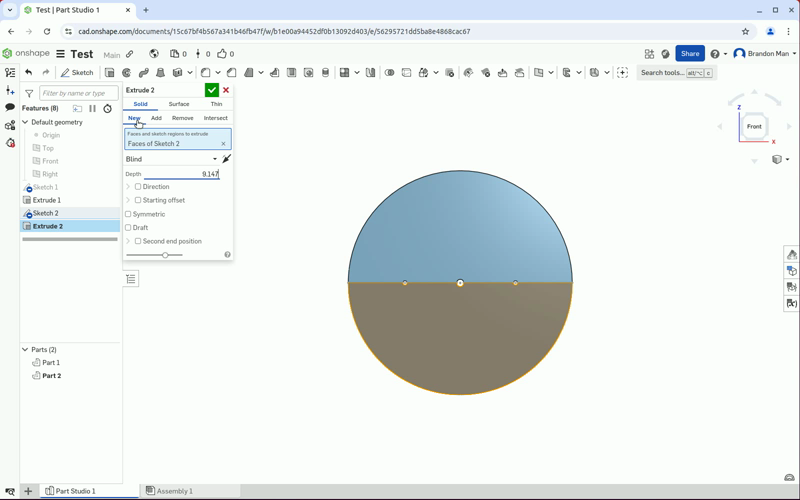
key(enter)
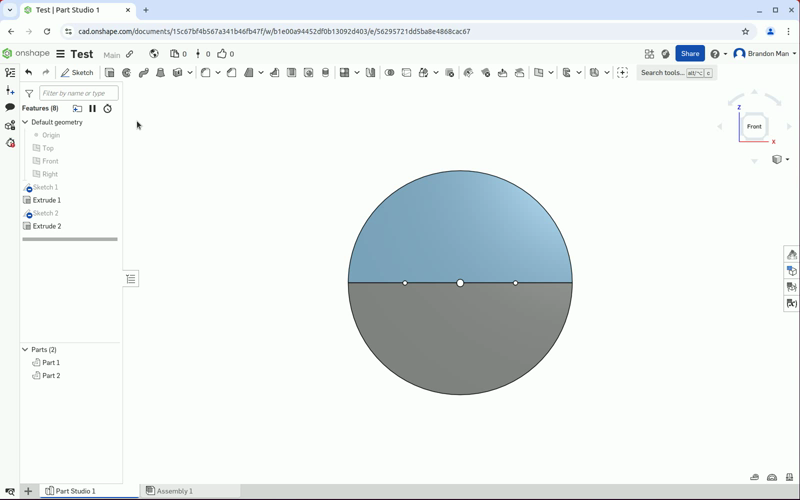
key(shift+h)
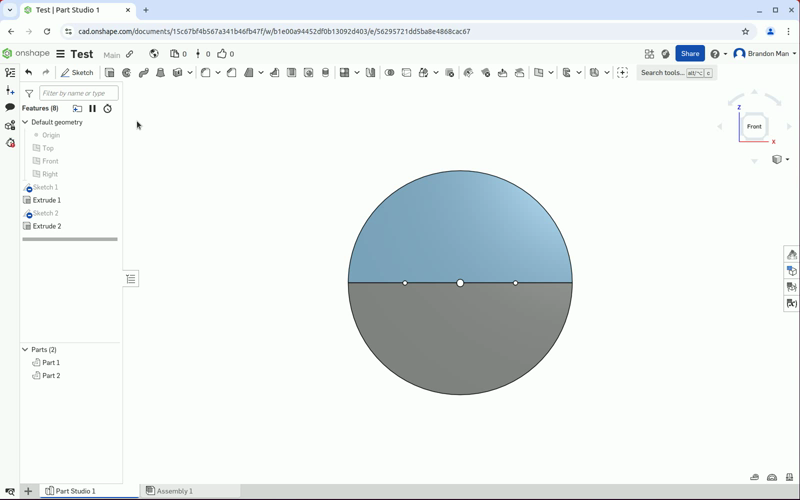
key(shift+h)
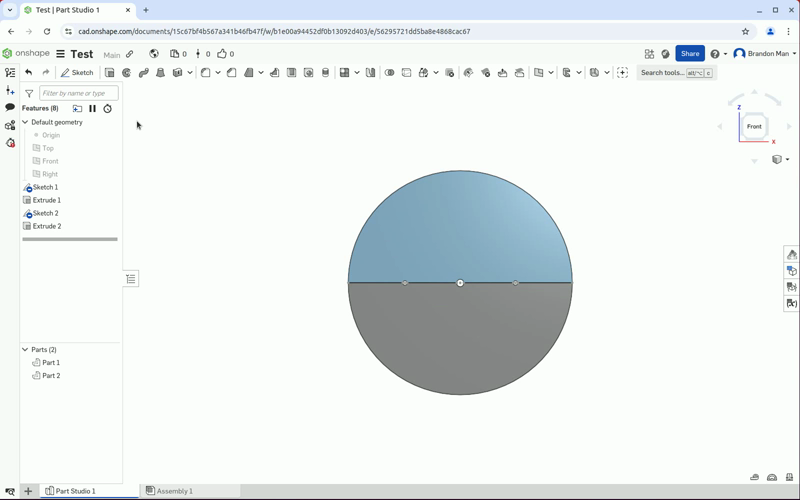
key(shift+7)
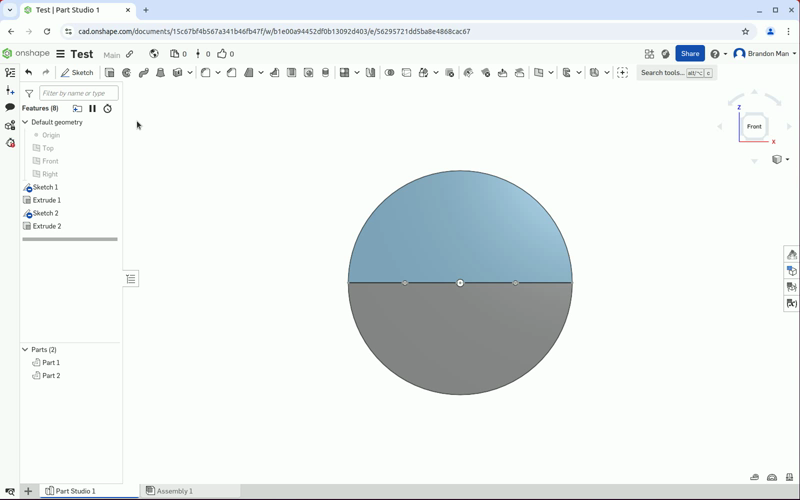
key(left, 2)
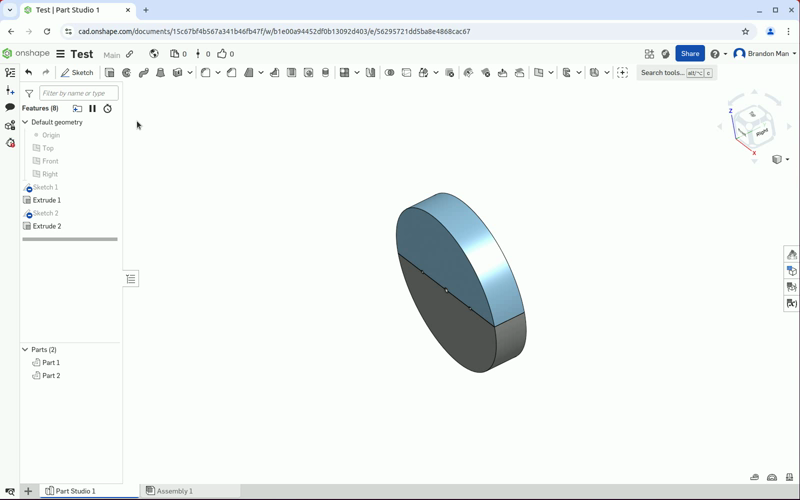
key(down, 2)
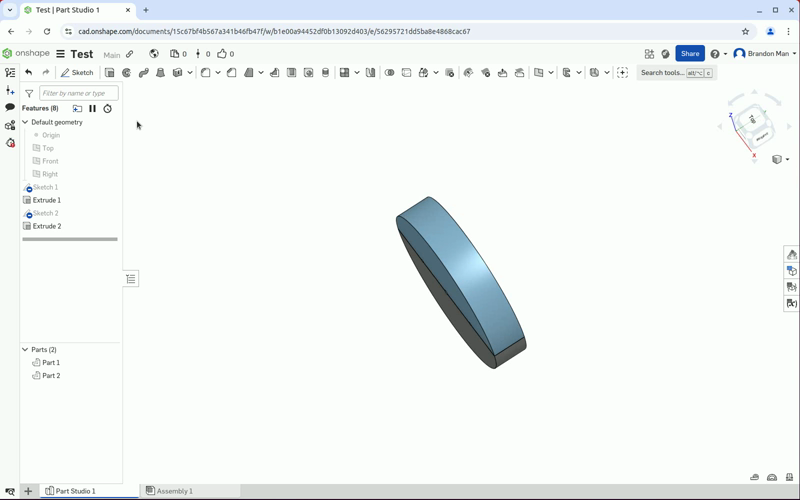
key(up, 2)
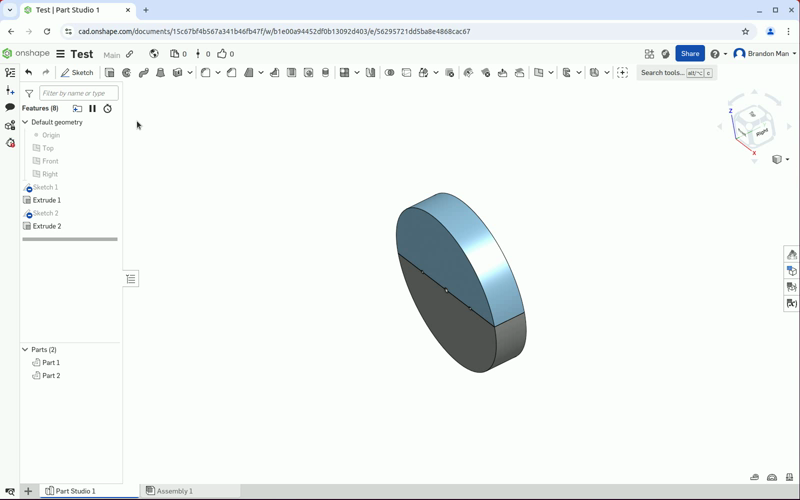
key(right, 2)
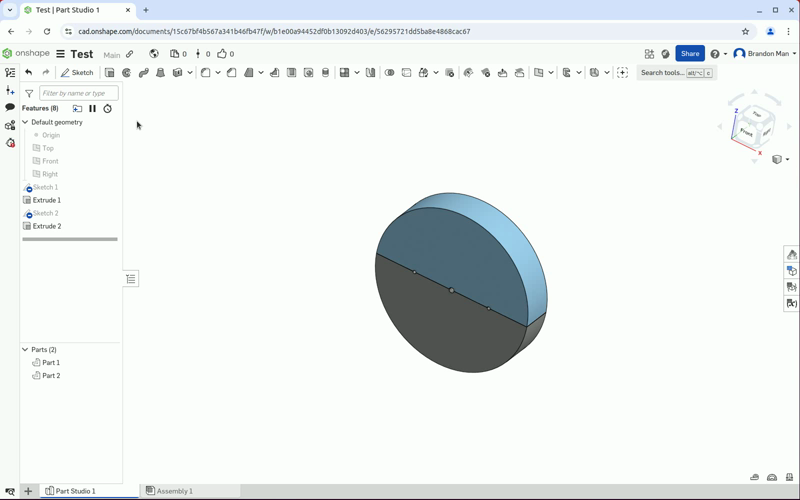
mouse_move(73, 189)
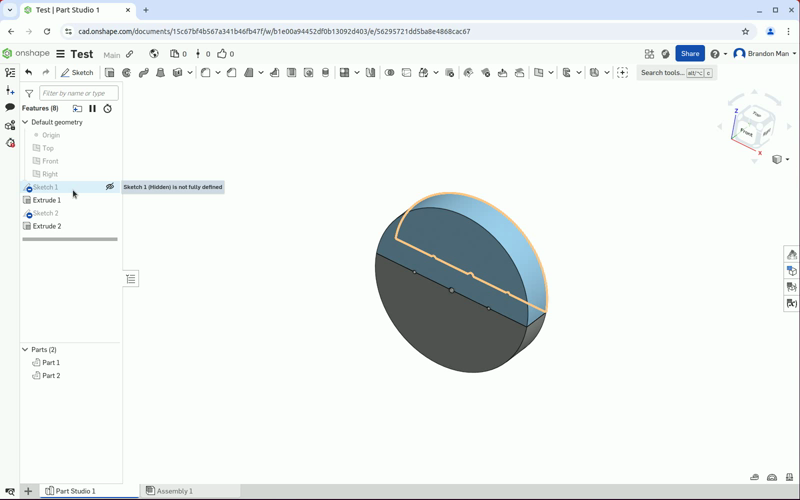
click(73, 189)